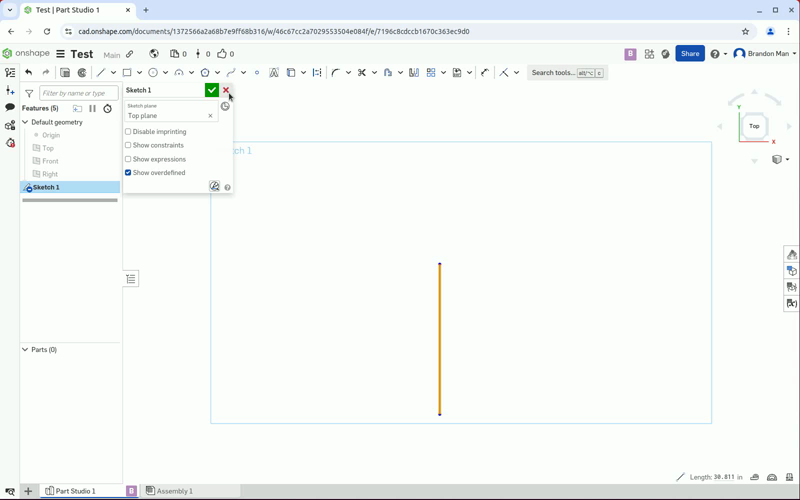
key(shift+h)
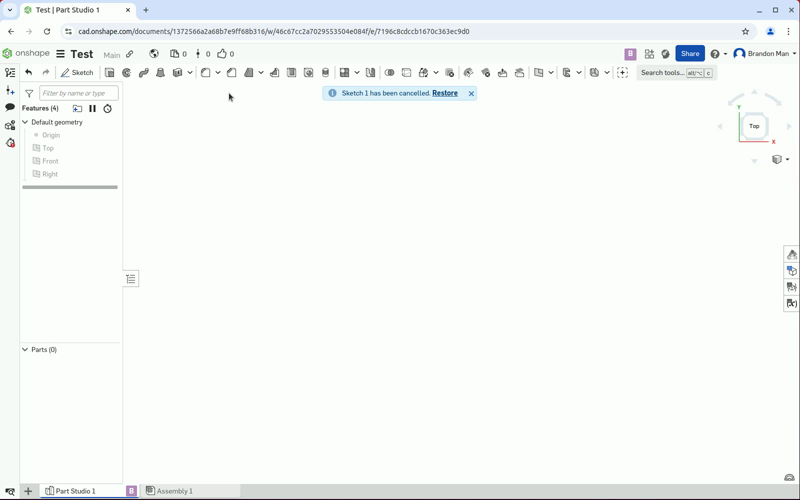
mouse_move(73, 352)
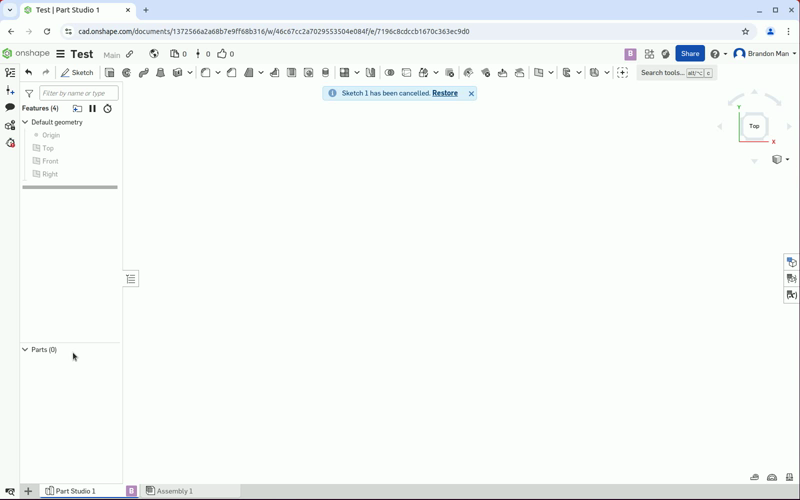
key(y)
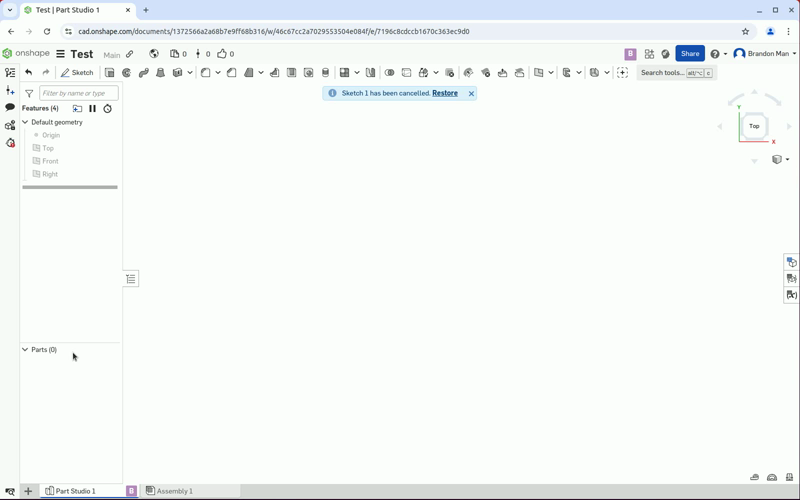
key(shift+p)
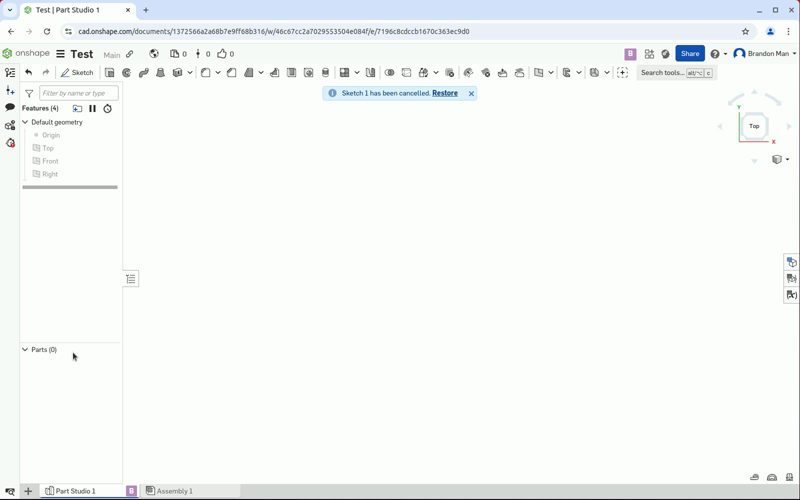
key(space)
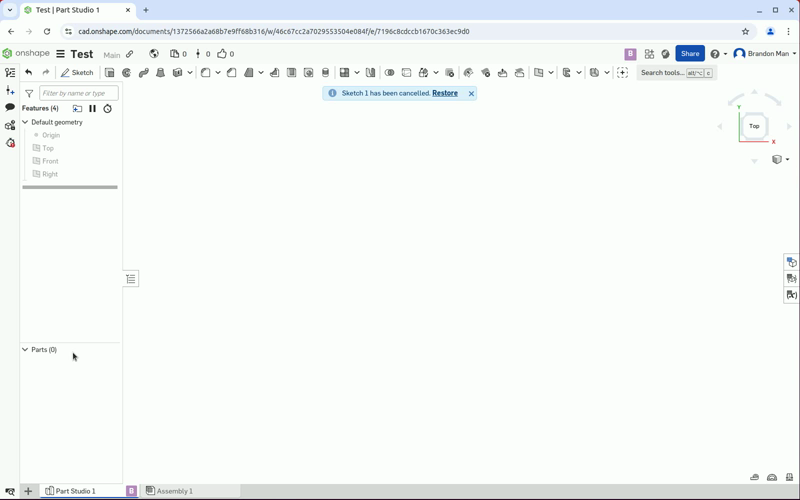
key_down(shift)
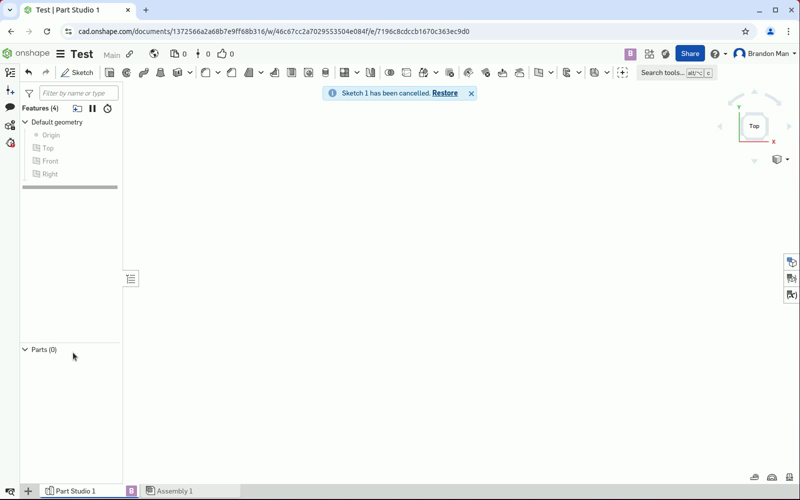
key(up)
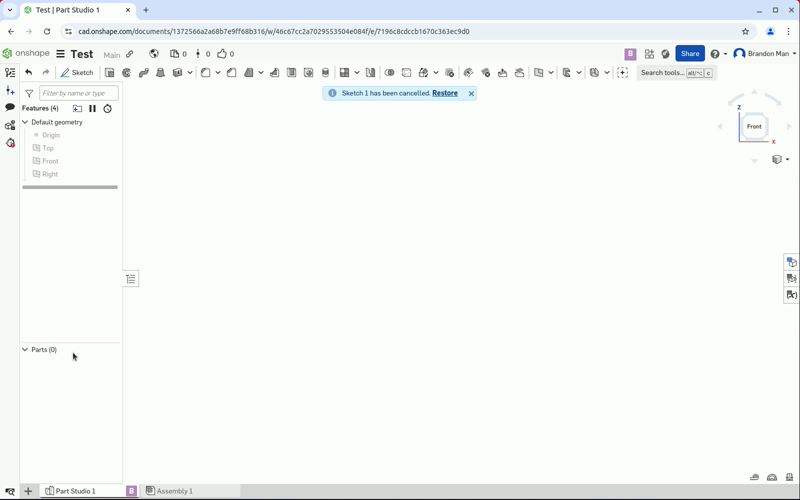
key_up(shift)
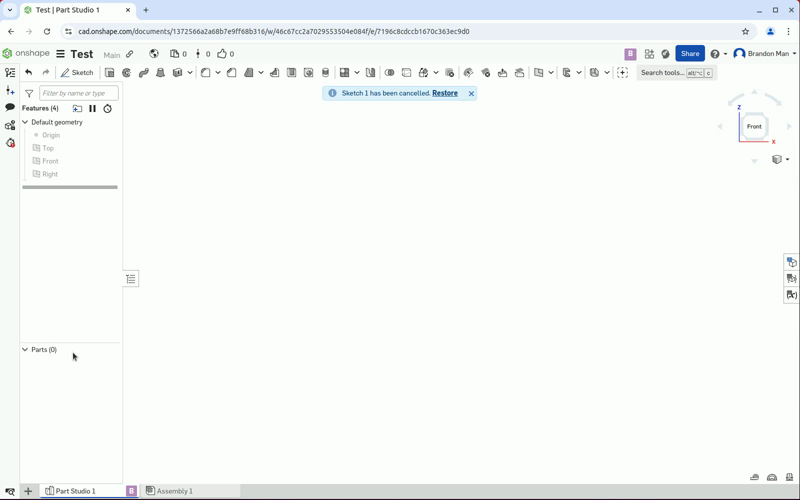
mouse_move(73, 352)
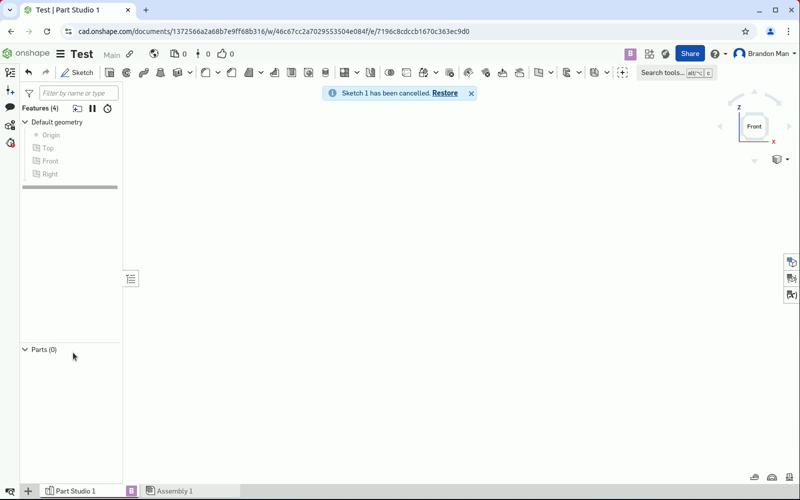
key(shift+y)
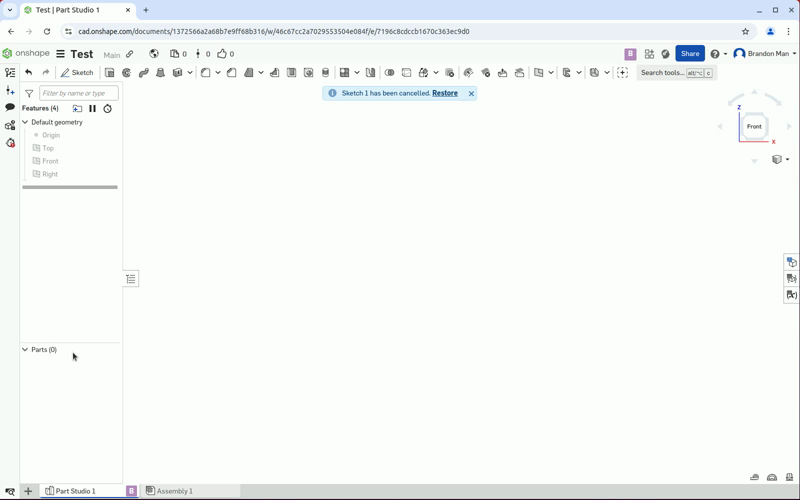
key(shift+s)
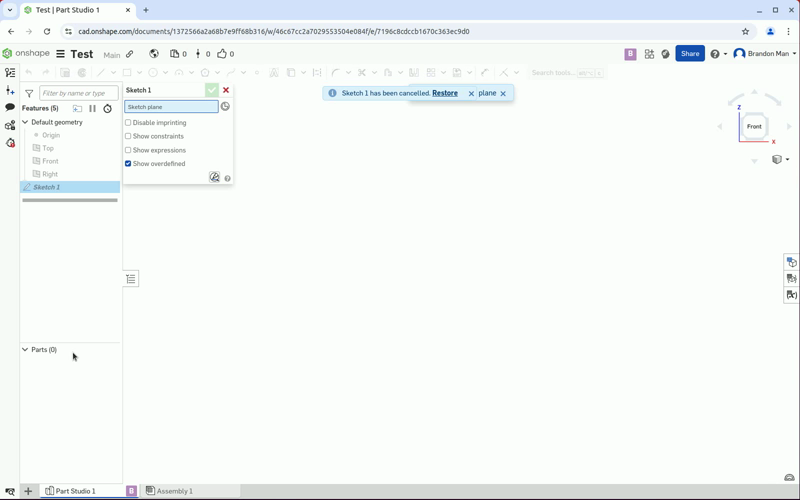
mouse_move(73, 163)
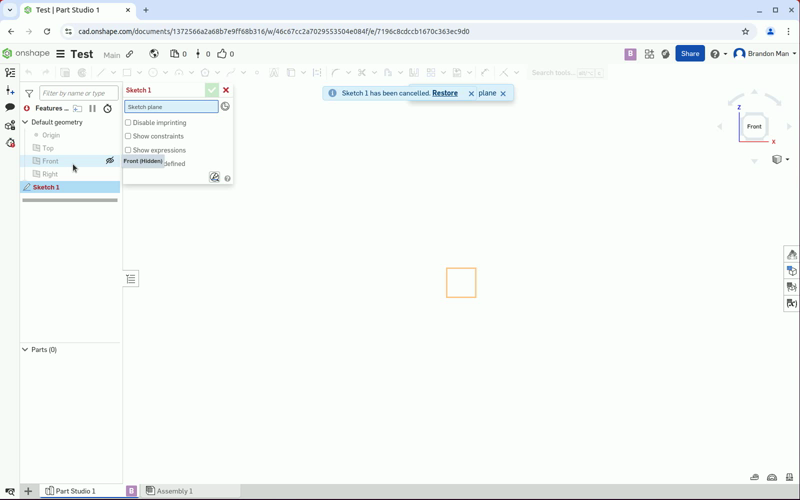
click(73, 163)
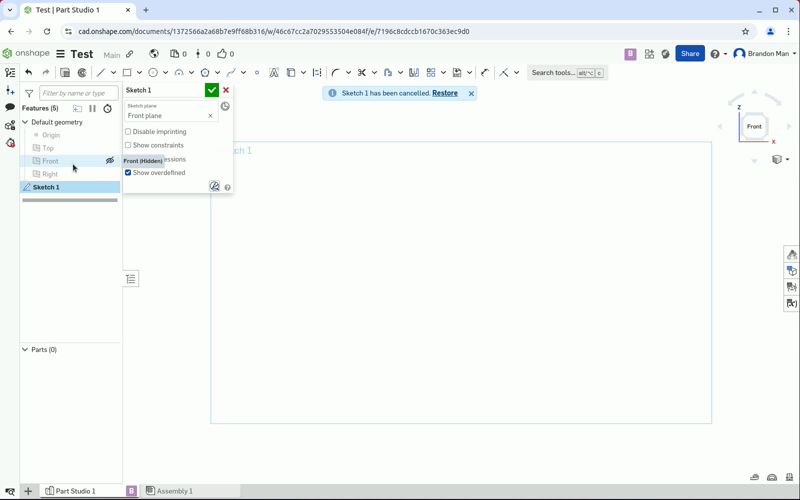
mouse_move(73, 352)
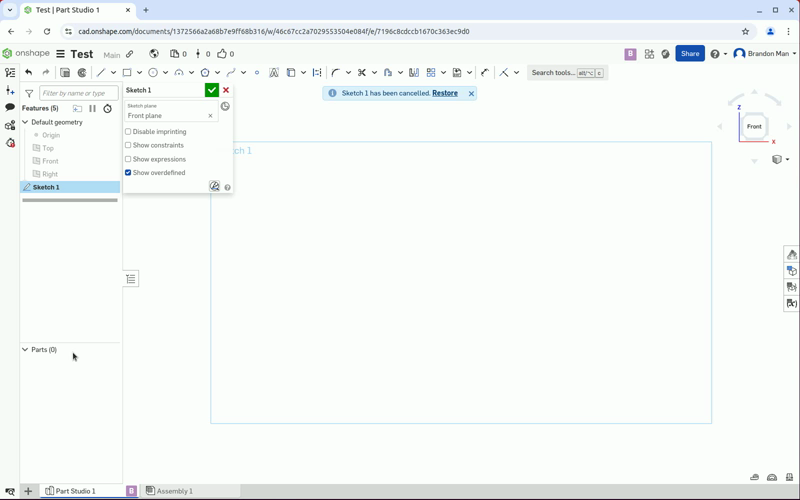
key(y)
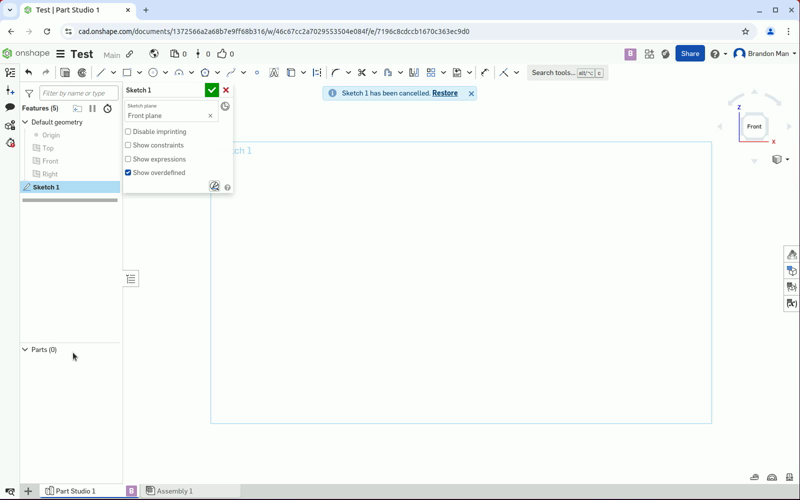
key(l)
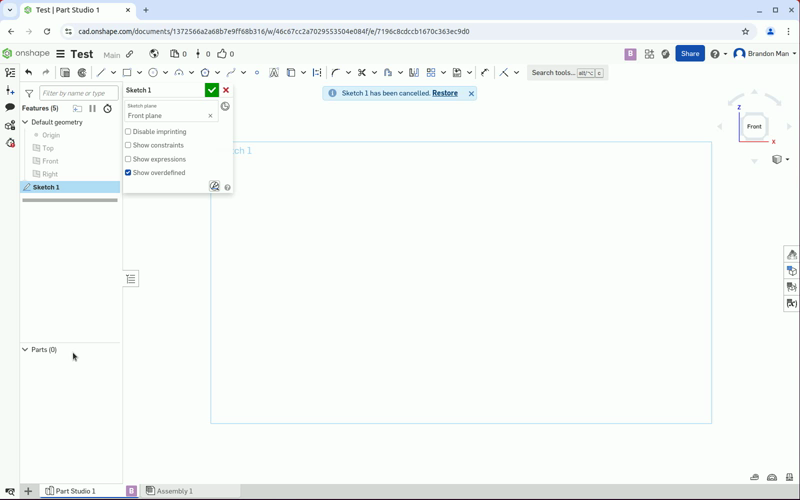
key_down(shift)
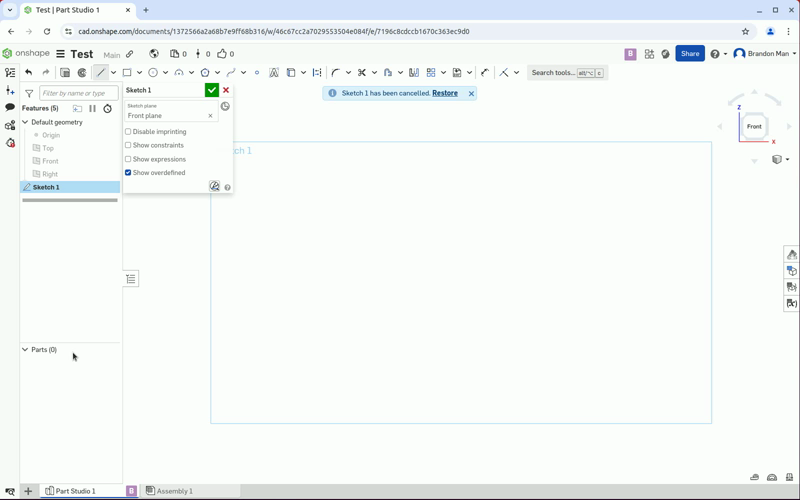
mouse_move(348, 345)
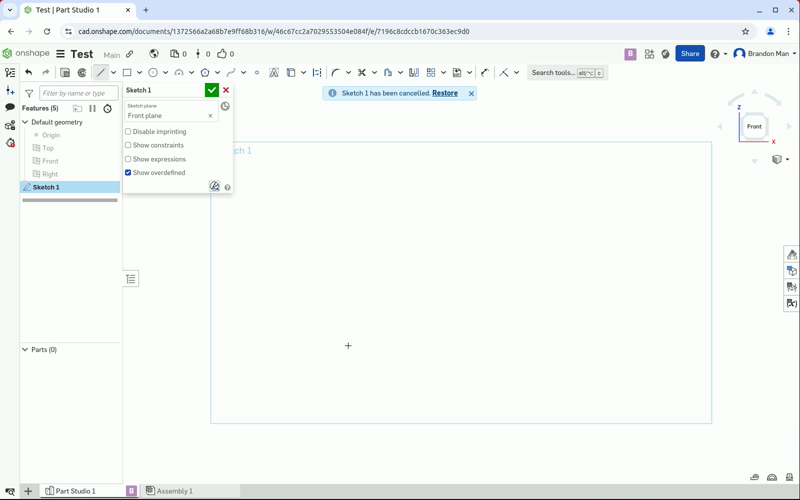
click(348, 345)
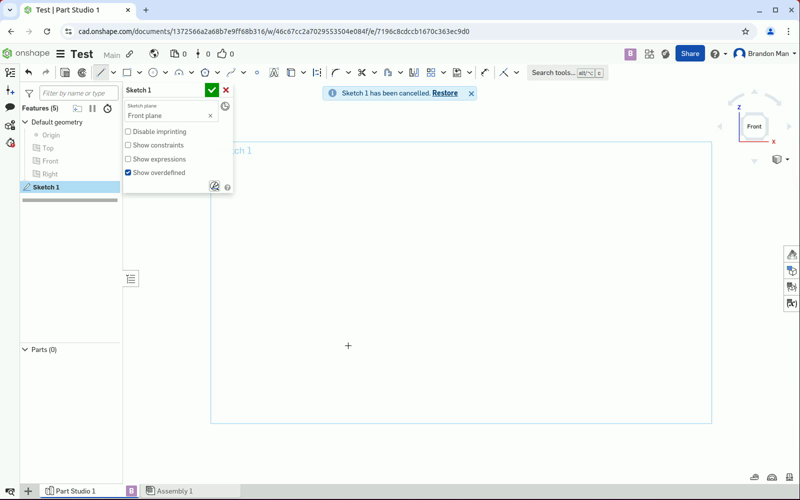
key_up(shift)
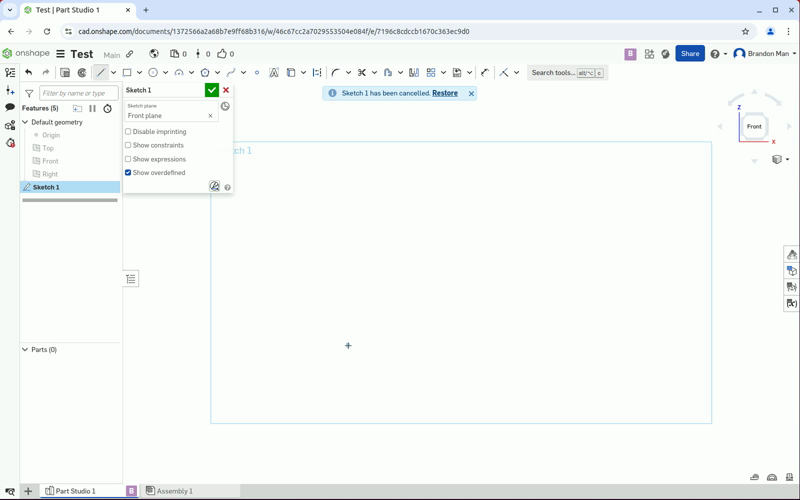
key_down(shift)
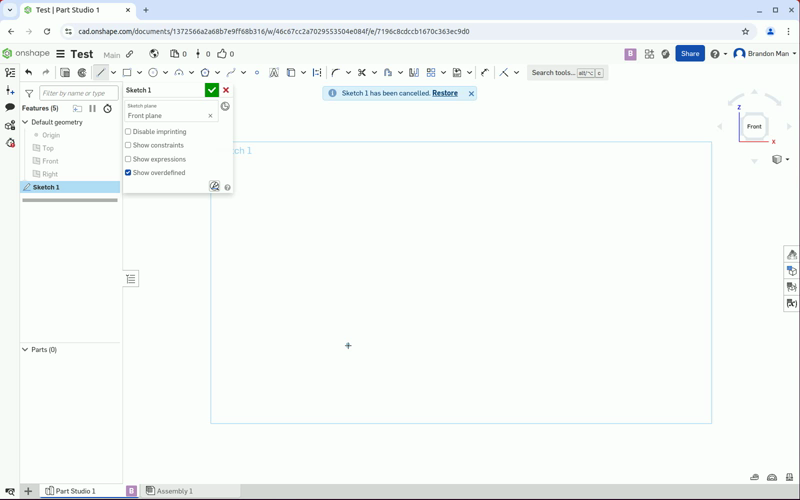
mouse_move(566, 345)
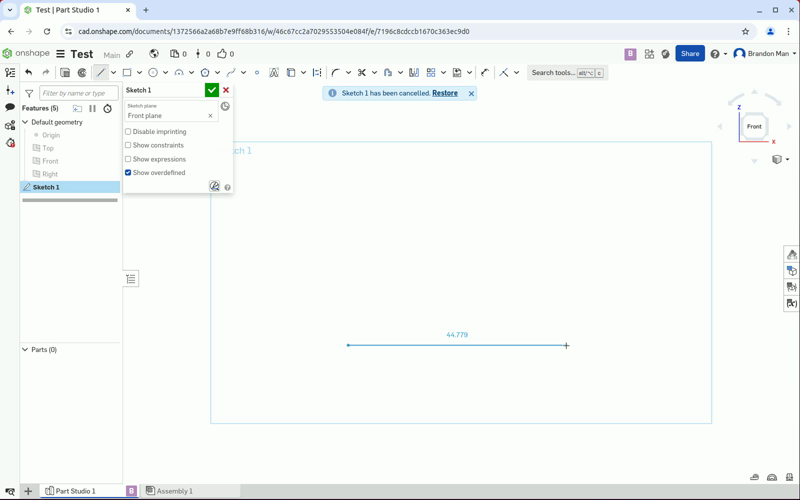
click(566, 345)
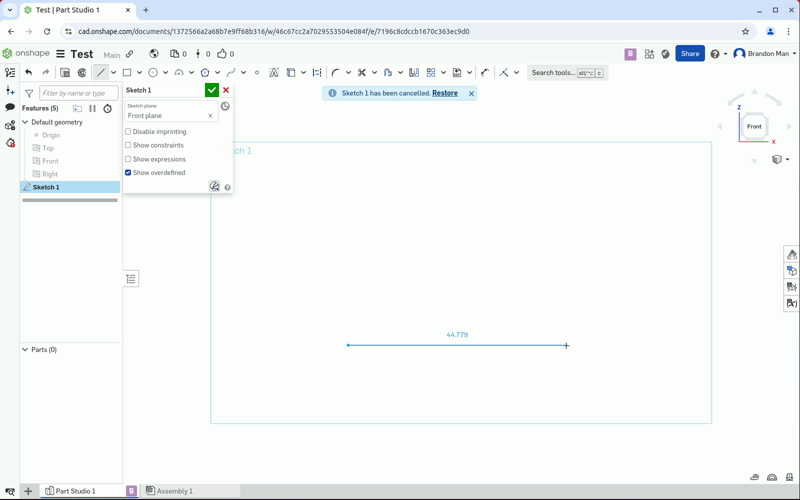
key_up(shift)
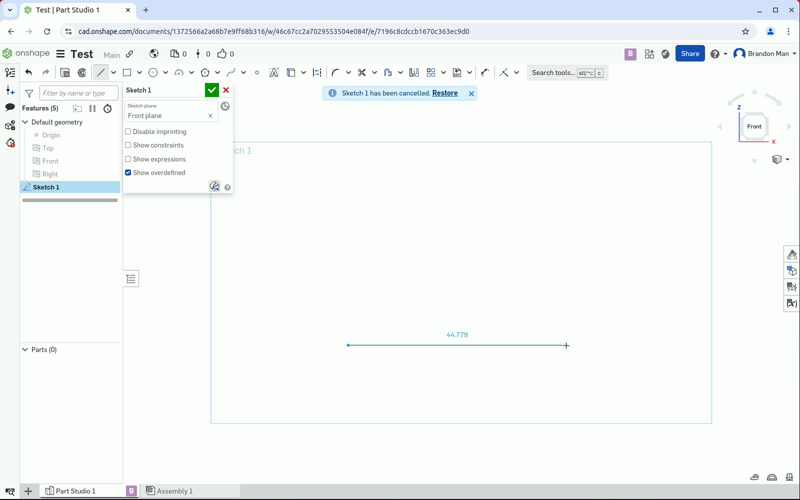
key_down(shift)
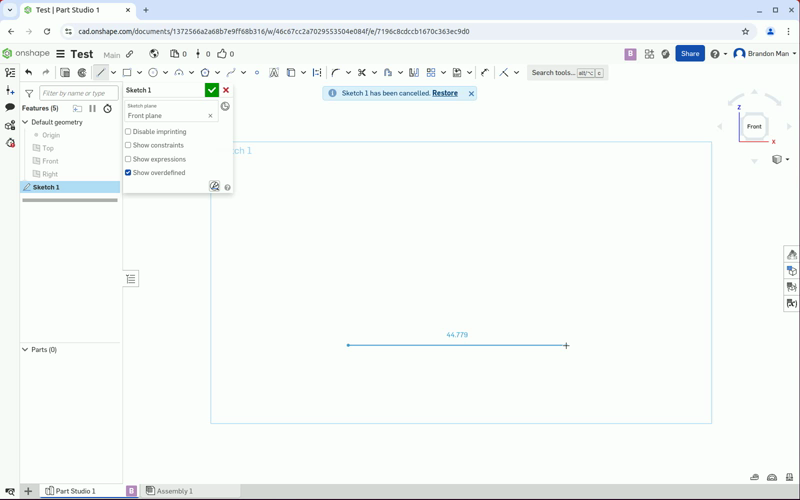
mouse_move(589, 345)
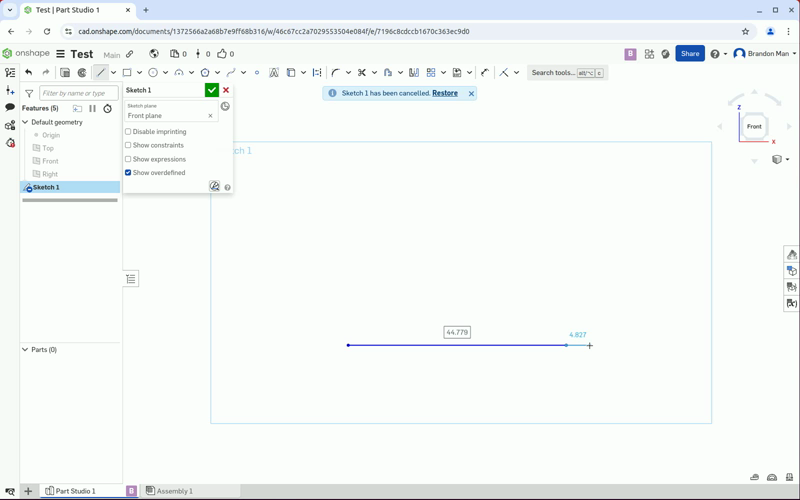
mouse_move(566, 301)
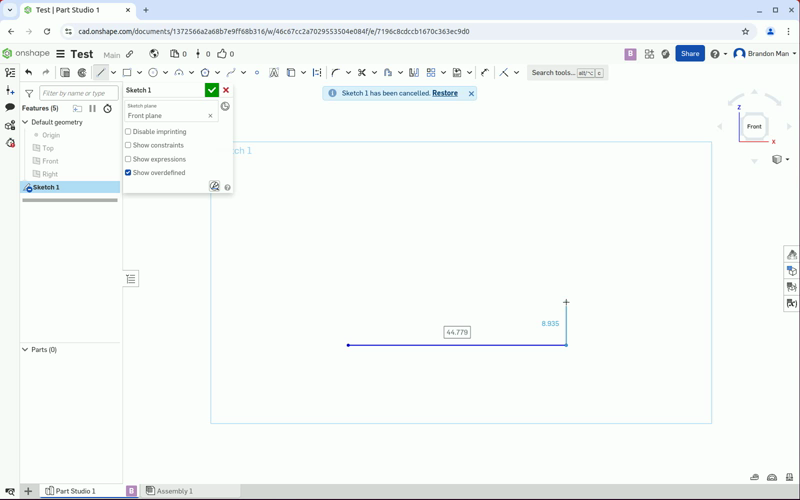
click(566, 301)
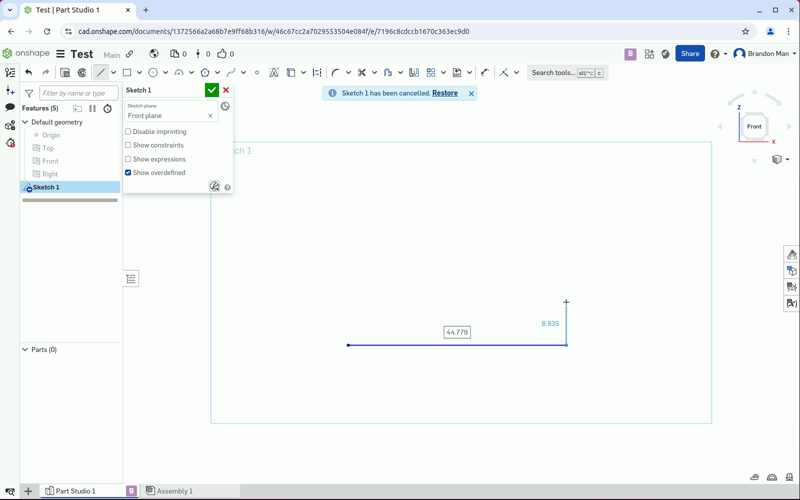
key_up(shift)
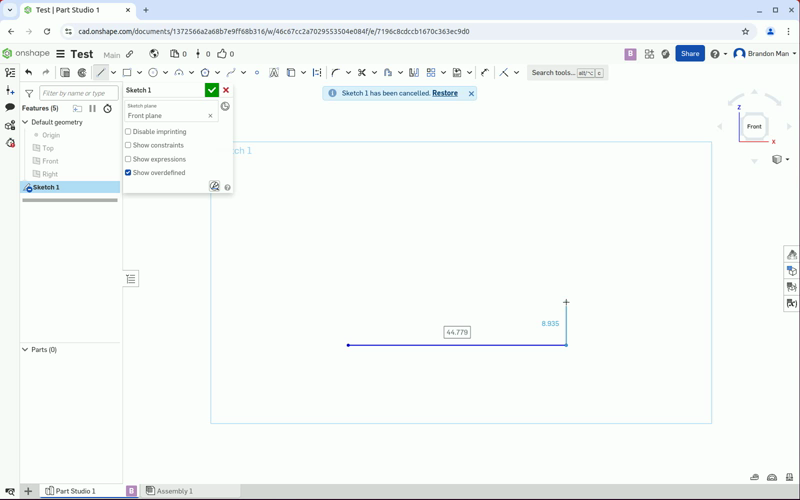
key_down(shift)
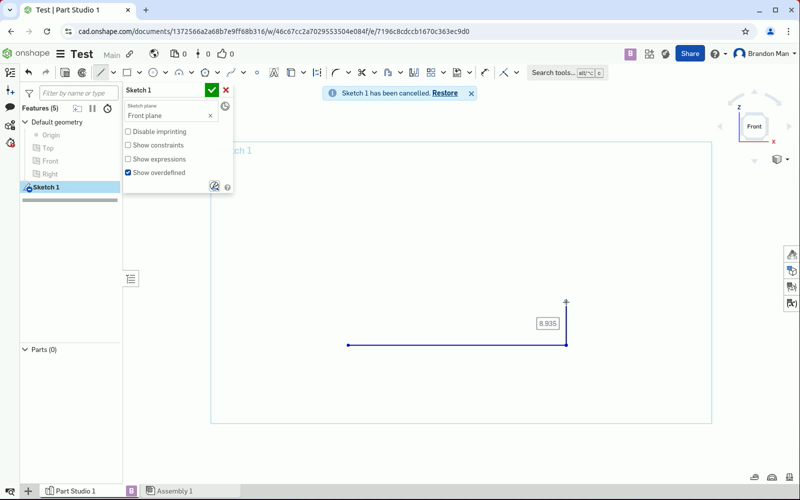
mouse_move(348, 301)
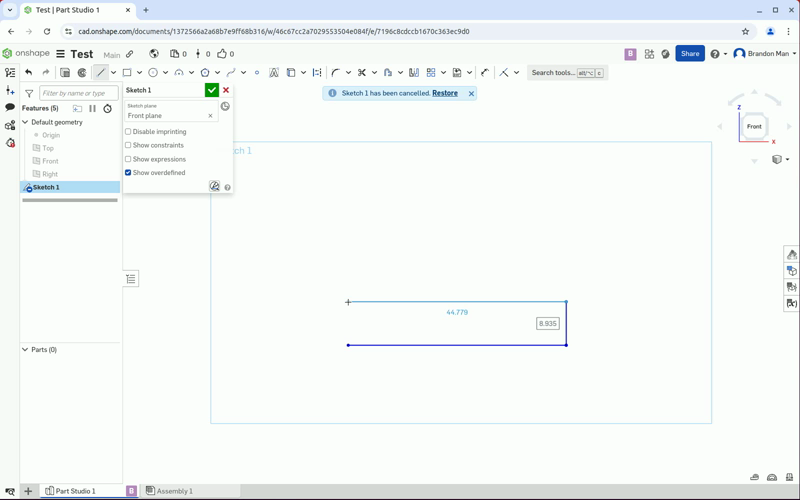
click(348, 301)
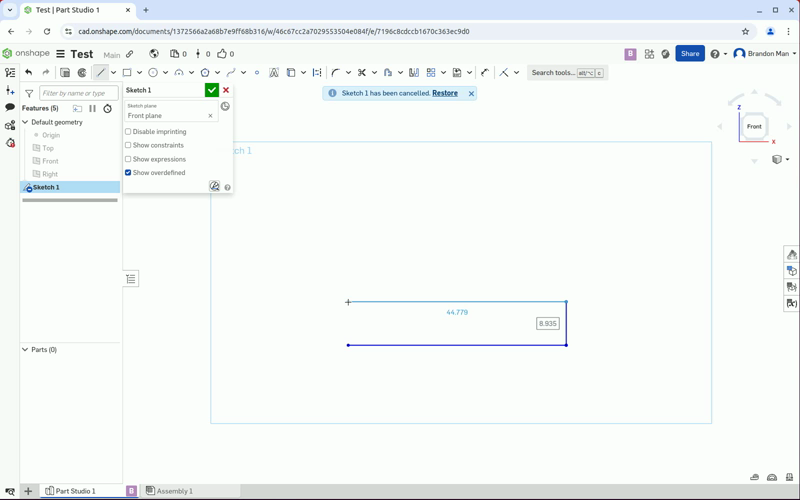
key_up(shift)
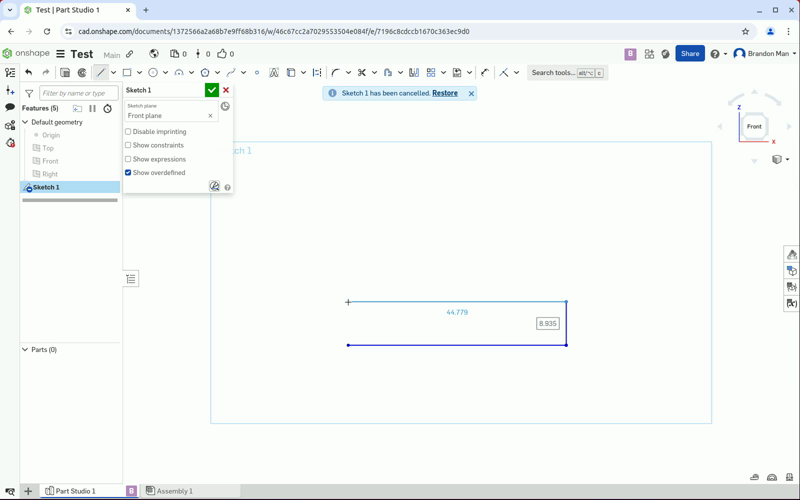
mouse_move(378, 301)
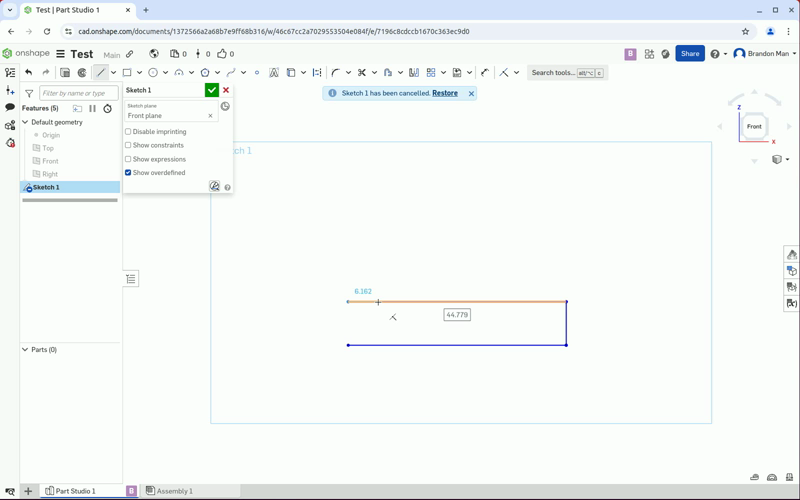
key_down(shift)
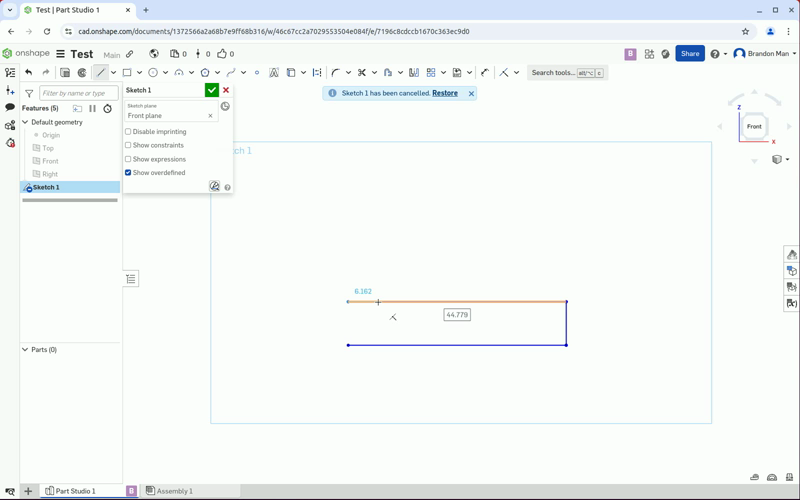
mouse_move(348, 345)
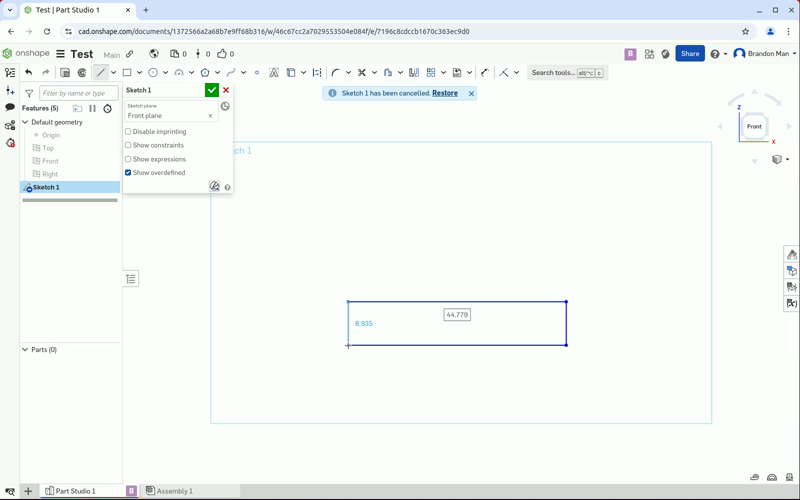
key_up(shift)
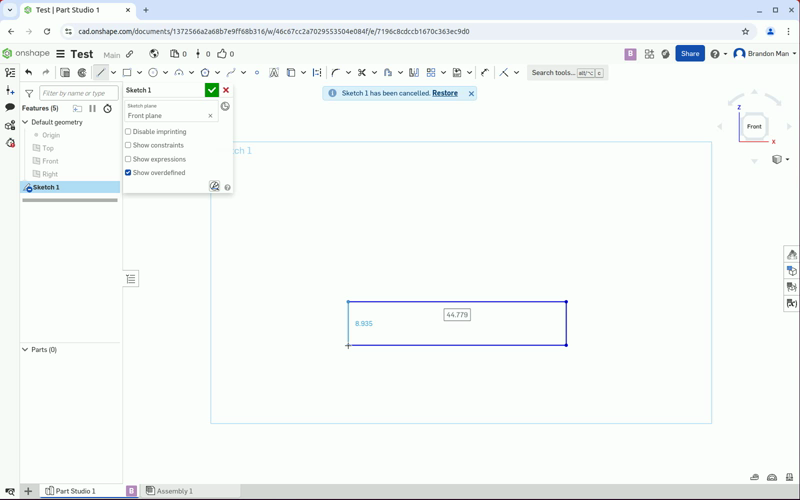
click(348, 345)
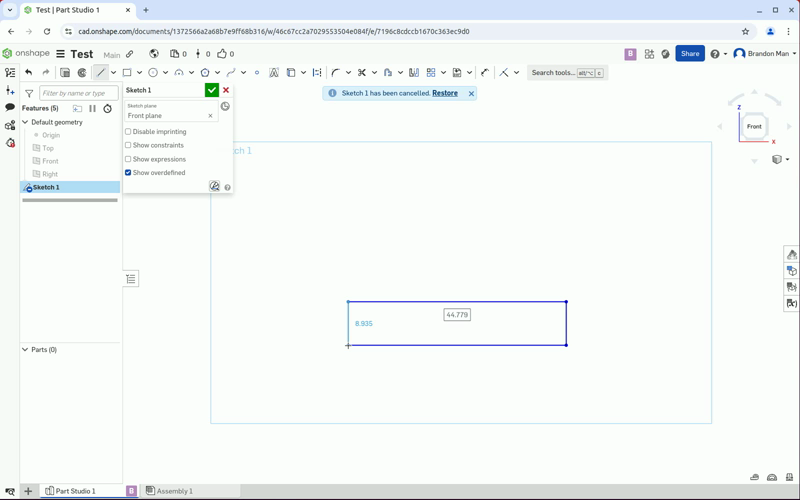
key(esc)
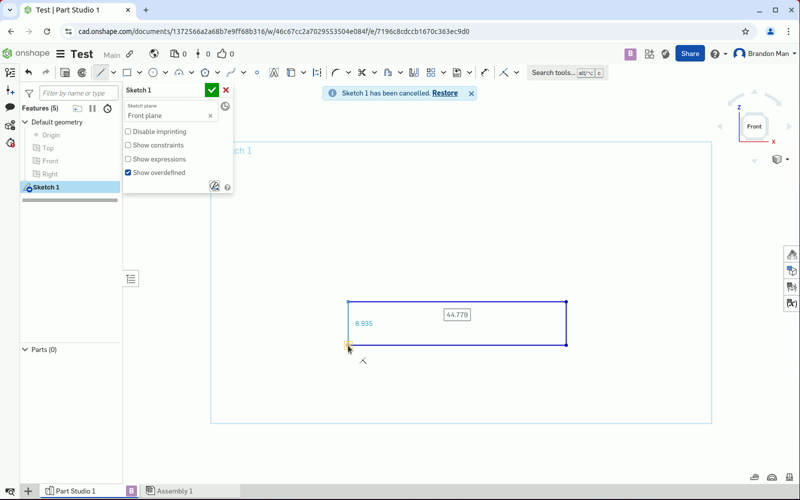
mouse_move(552, 334)
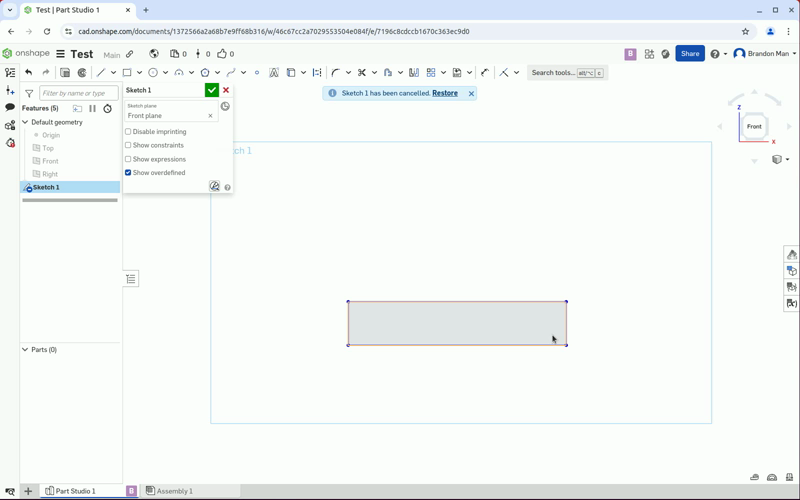
click(552, 334)
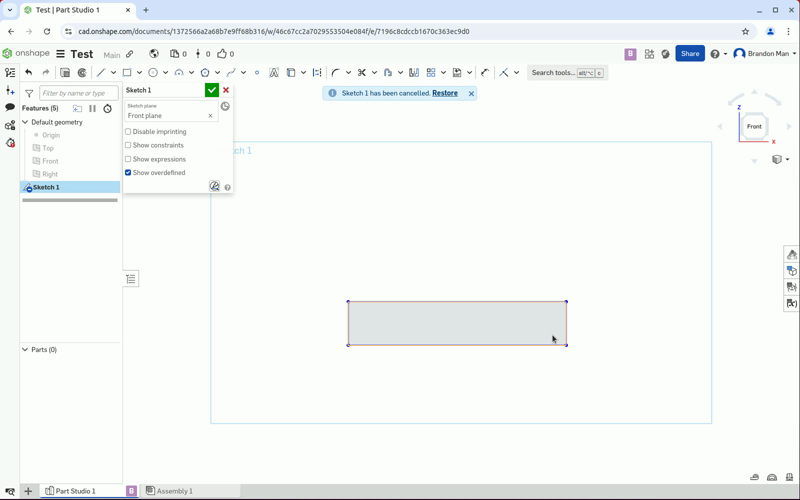
mouse_move(73, 352)
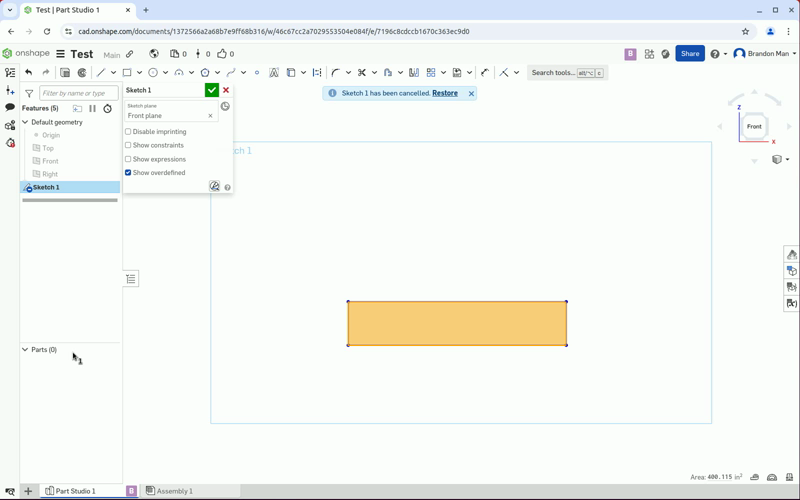
key(shift+y)
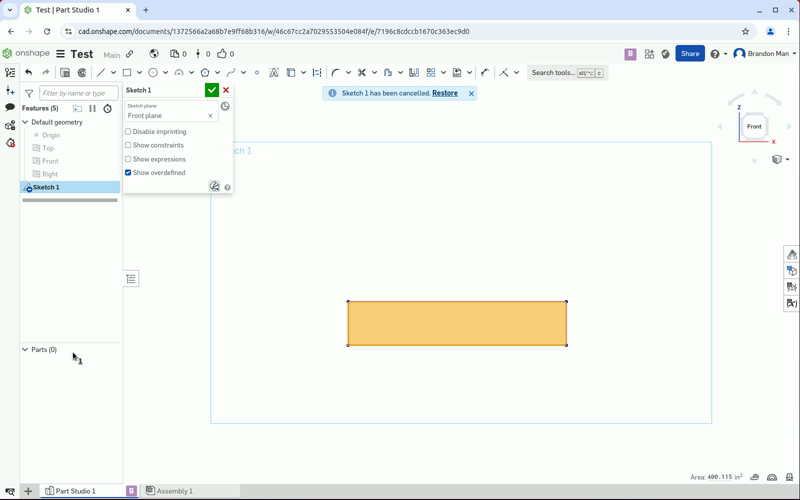
key(shift+e)
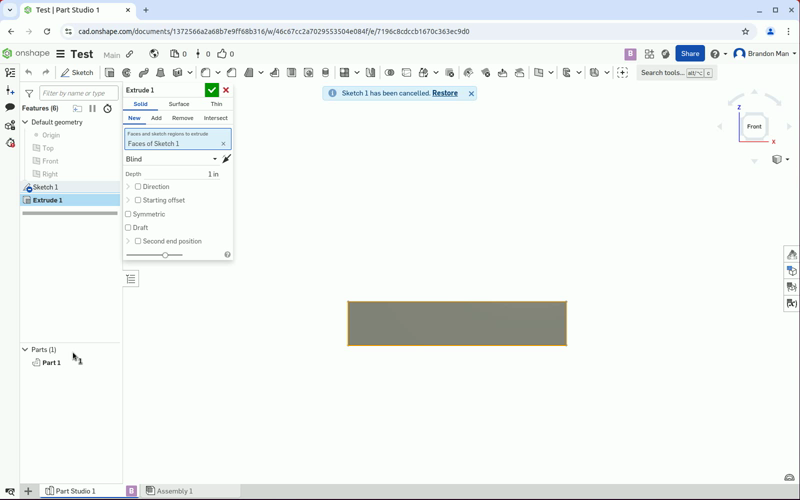
mouse_move(143, 106)
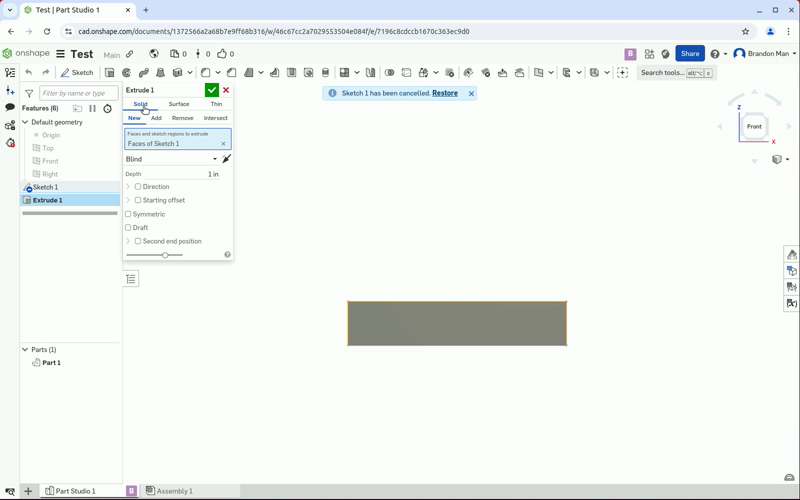
click(143, 106)
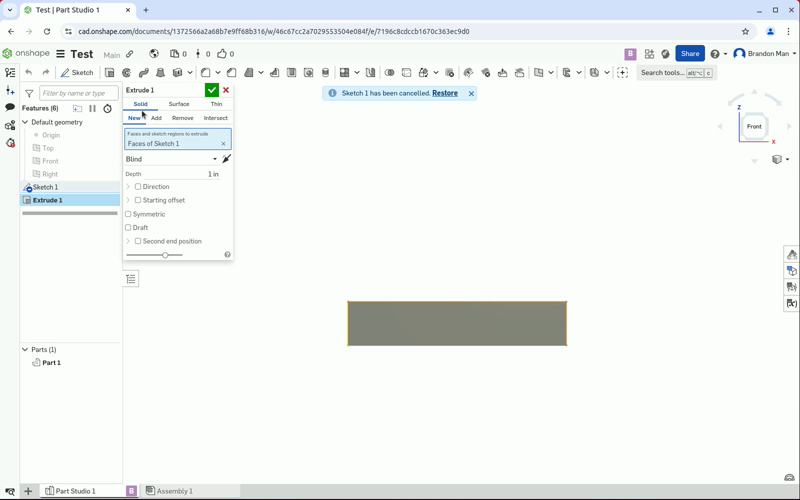
mouse_move(137, 120)
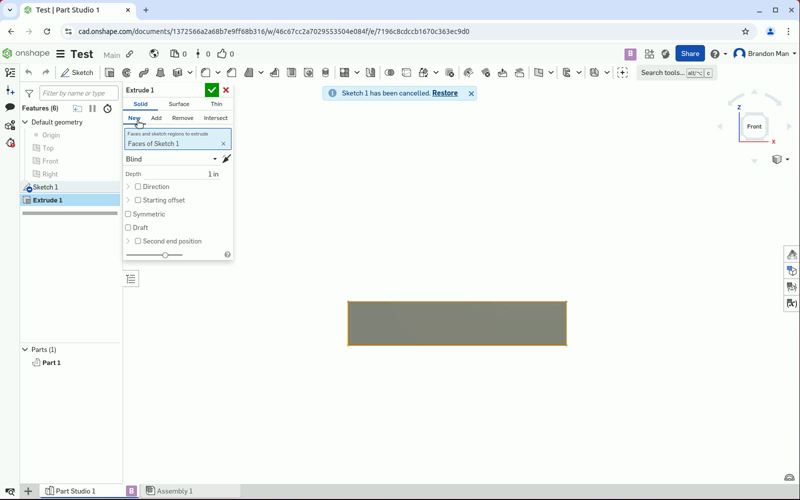
click(137, 120)
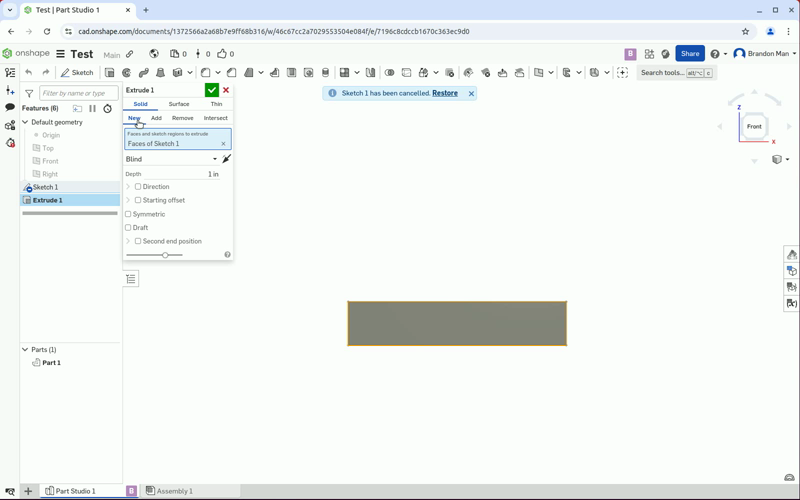
key(tab, 4)
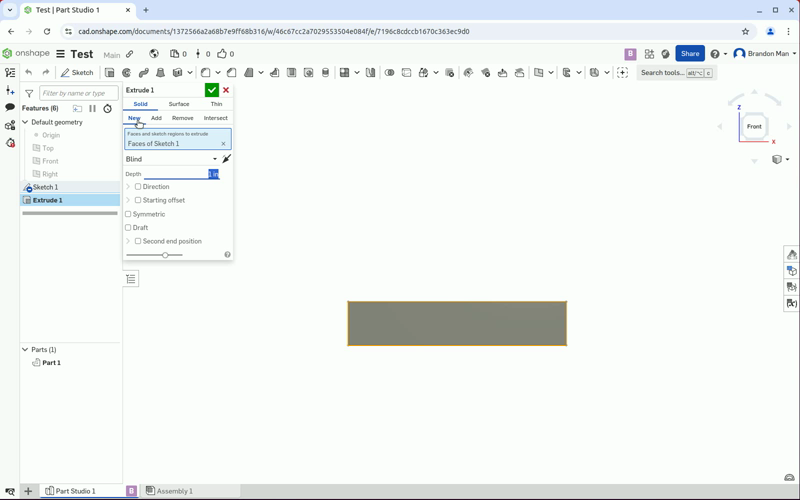
text(1.444)
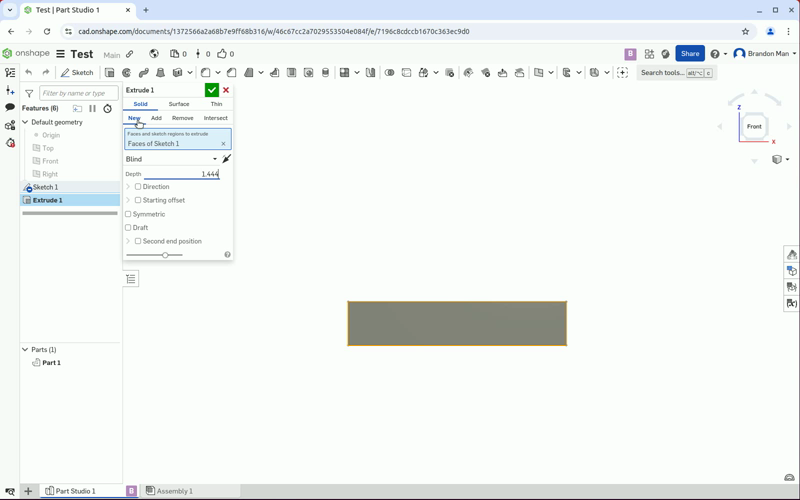
key(enter)
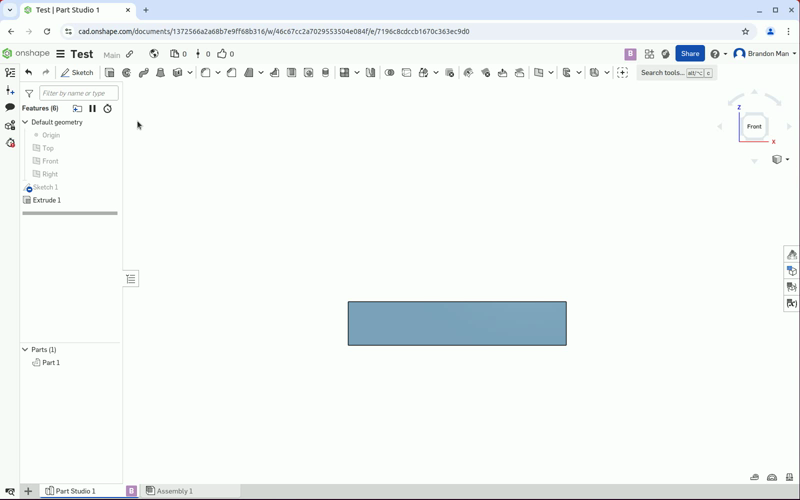
key(shift+h)
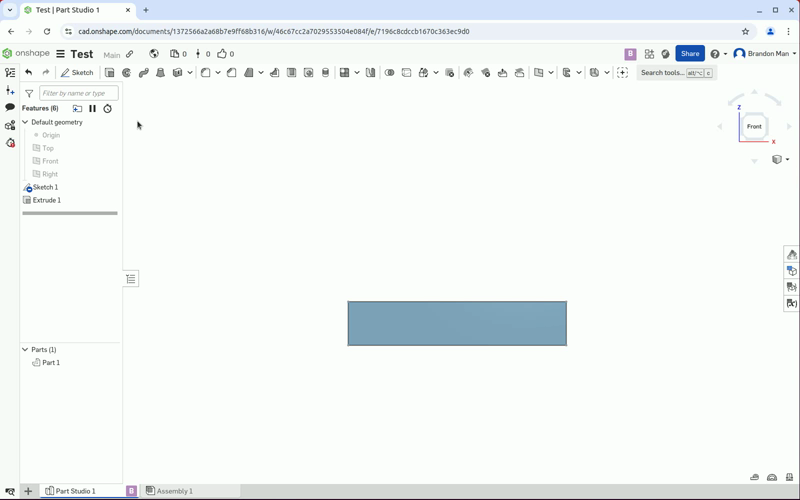
key(shift+h)
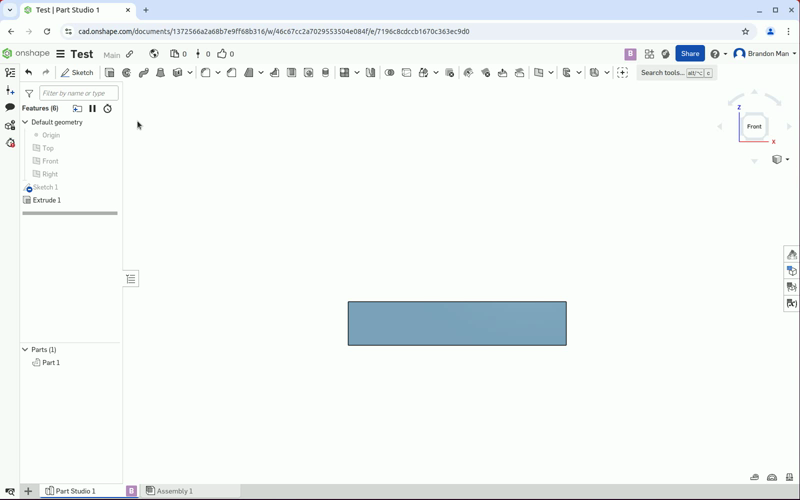
mouse_move(73, 189)
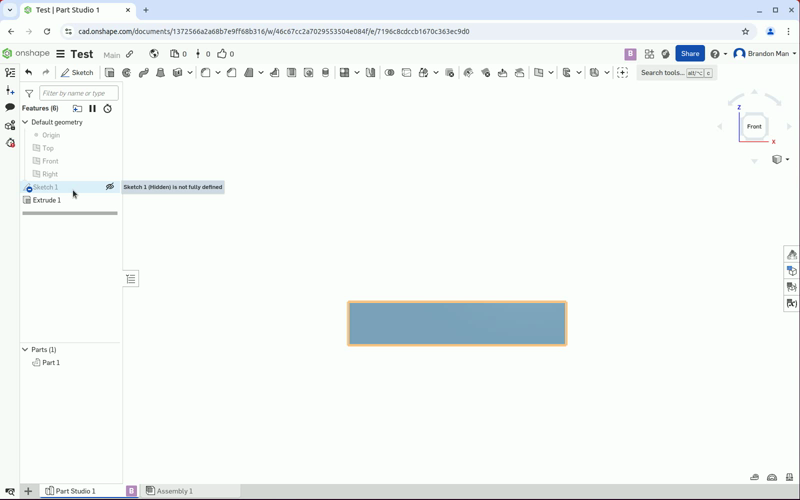
click(73, 189)
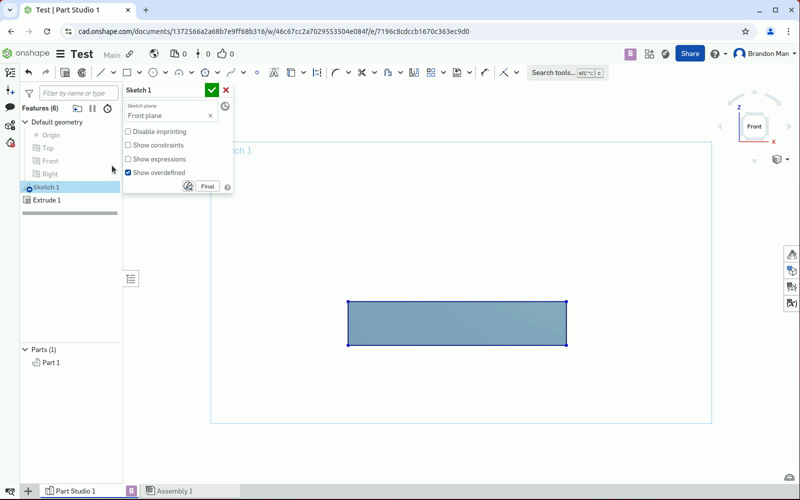
mouse_move(229, 92)
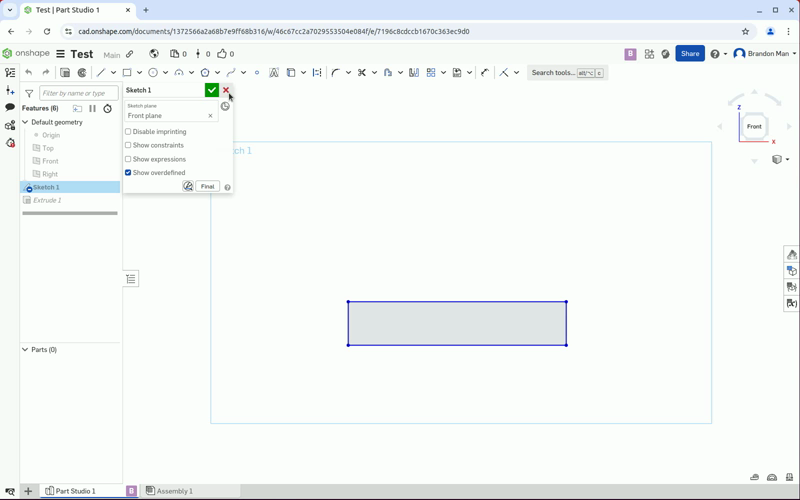
click(229, 92)
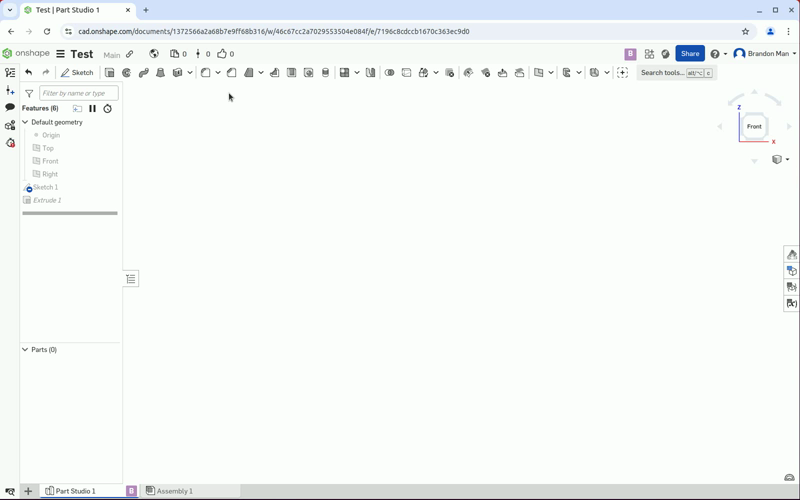
mouse_move(541, 75)
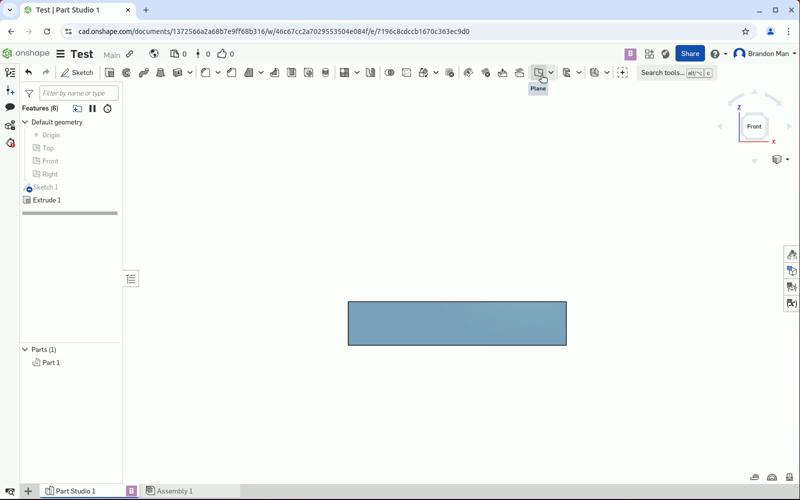
click(541, 75)
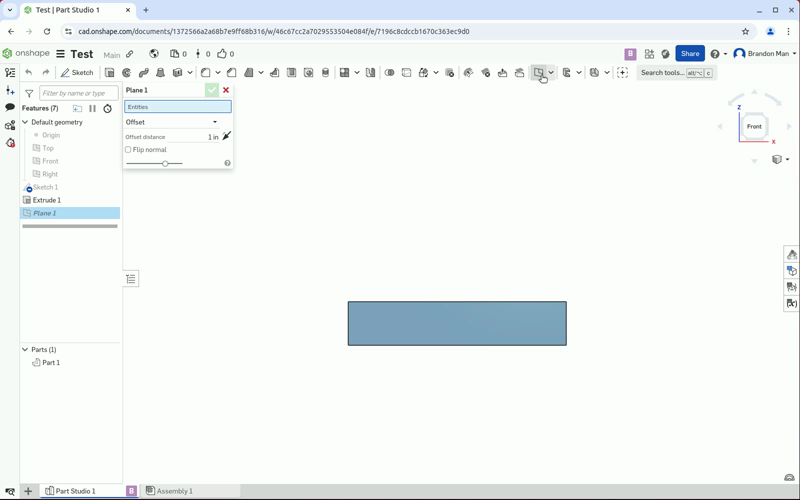
mouse_move(73, 163)
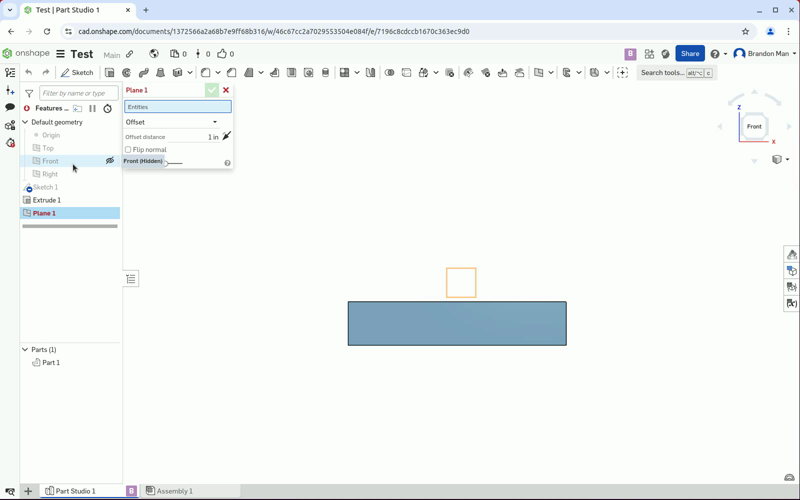
click(73, 163)
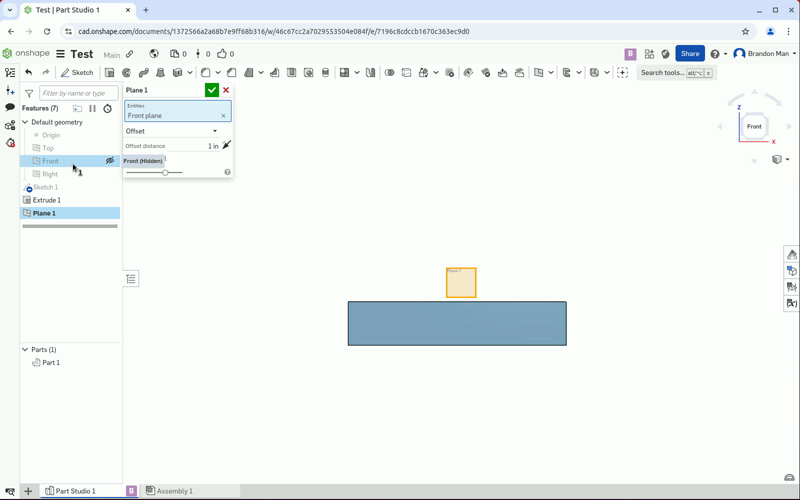
key(tab, 2)
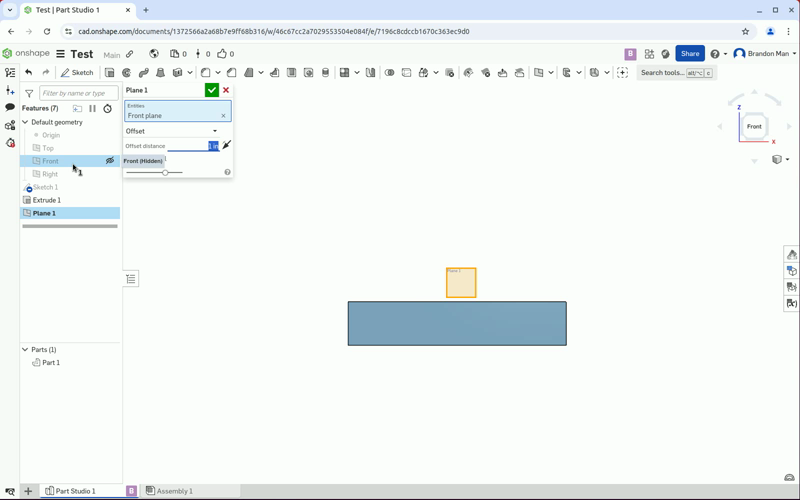
text(1.448)
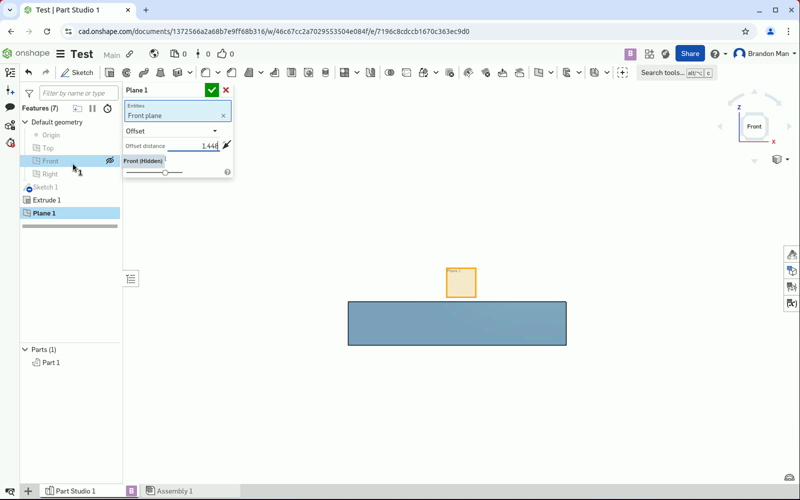
key(enter, 2)
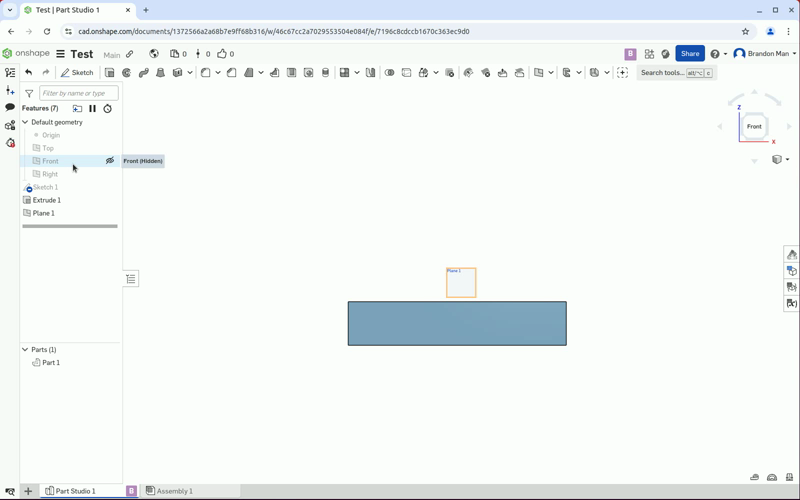
key(shift+s)
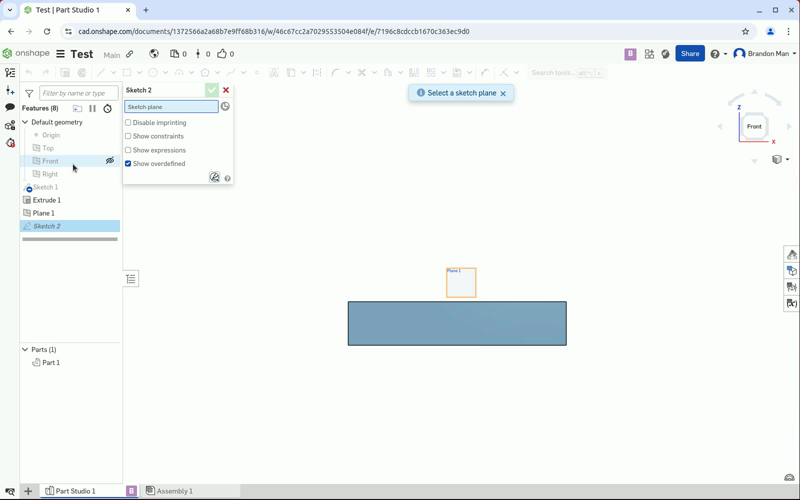
mouse_move(73, 215)
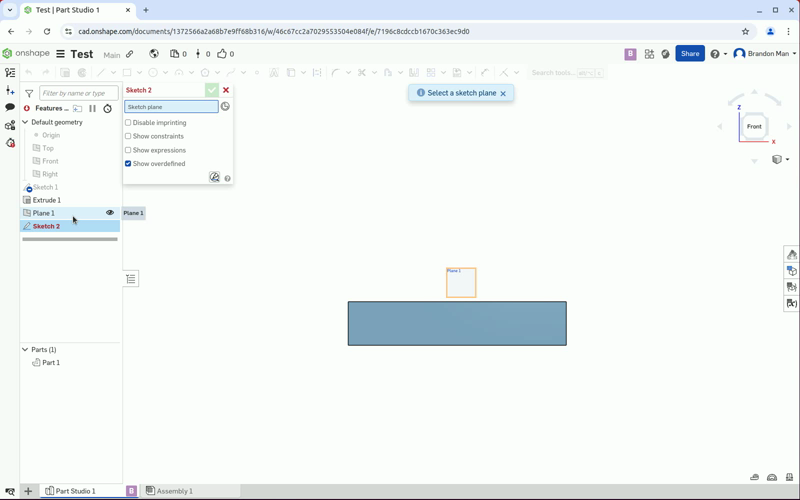
click(73, 215)
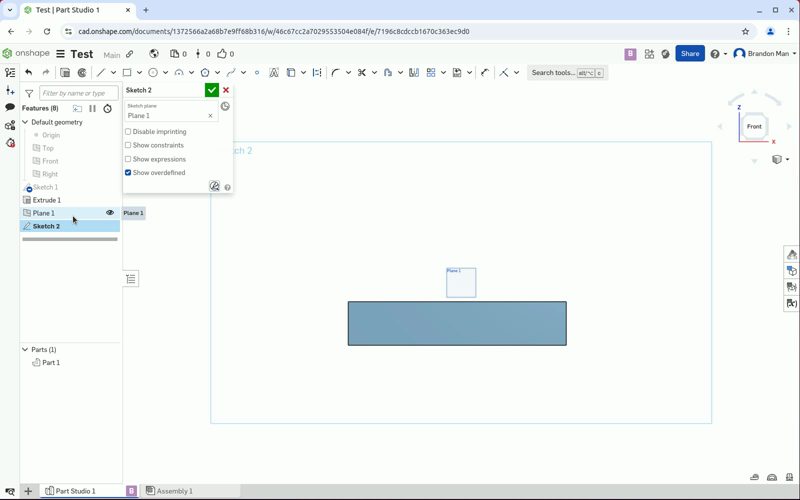
mouse_move(73, 352)
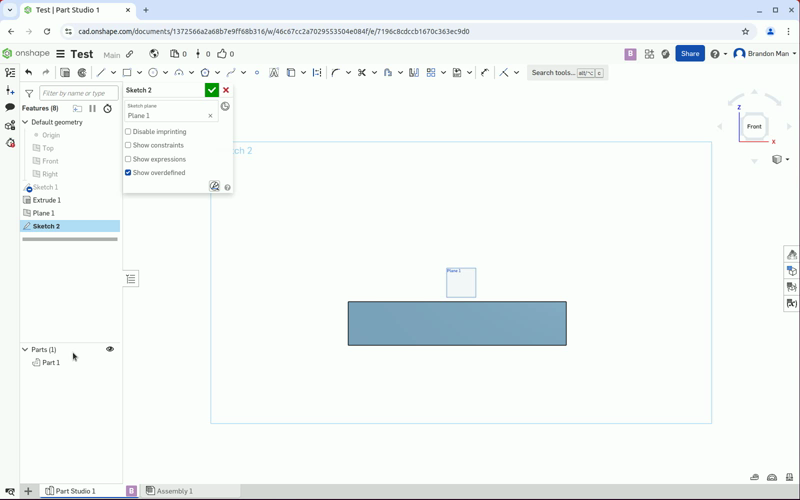
key(y)
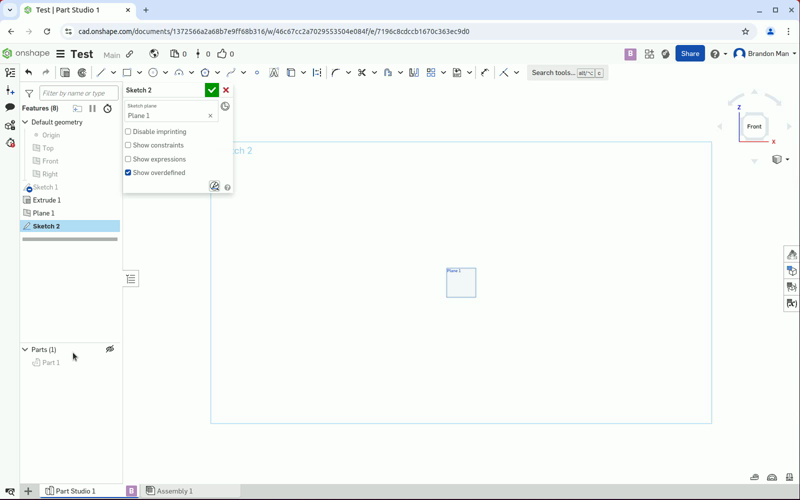
key(l)
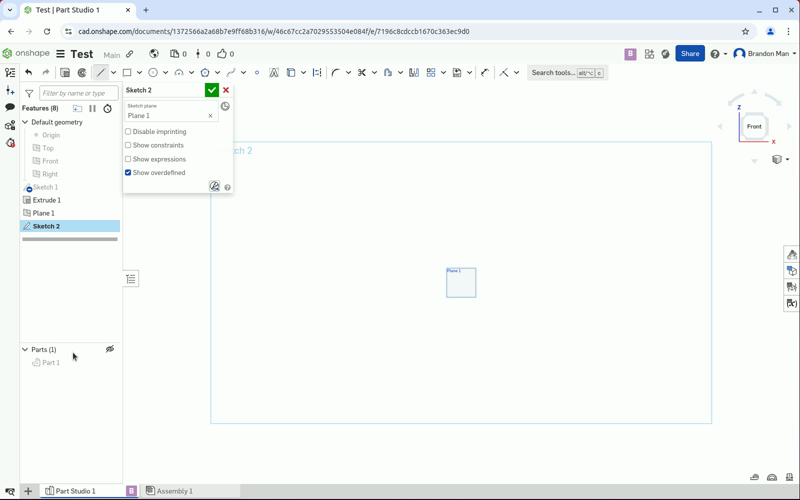
key_down(shift)
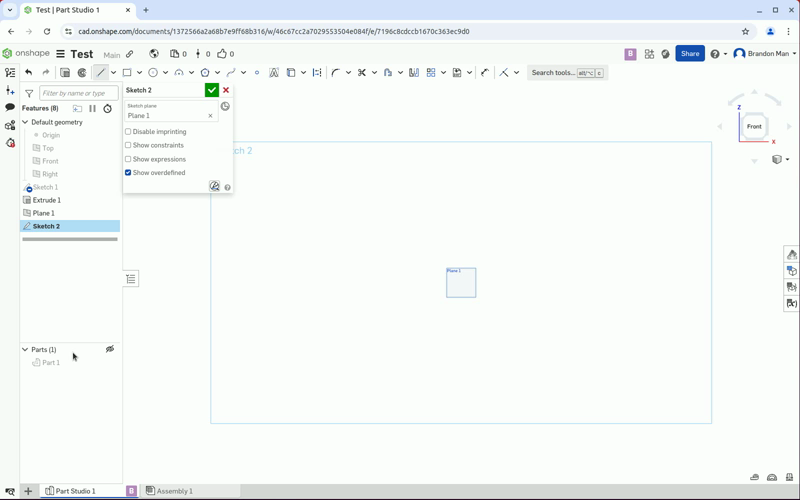
mouse_move(560, 339)
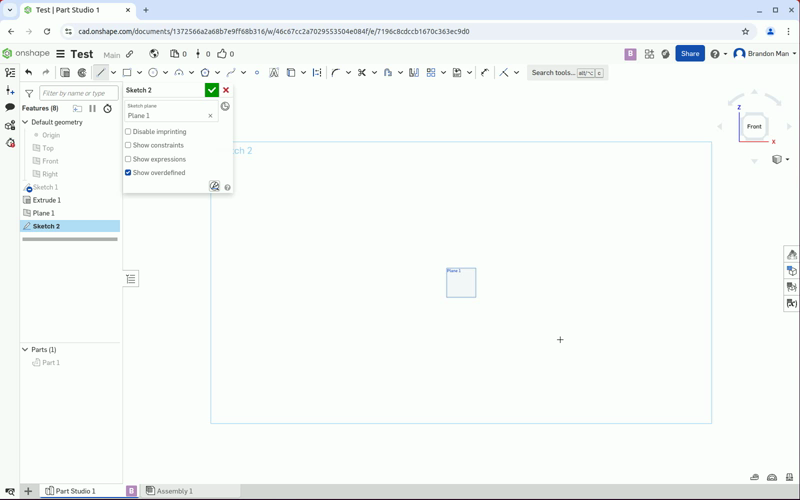
click(560, 339)
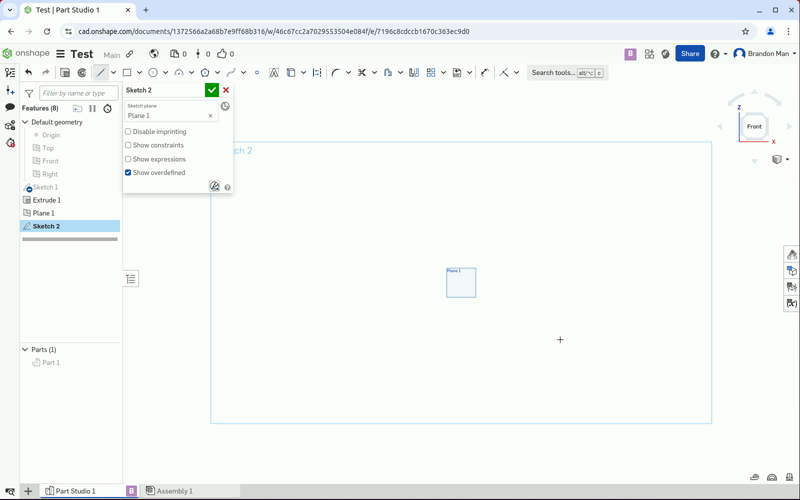
key_up(shift)
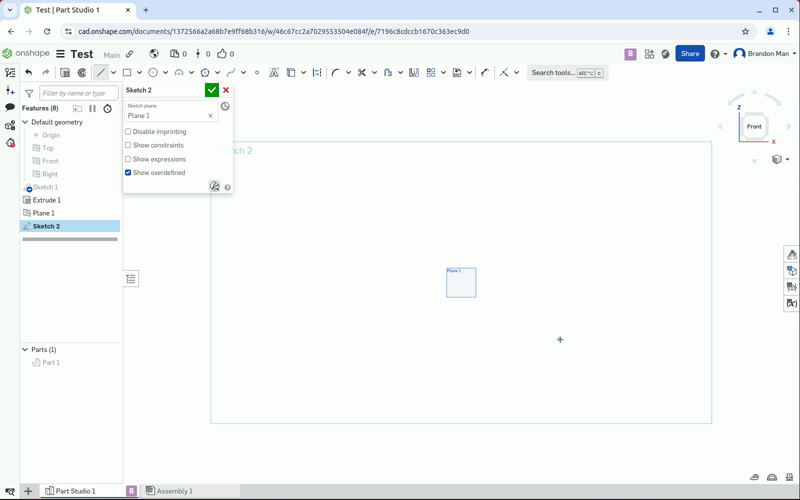
key_down(shift)
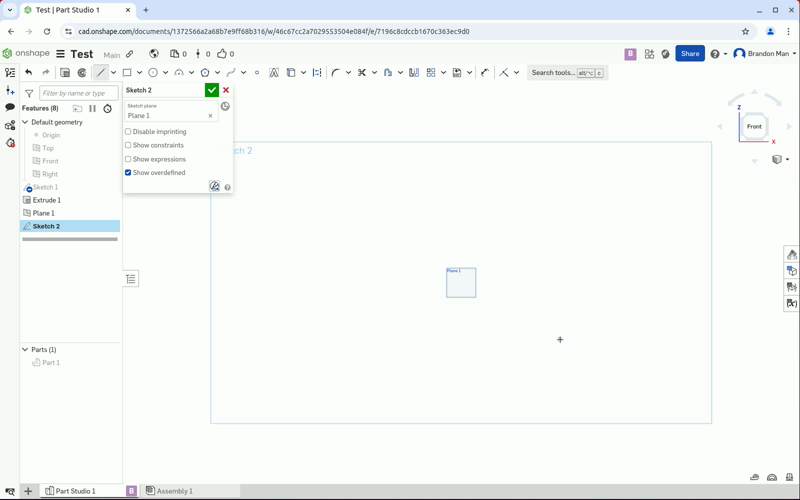
mouse_move(589, 339)
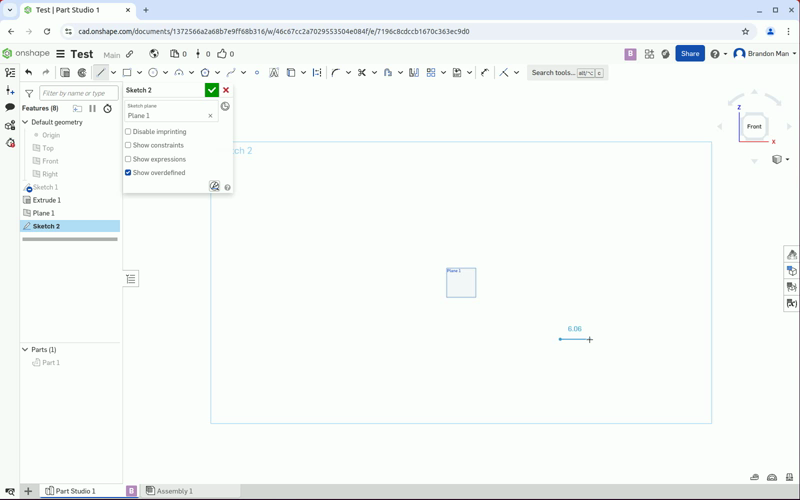
mouse_move(567, 339)
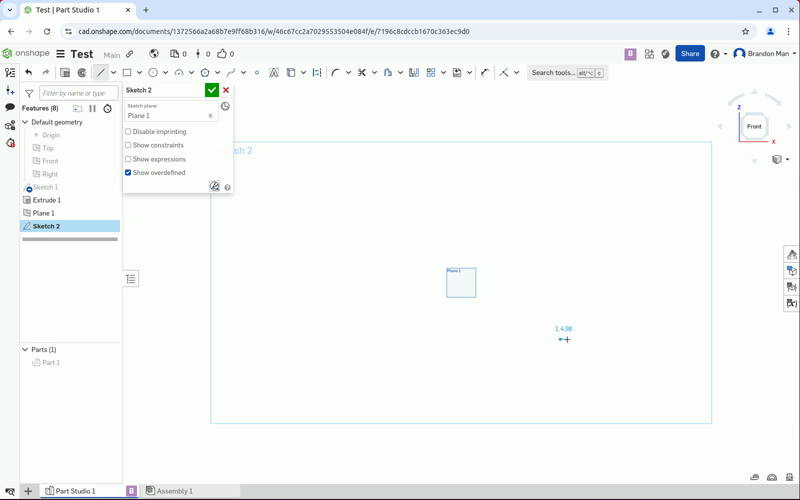
scroll(6)
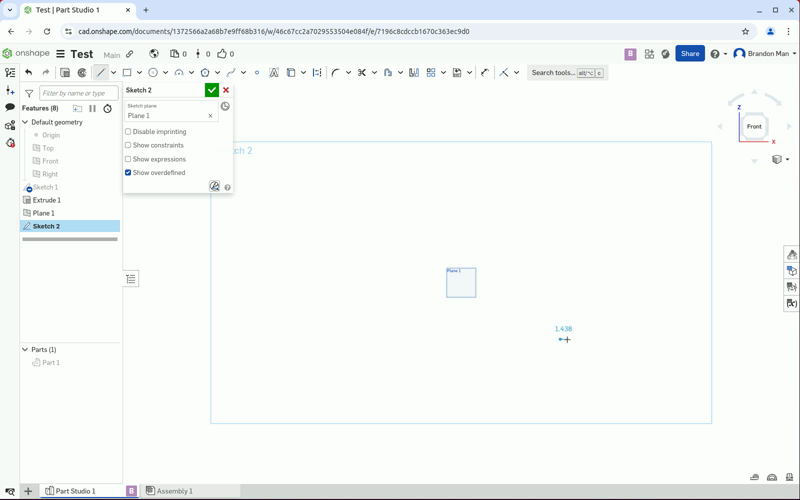
scroll(6)
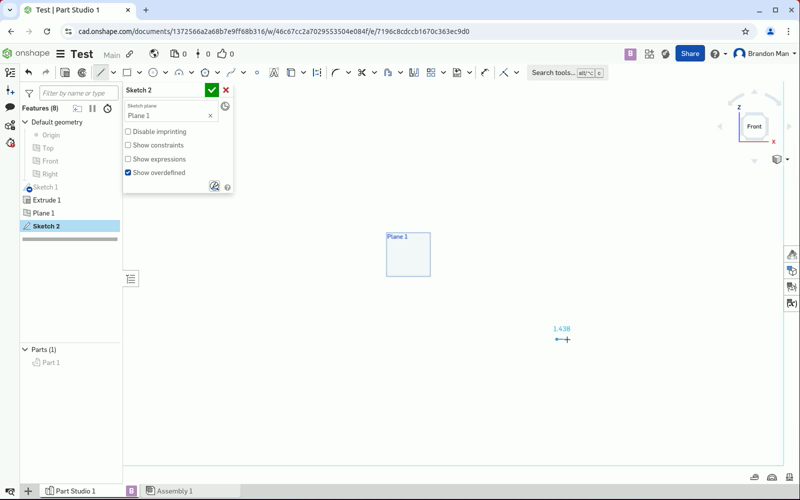
scroll(6)
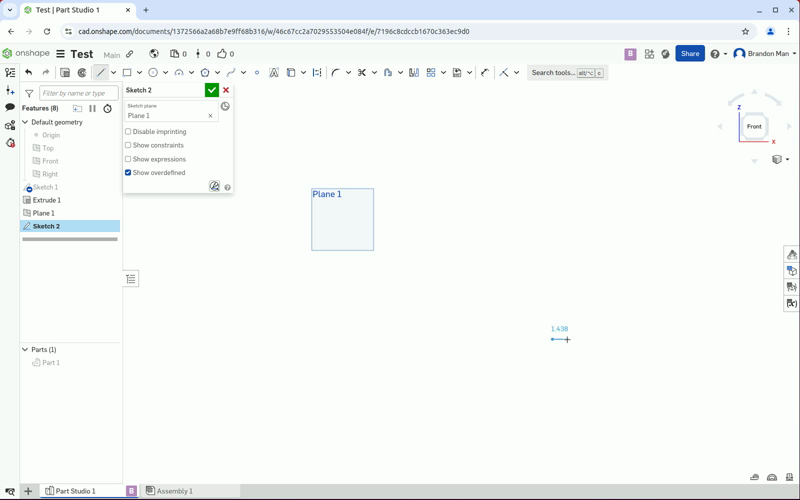
scroll(6)
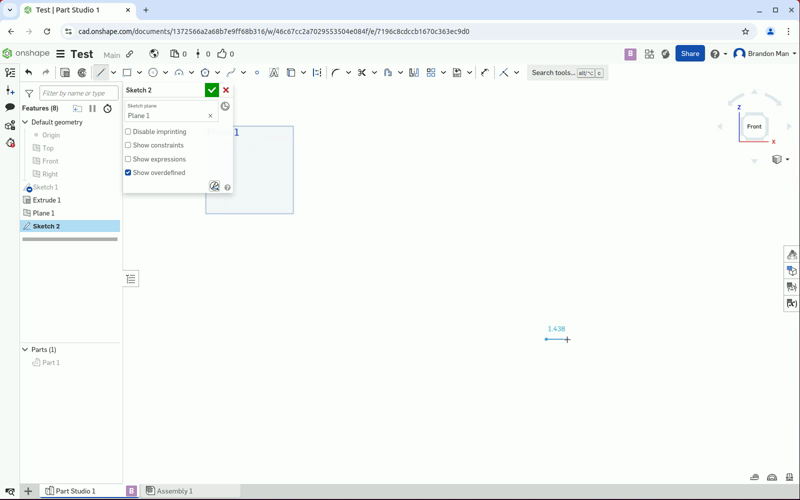
scroll(6)
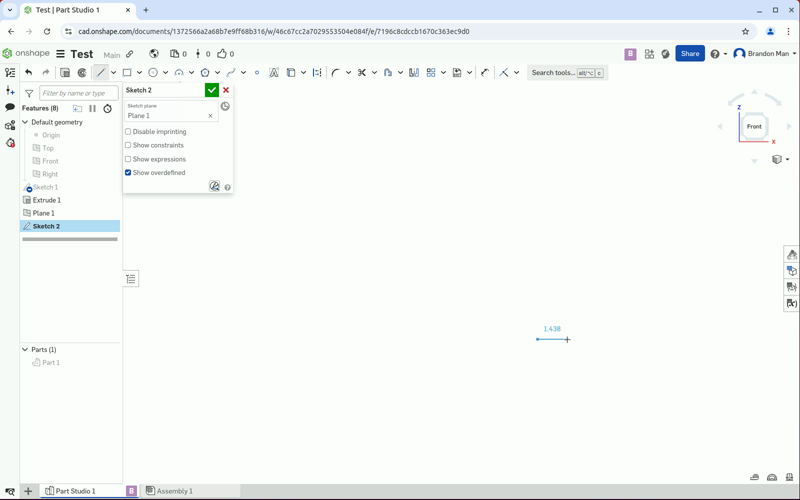
scroll(6)
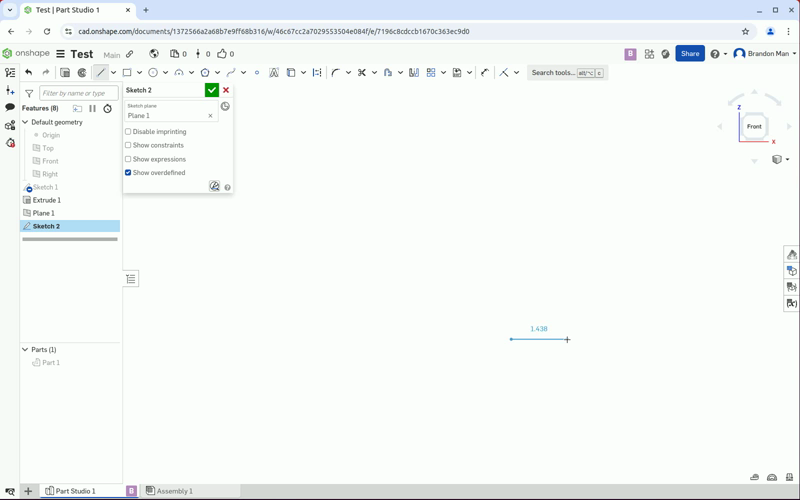
scroll(6)
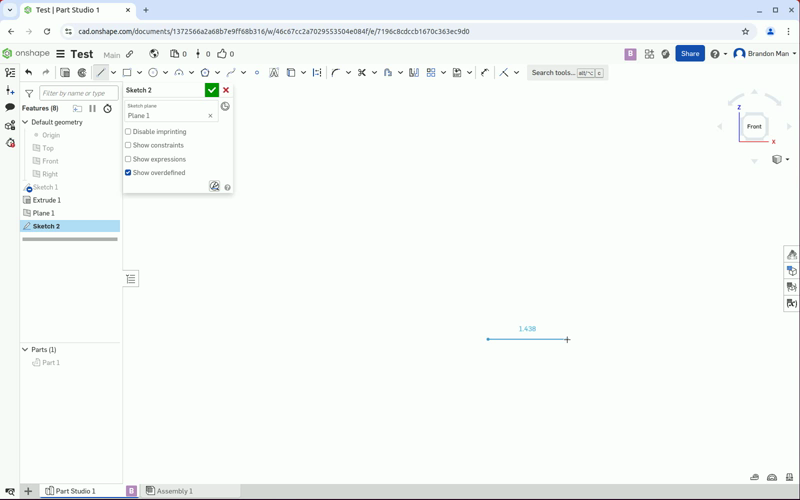
click(567, 339)
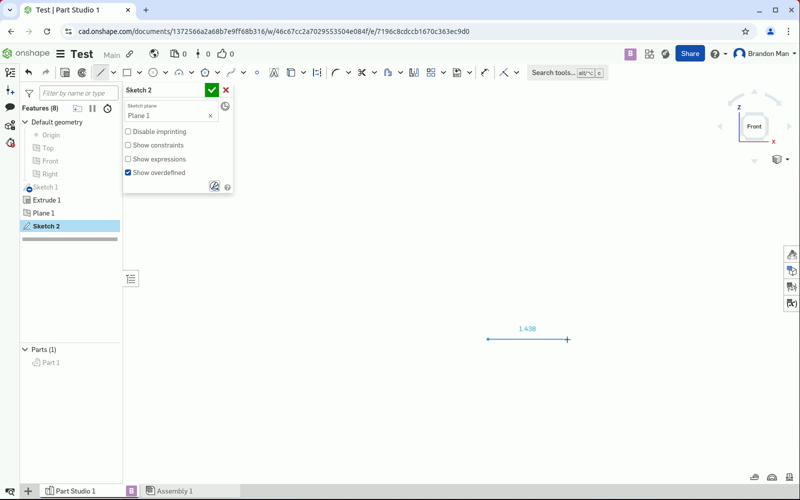
scroll(-6)
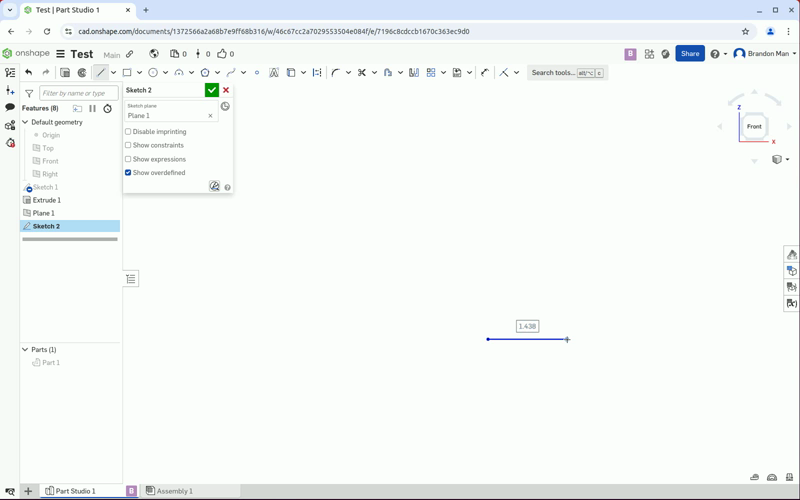
scroll(-6)
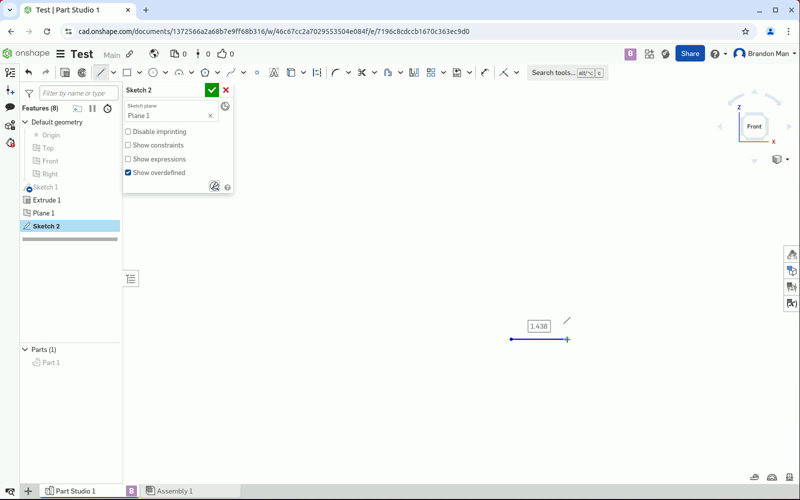
scroll(-6)
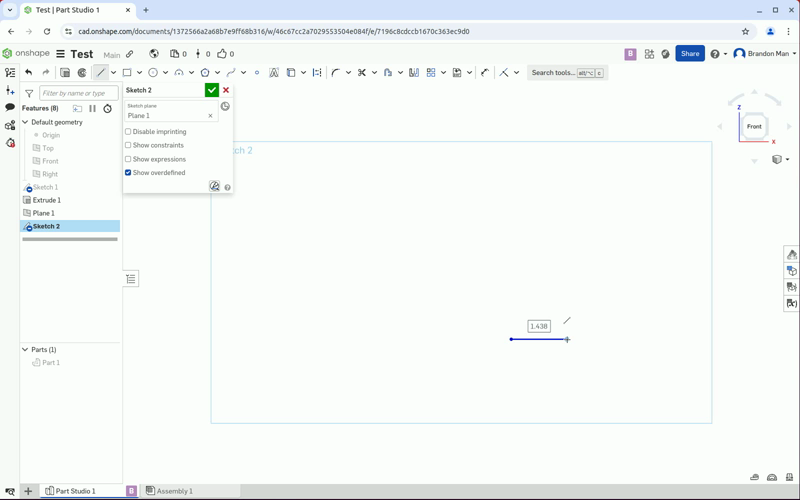
scroll(-6)
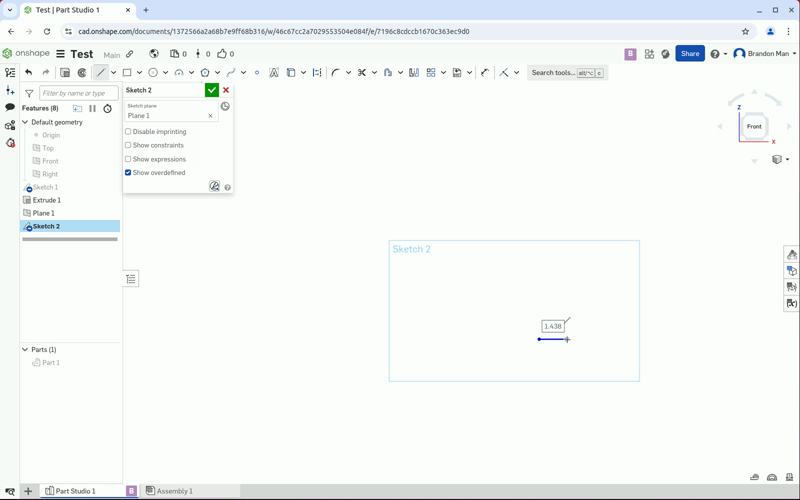
scroll(-6)
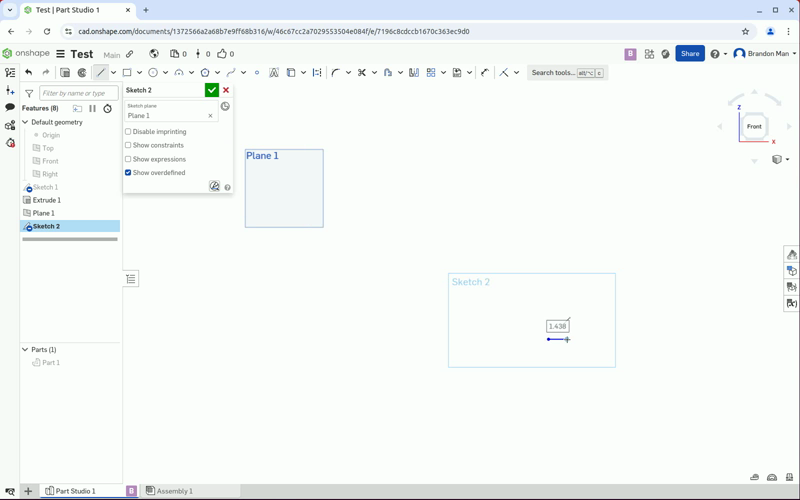
scroll(-6)
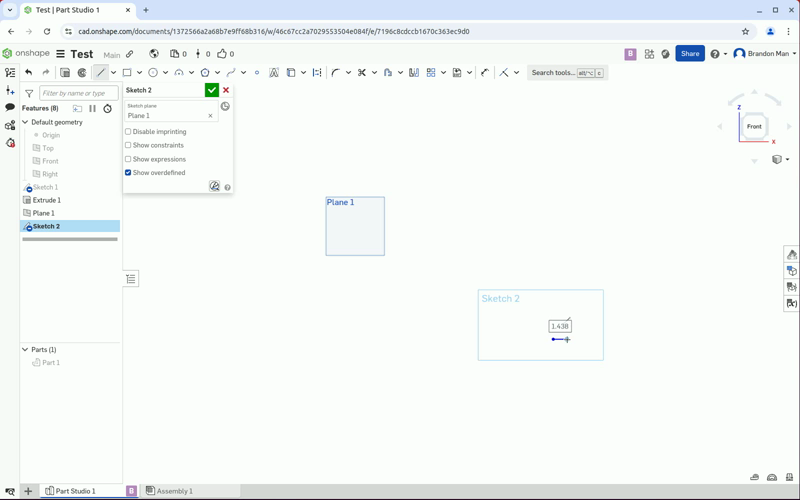
scroll(-6)
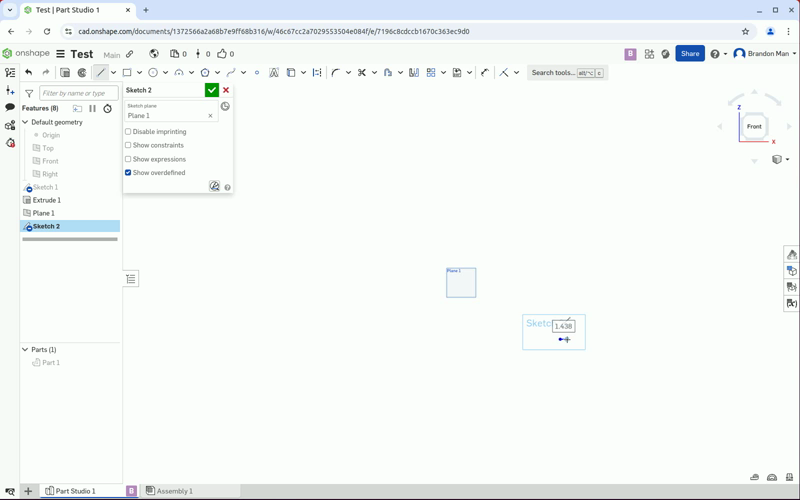
key_up(shift)
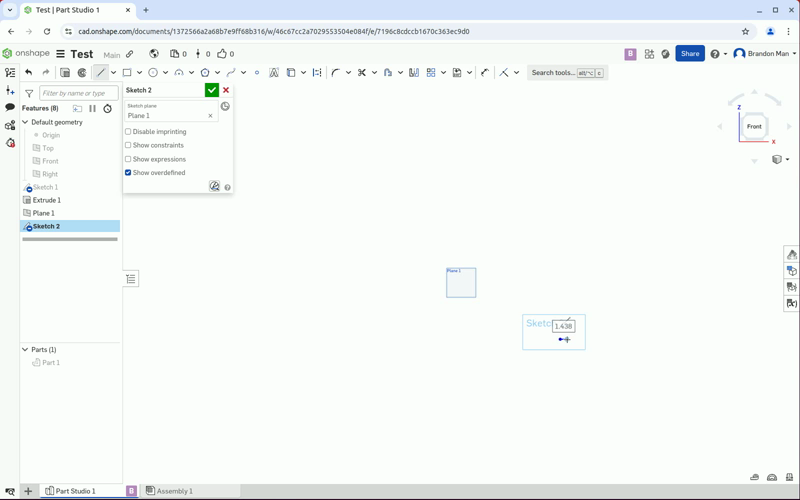
key_down(shift)
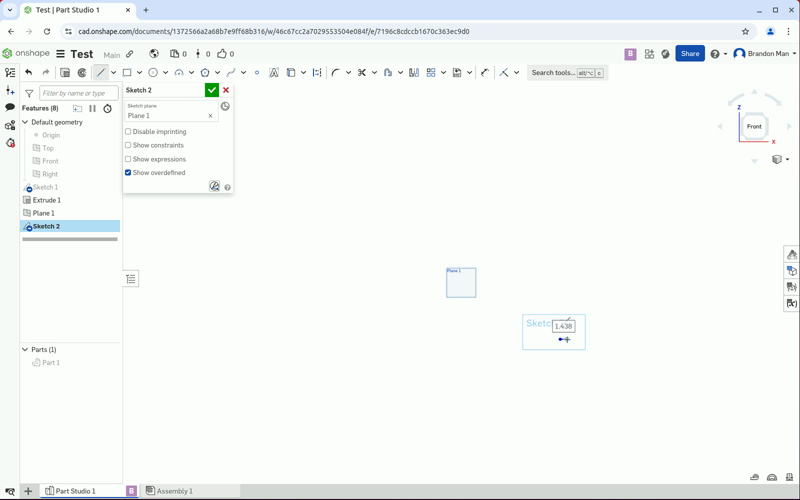
mouse_move(589, 339)
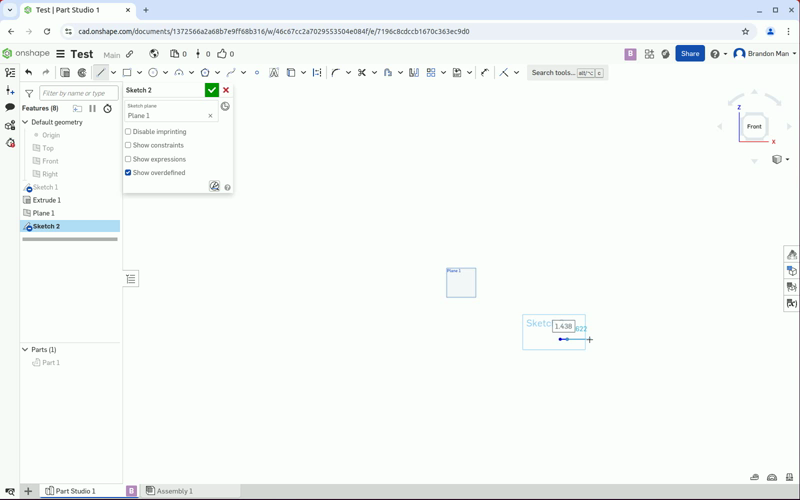
mouse_move(567, 304)
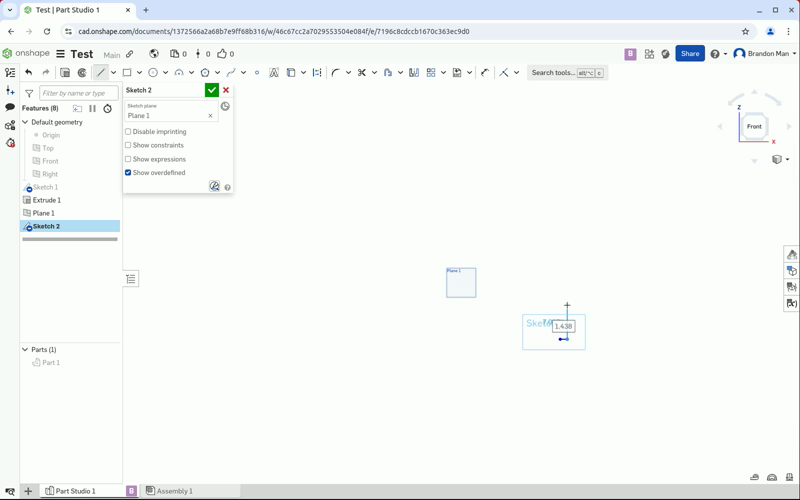
click(567, 304)
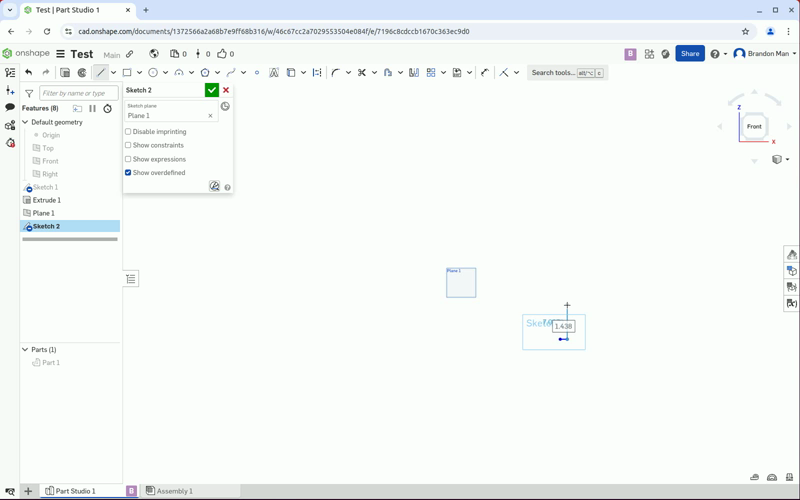
key_up(shift)
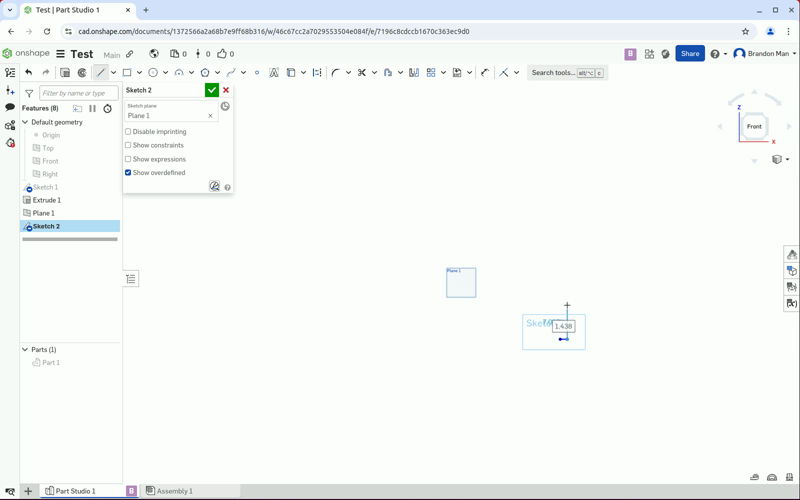
key_down(shift)
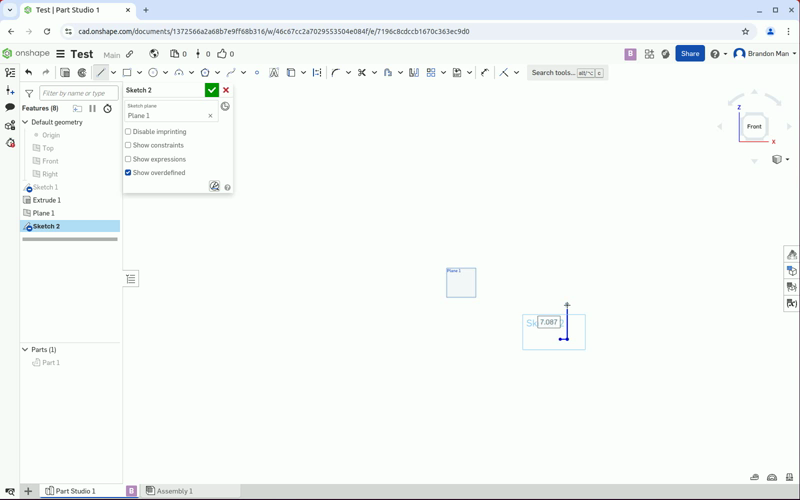
mouse_move(589, 304)
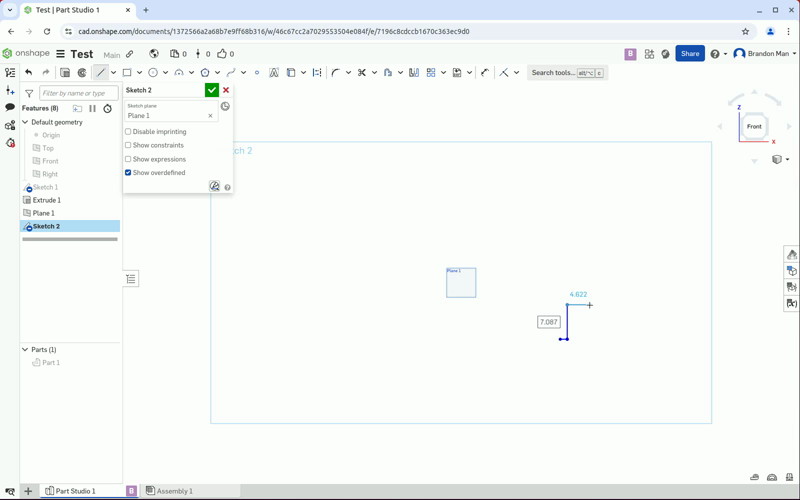
mouse_move(560, 304)
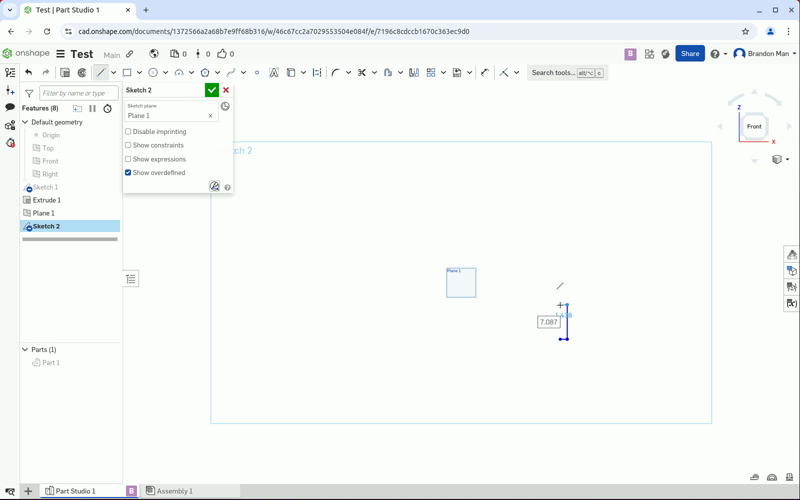
scroll(6)
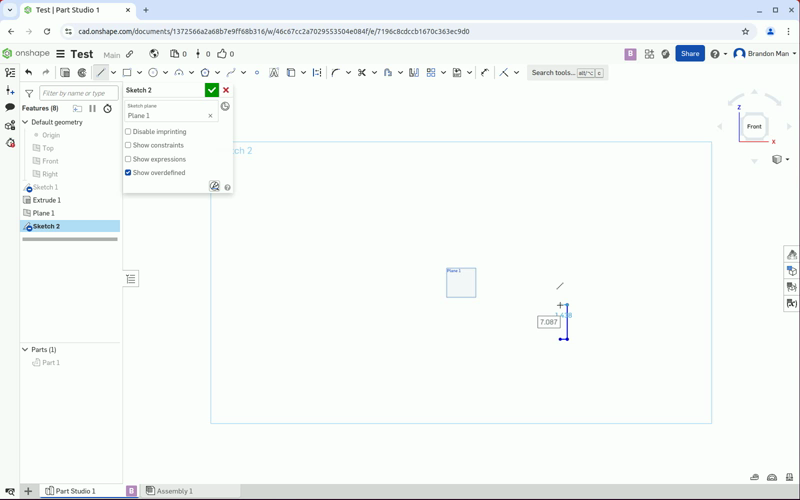
scroll(6)
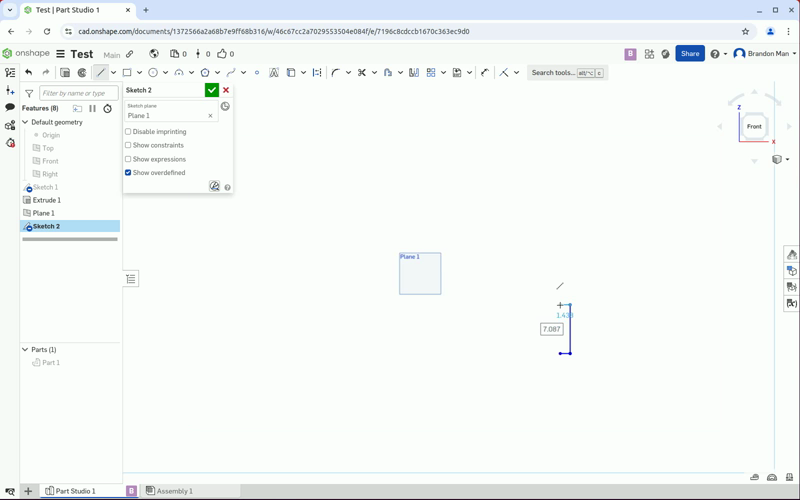
scroll(6)
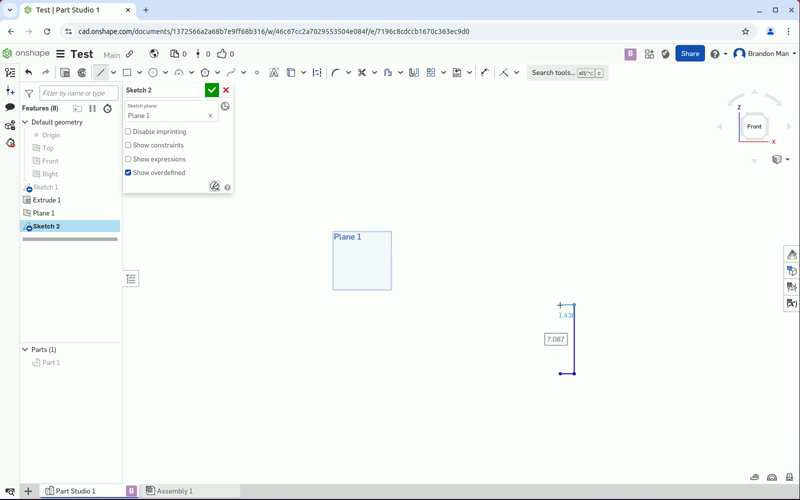
scroll(6)
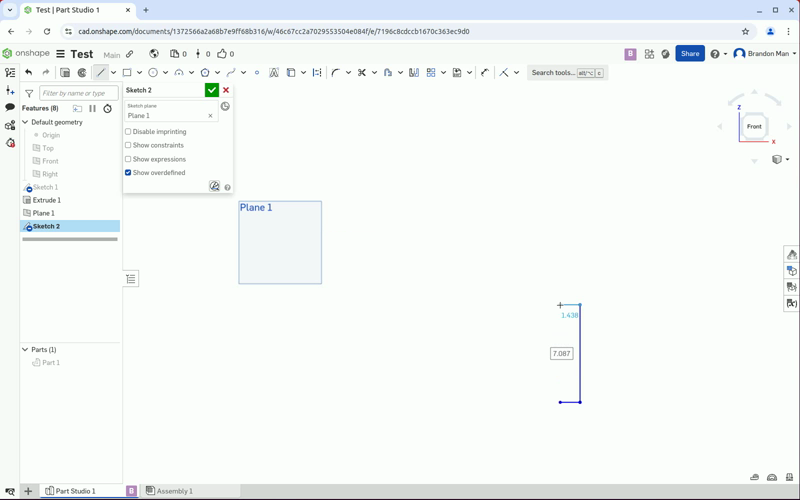
scroll(6)
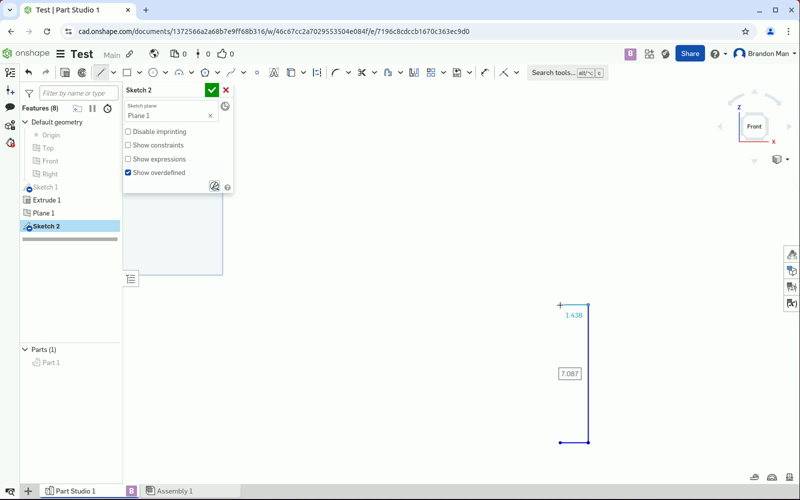
scroll(6)
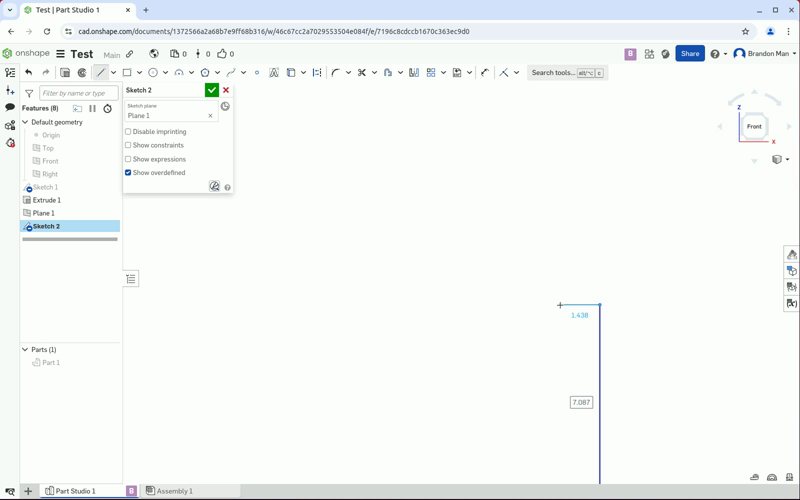
scroll(6)
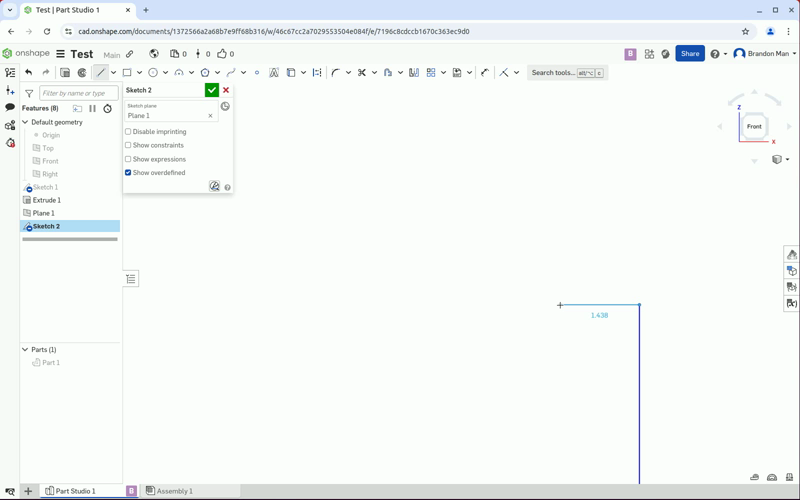
click(560, 304)
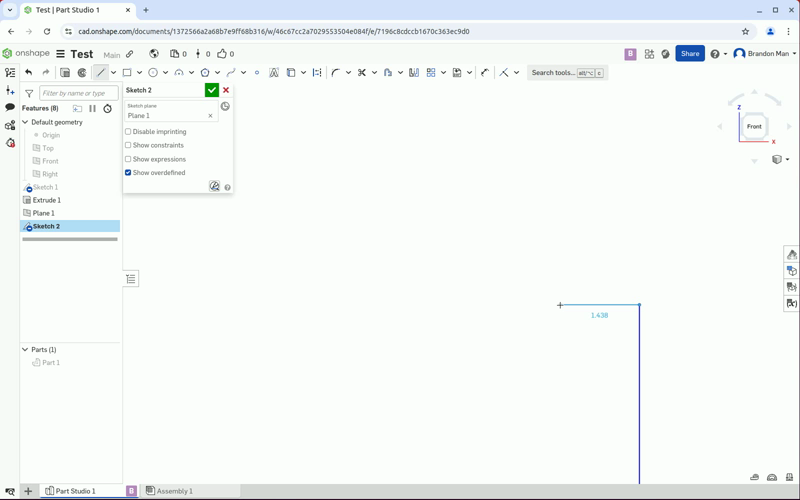
scroll(-6)
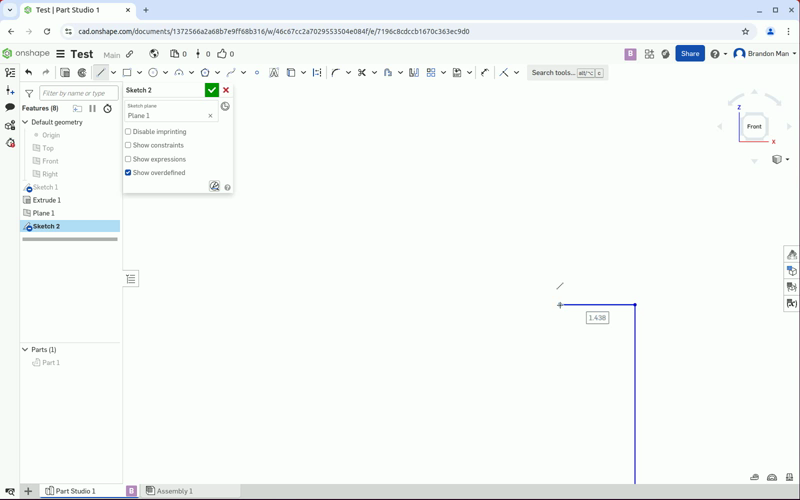
scroll(-6)
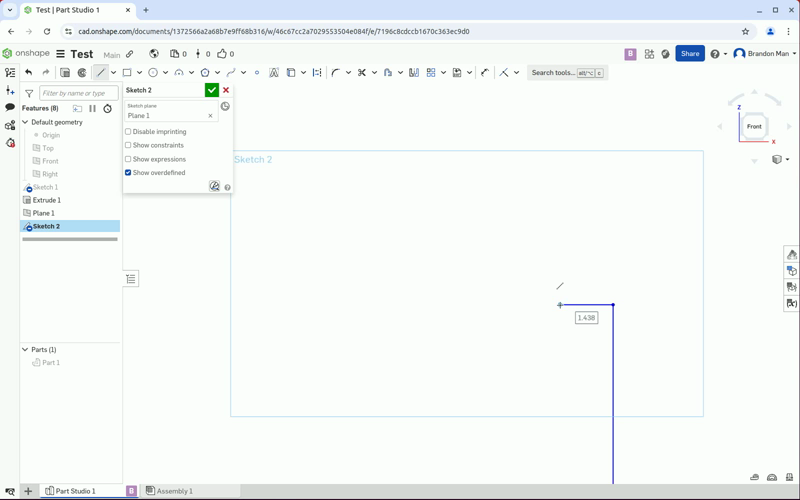
scroll(-6)
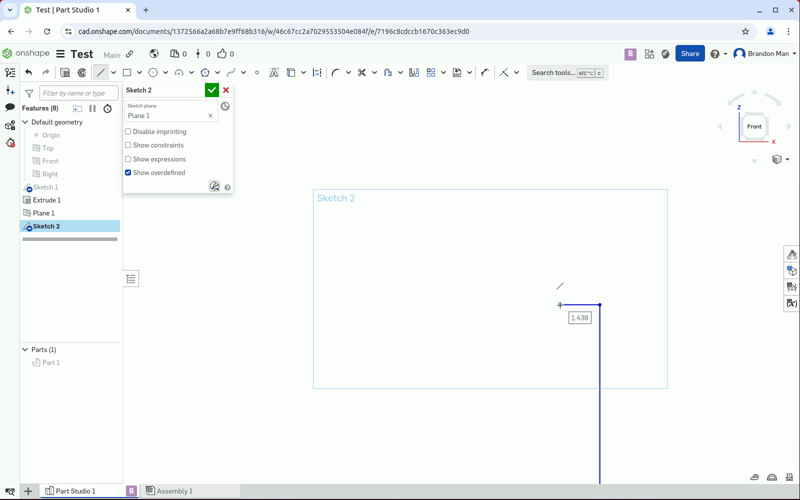
scroll(-6)
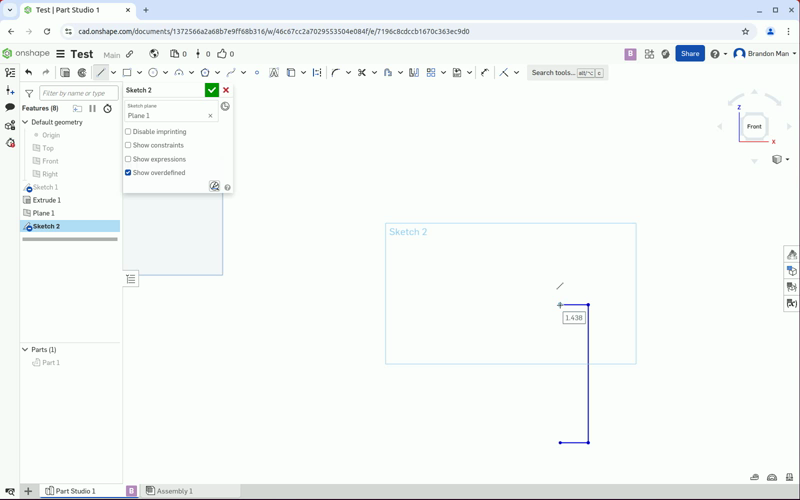
scroll(-6)
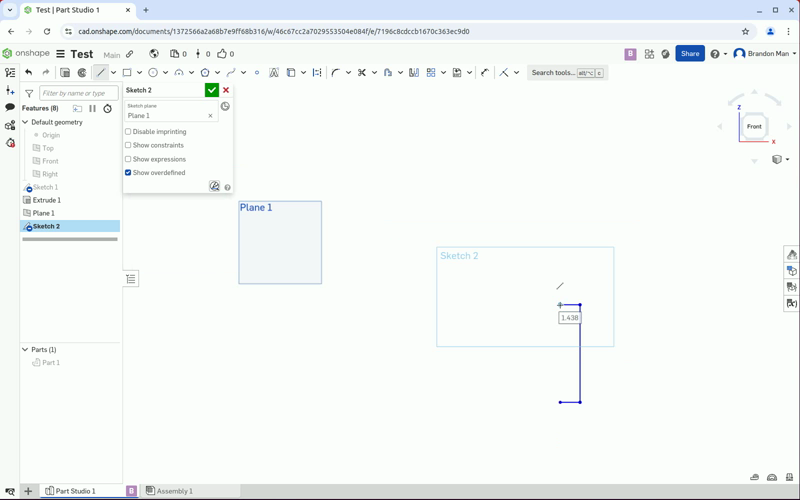
scroll(-6)
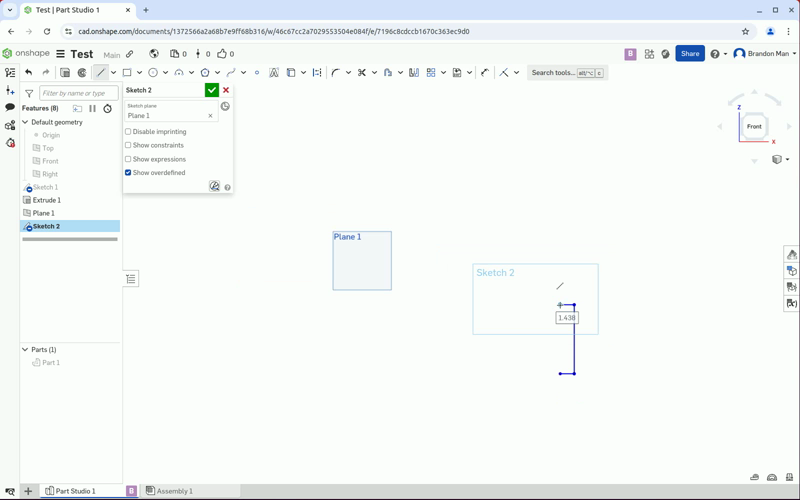
scroll(-6)
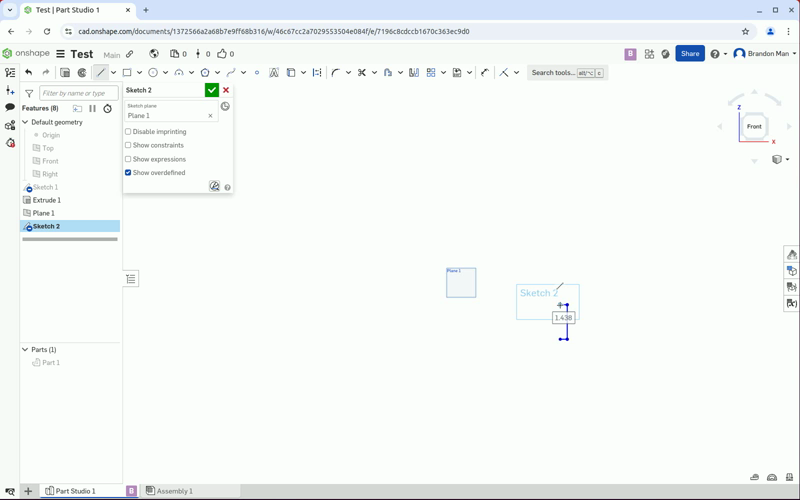
key_up(shift)
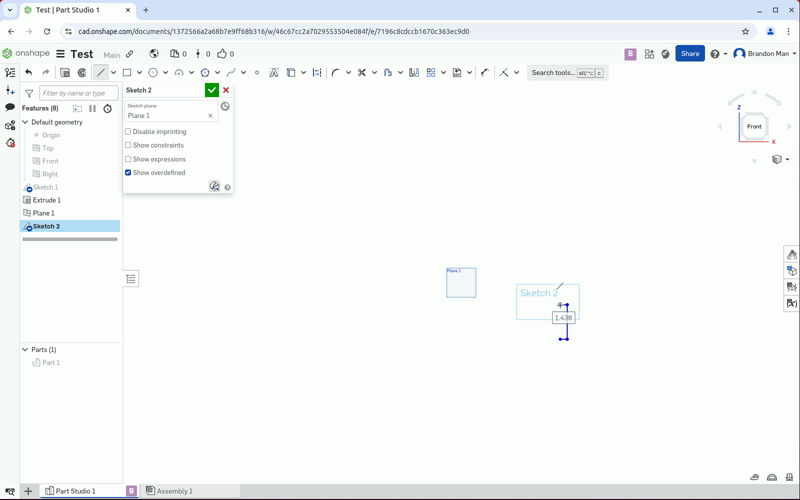
mouse_move(589, 304)
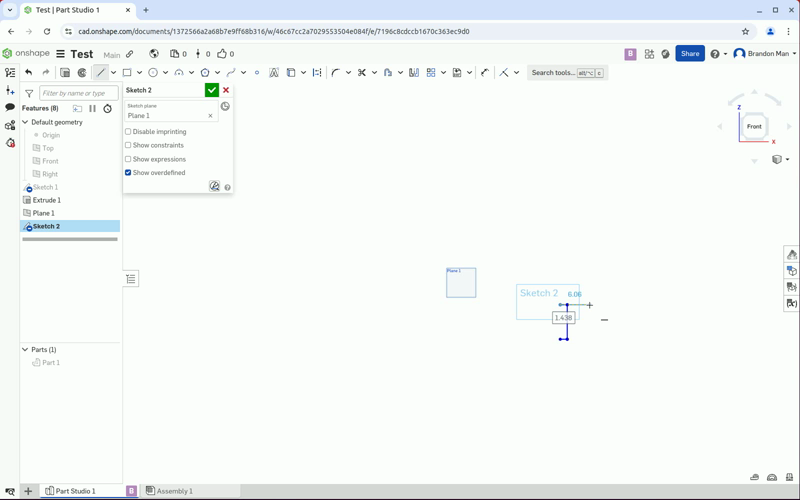
key_down(shift)
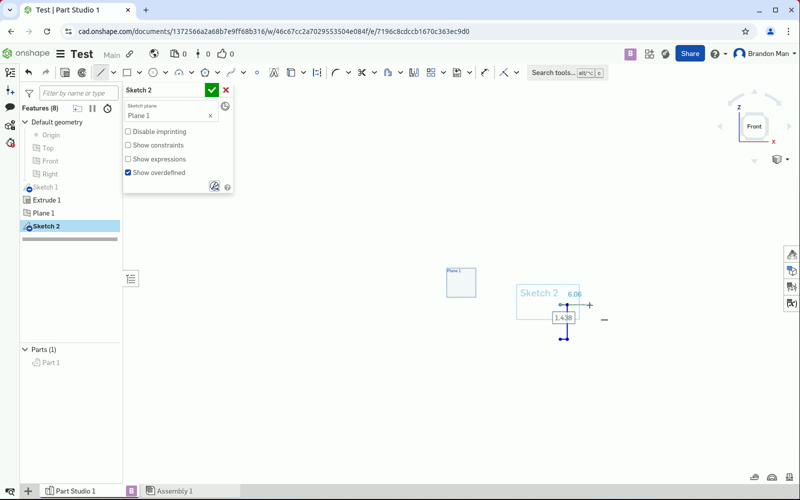
mouse_move(560, 339)
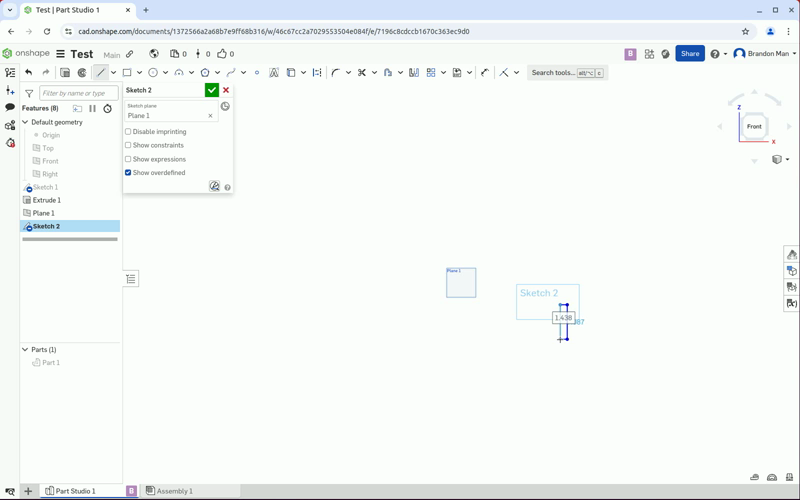
key_up(shift)
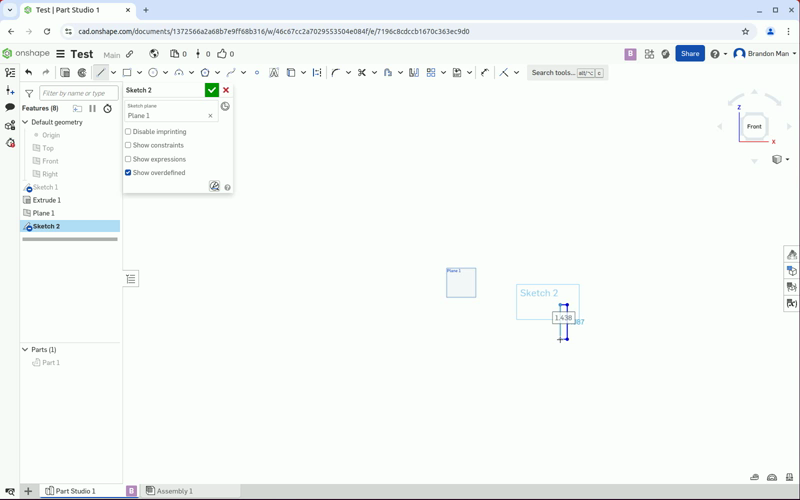
click(560, 339)
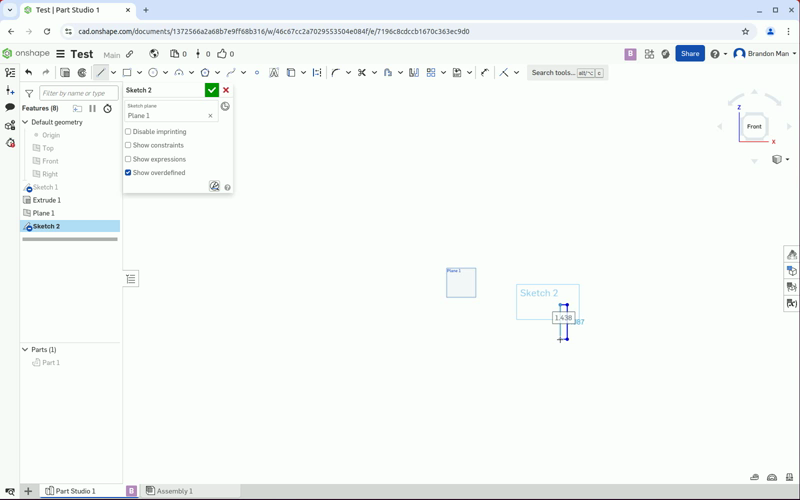
key(esc)
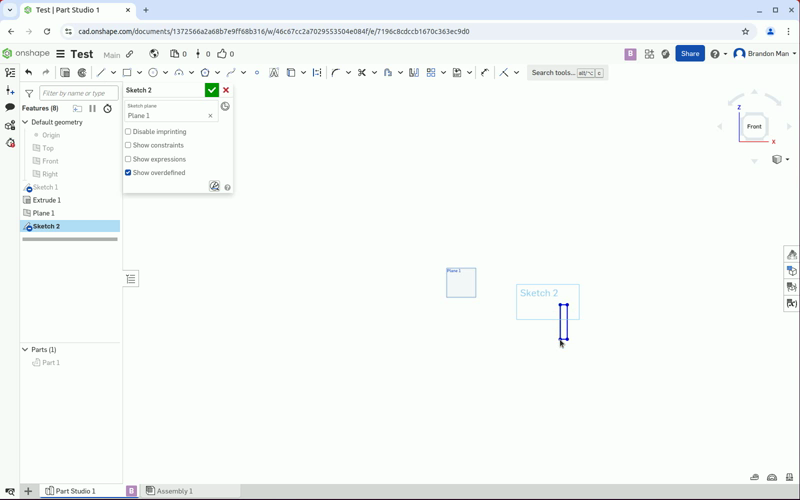
mouse_move(565, 316)
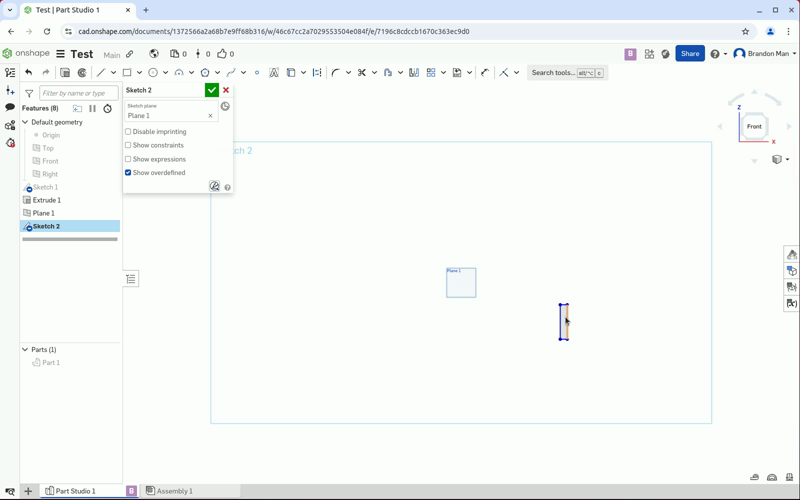
scroll(6)
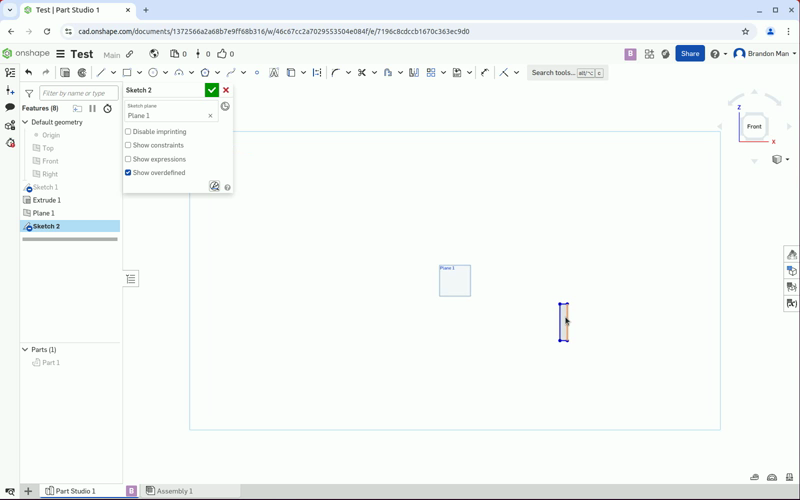
scroll(6)
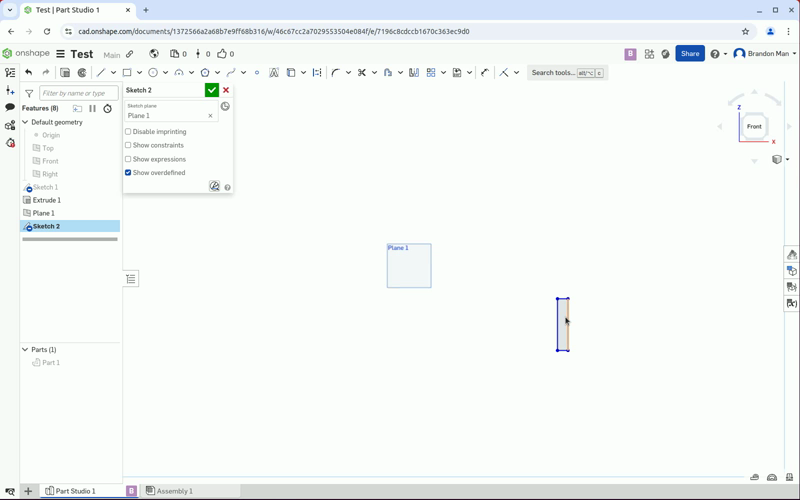
scroll(6)
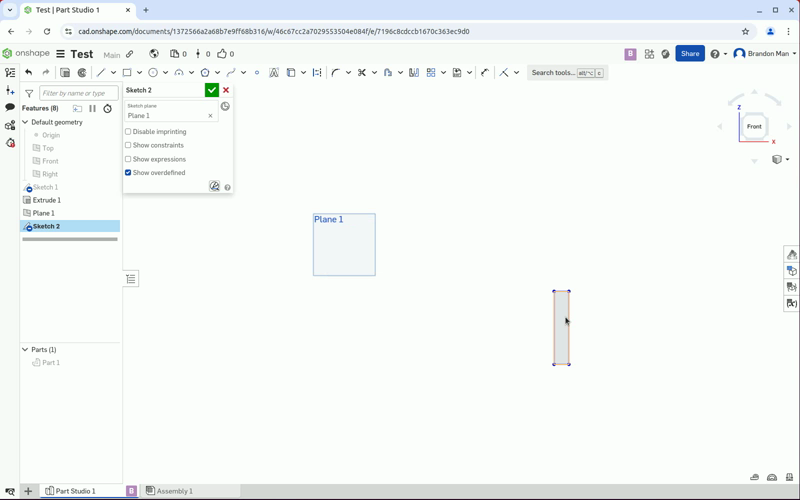
scroll(6)
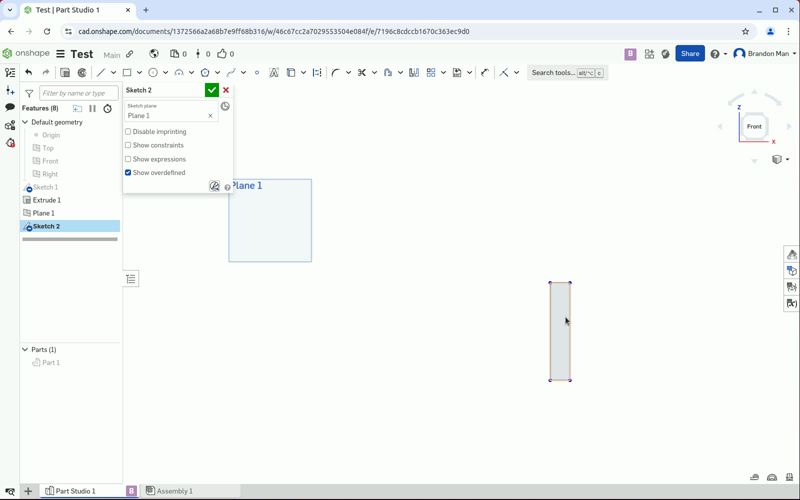
scroll(6)
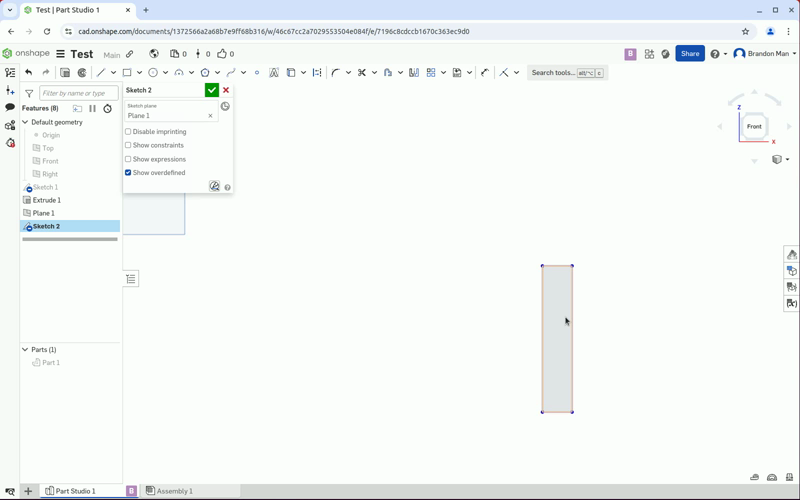
scroll(6)
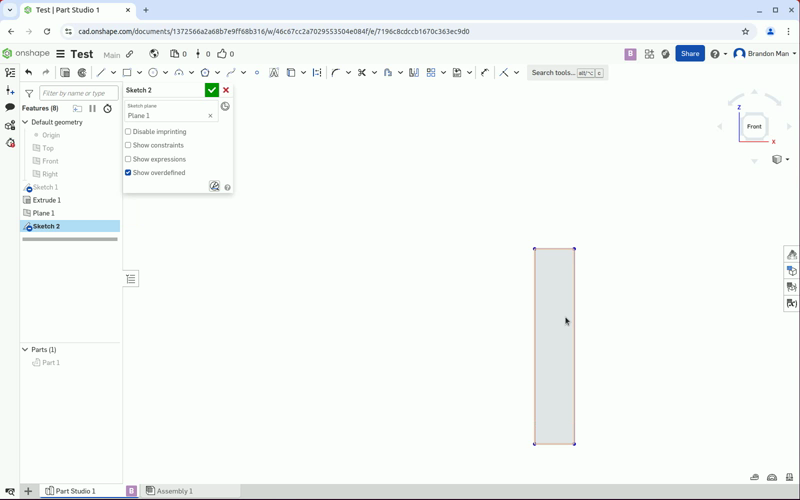
scroll(6)
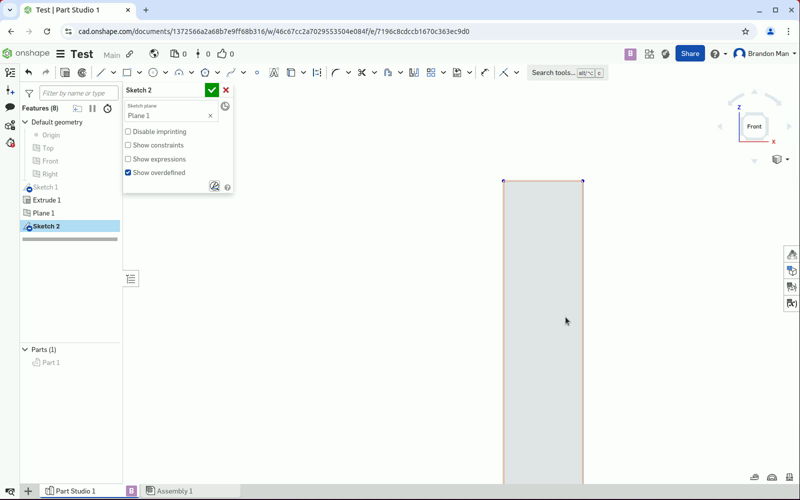
click(565, 316)
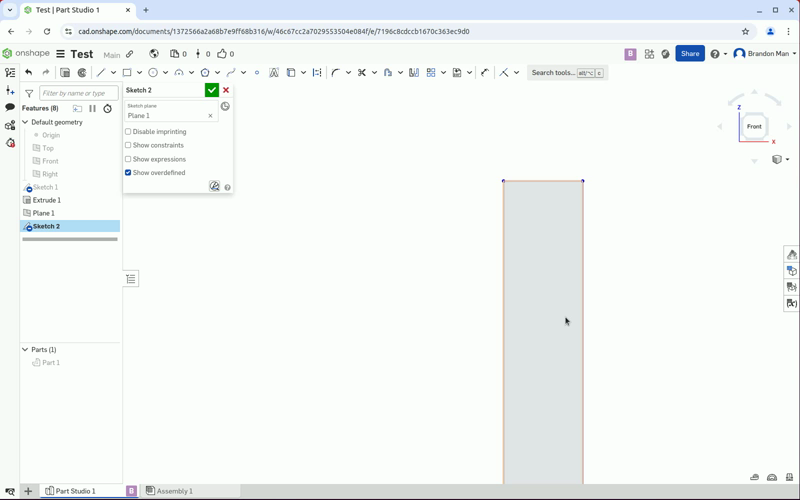
scroll(-6)
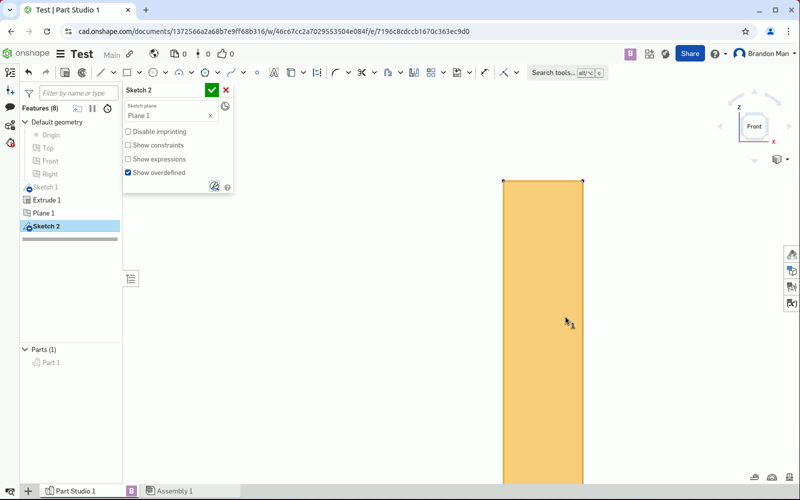
scroll(-6)
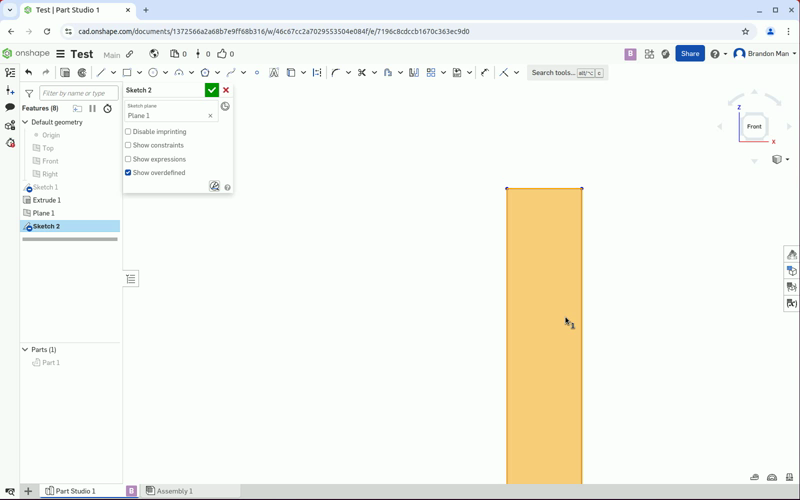
scroll(-6)
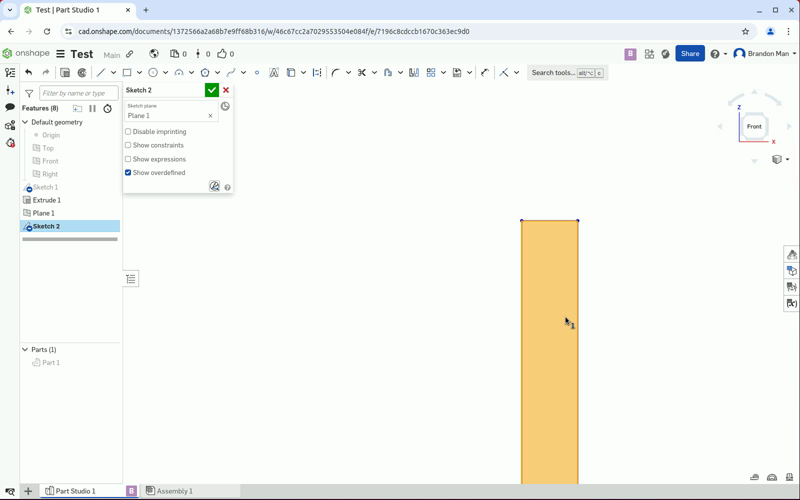
scroll(-6)
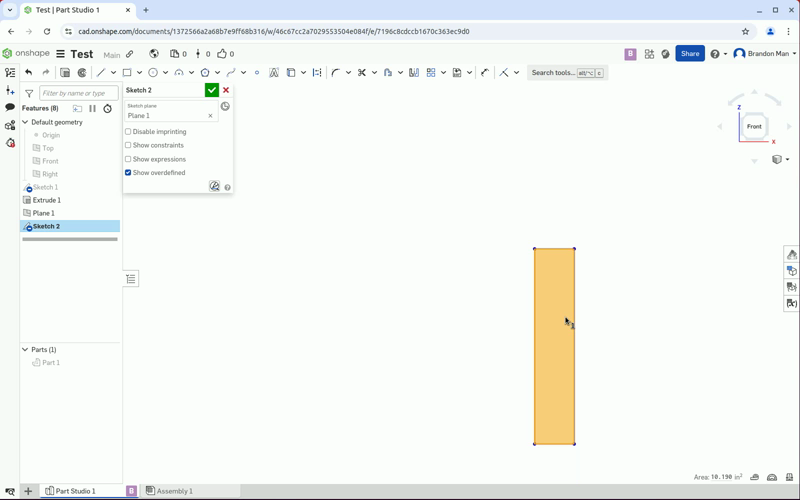
scroll(-6)
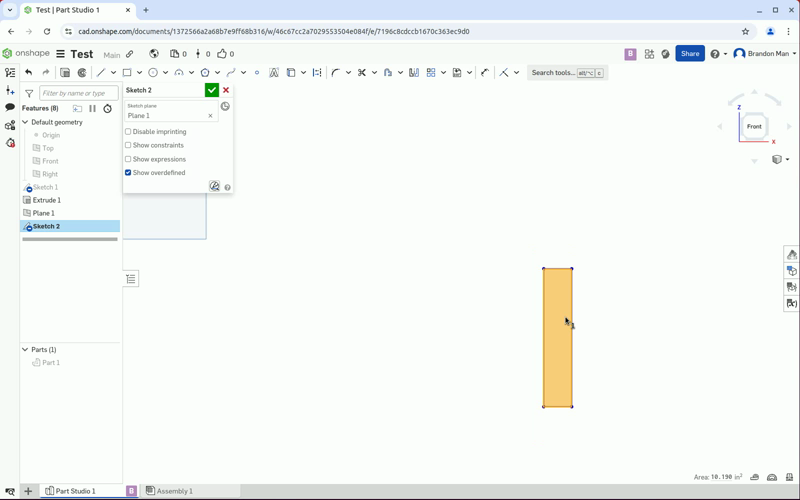
scroll(-6)
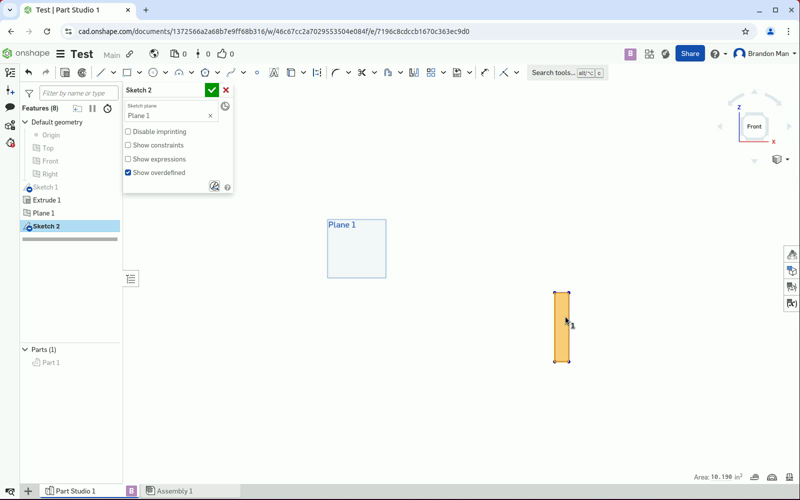
scroll(-6)
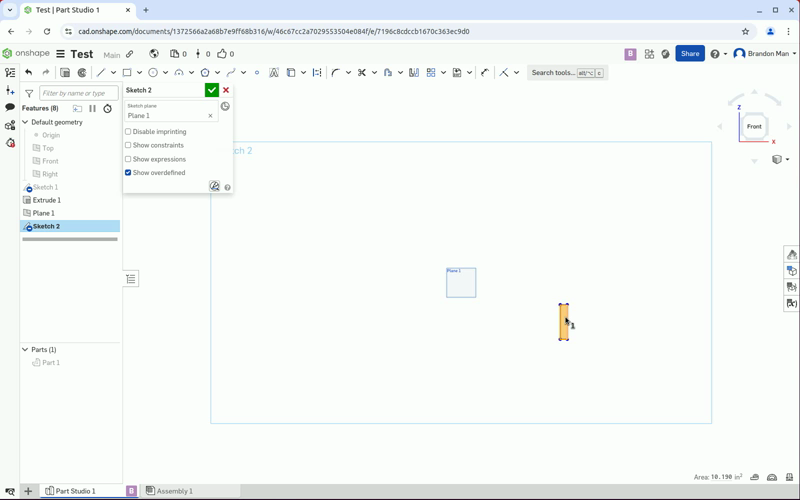
mouse_move(73, 352)
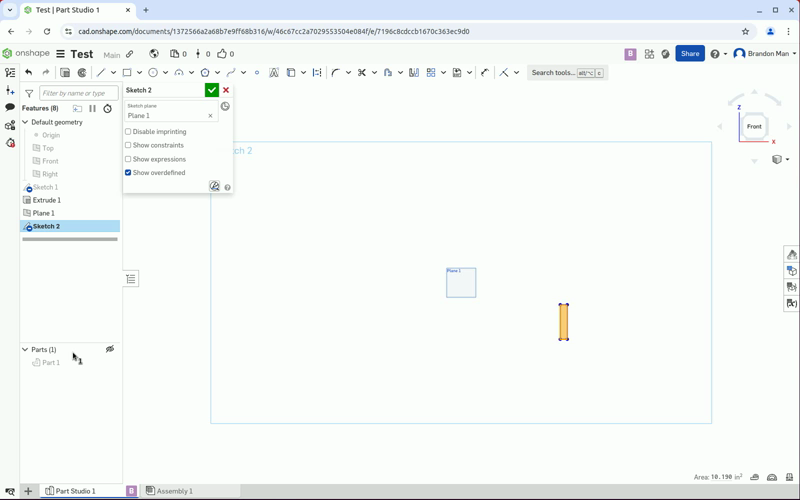
key(shift+y)
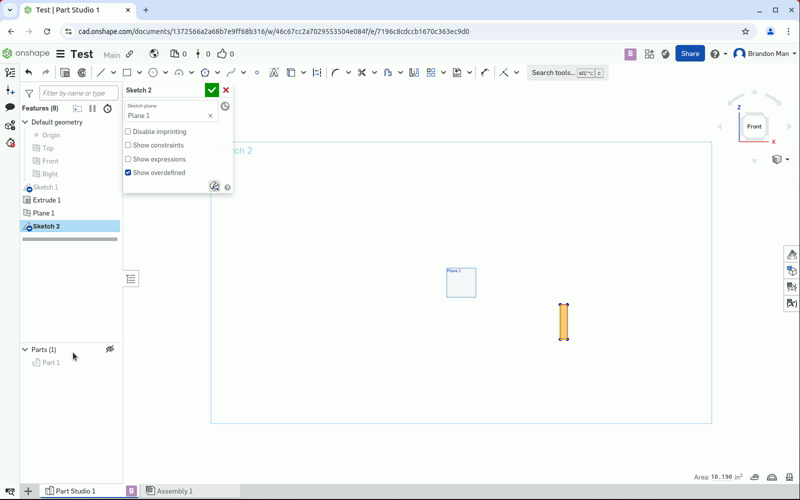
key(shift+e)
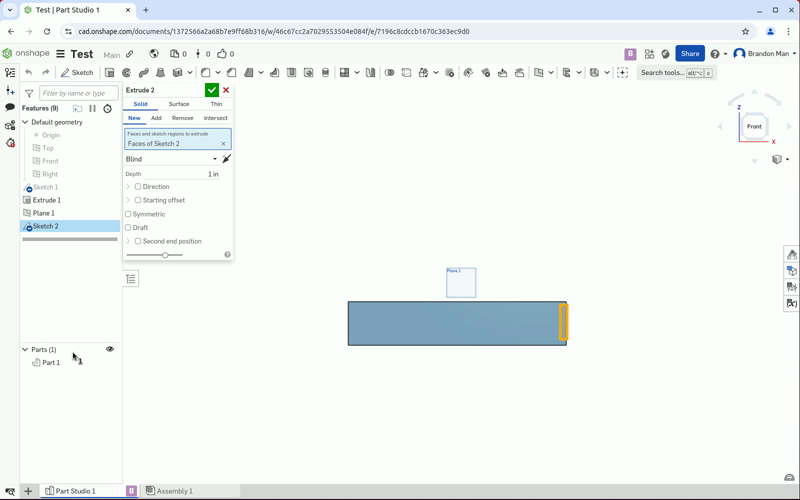
mouse_move(143, 106)
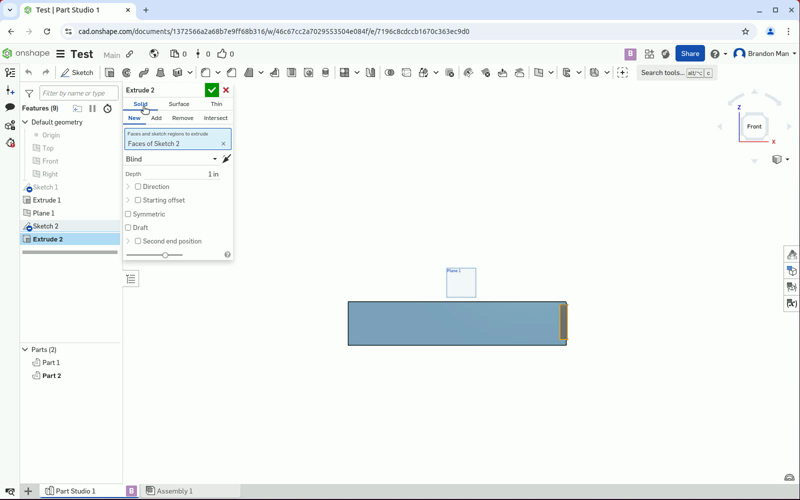
click(143, 106)
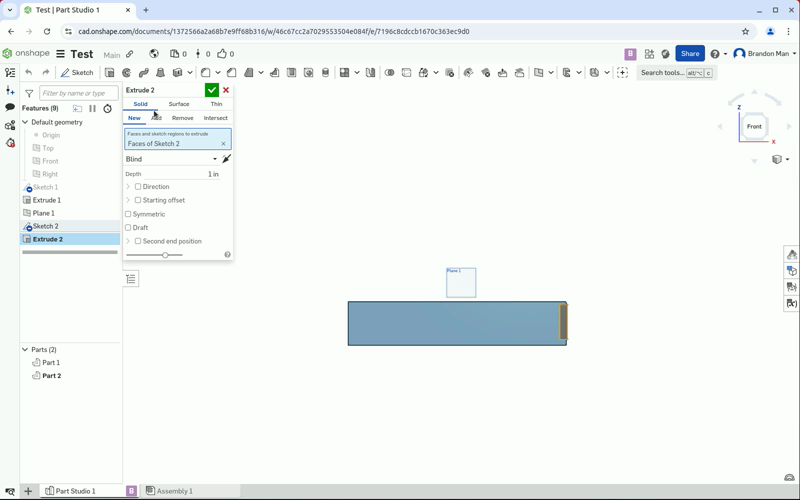
mouse_move(186, 120)
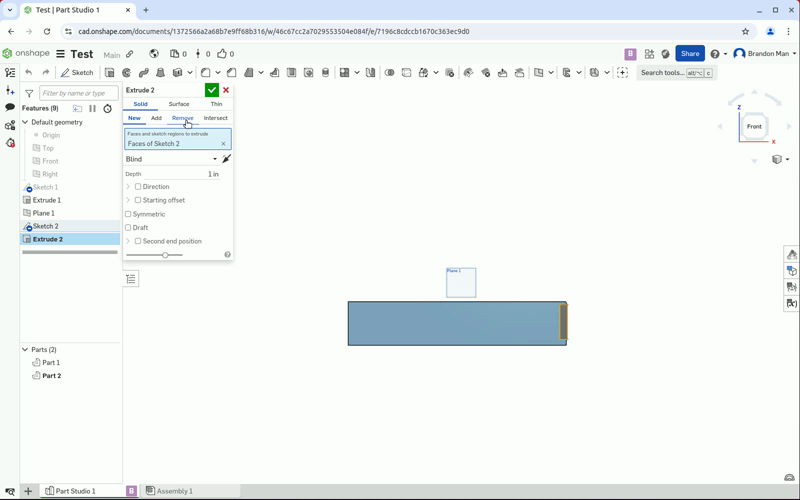
click(186, 120)
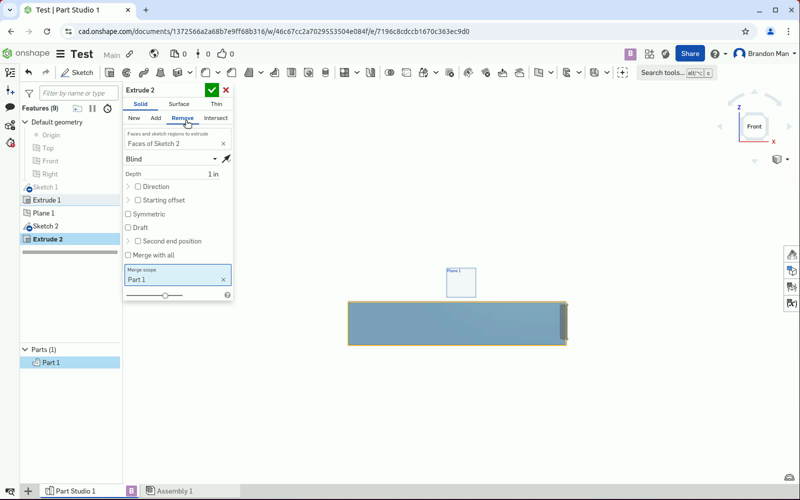
key(tab, 4)
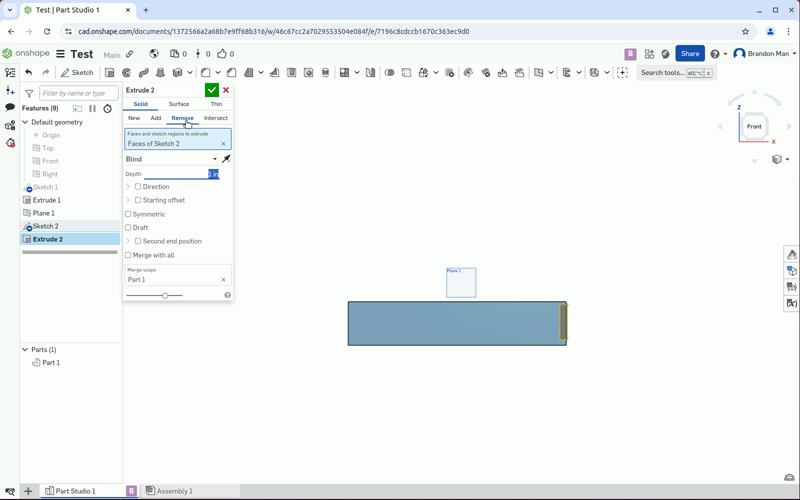
text(1.444)
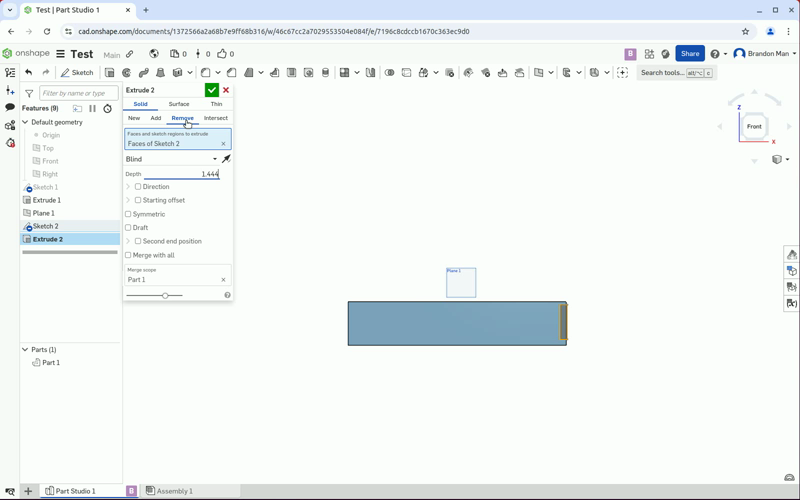
key(tab, 6)
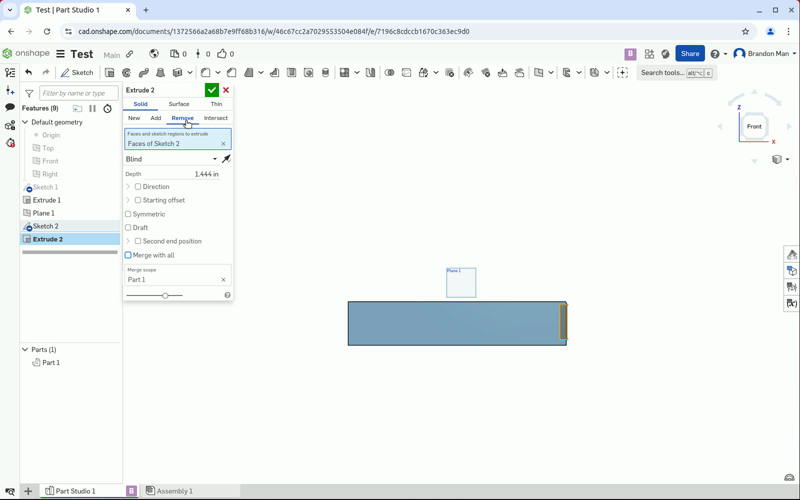
key(space)
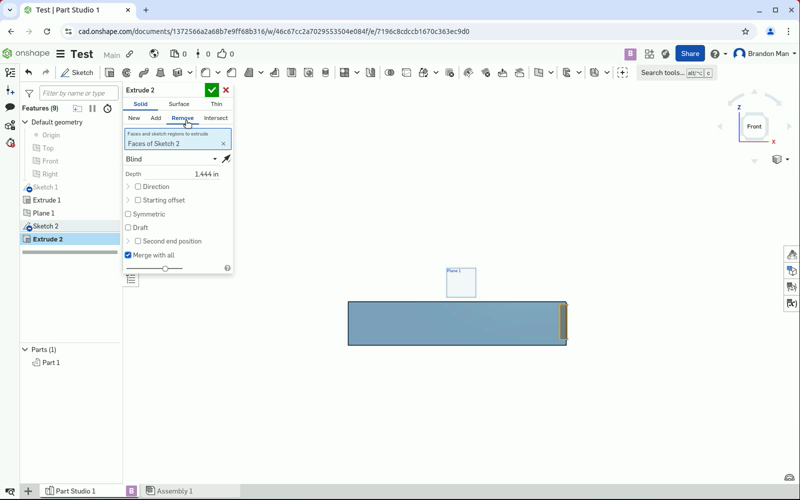
key(enter)
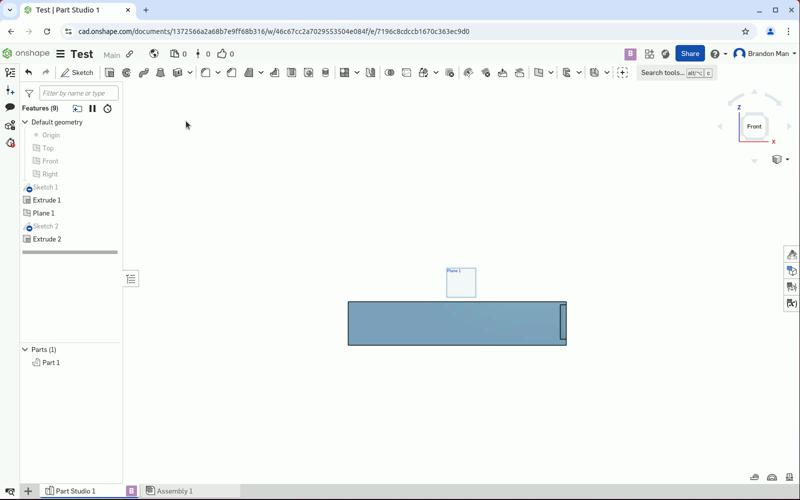
key(shift+h)
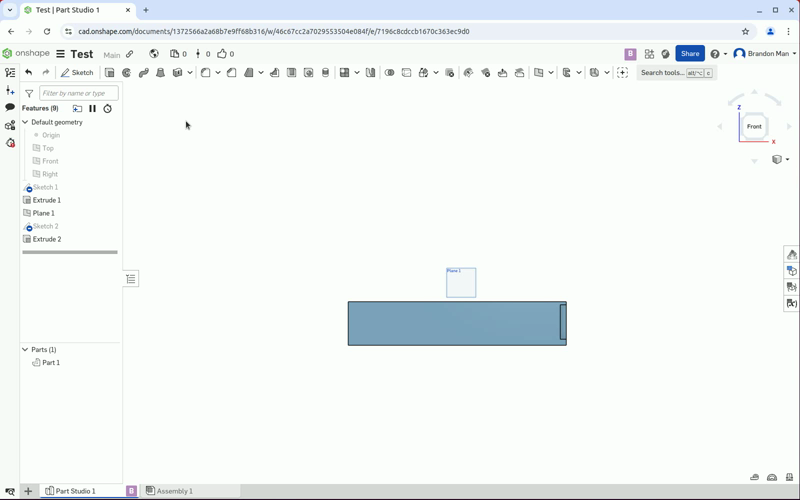
key(shift+h)
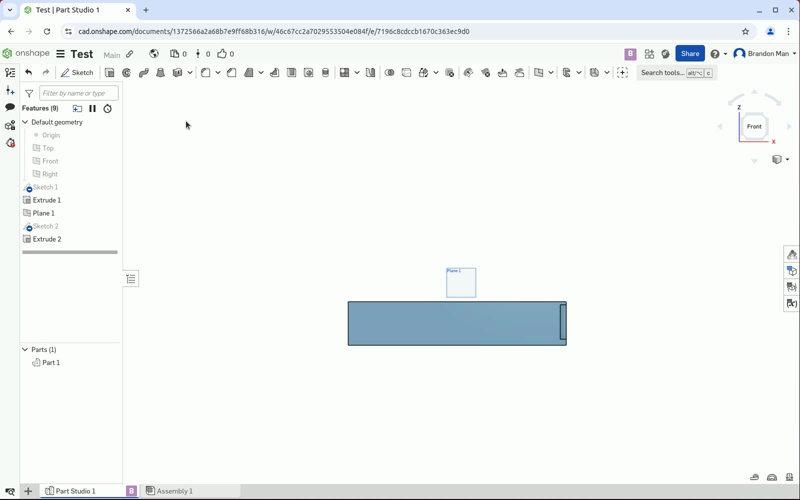
mouse_move(73, 189)
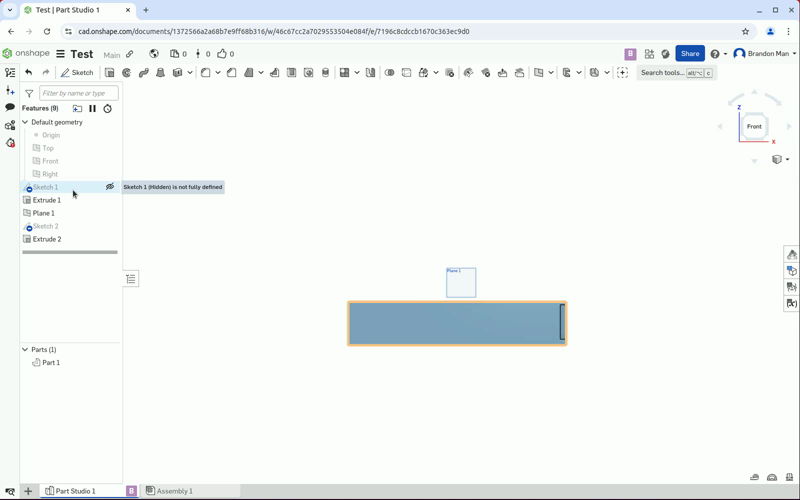
click(73, 189)
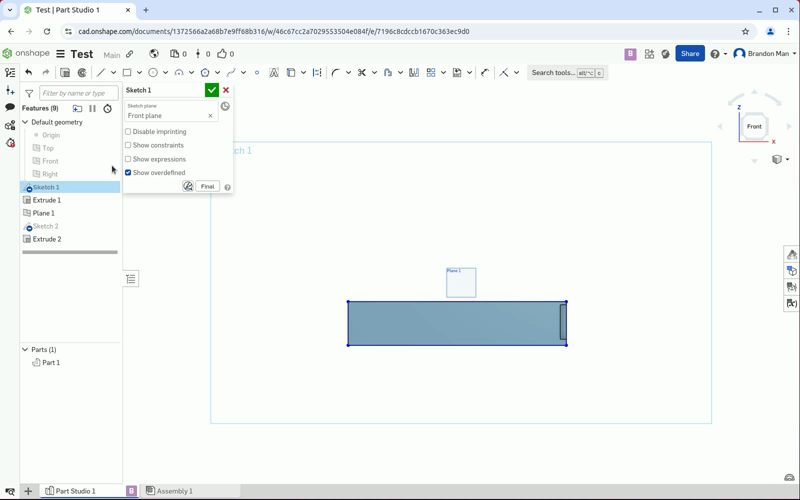
mouse_move(229, 92)
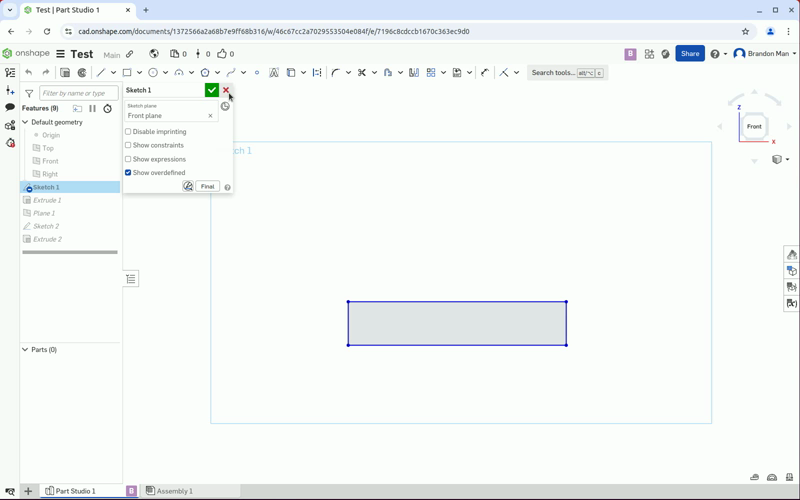
click(229, 92)
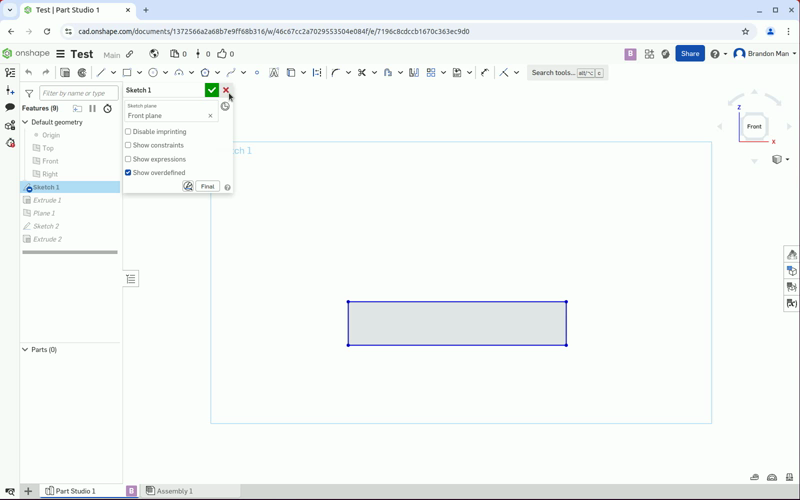
key(shift+s)
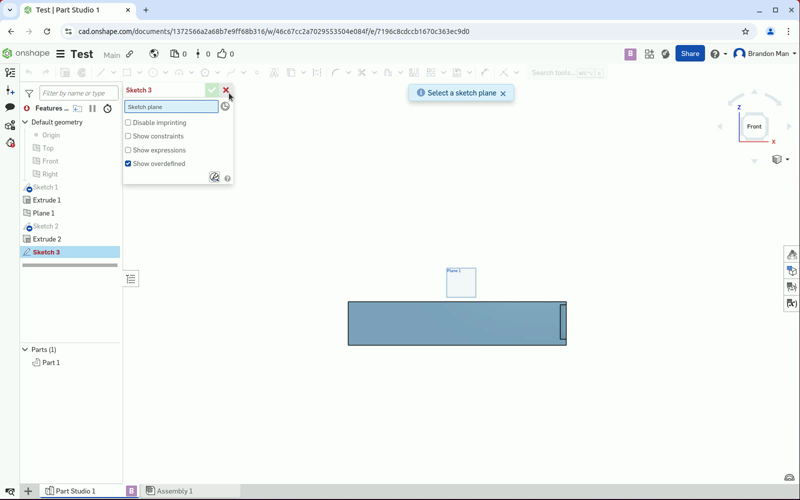
mouse_move(73, 215)
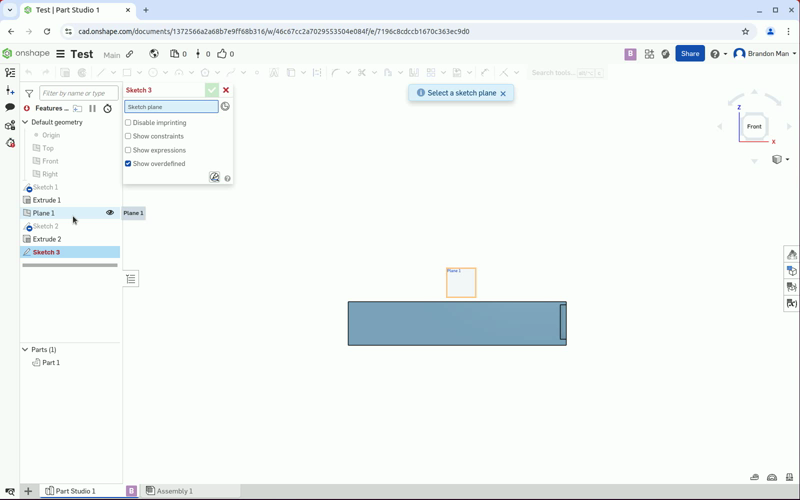
click(73, 215)
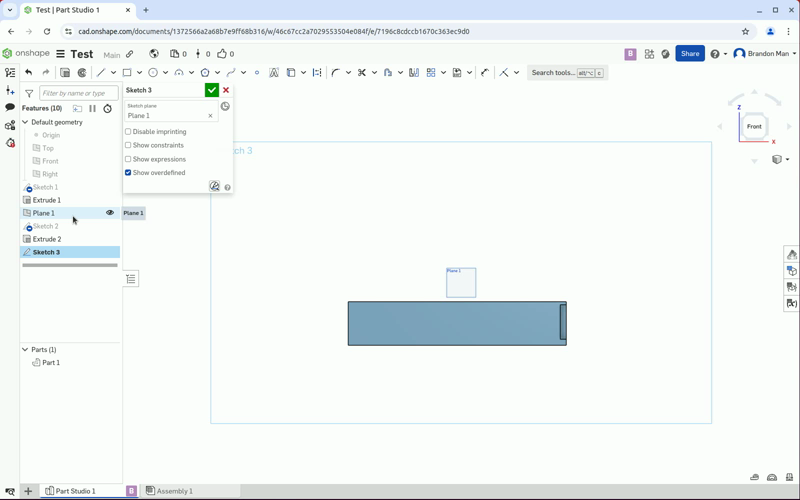
mouse_move(73, 352)
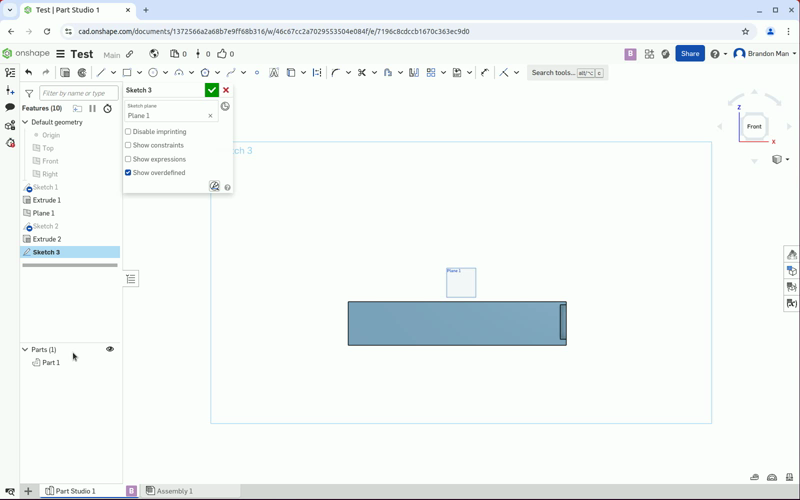
key(y)
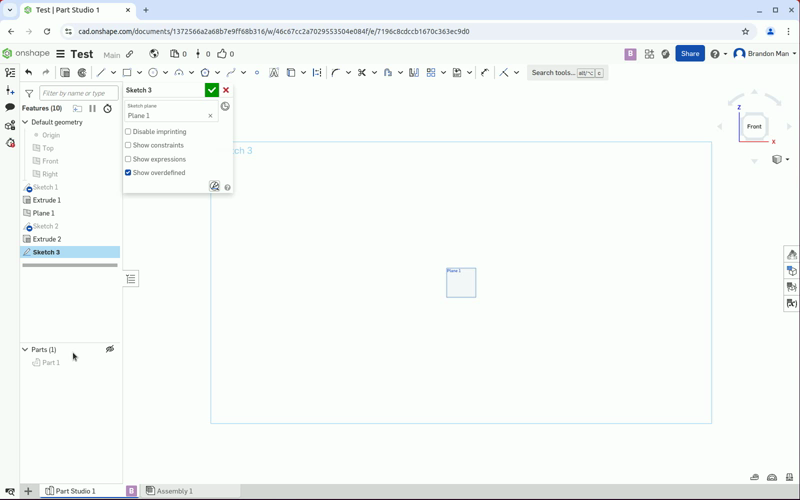
key(l)
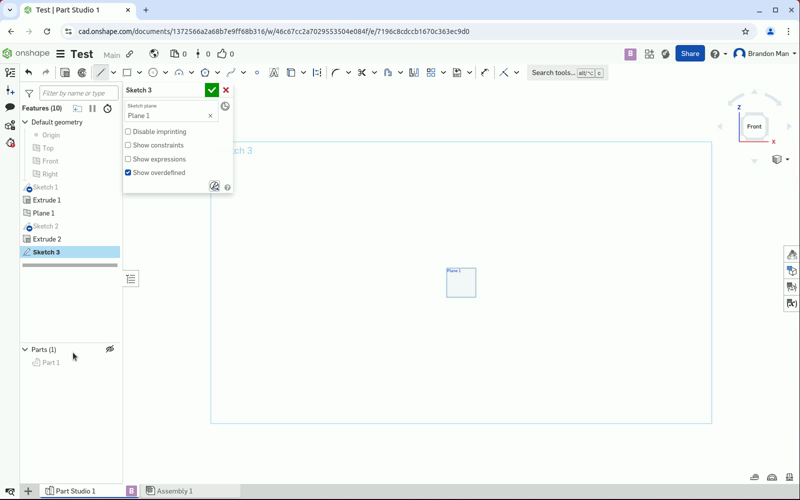
key_down(shift)
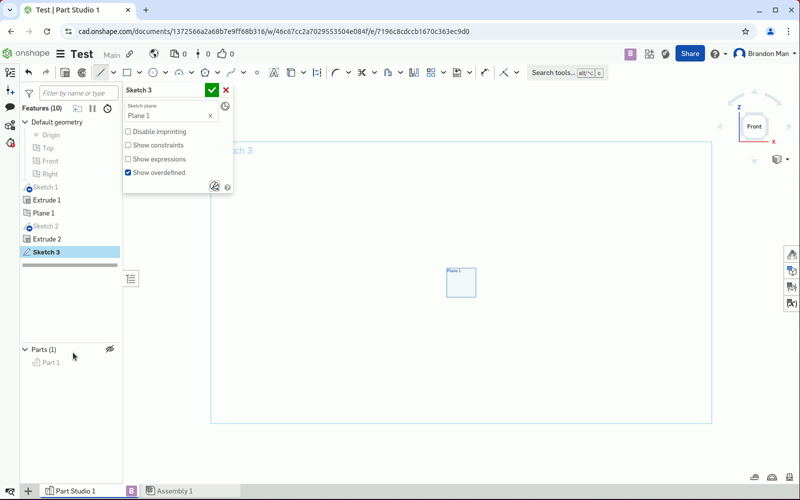
mouse_move(348, 339)
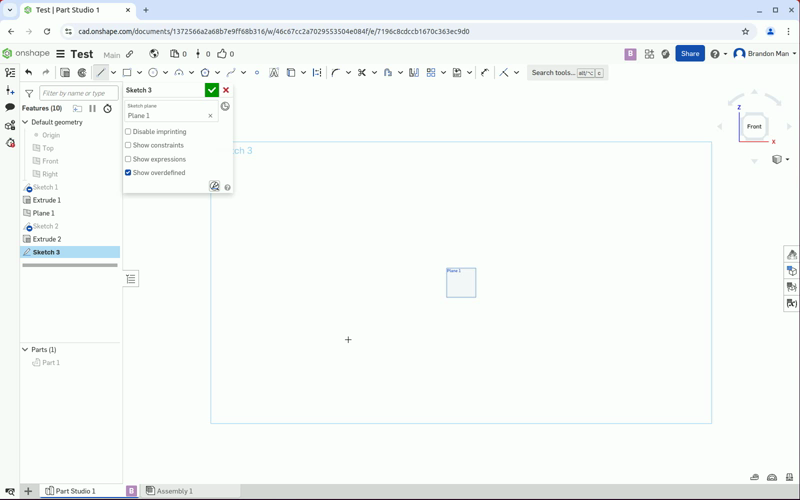
click(348, 339)
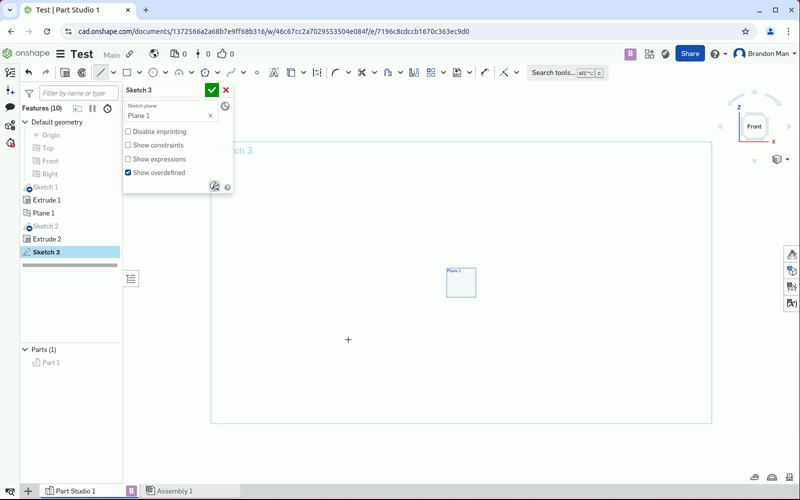
key_up(shift)
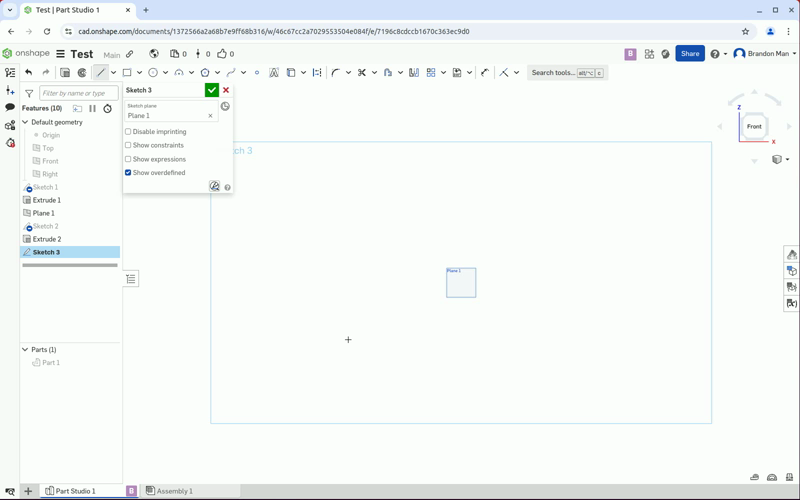
key_down(shift)
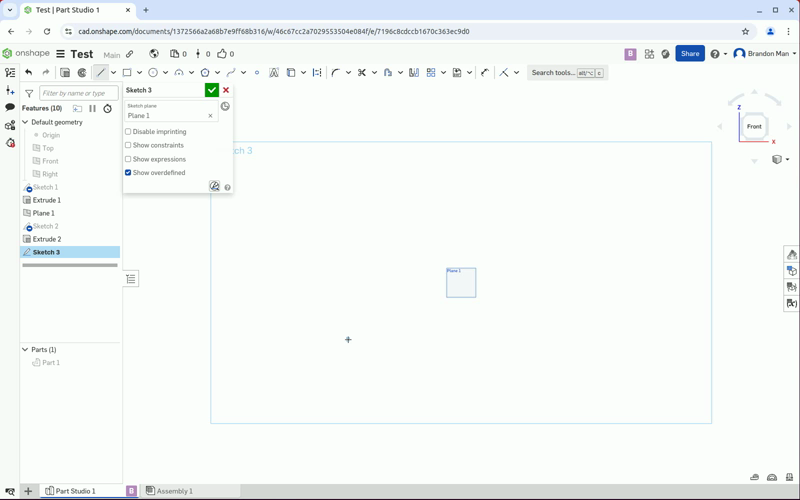
mouse_move(378, 339)
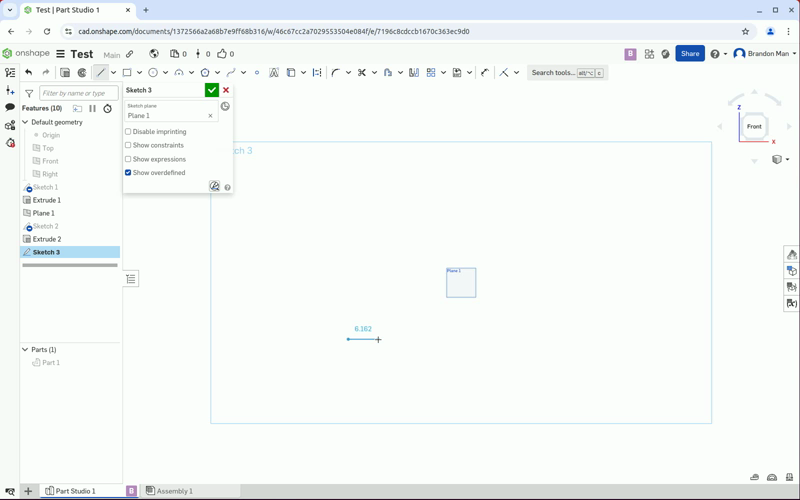
mouse_move(355, 339)
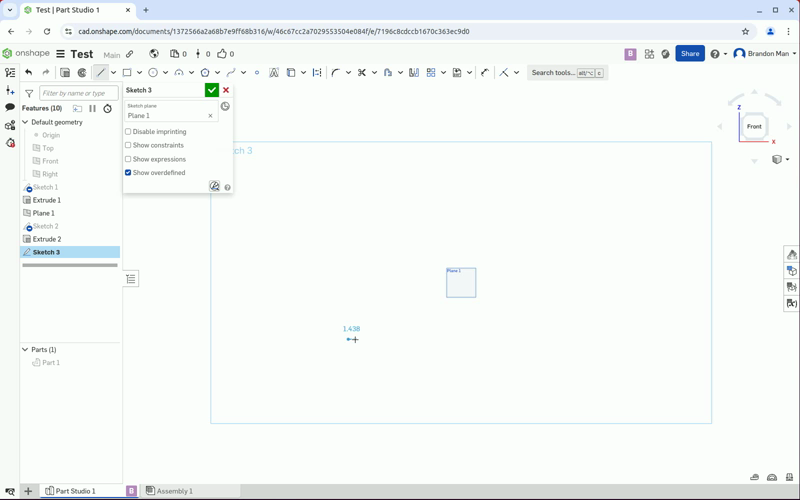
scroll(6)
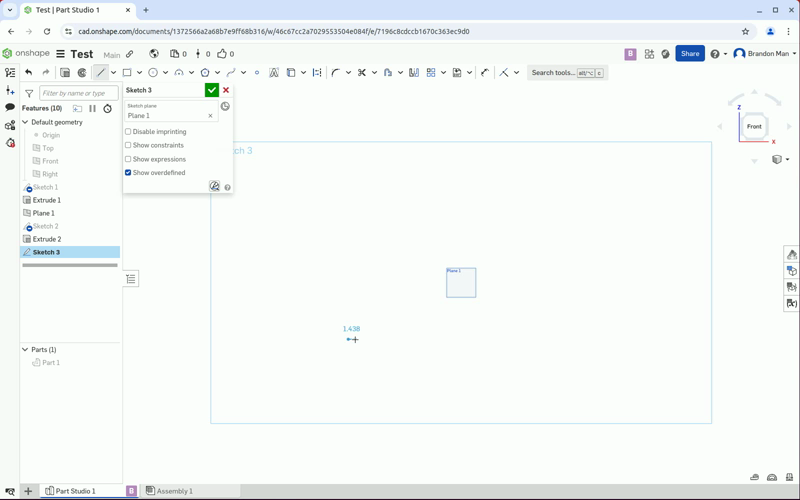
scroll(6)
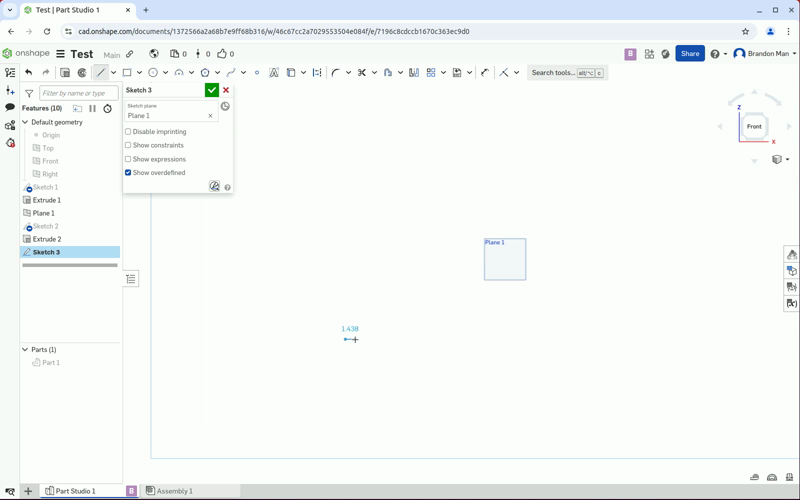
scroll(6)
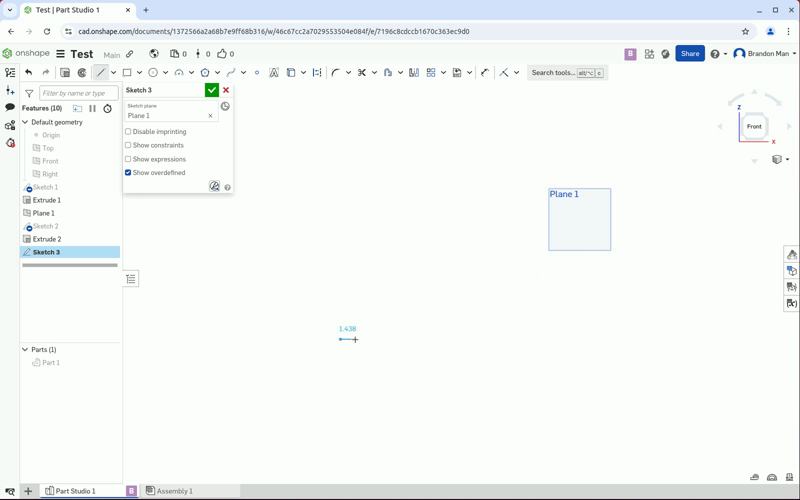
scroll(6)
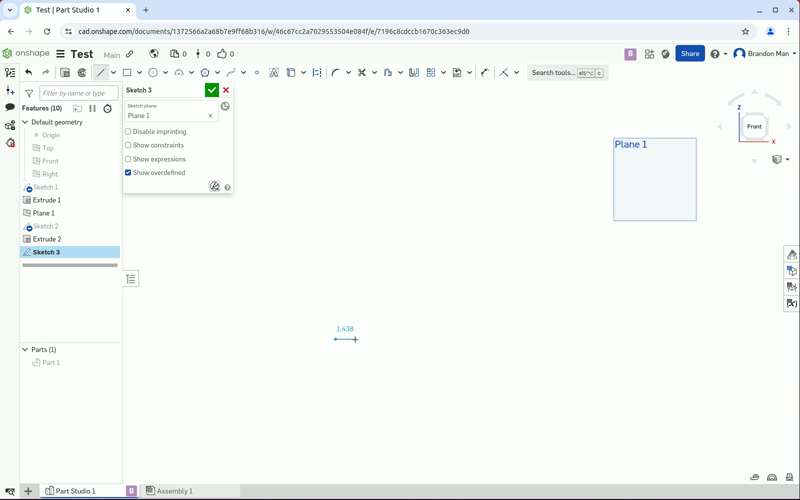
scroll(6)
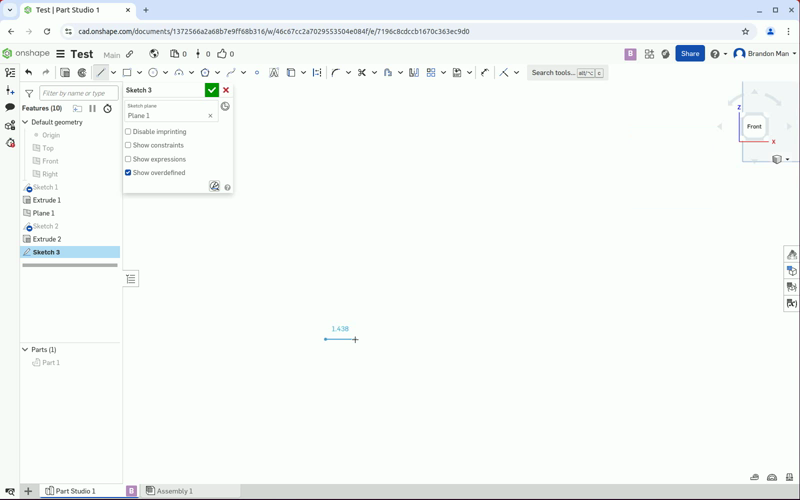
scroll(6)
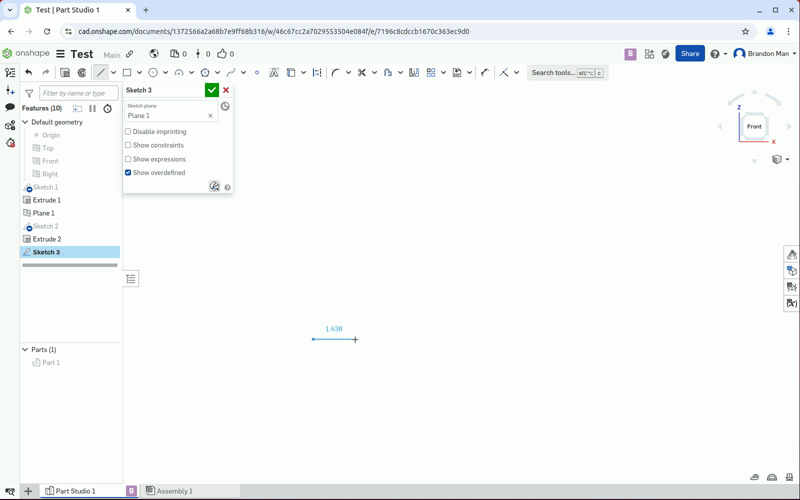
scroll(6)
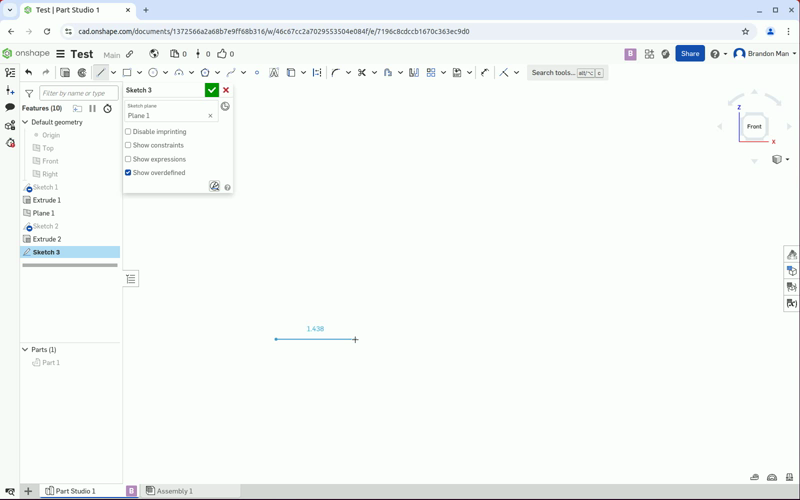
click(355, 339)
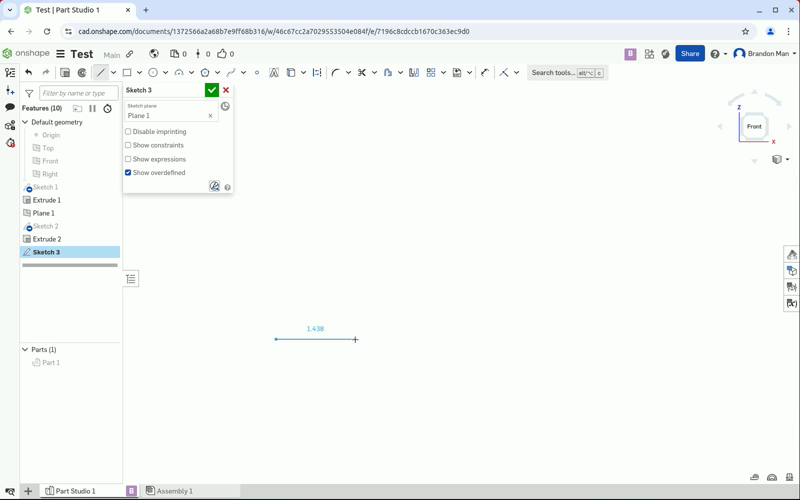
scroll(-6)
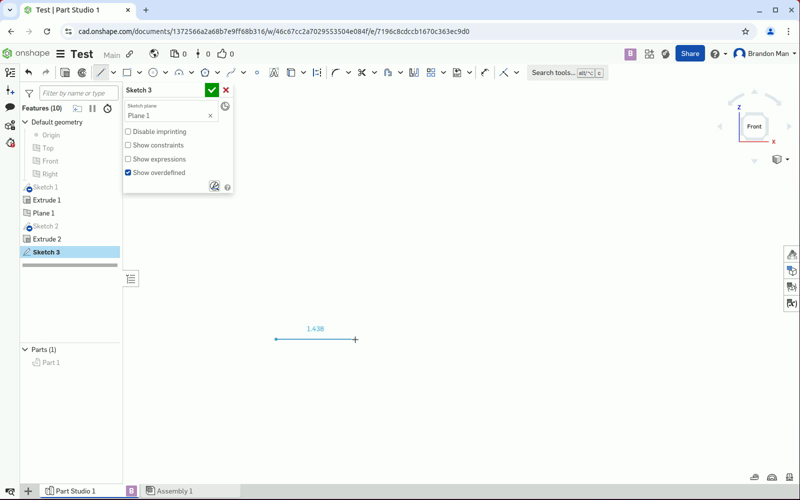
scroll(-6)
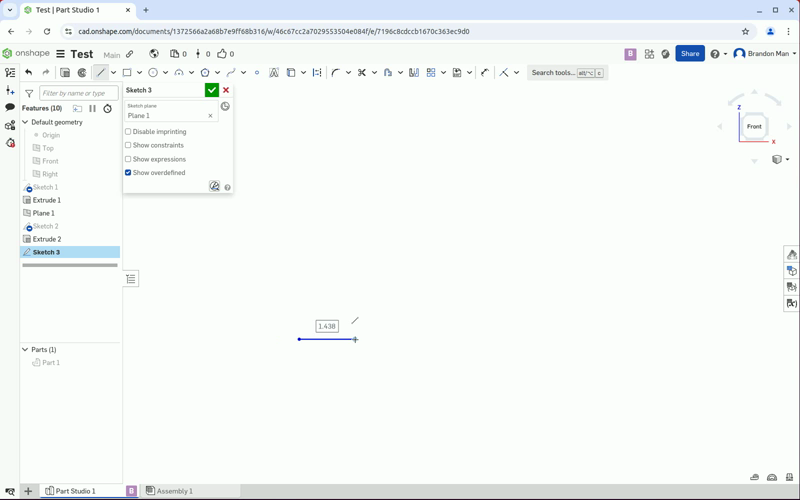
scroll(-6)
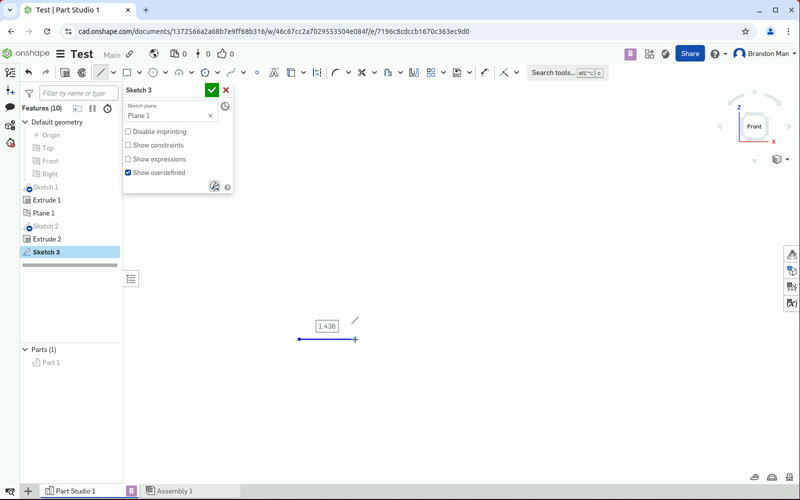
scroll(-6)
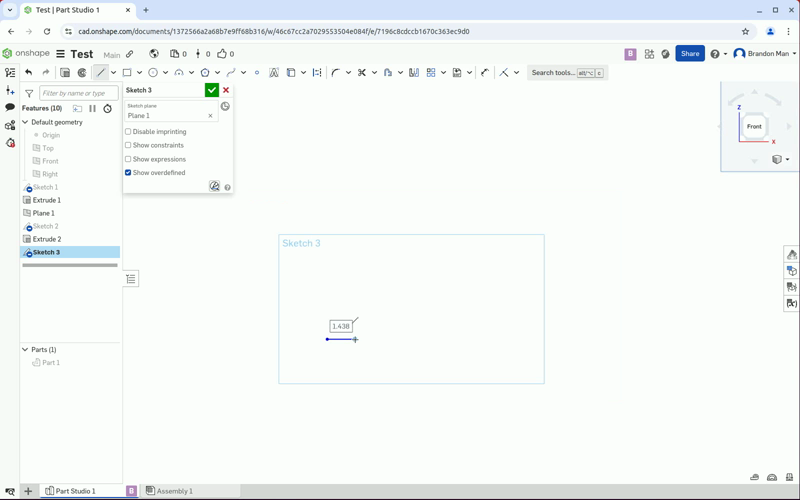
scroll(-6)
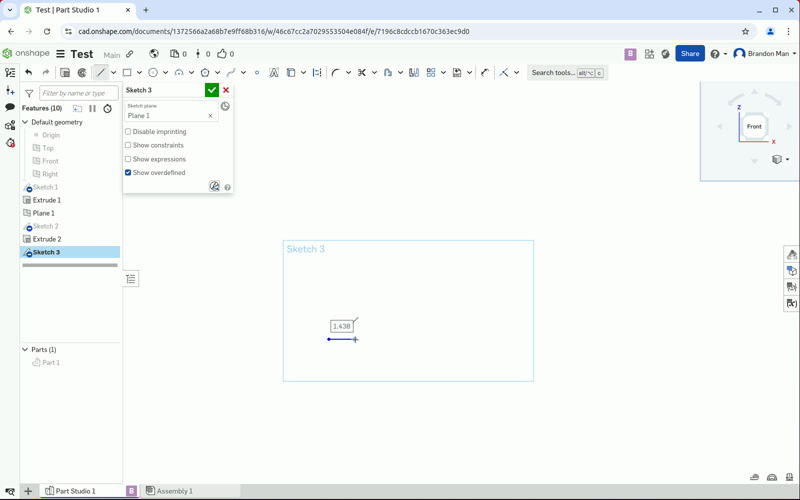
scroll(-6)
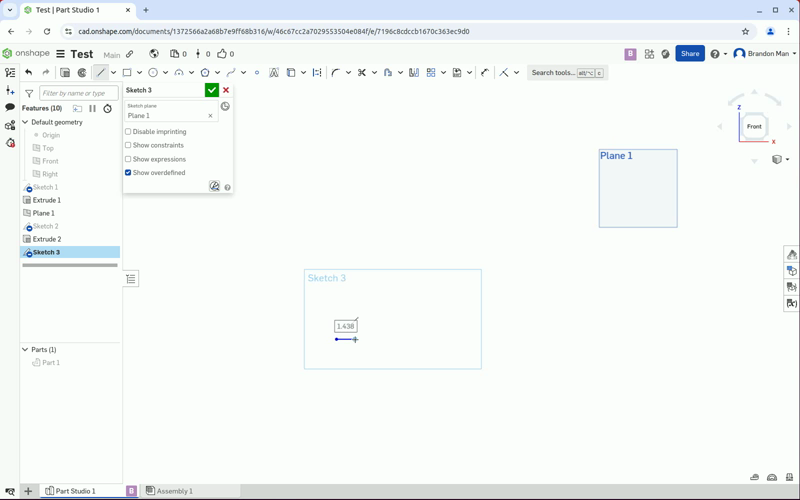
scroll(-6)
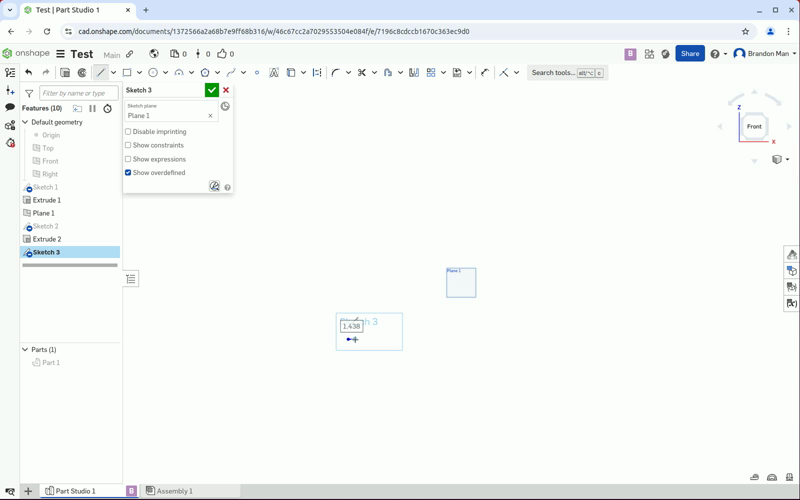
key_up(shift)
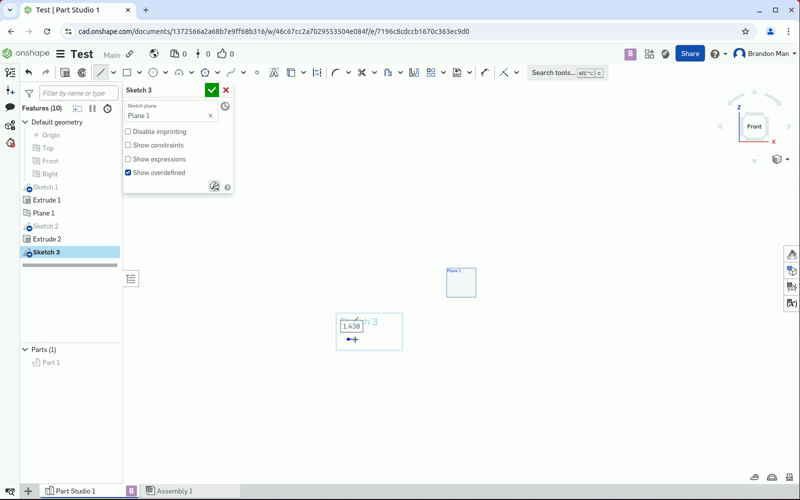
key_down(shift)
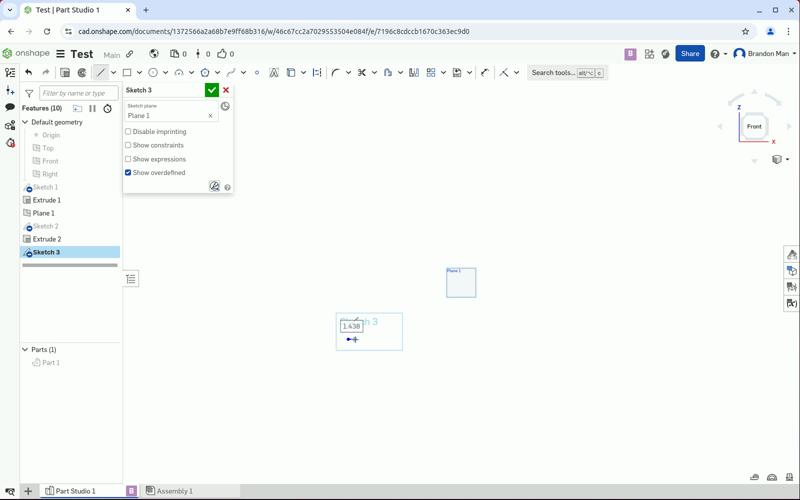
mouse_move(385, 339)
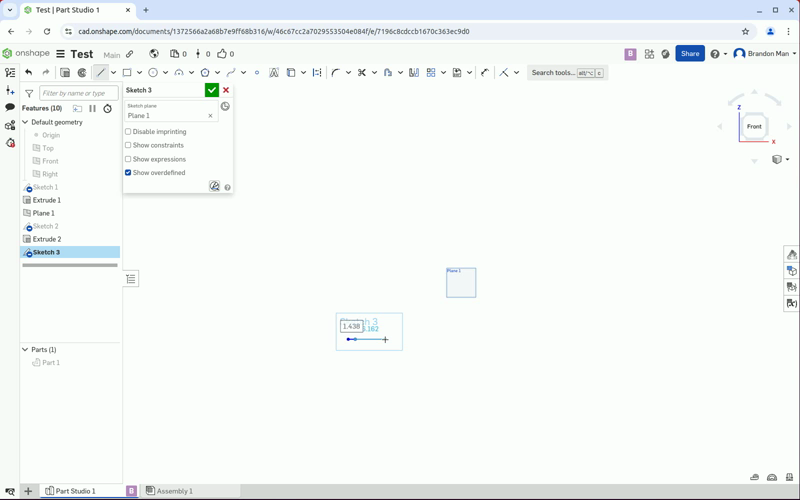
mouse_move(355, 304)
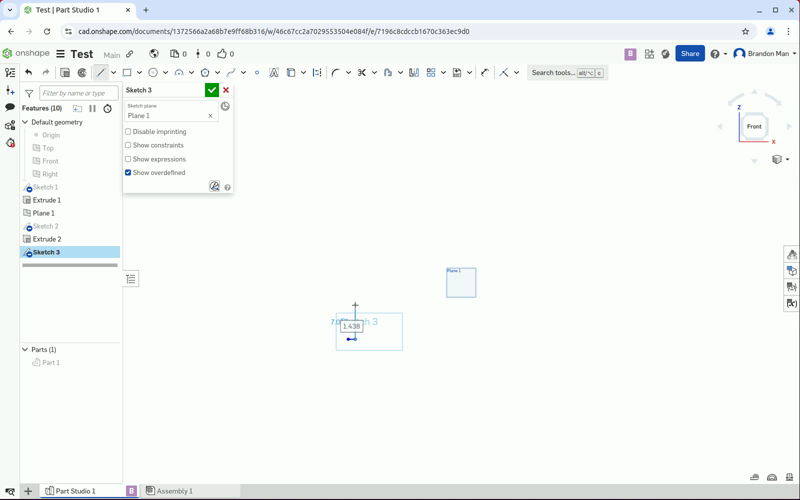
click(355, 304)
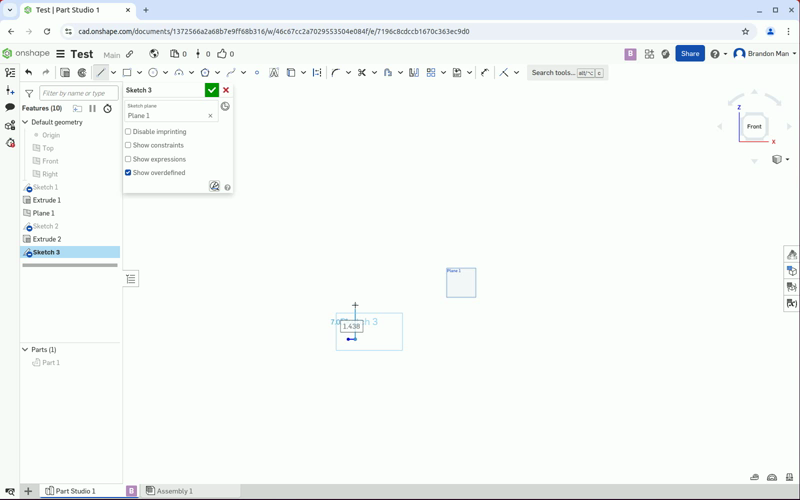
key_up(shift)
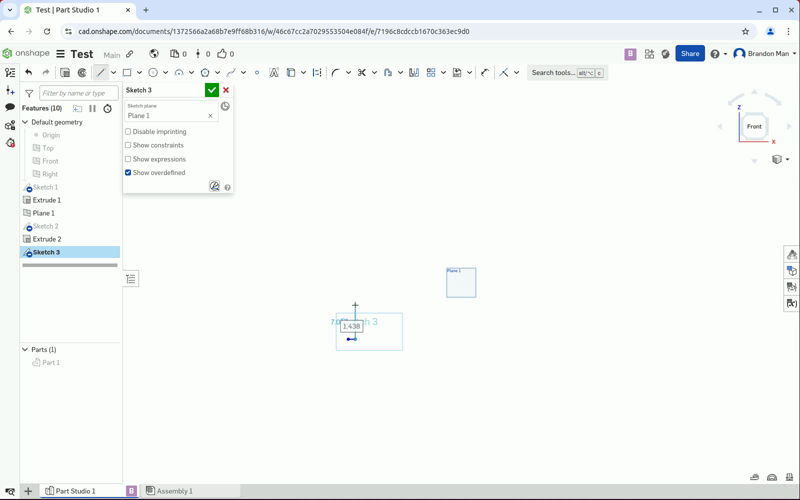
key_down(shift)
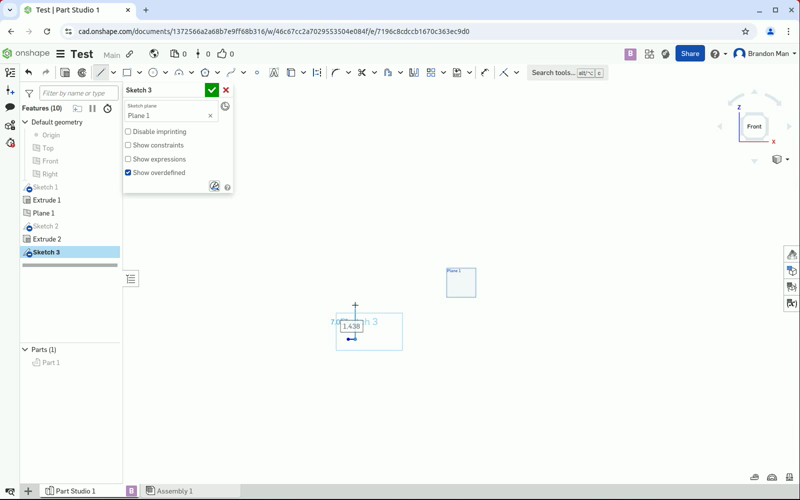
mouse_move(385, 304)
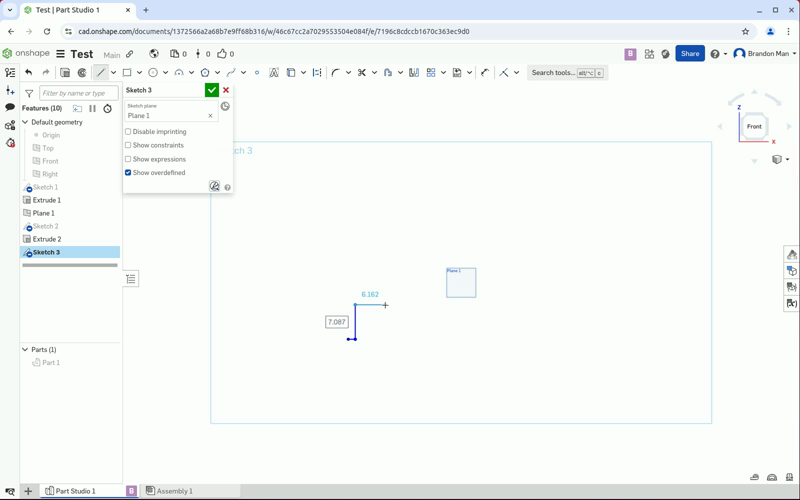
mouse_move(348, 304)
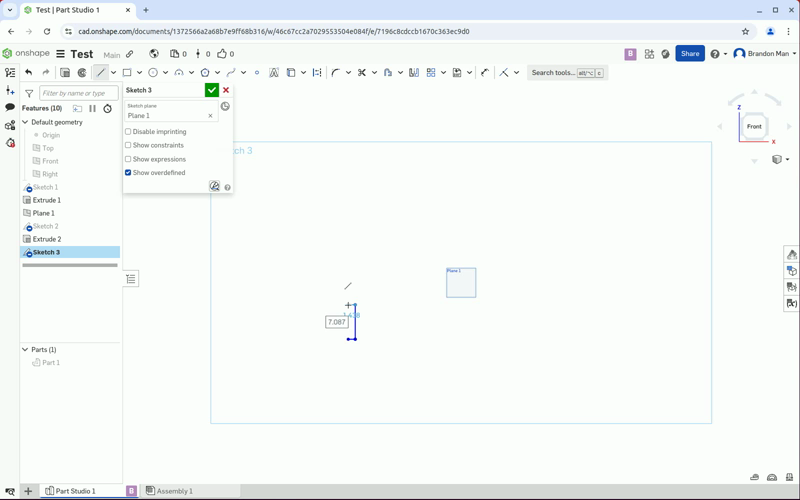
scroll(6)
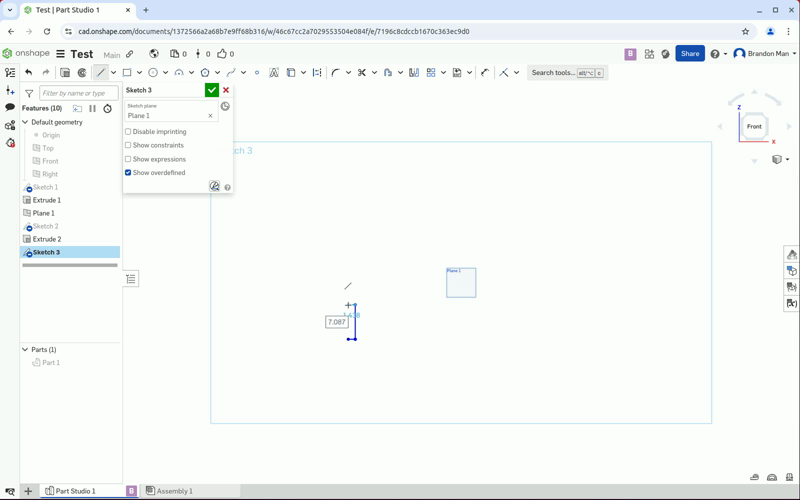
scroll(6)
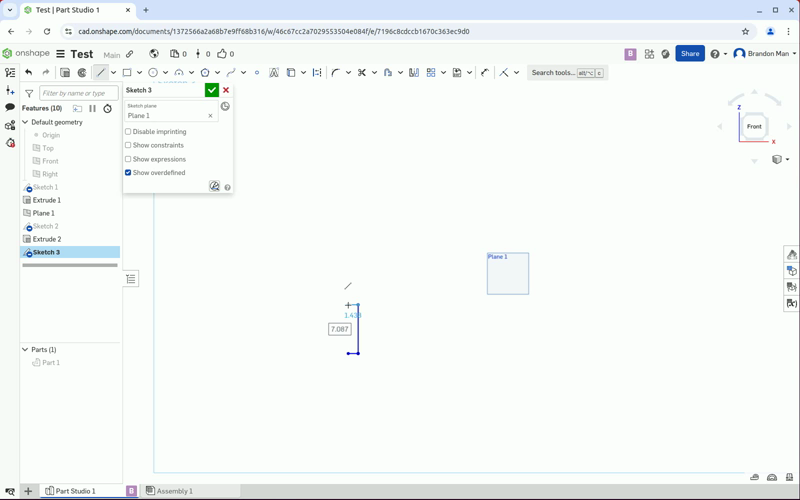
scroll(6)
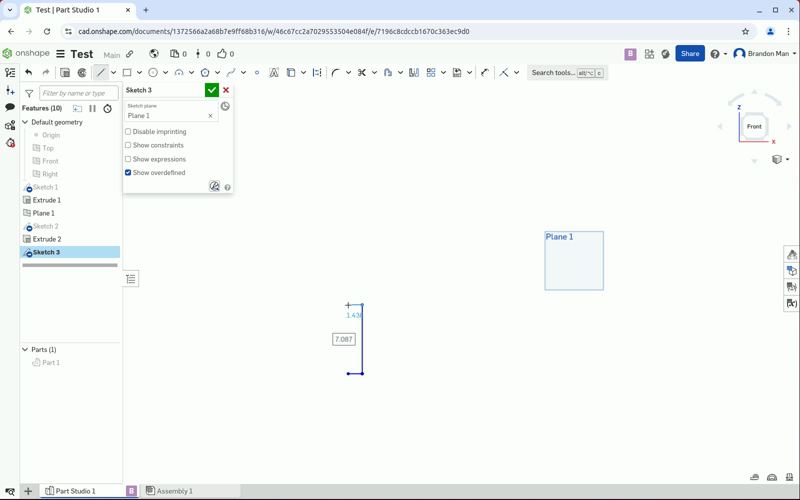
scroll(6)
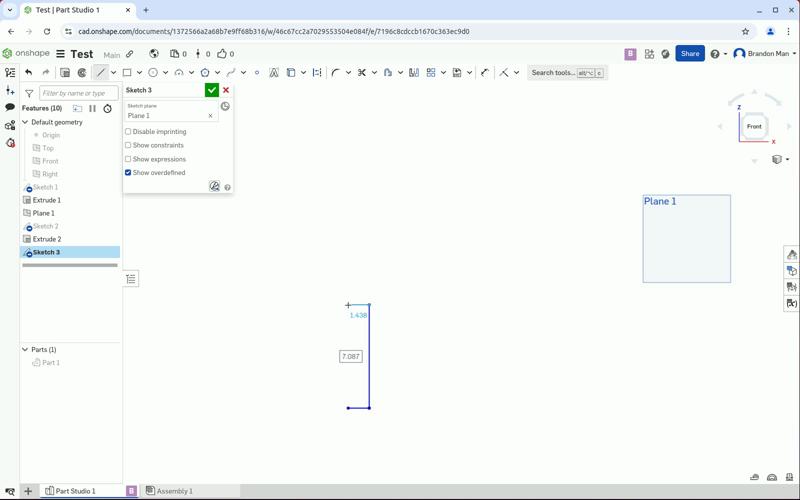
scroll(6)
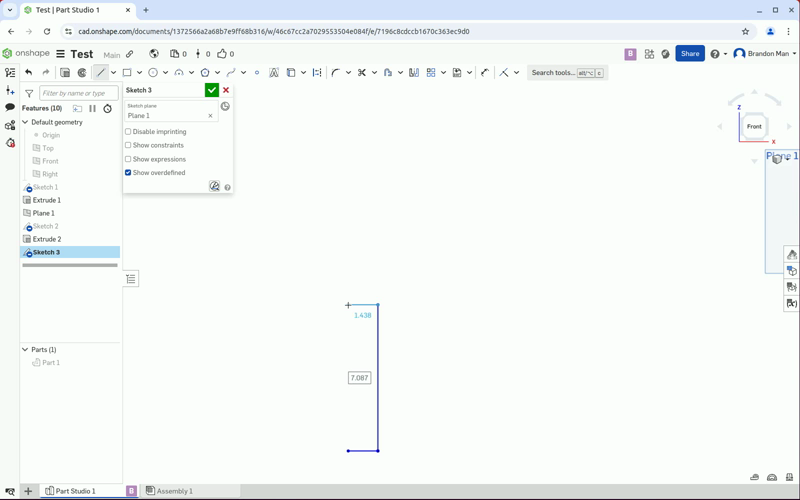
scroll(6)
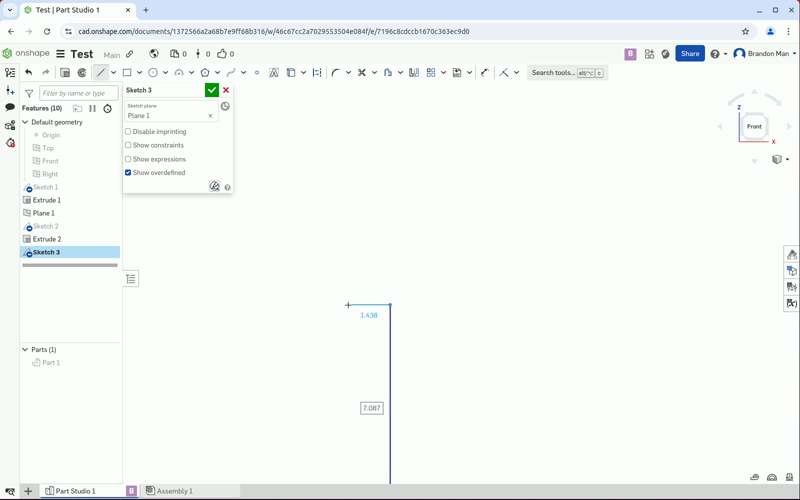
scroll(6)
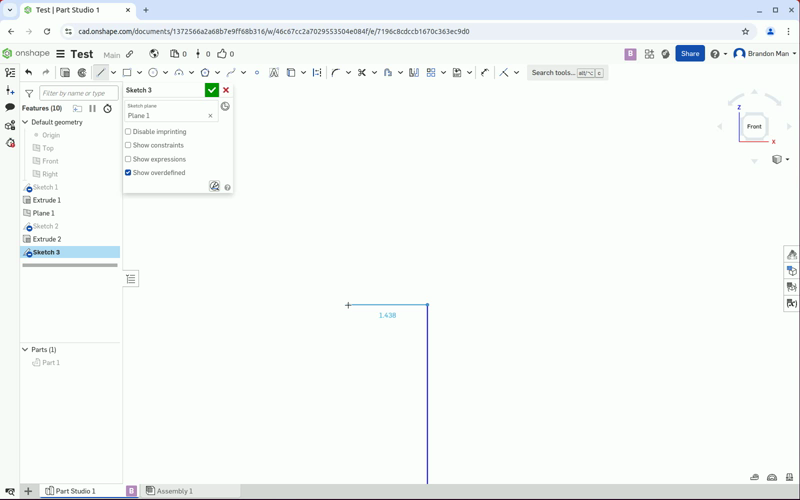
click(348, 304)
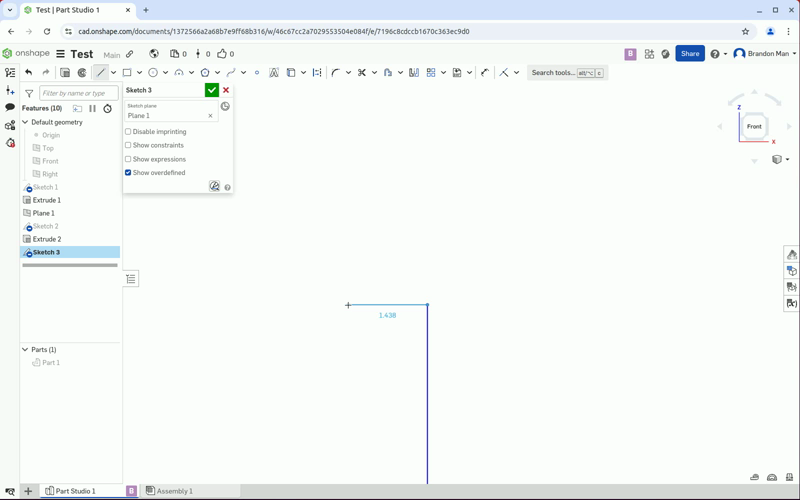
scroll(-6)
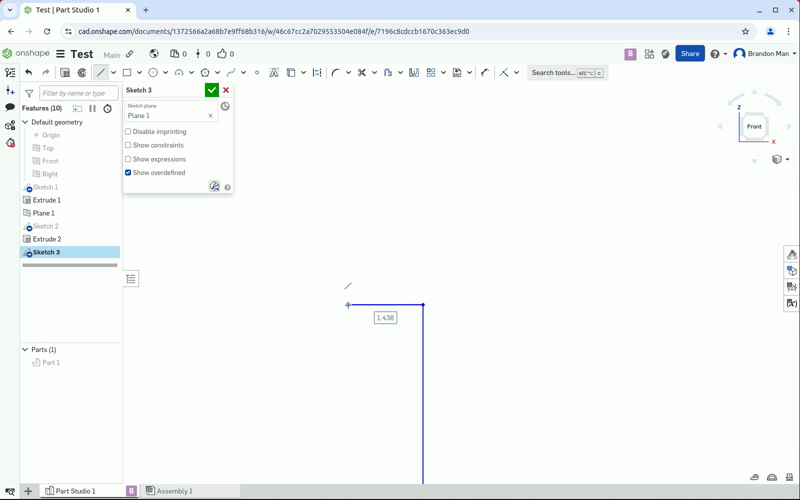
scroll(-6)
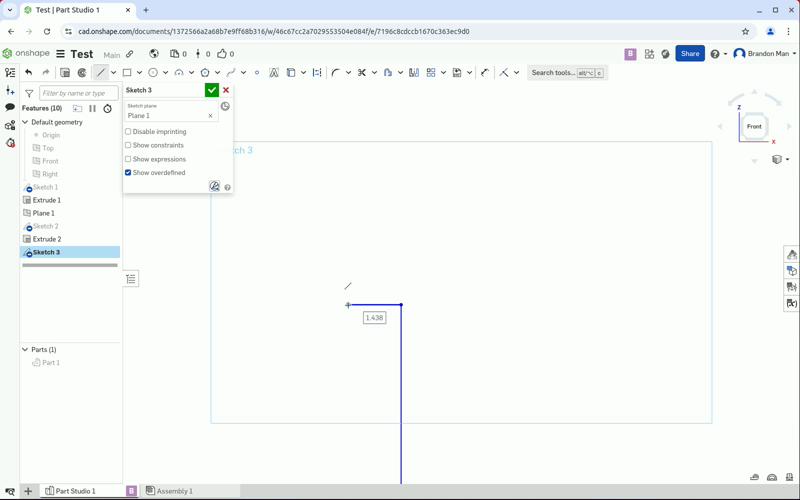
scroll(-6)
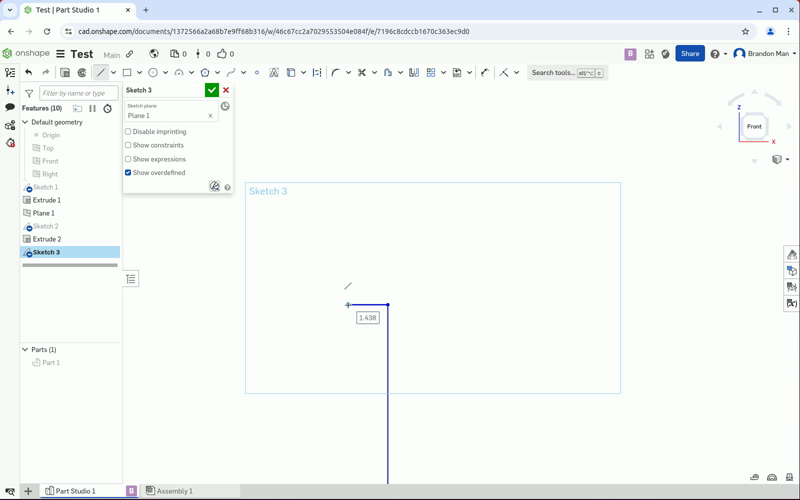
scroll(-6)
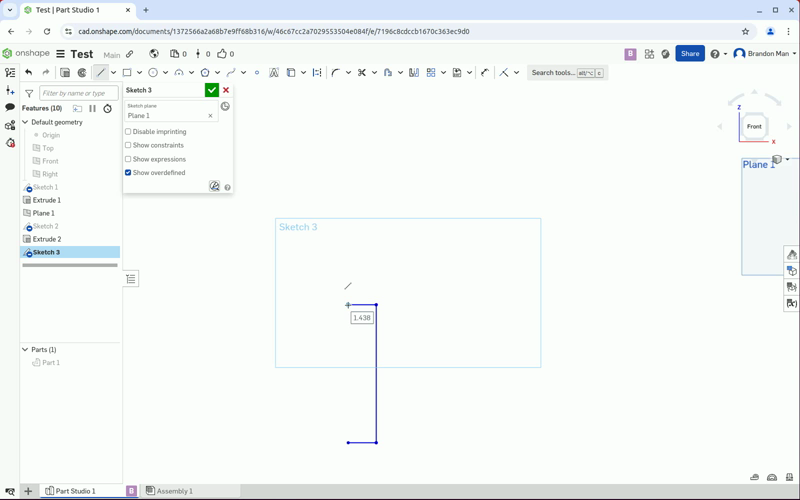
scroll(-6)
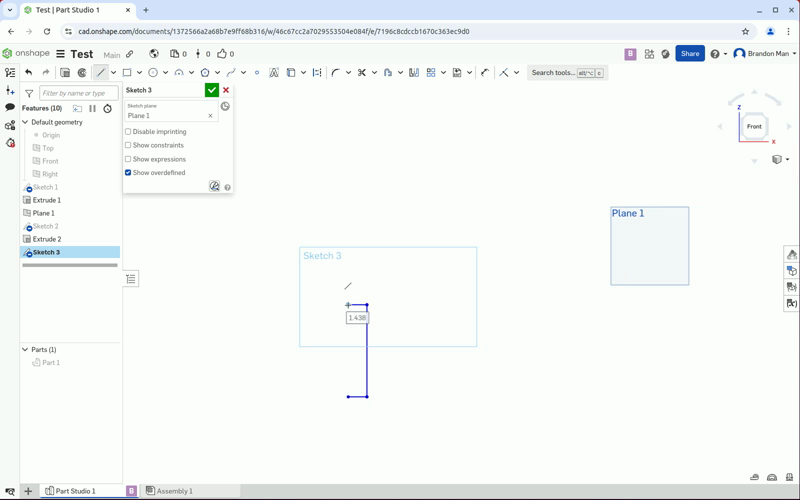
scroll(-6)
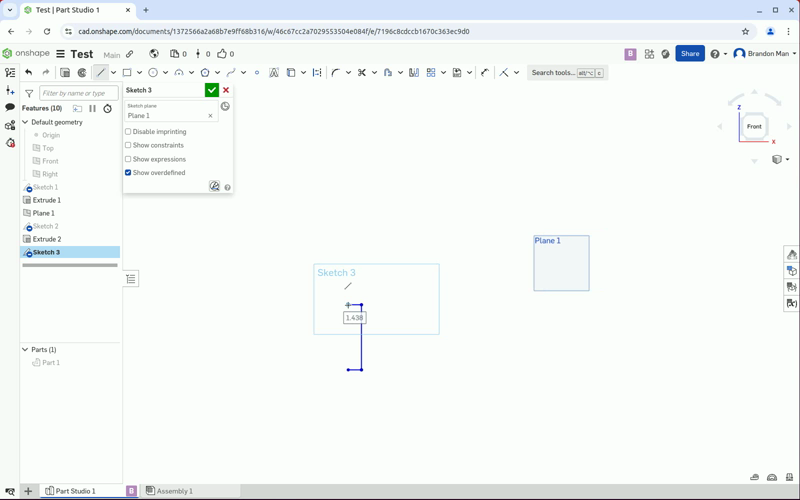
scroll(-6)
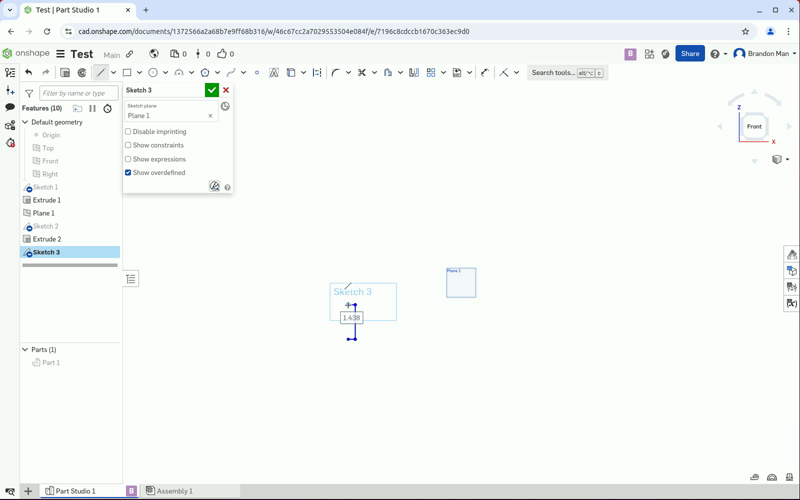
key_up(shift)
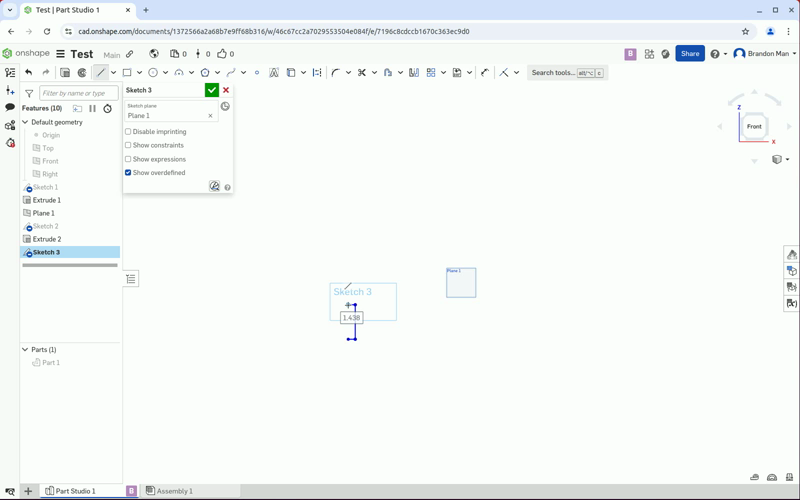
mouse_move(378, 304)
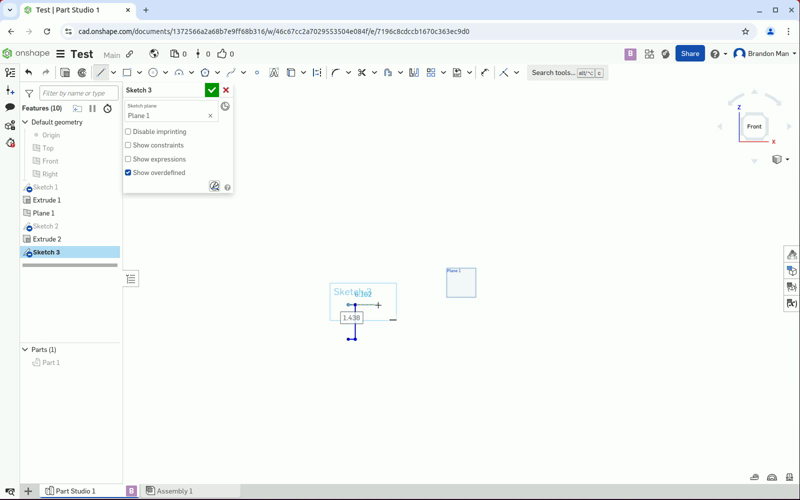
key_down(shift)
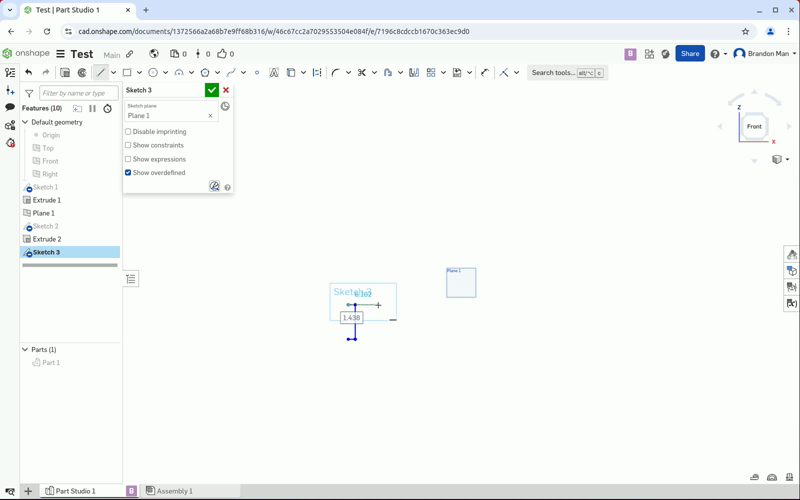
mouse_move(348, 339)
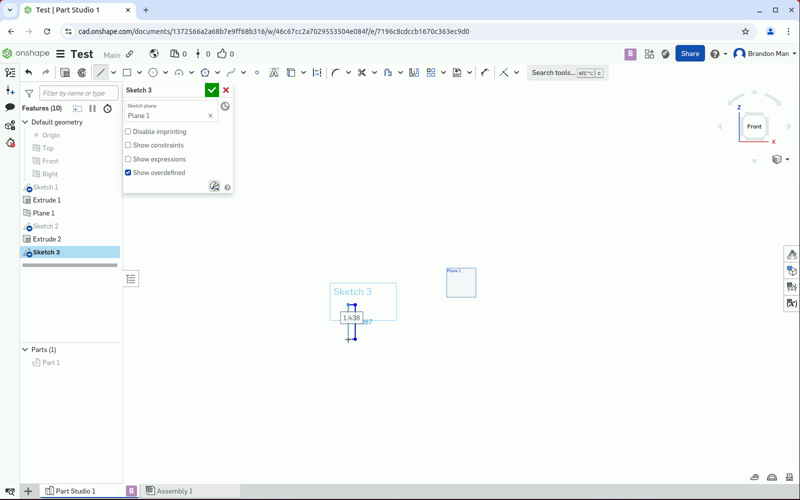
key_up(shift)
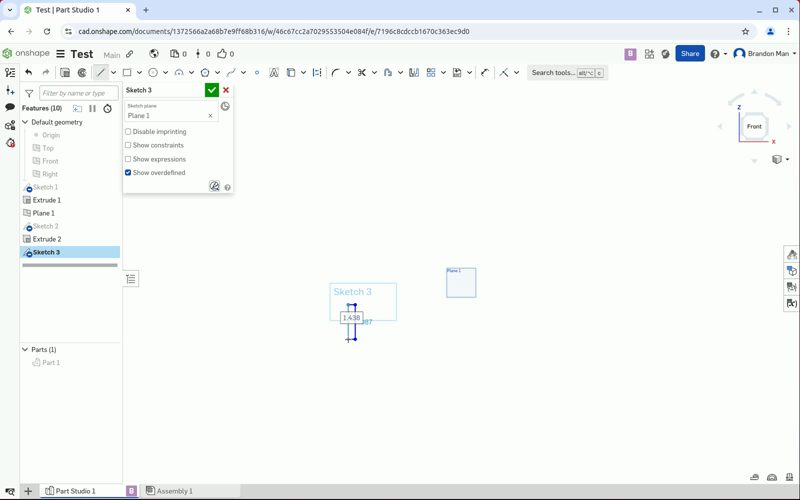
click(348, 339)
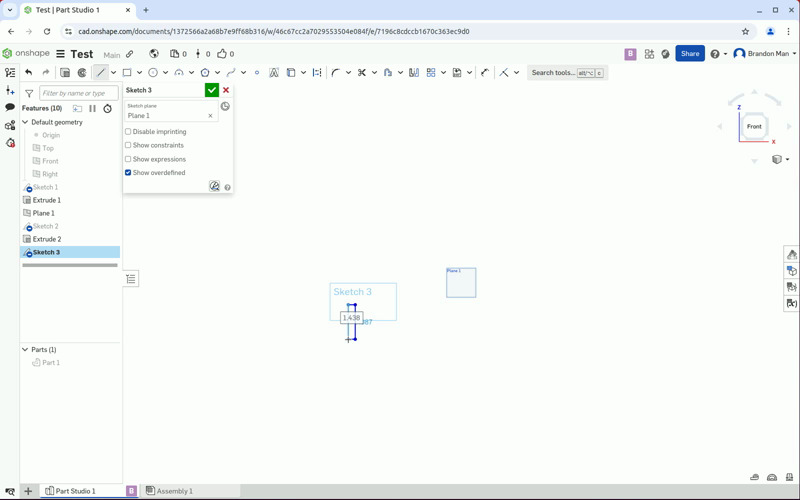
key(esc)
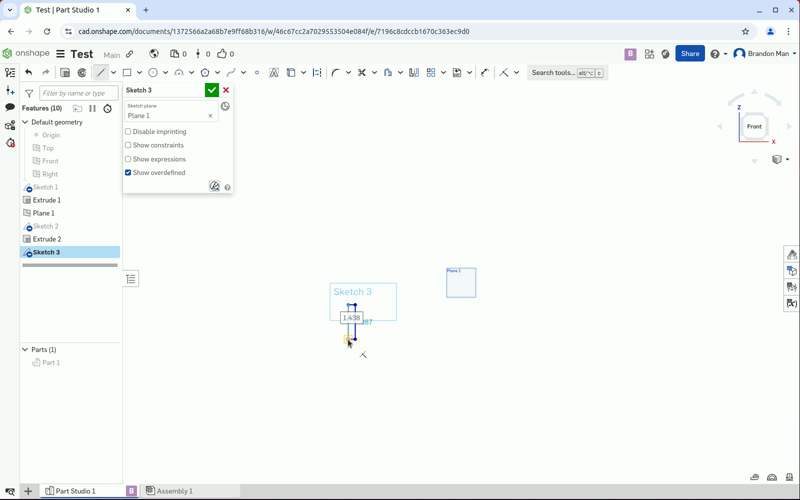
mouse_move(354, 309)
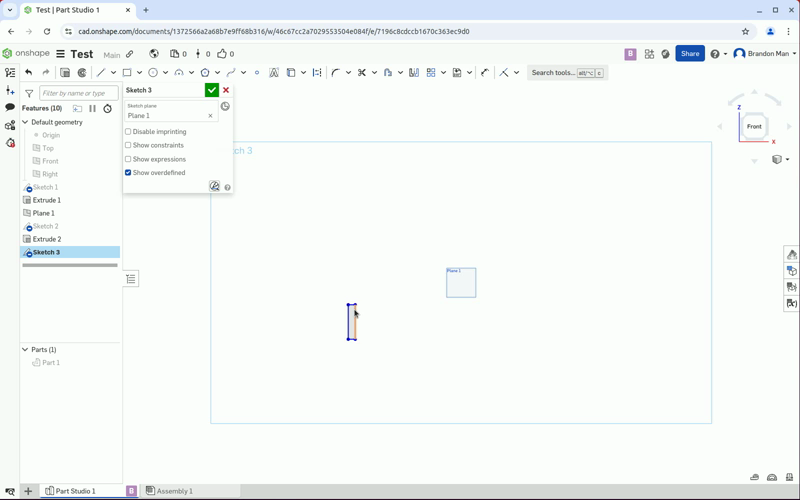
scroll(6)
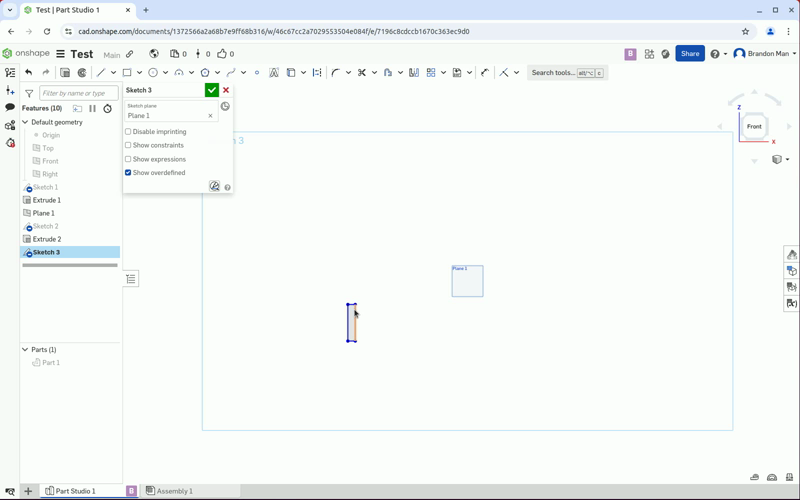
scroll(6)
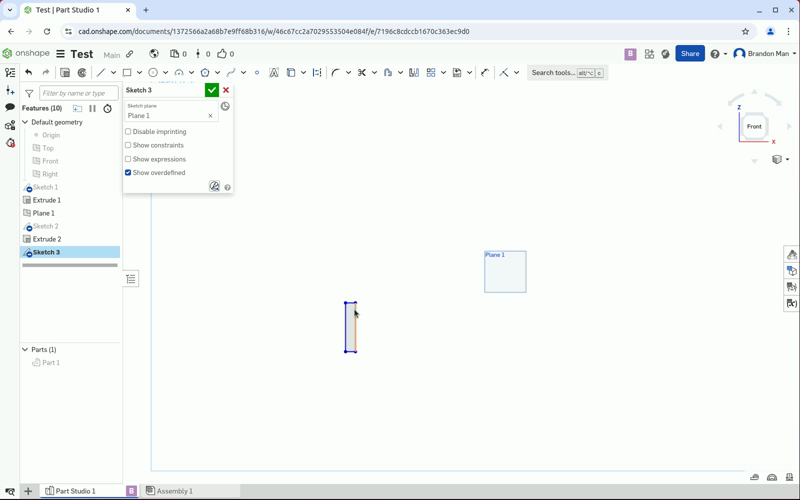
scroll(6)
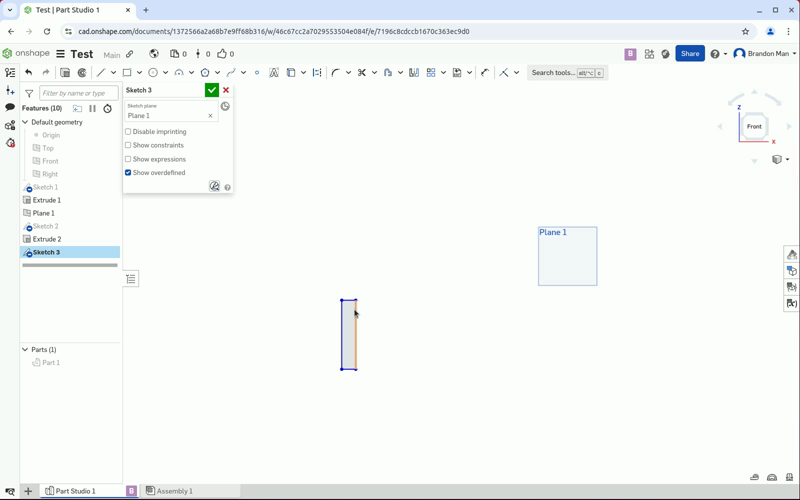
scroll(6)
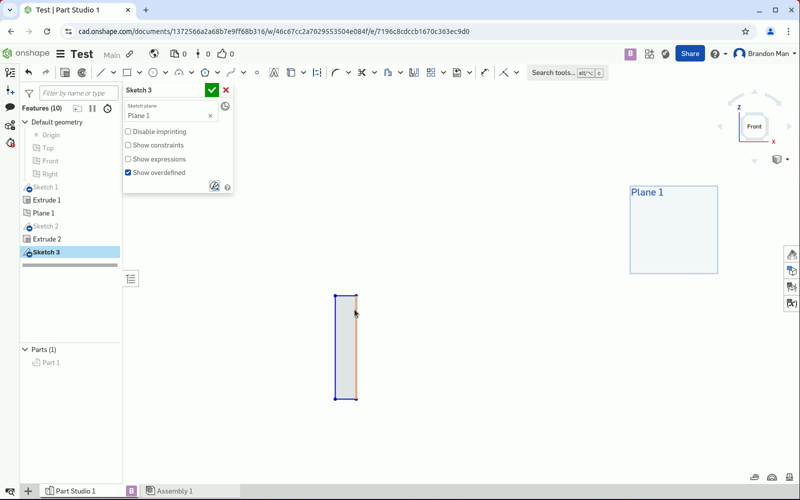
scroll(6)
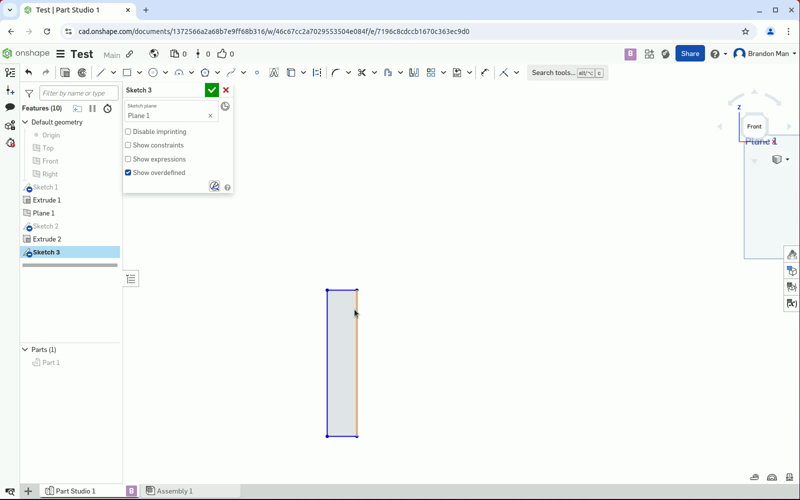
scroll(6)
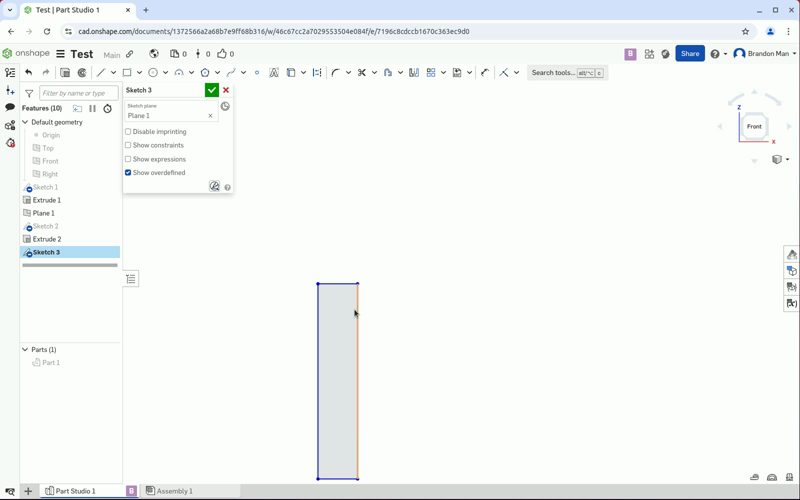
scroll(6)
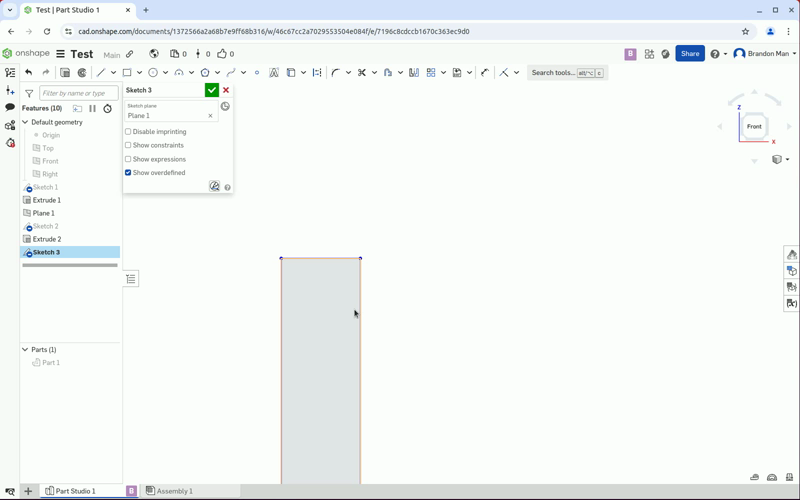
click(354, 309)
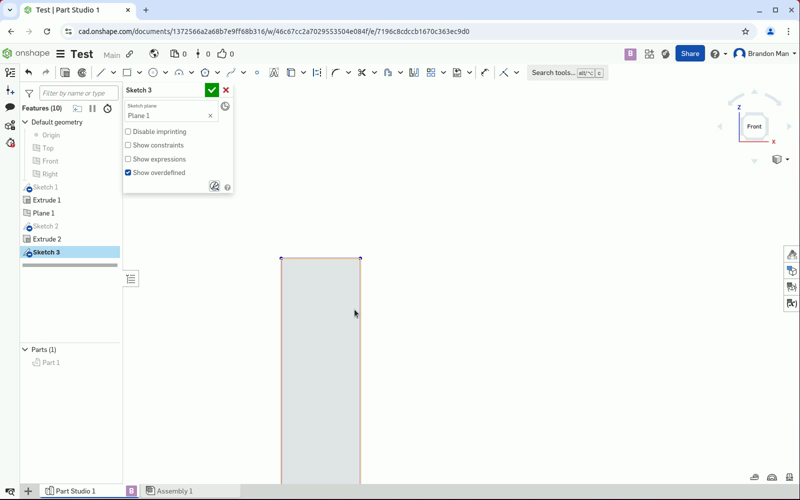
scroll(-6)
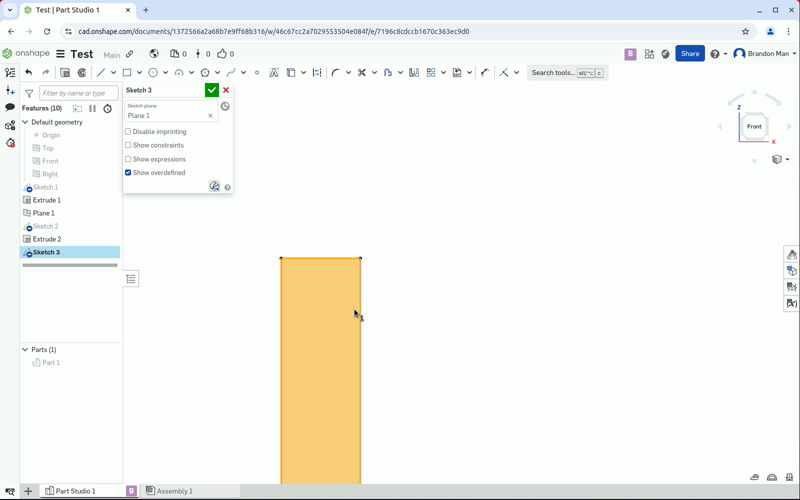
scroll(-6)
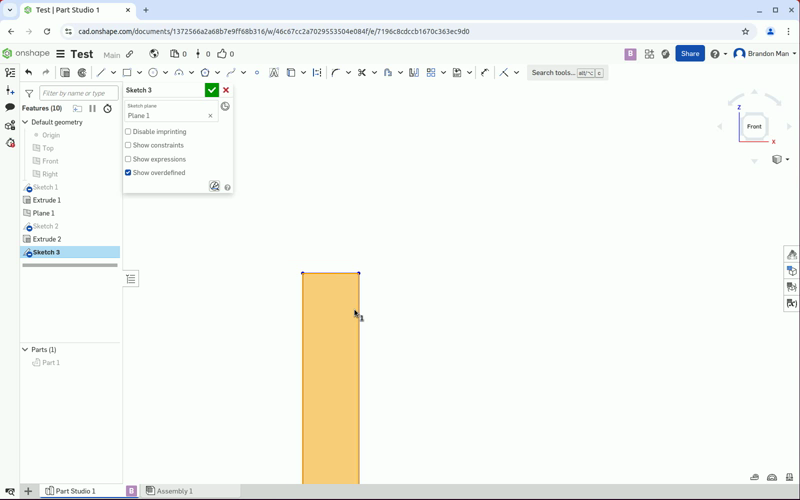
scroll(-6)
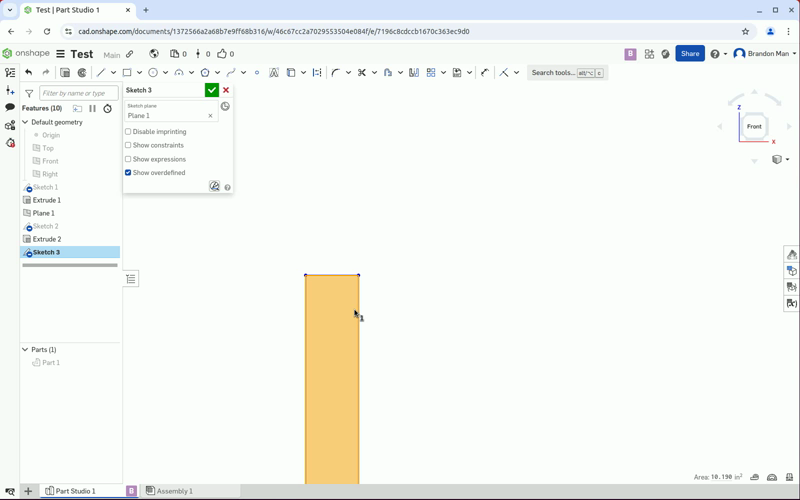
scroll(-6)
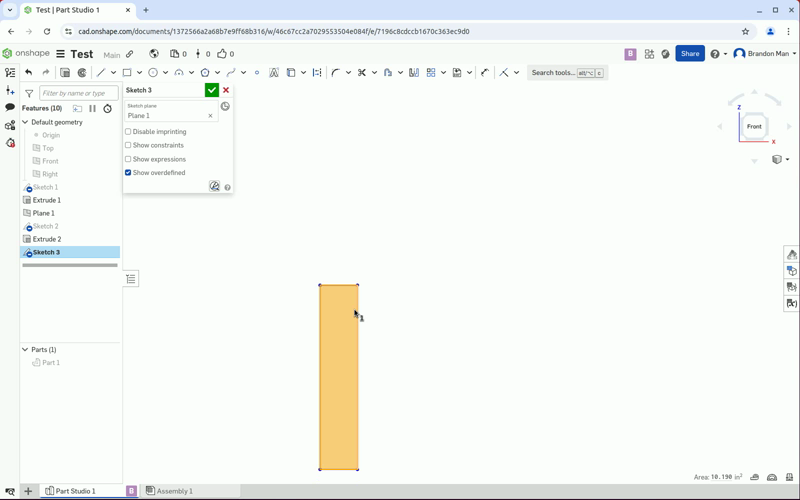
scroll(-6)
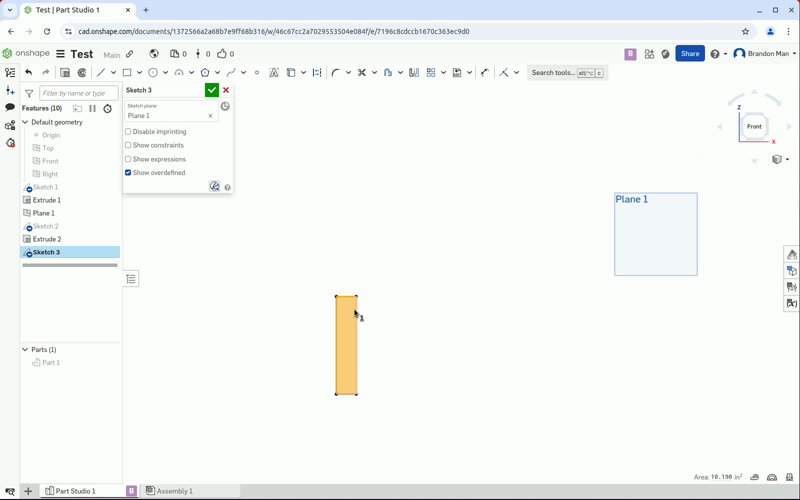
scroll(-6)
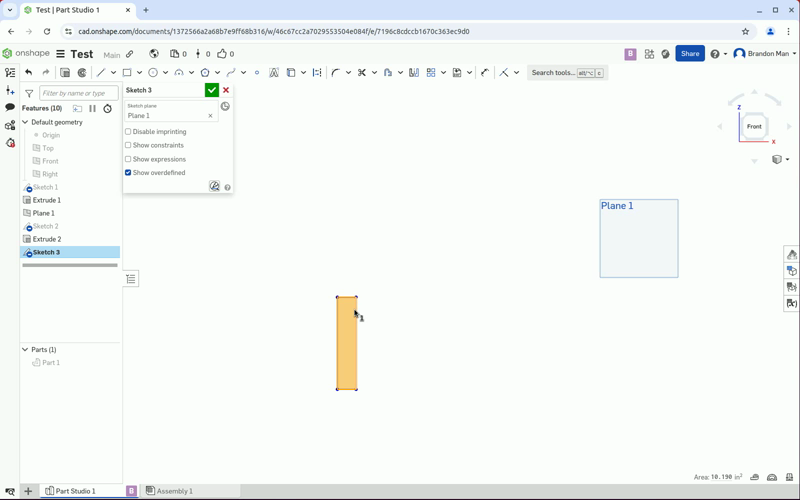
scroll(-6)
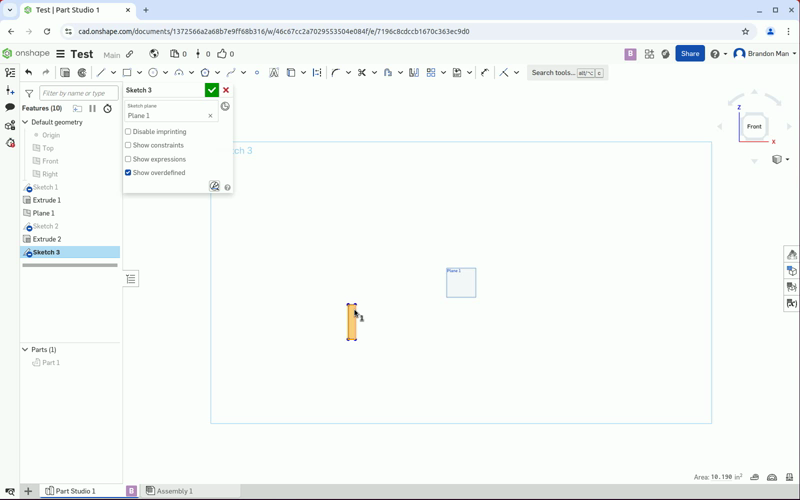
mouse_move(73, 352)
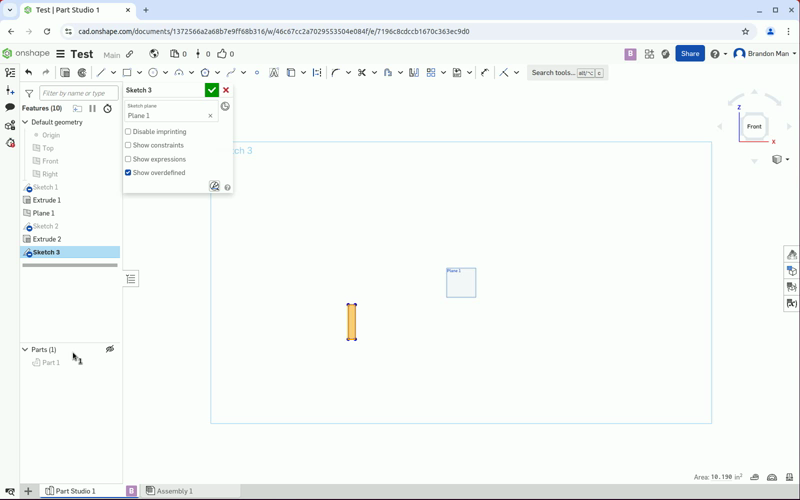
key(shift+y)
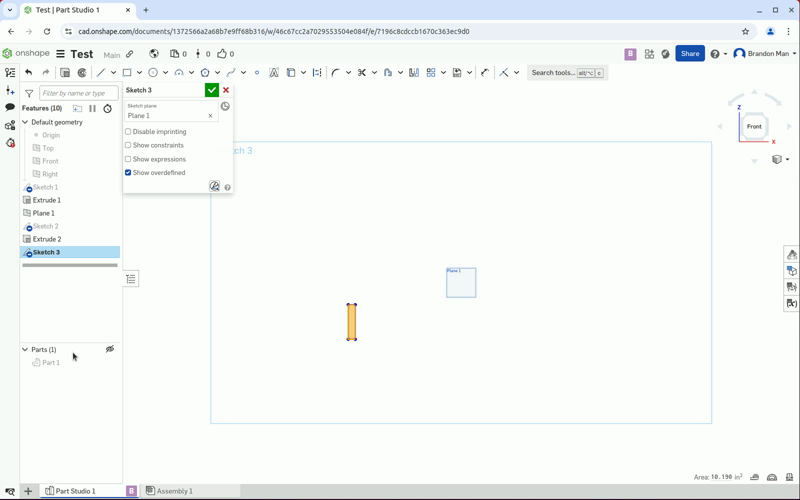
key(shift+e)
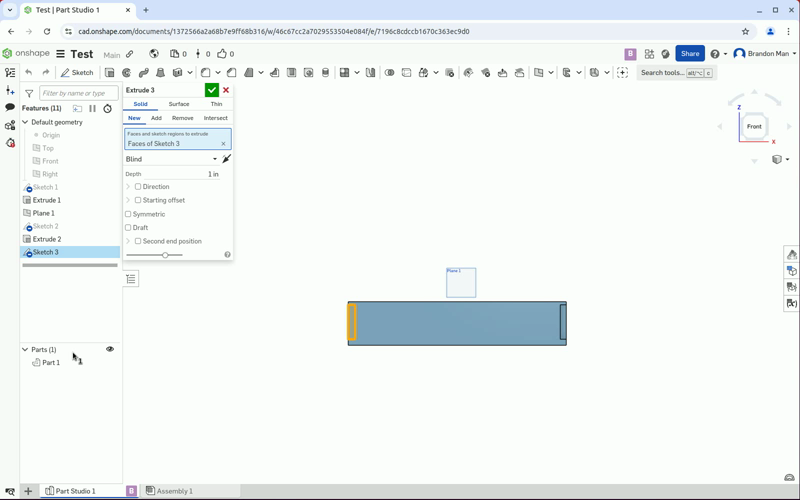
mouse_move(143, 106)
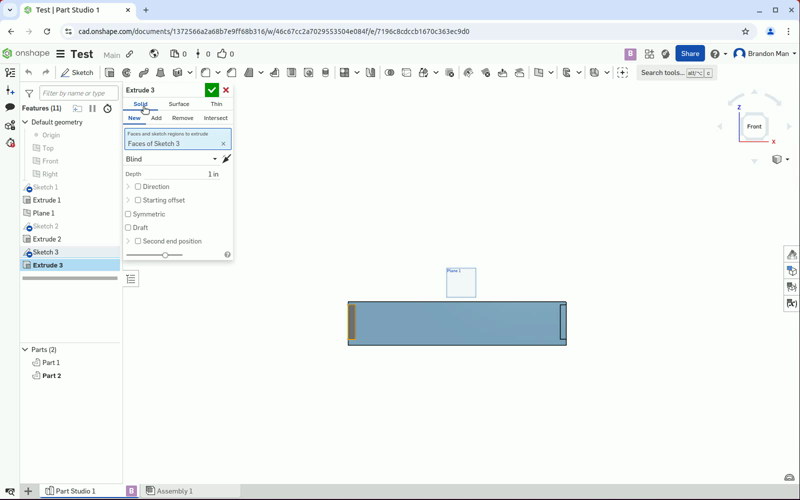
click(143, 106)
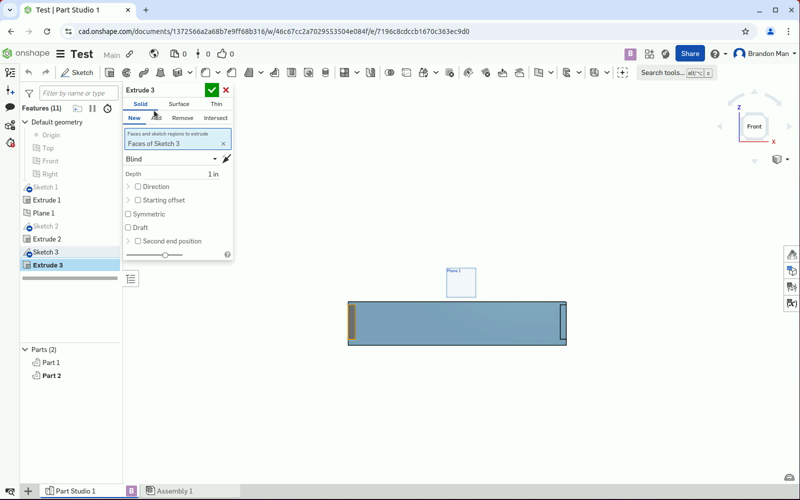
mouse_move(186, 120)
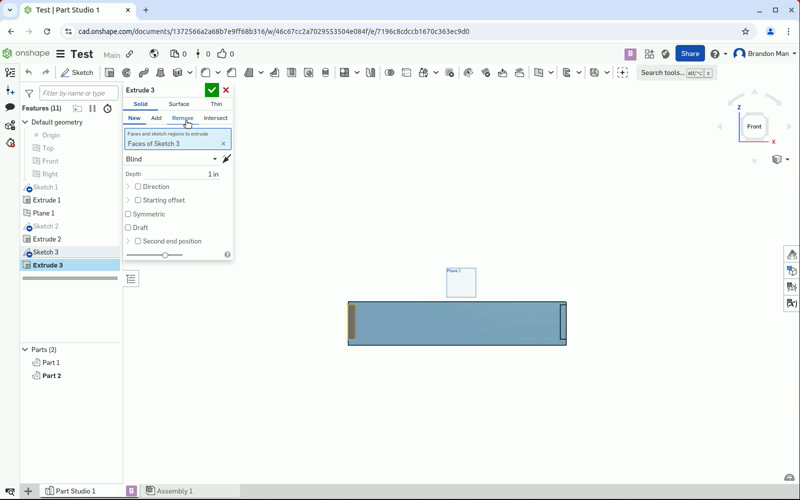
click(186, 120)
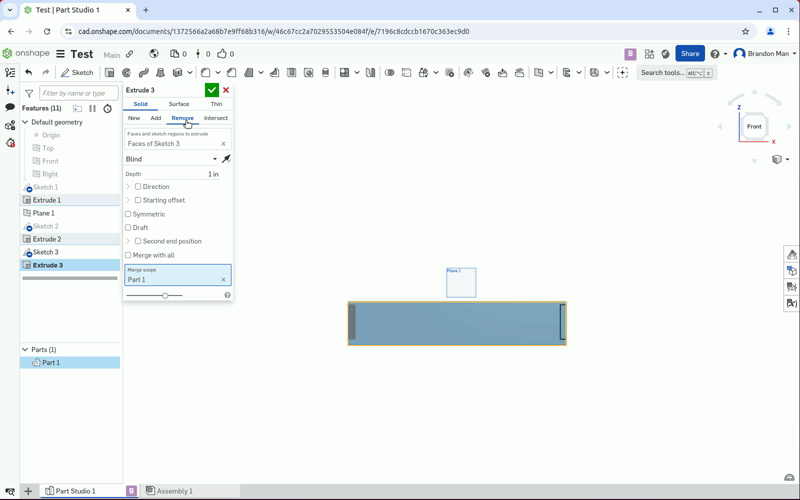
key(tab, 4)
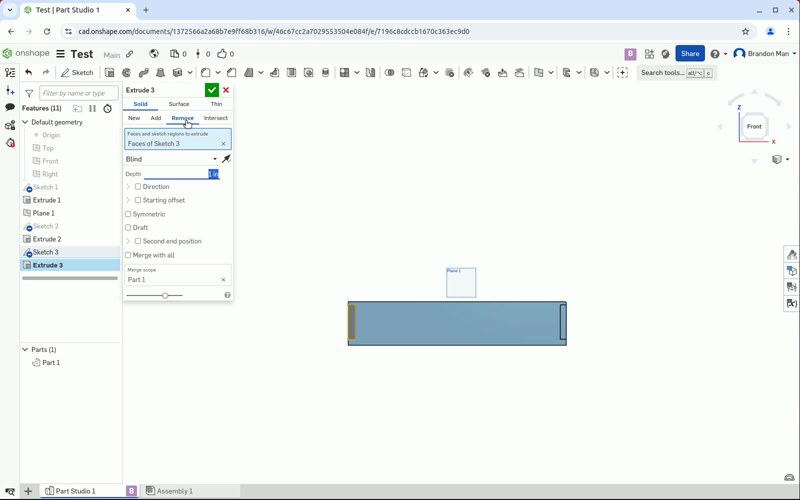
text(1.444)
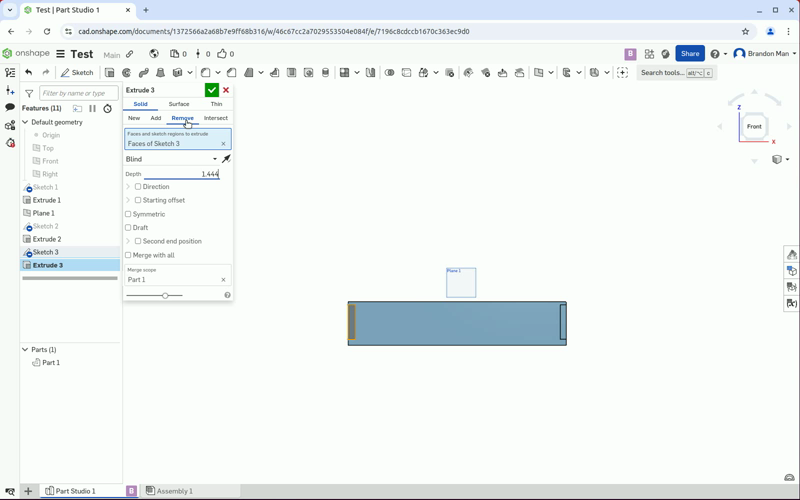
key(tab, 6)
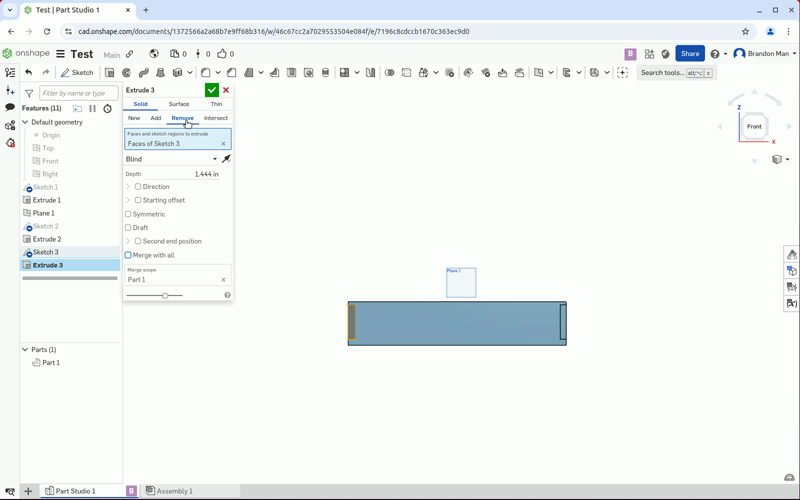
key(space)
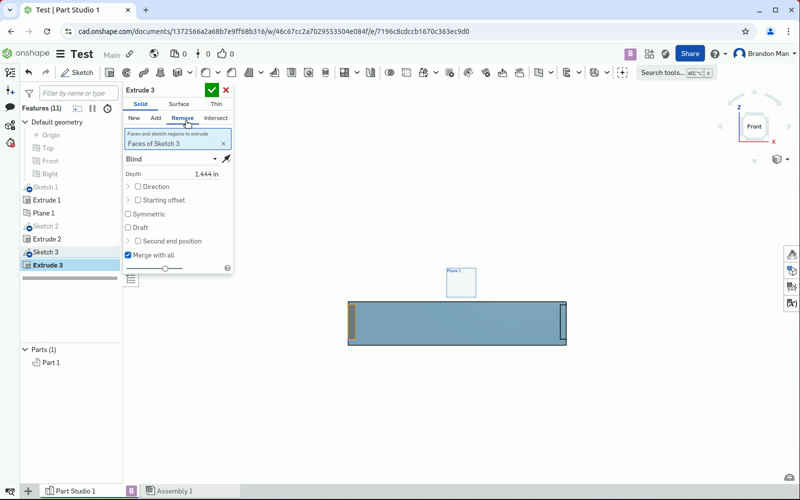
key(enter)
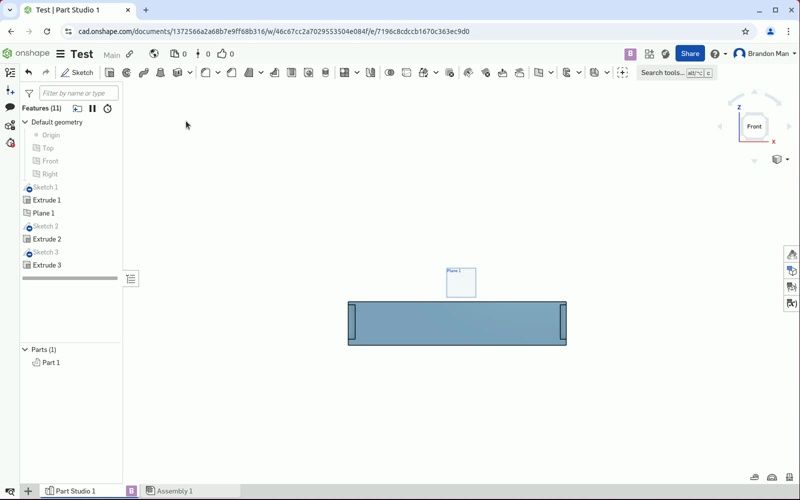
key(shift+h)
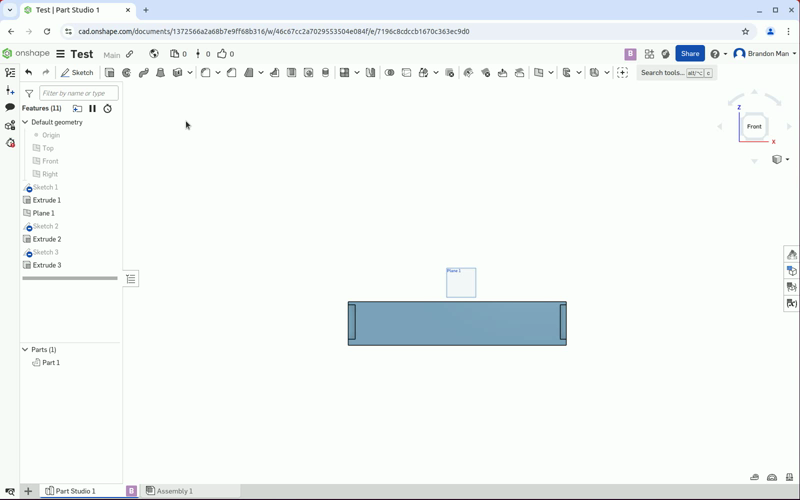
key(shift+h)
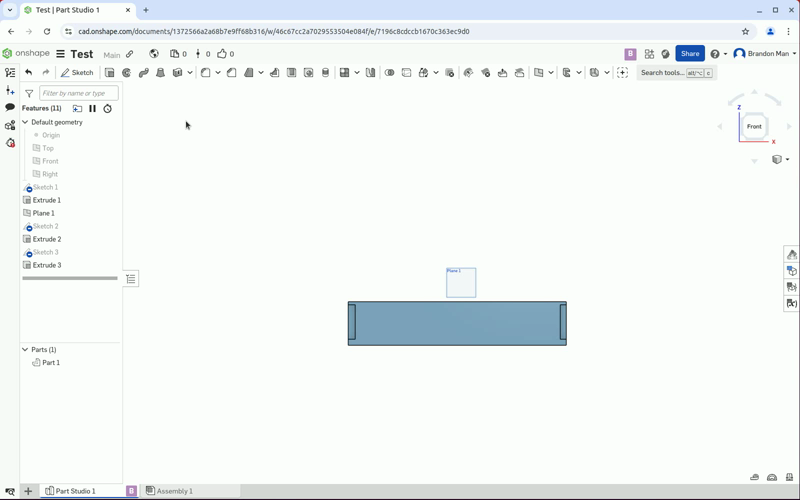
mouse_move(73, 189)
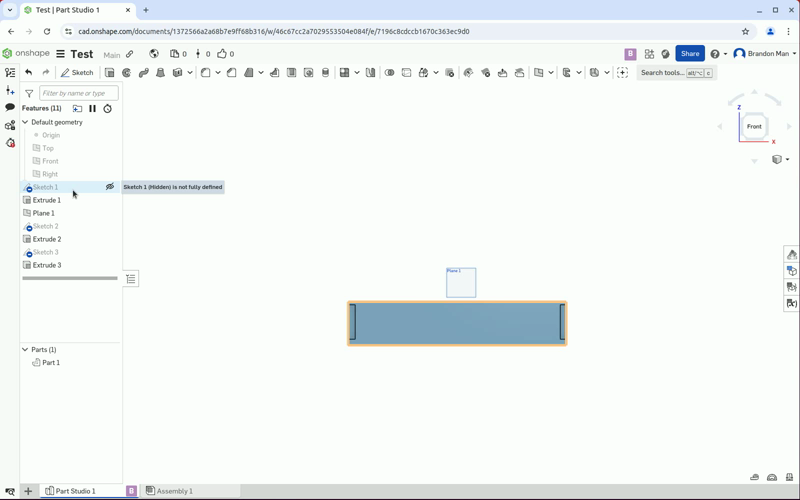
click(73, 189)
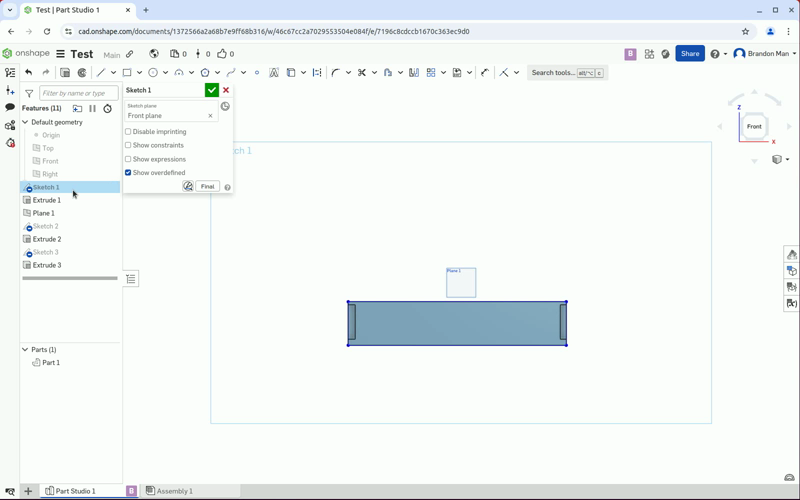
mouse_move(229, 92)
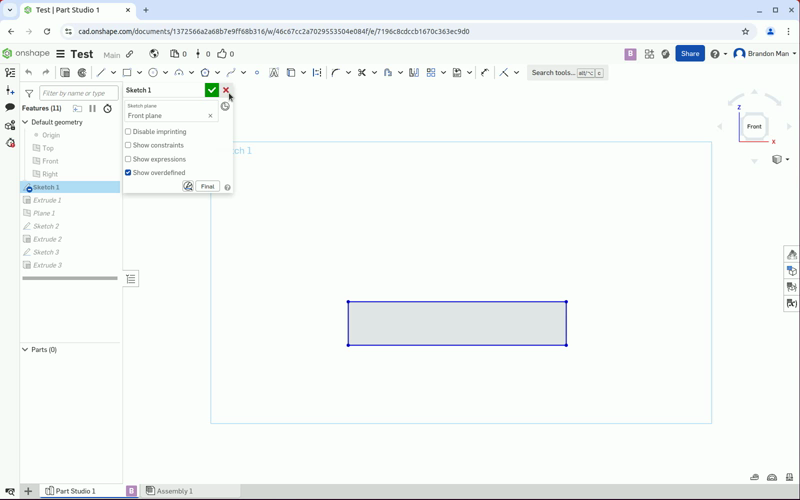
click(229, 92)
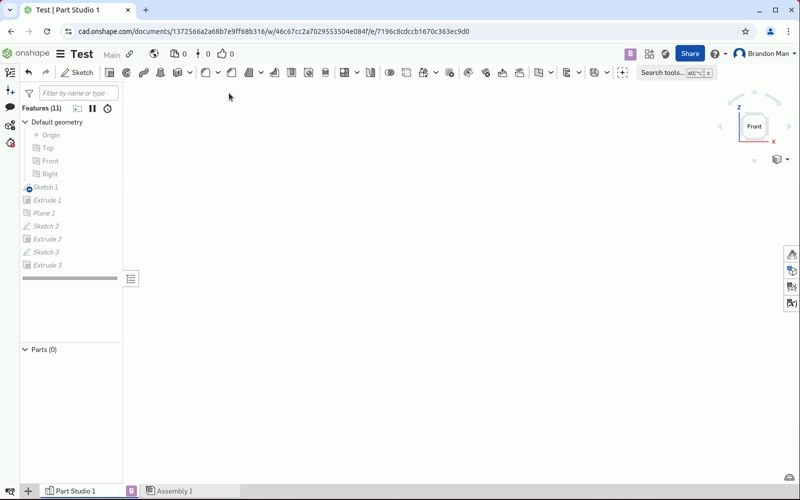
key(shift+s)
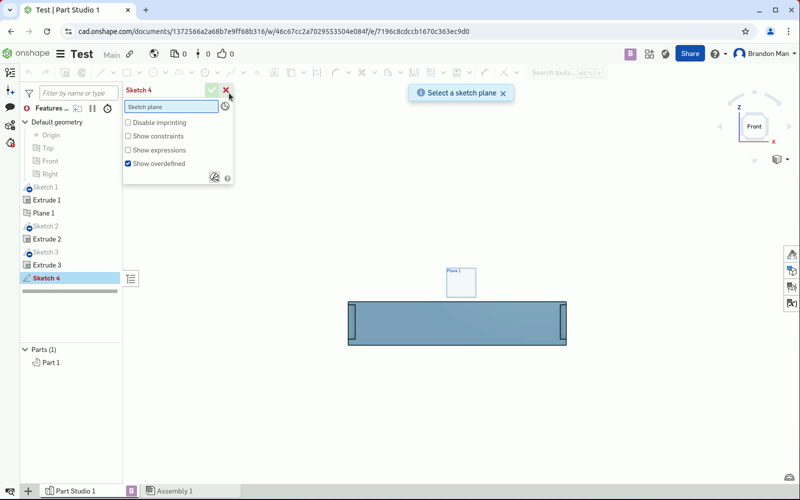
mouse_move(73, 215)
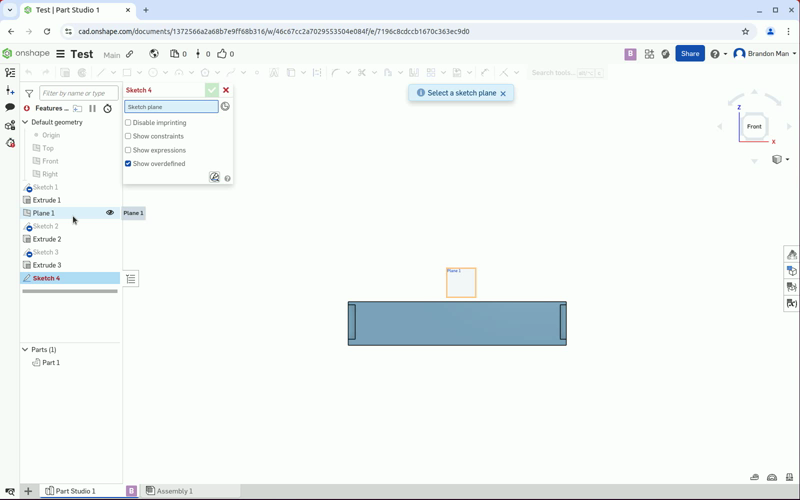
click(73, 215)
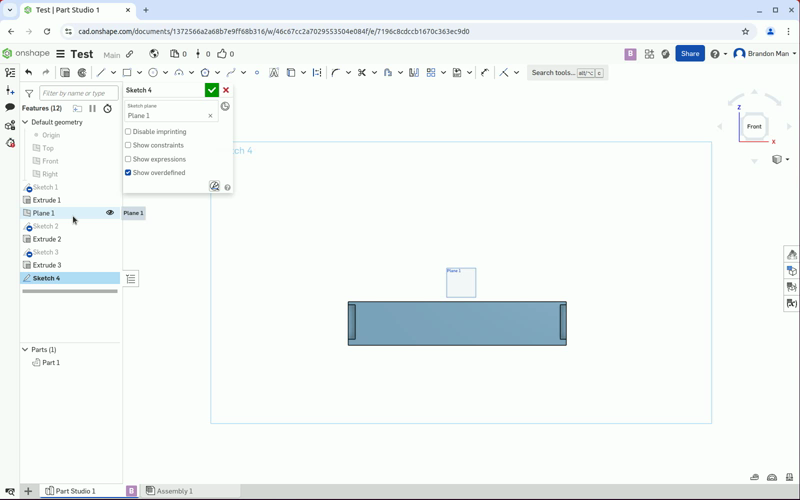
mouse_move(73, 352)
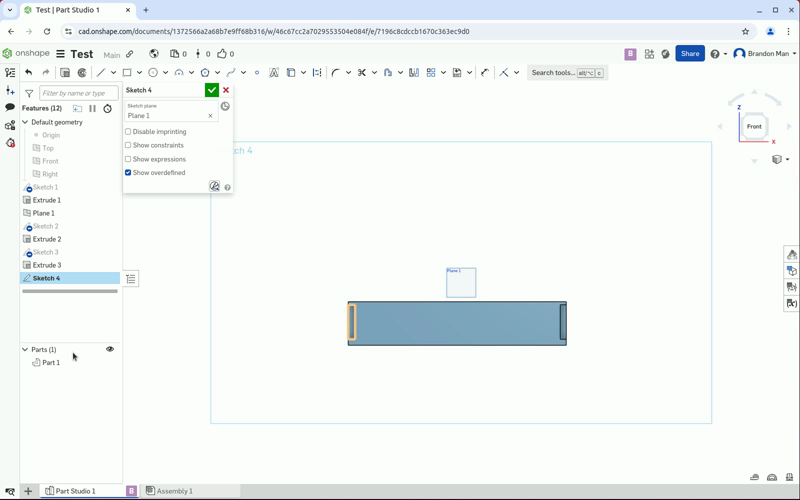
key(y)
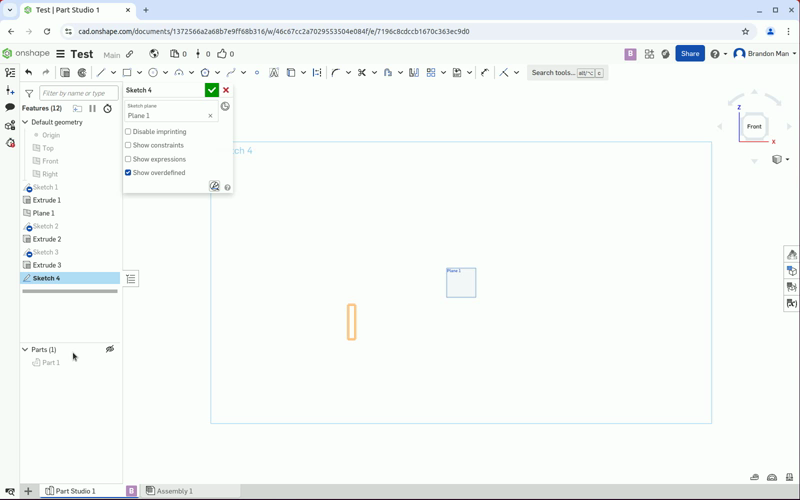
key(l)
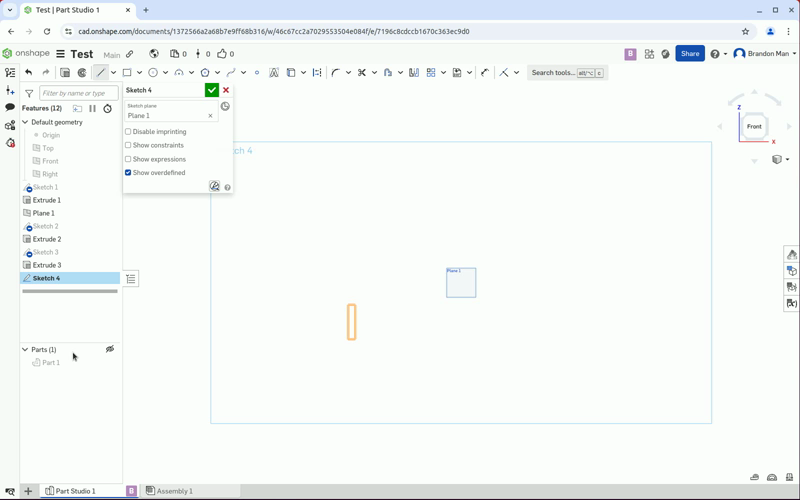
key_down(shift)
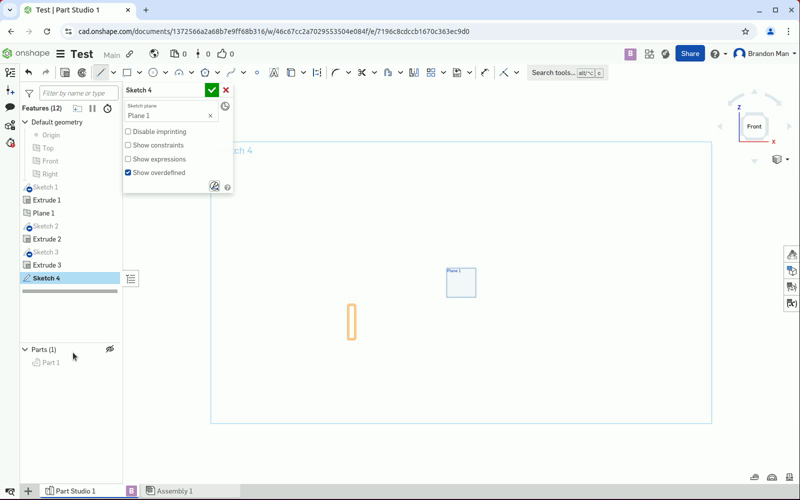
mouse_move(396, 342)
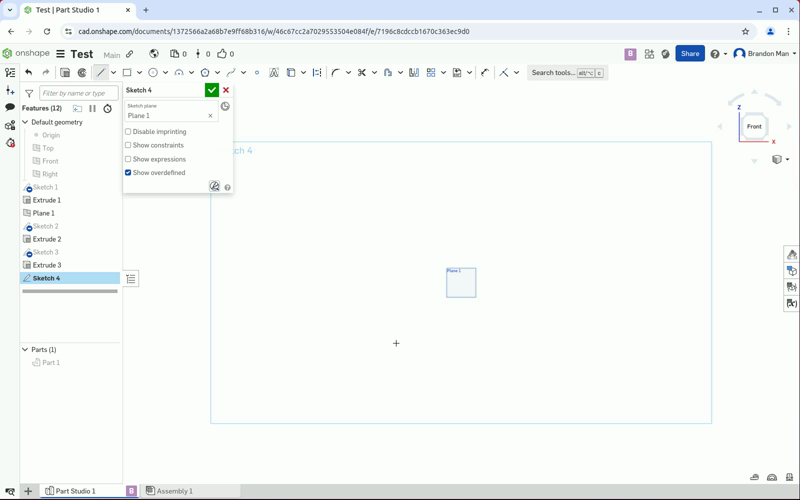
click(396, 342)
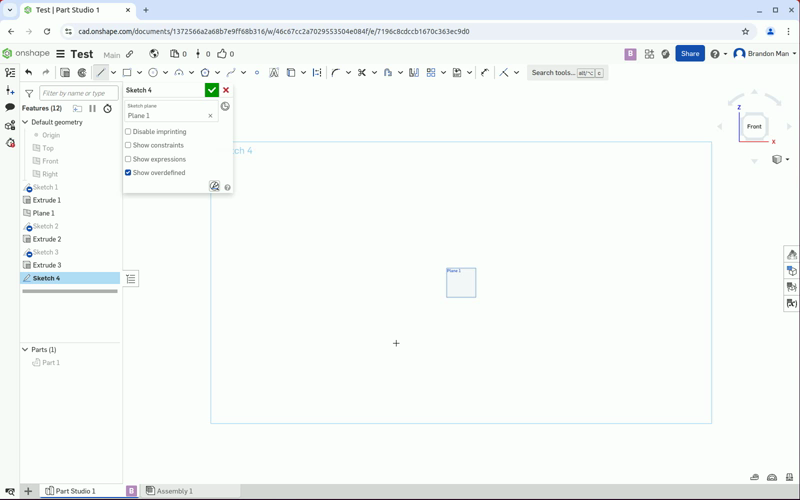
key_up(shift)
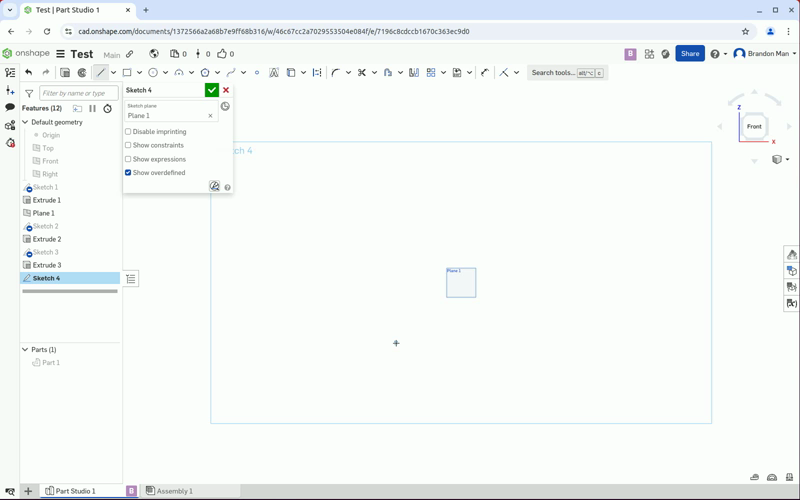
key_down(shift)
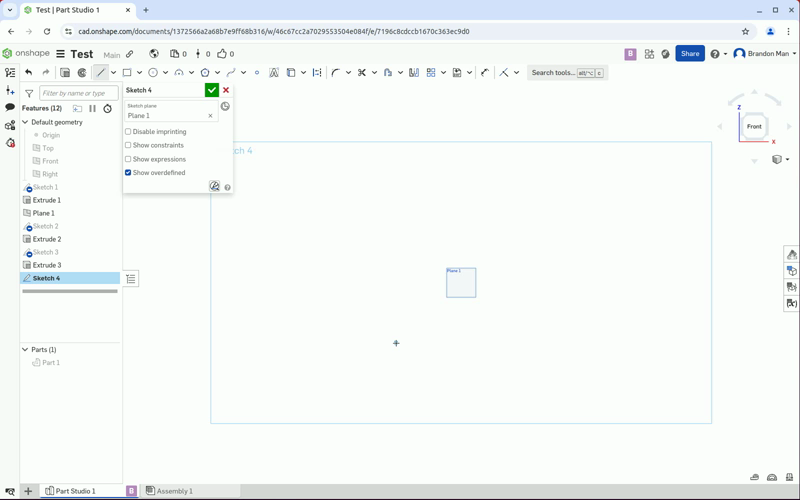
mouse_move(426, 342)
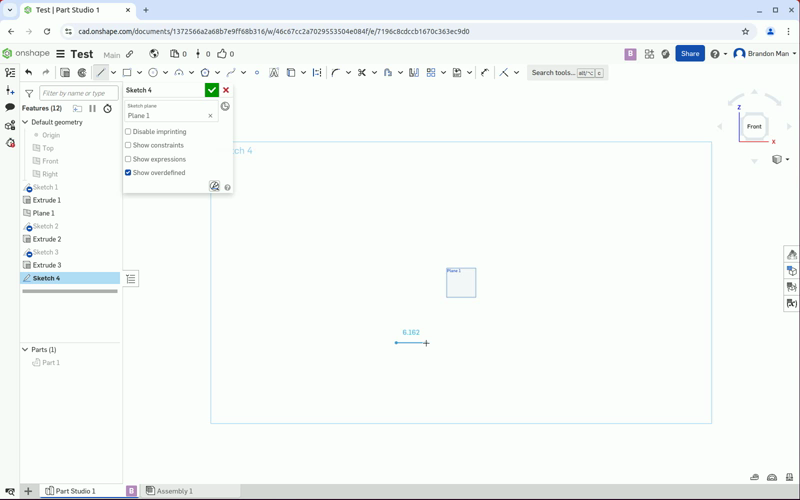
mouse_move(403, 342)
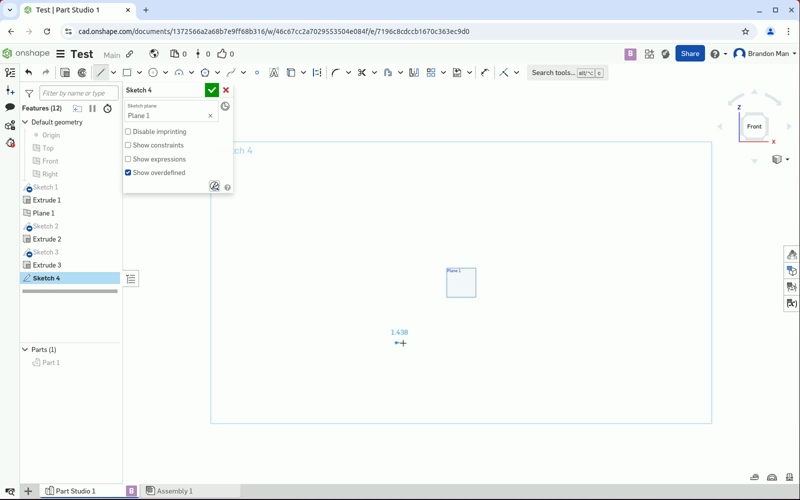
scroll(6)
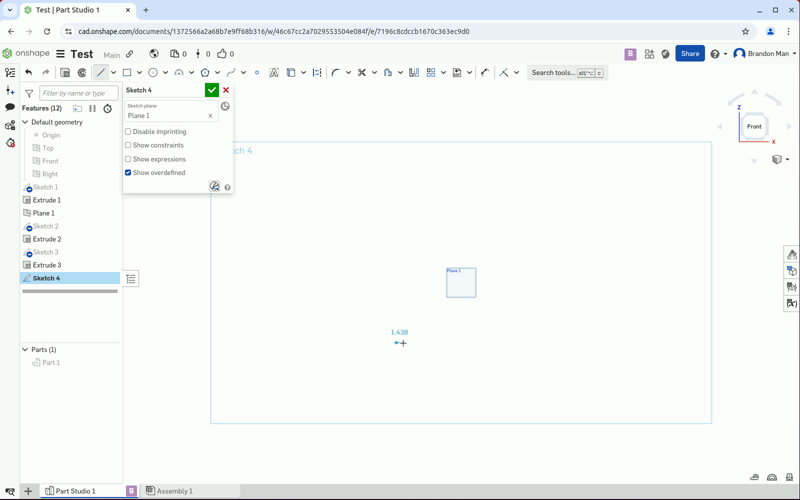
scroll(6)
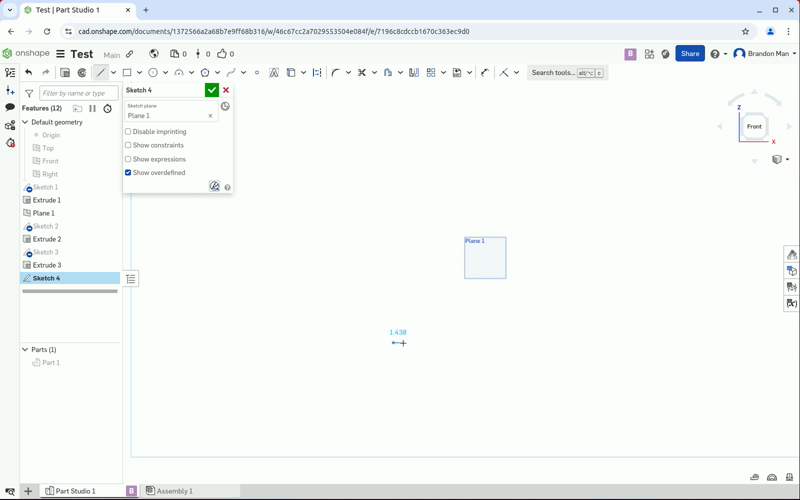
scroll(6)
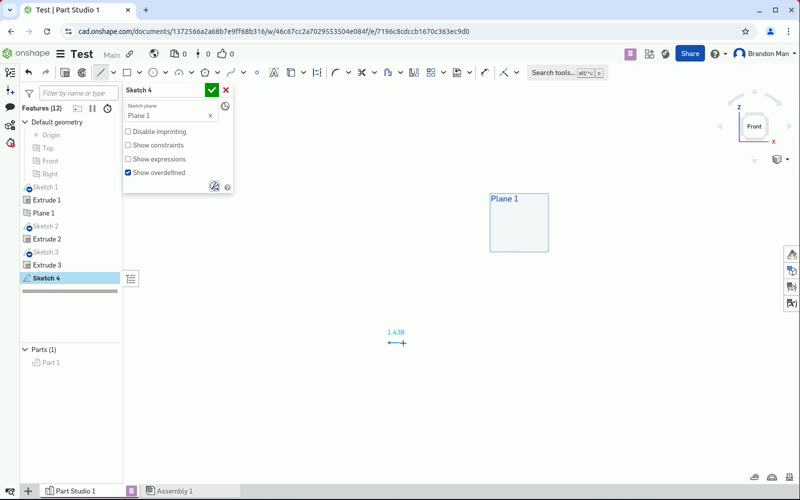
scroll(6)
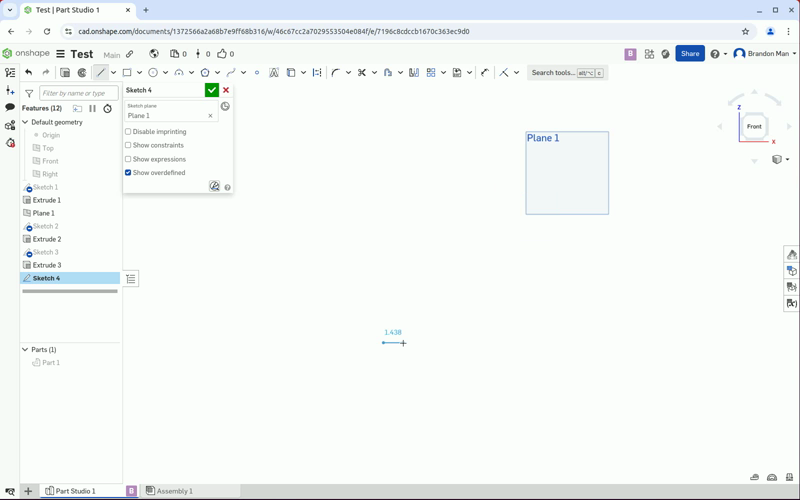
scroll(6)
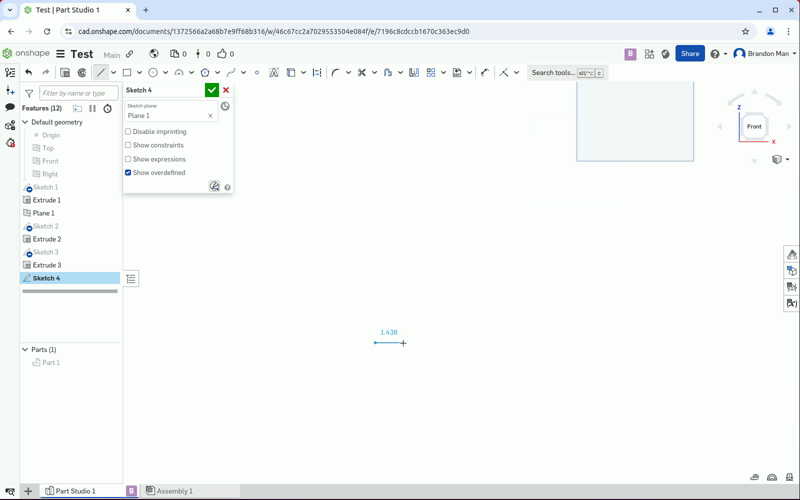
scroll(6)
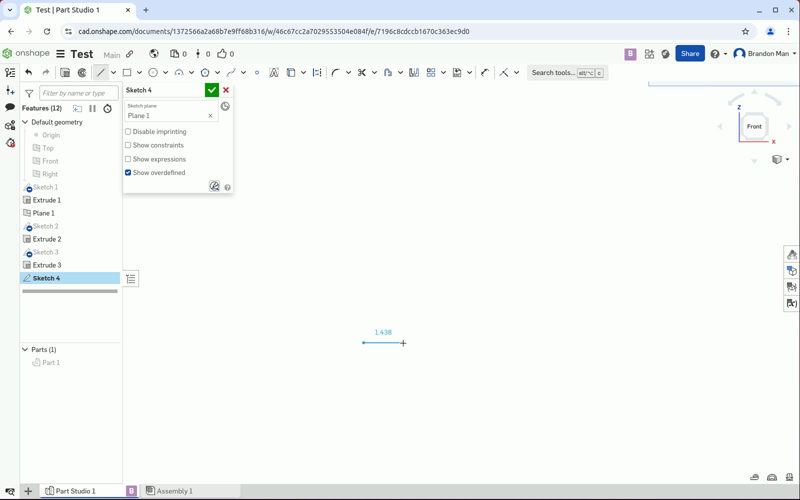
scroll(6)
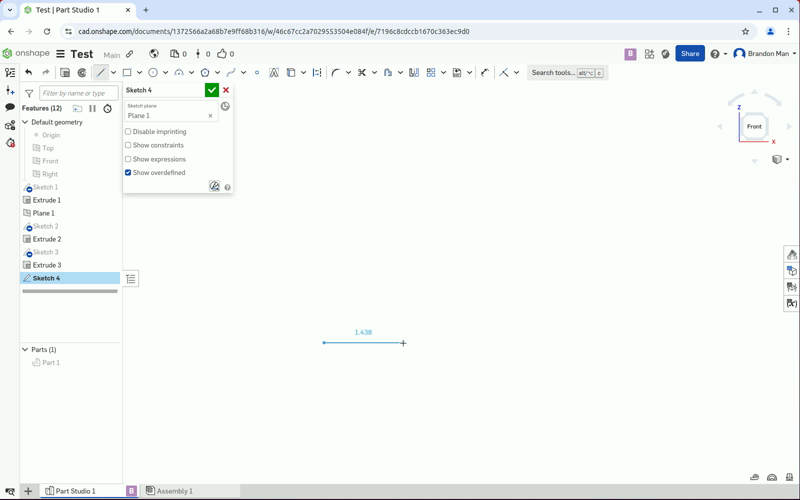
click(403, 342)
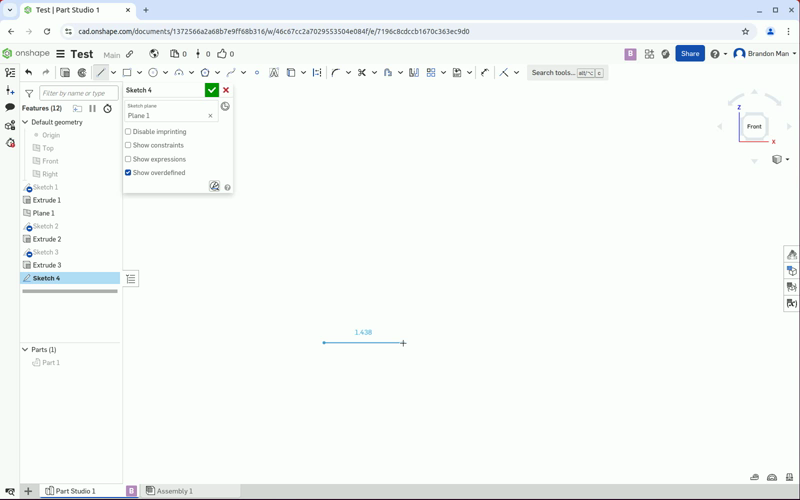
scroll(-6)
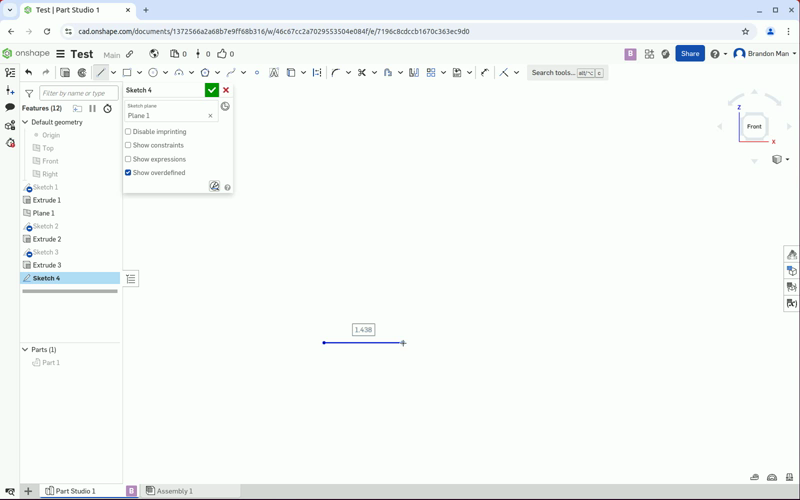
scroll(-6)
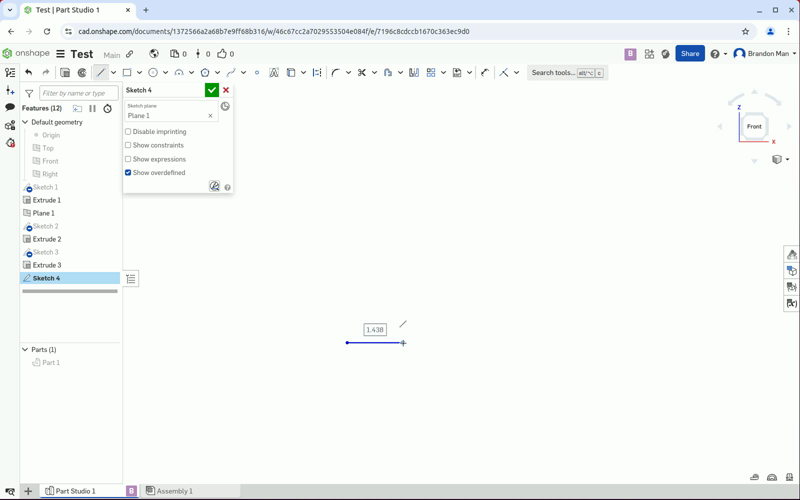
scroll(-6)
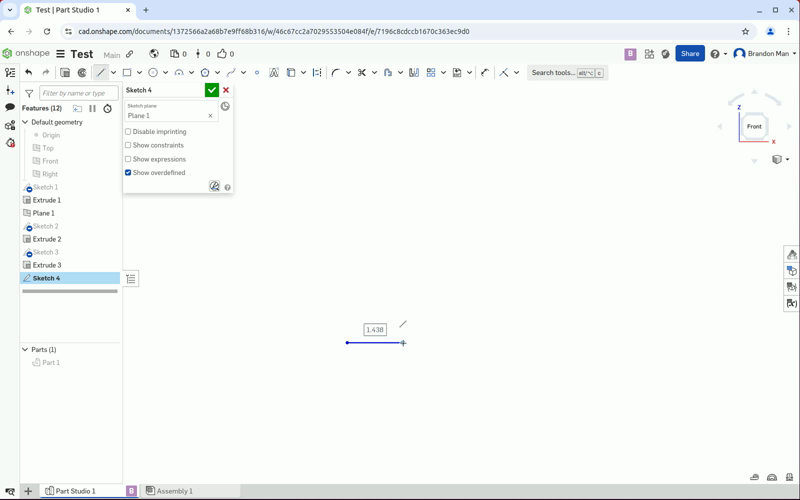
scroll(-6)
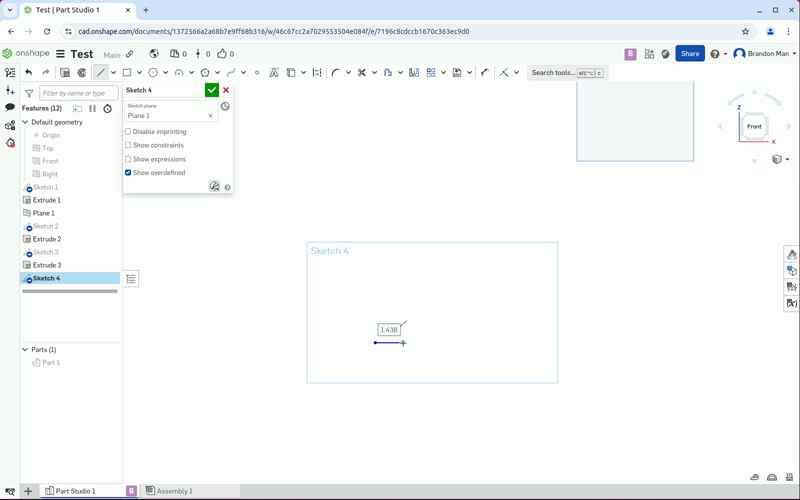
scroll(-6)
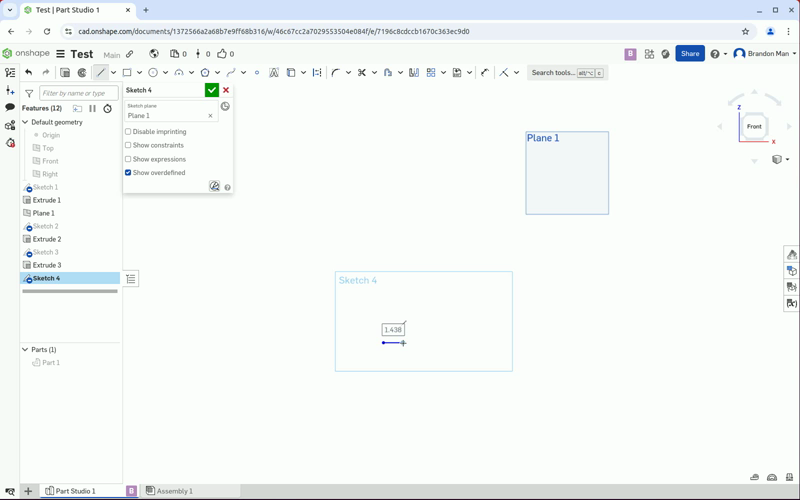
scroll(-6)
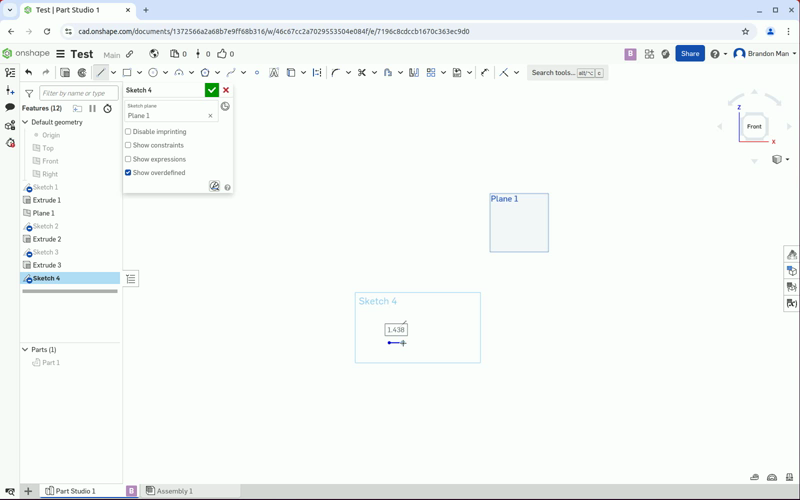
scroll(-6)
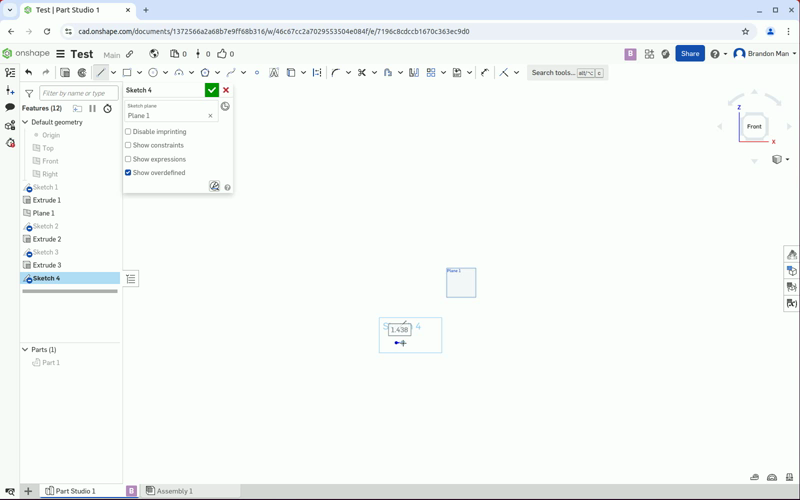
key_up(shift)
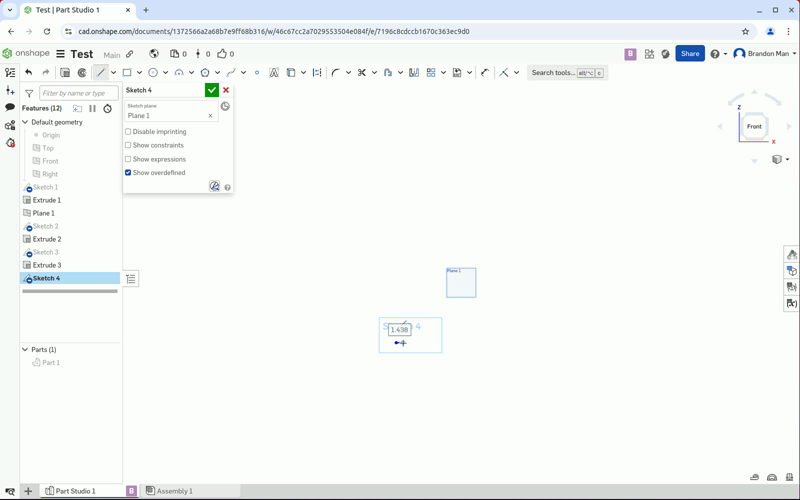
key_down(shift)
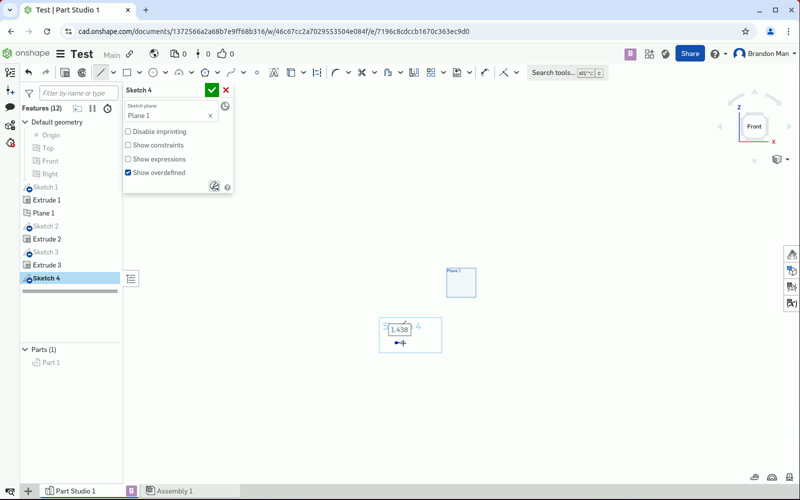
mouse_move(433, 342)
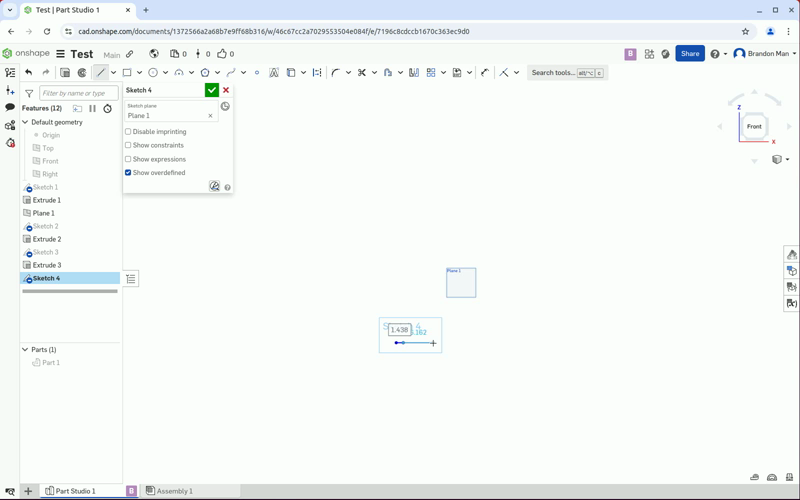
mouse_move(403, 304)
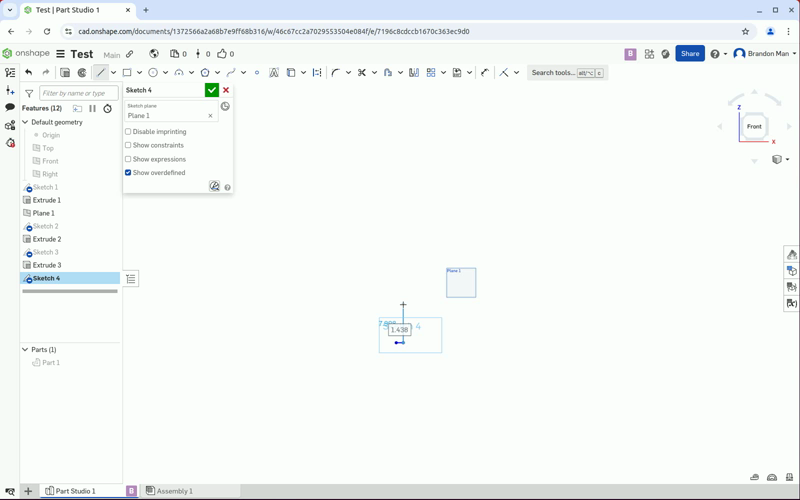
click(403, 304)
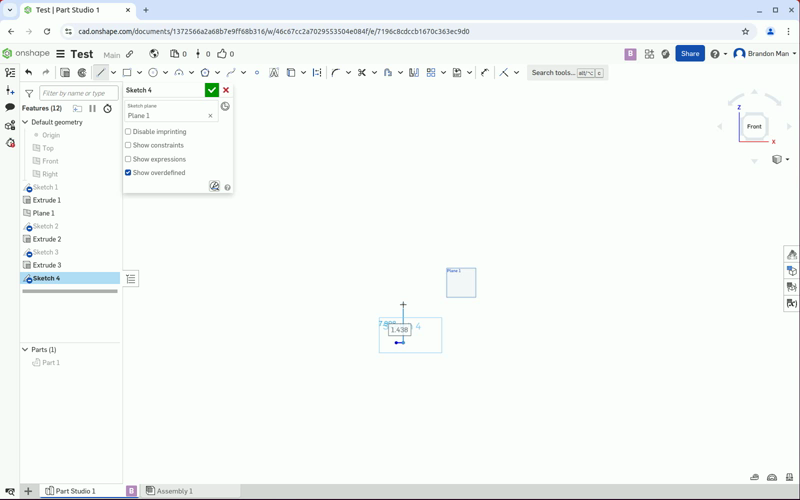
key_up(shift)
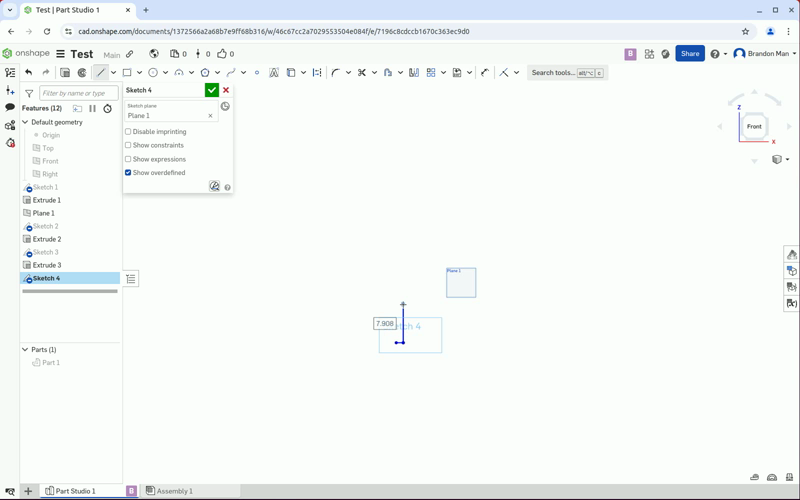
key_down(shift)
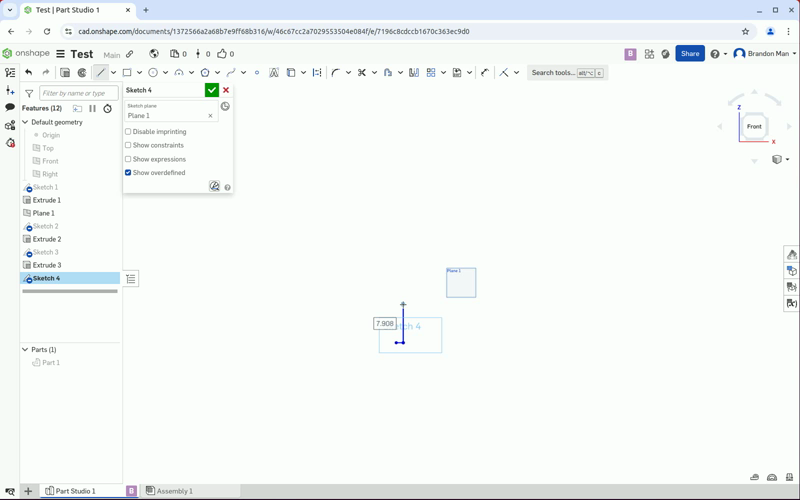
mouse_move(433, 304)
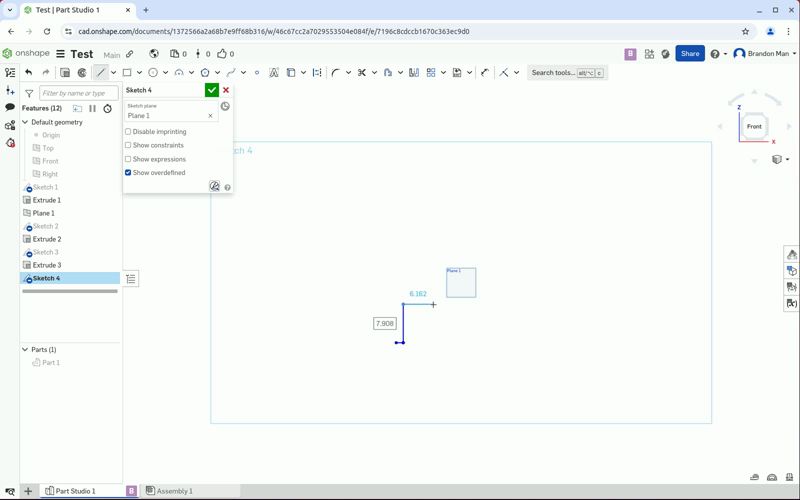
mouse_move(396, 304)
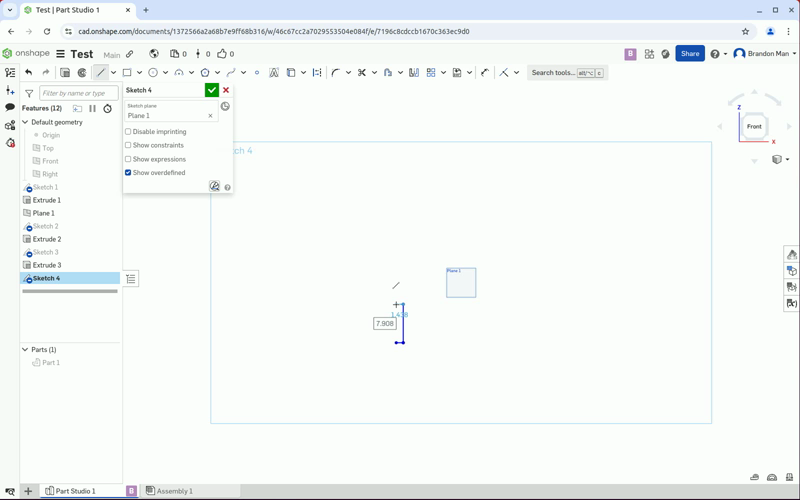
scroll(6)
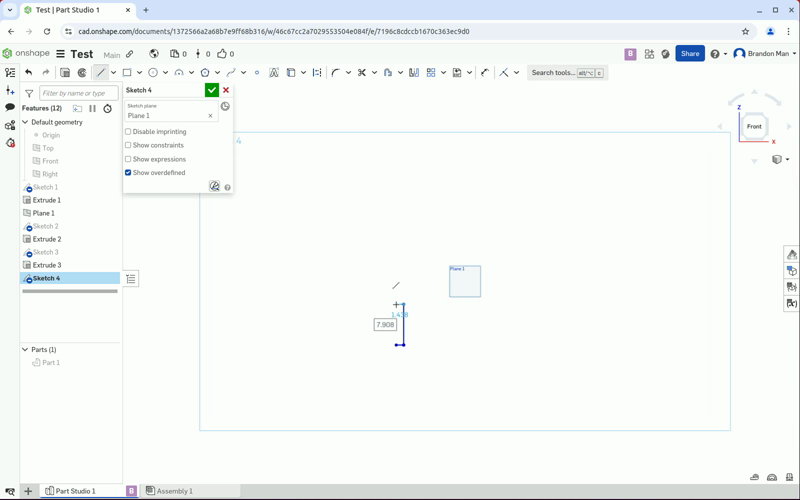
scroll(6)
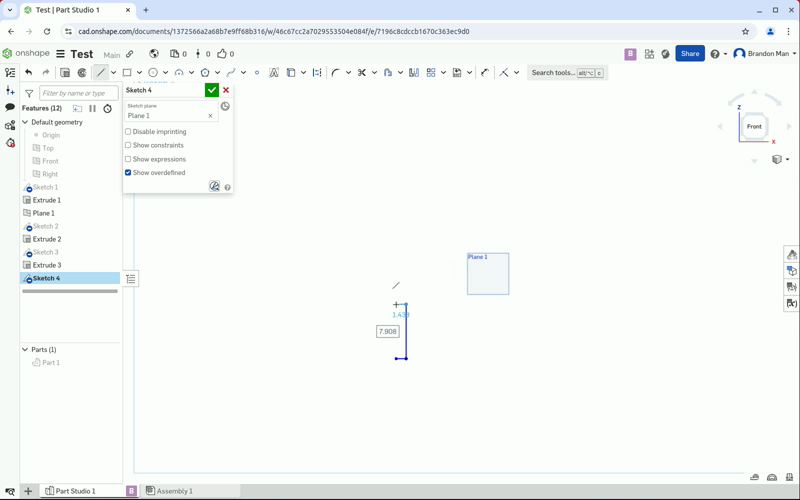
scroll(6)
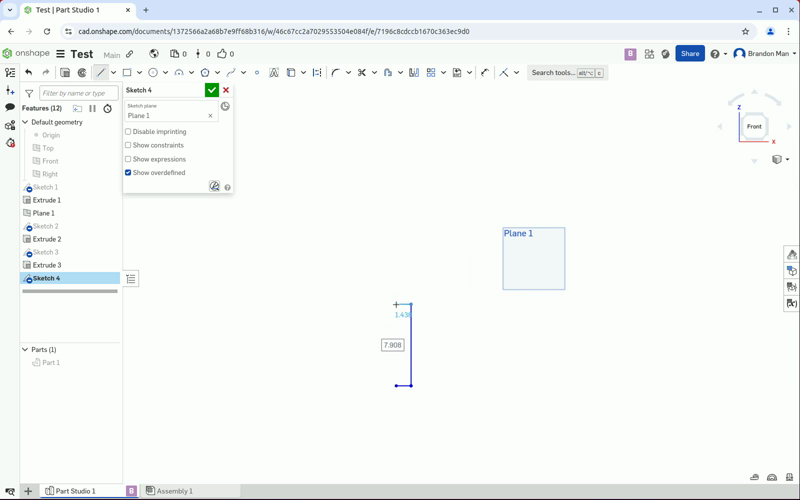
scroll(6)
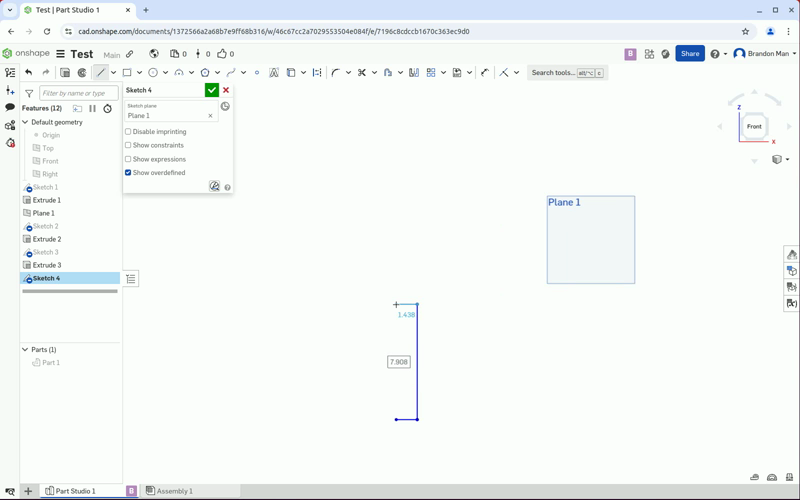
scroll(6)
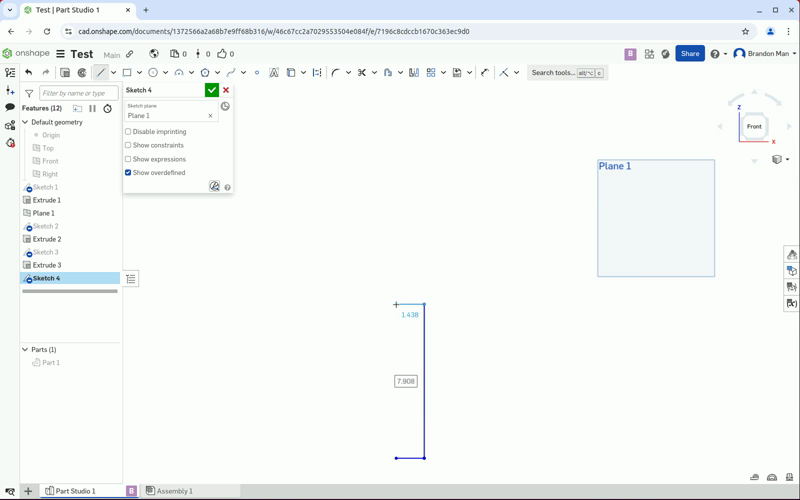
scroll(6)
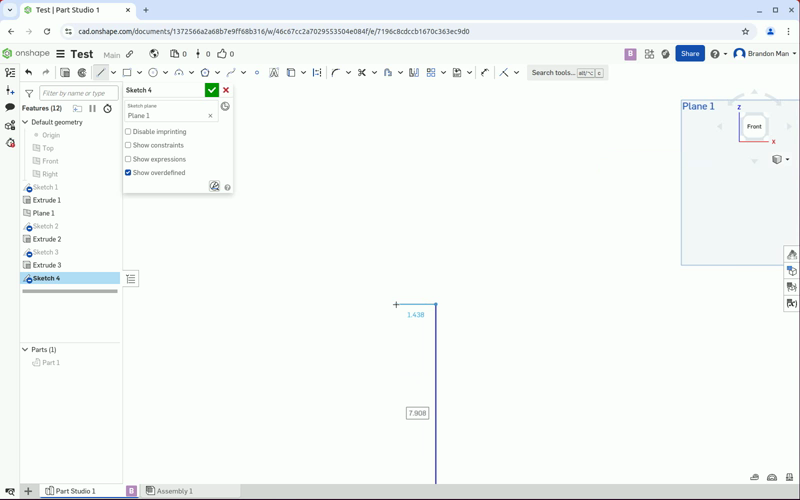
scroll(6)
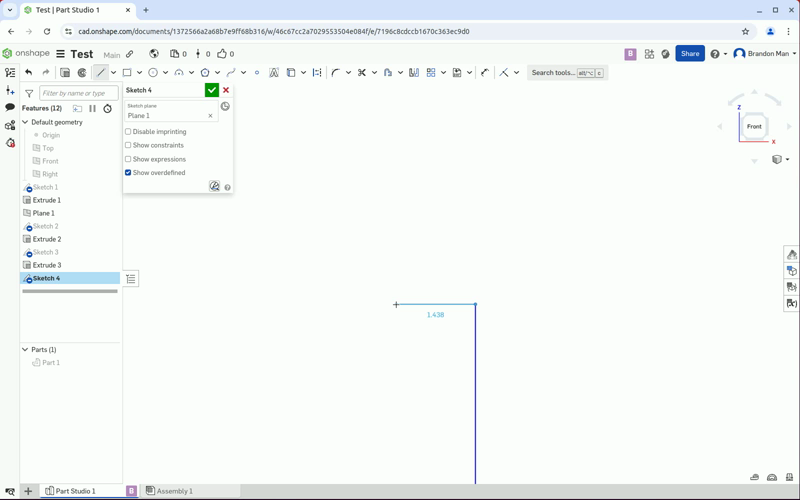
click(396, 304)
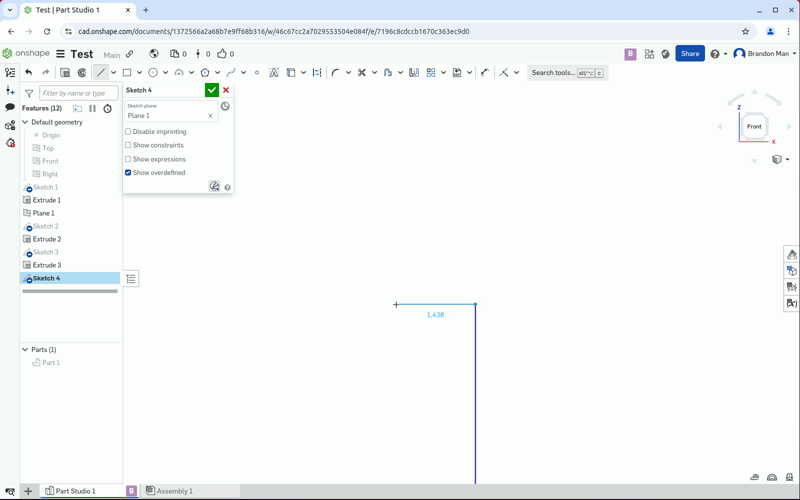
scroll(-6)
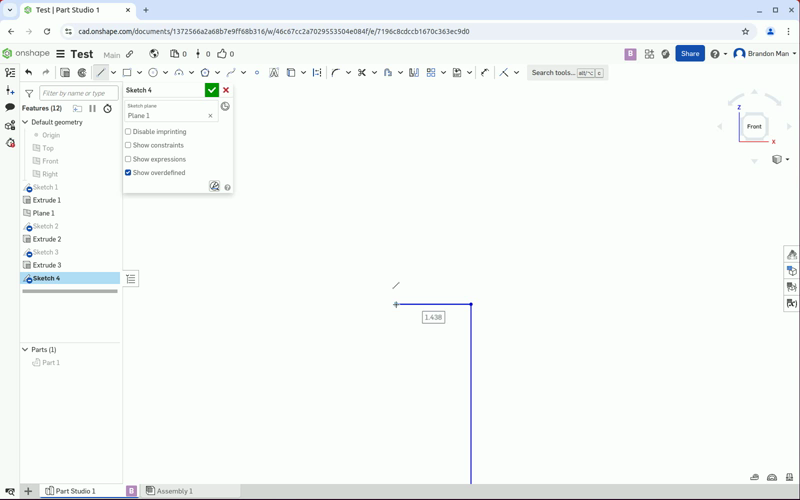
scroll(-6)
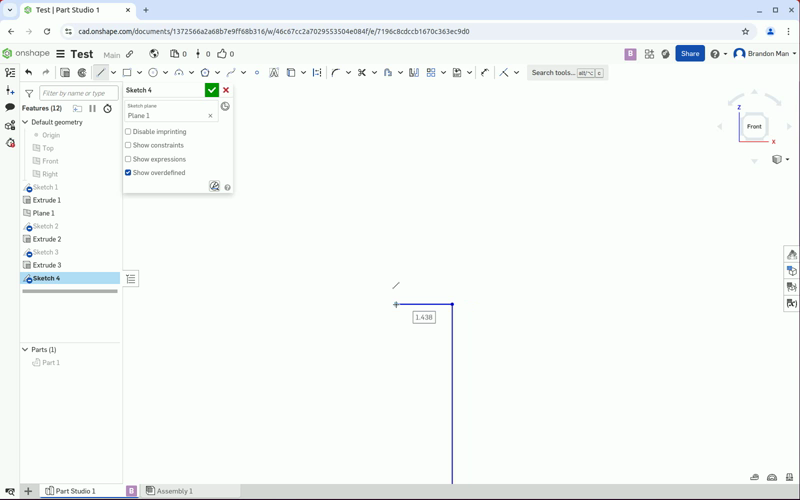
scroll(-6)
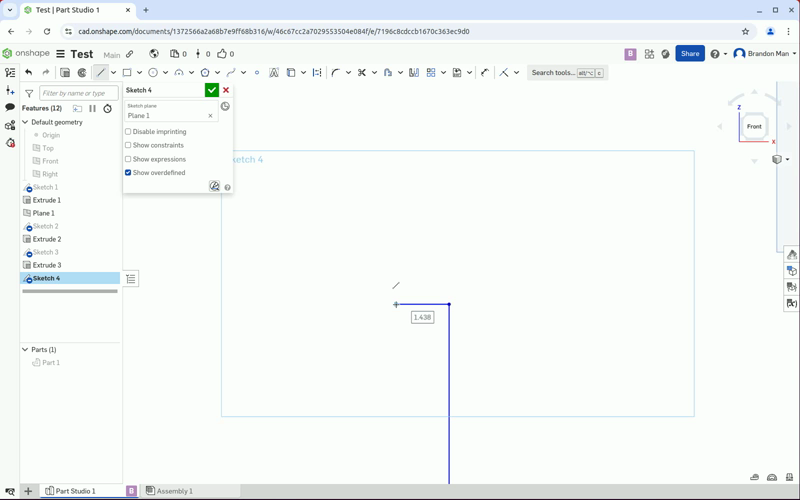
scroll(-6)
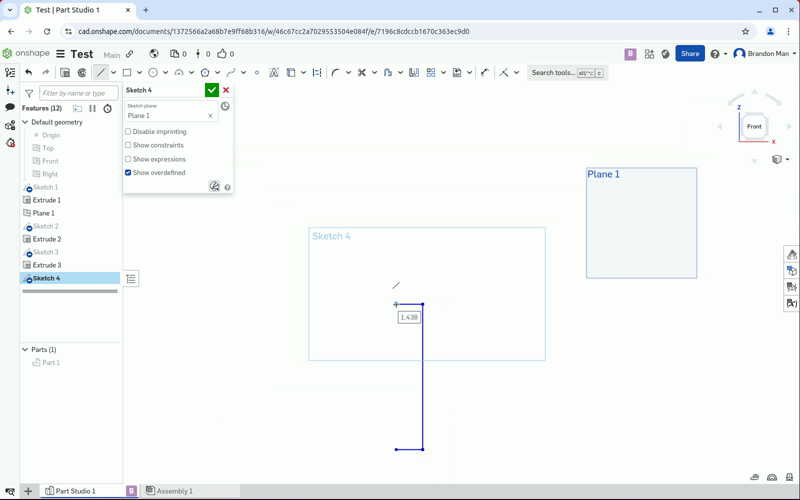
scroll(-6)
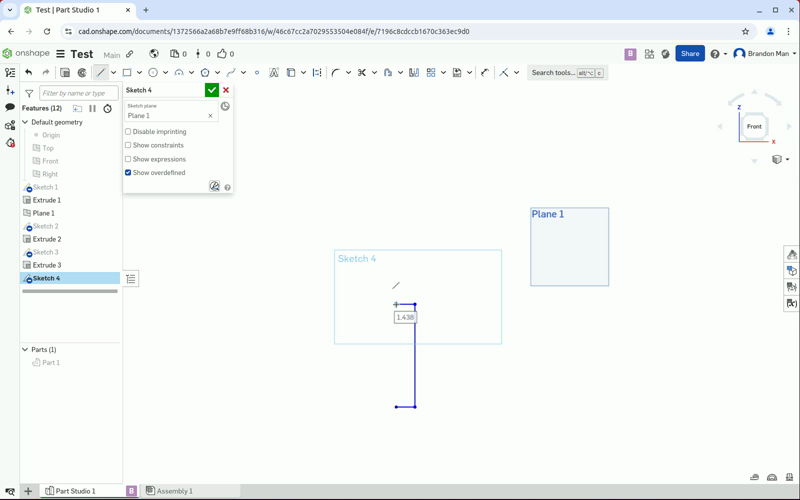
scroll(-6)
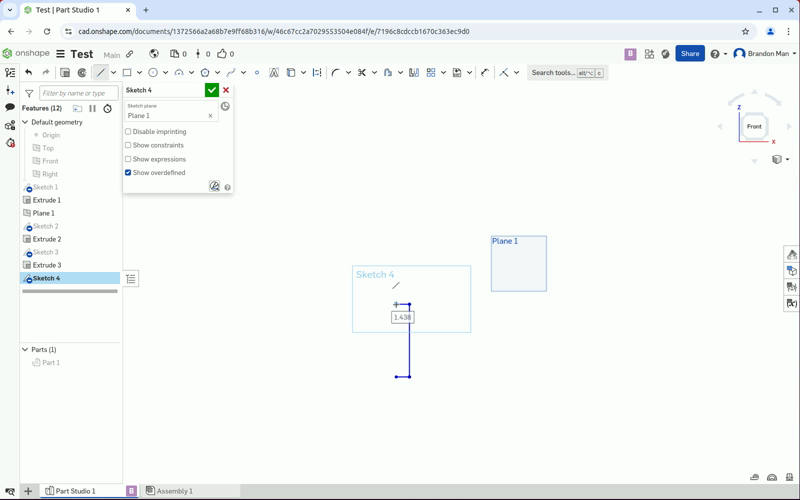
scroll(-6)
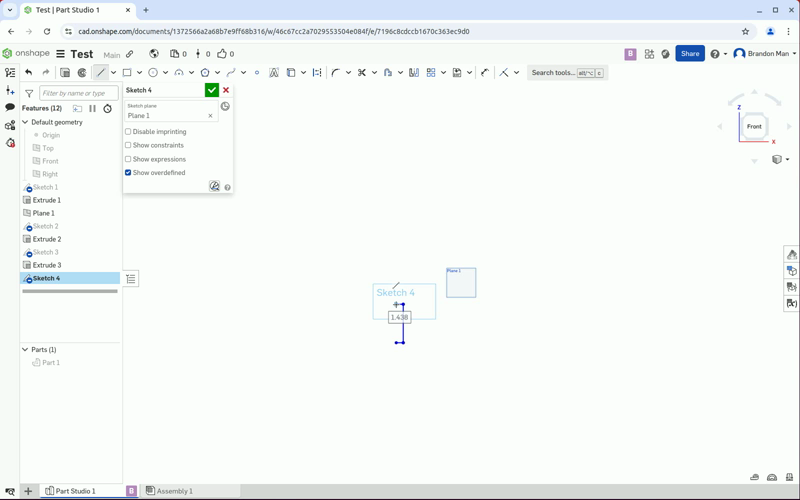
key_up(shift)
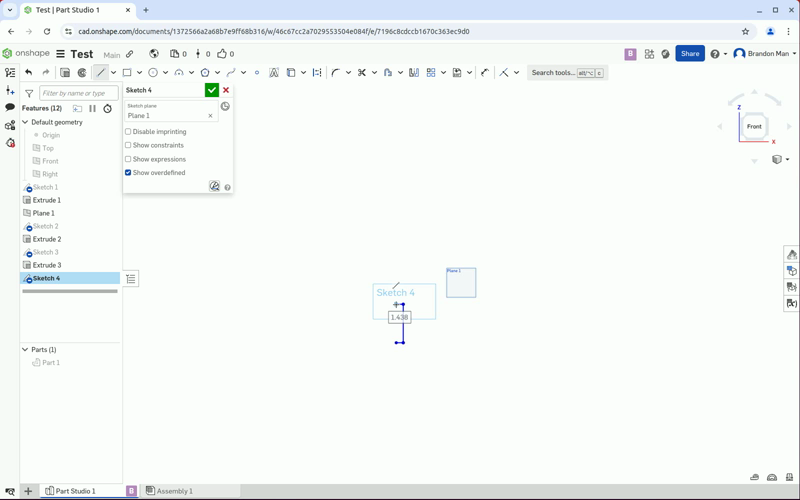
mouse_move(426, 304)
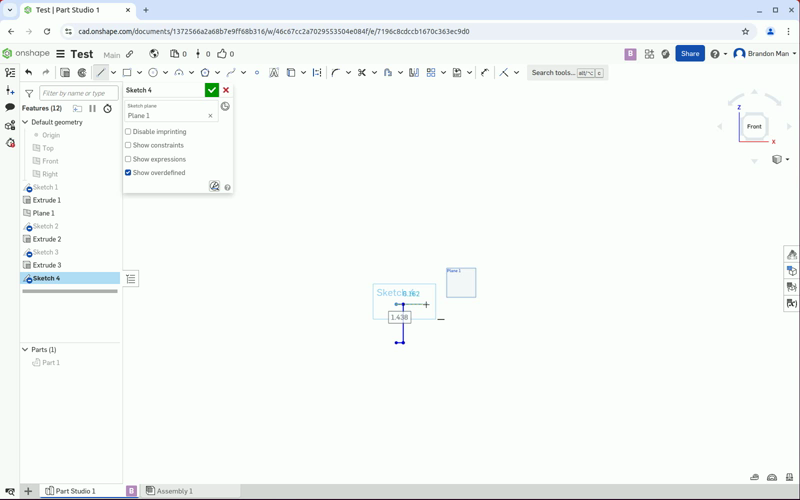
key_down(shift)
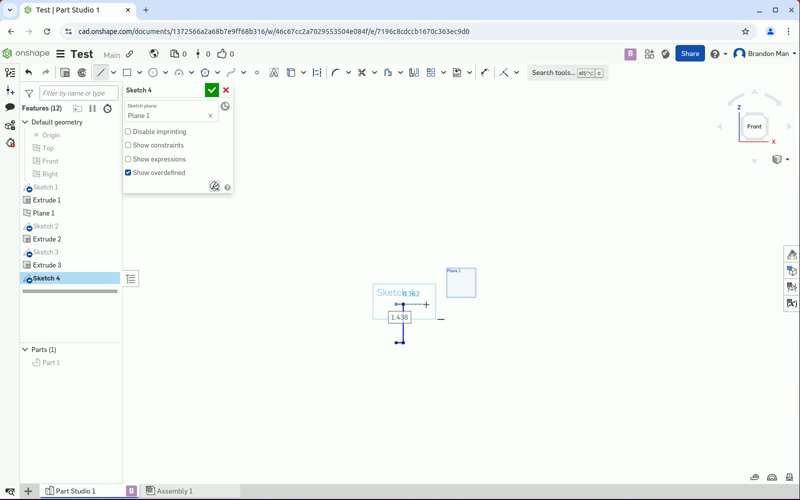
mouse_move(396, 342)
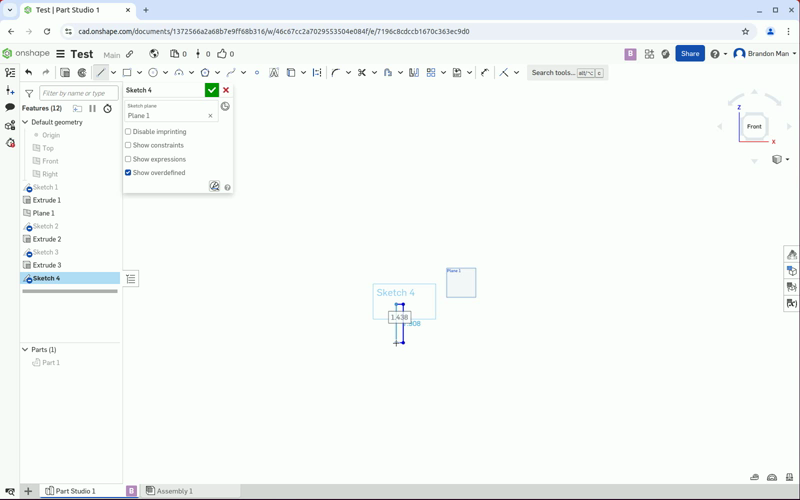
key_up(shift)
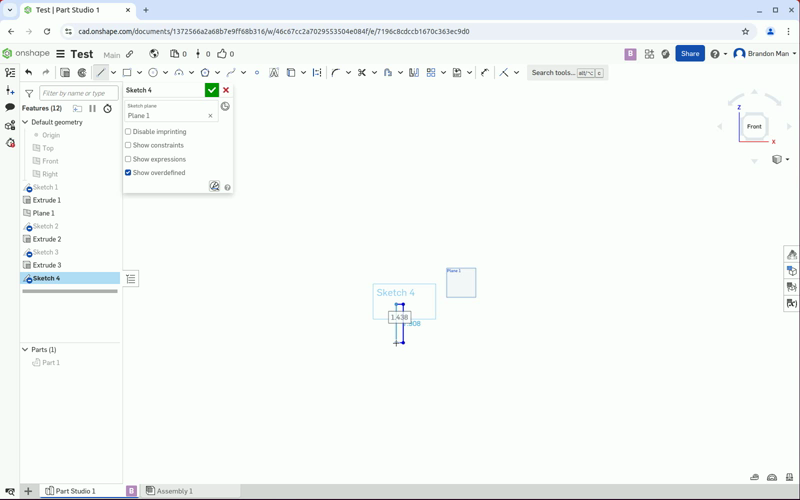
click(396, 342)
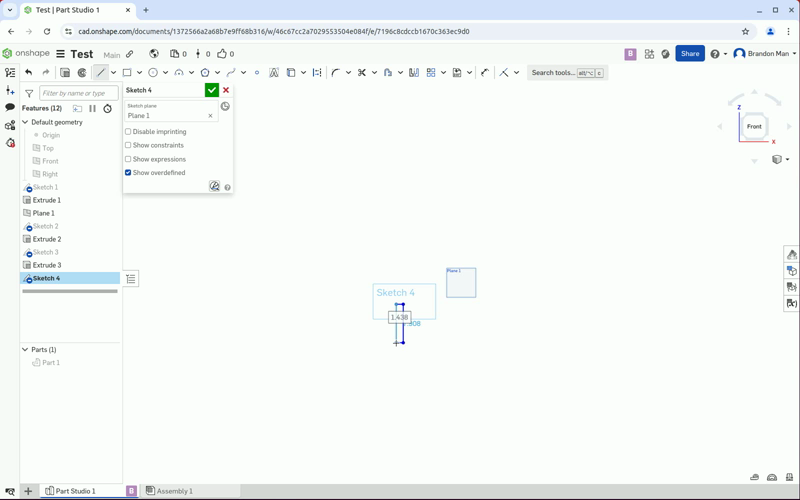
key(esc)
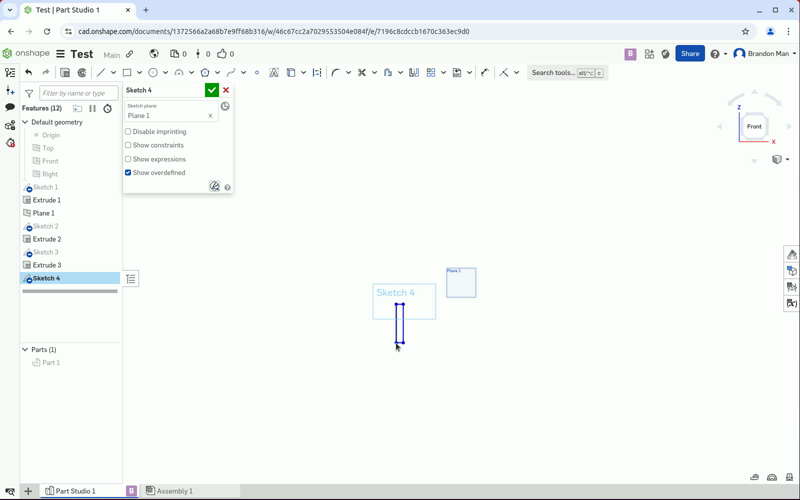
mouse_move(402, 315)
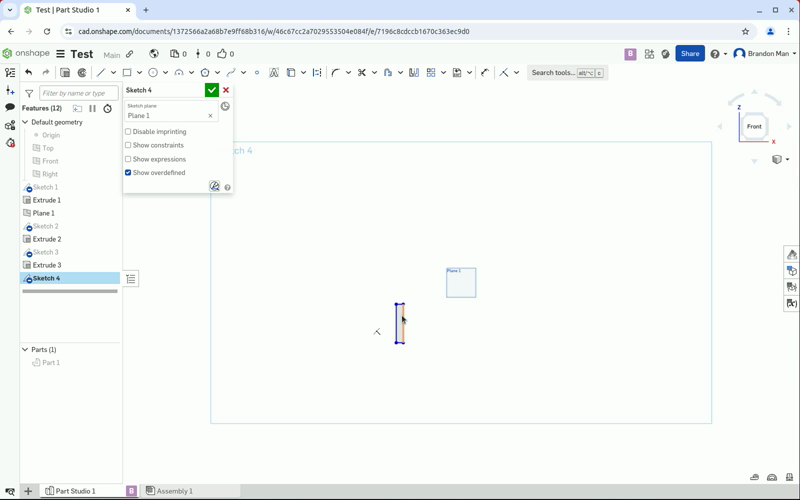
scroll(6)
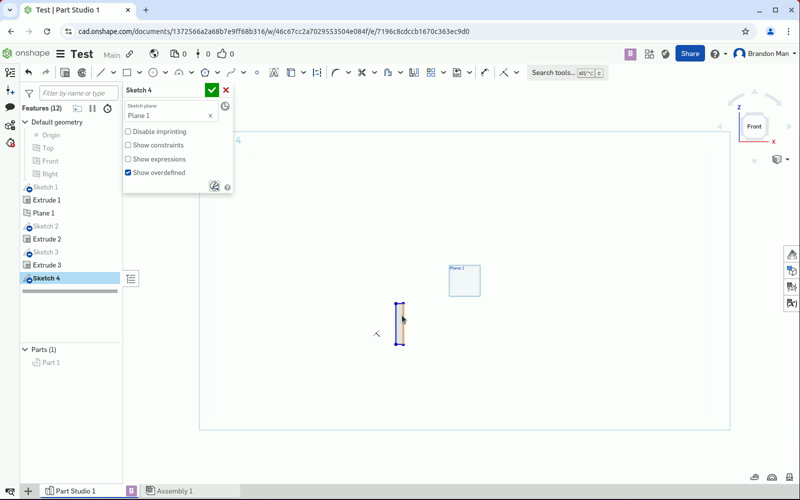
scroll(6)
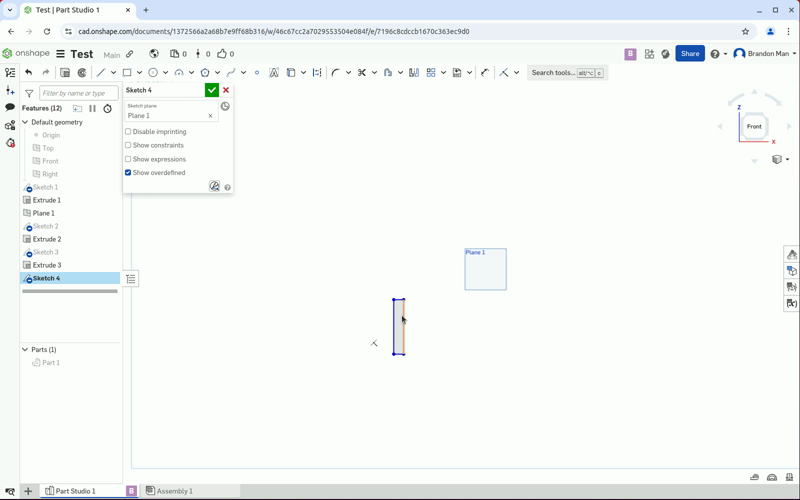
scroll(6)
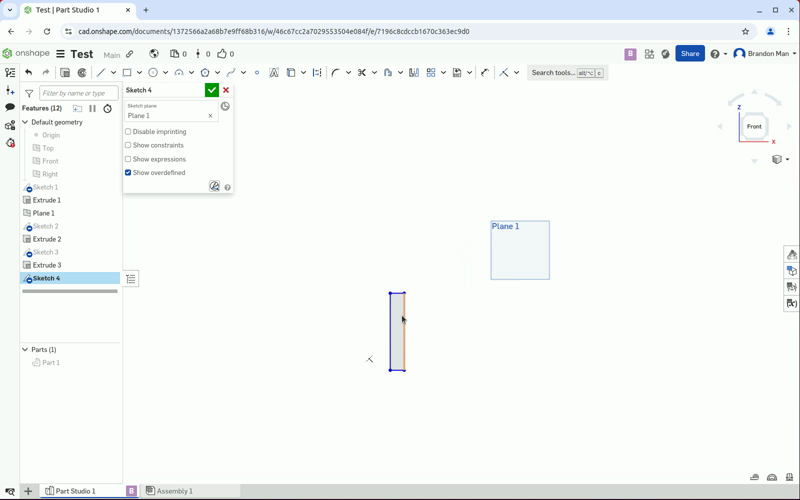
scroll(6)
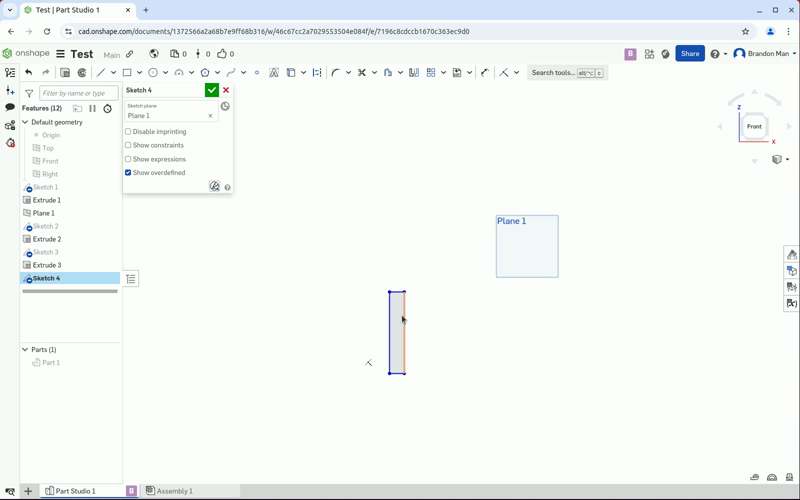
scroll(6)
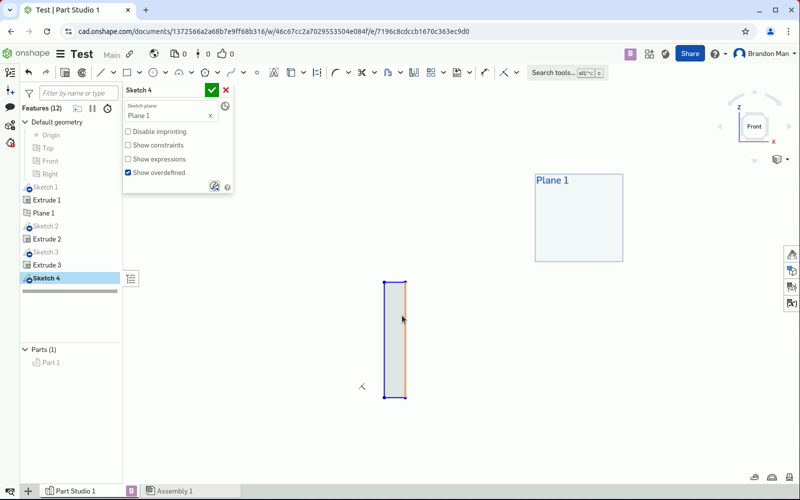
scroll(6)
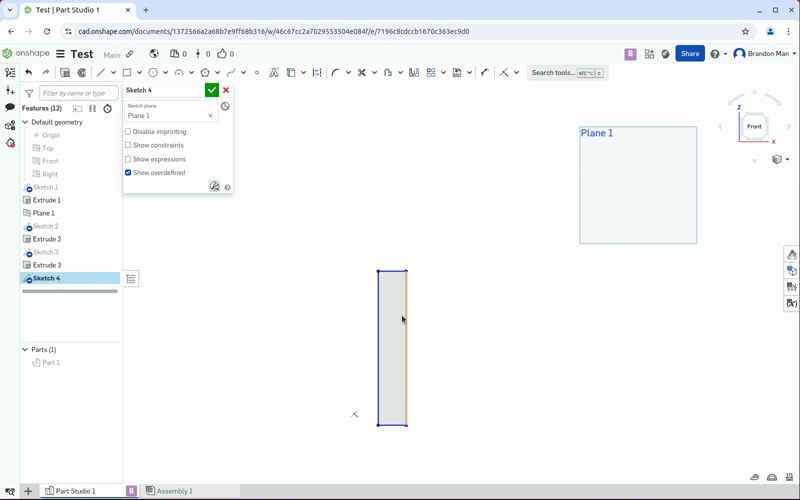
scroll(6)
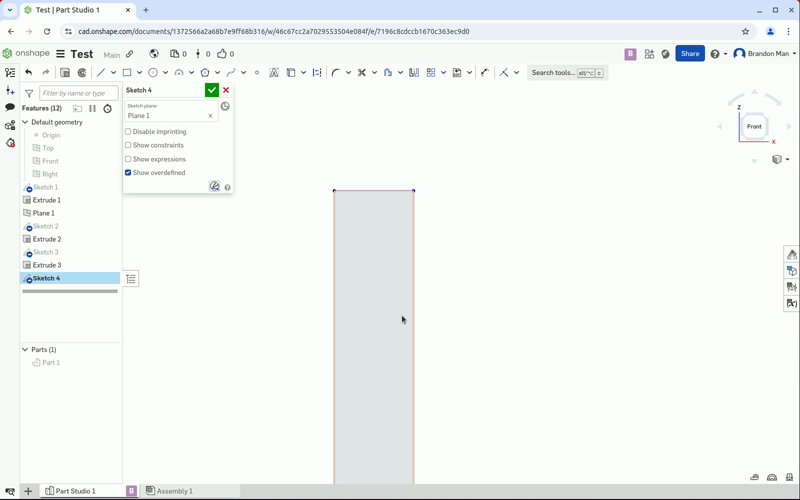
click(402, 315)
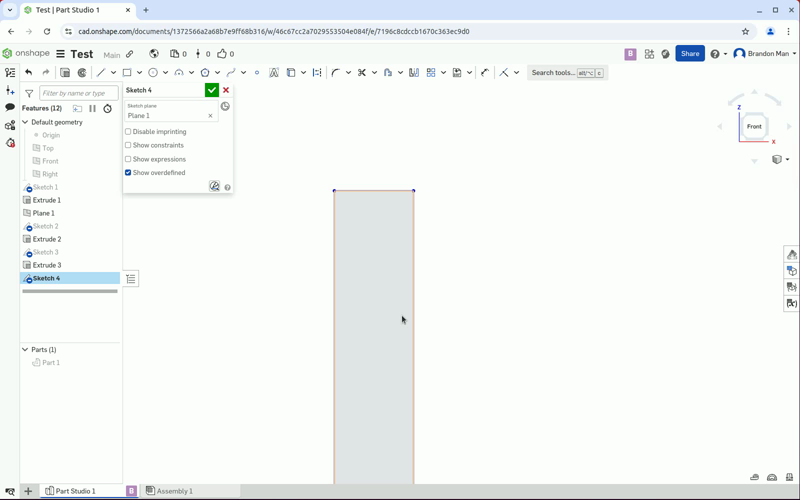
scroll(-6)
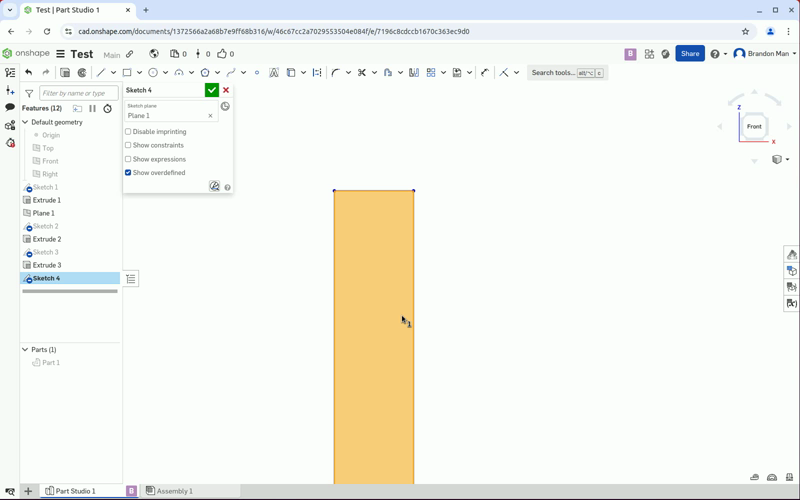
scroll(-6)
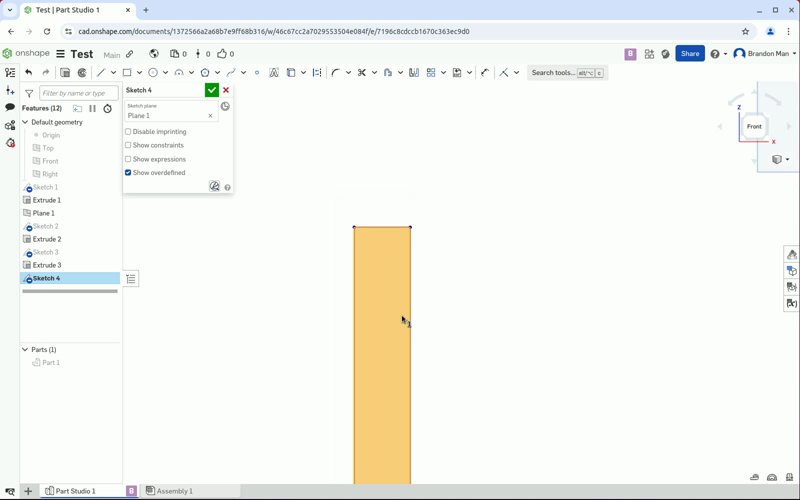
scroll(-6)
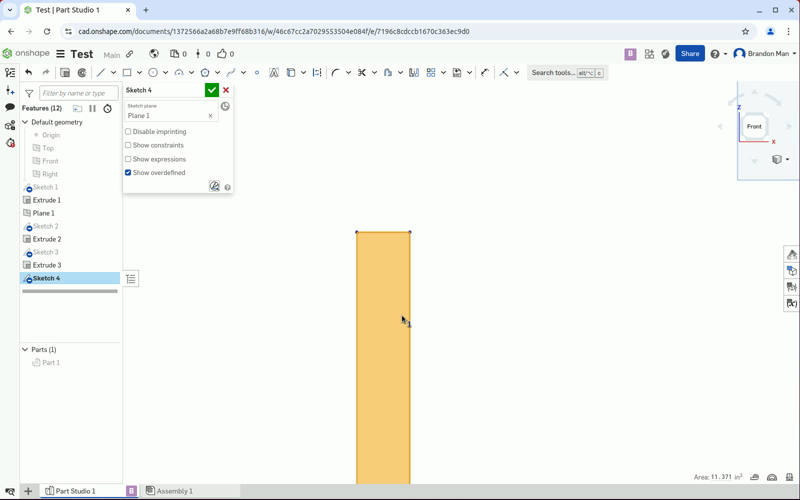
scroll(-6)
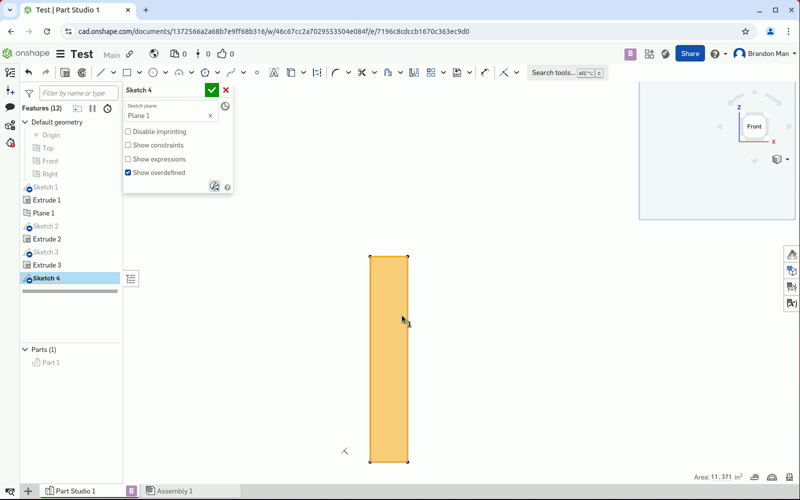
scroll(-6)
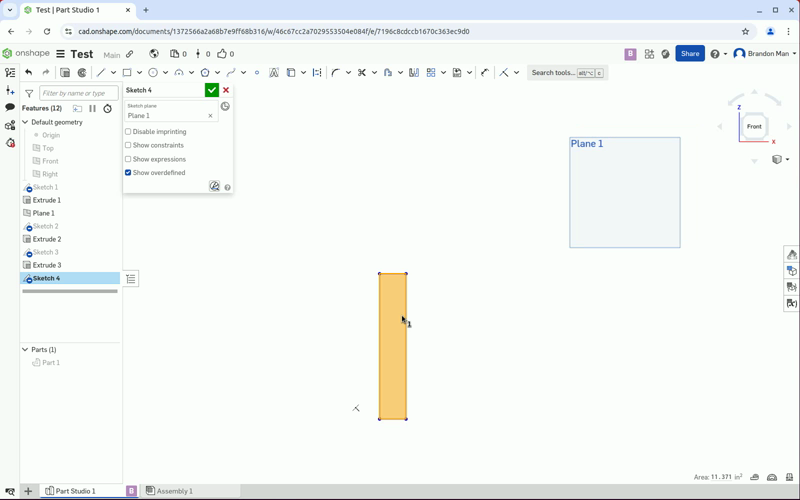
scroll(-6)
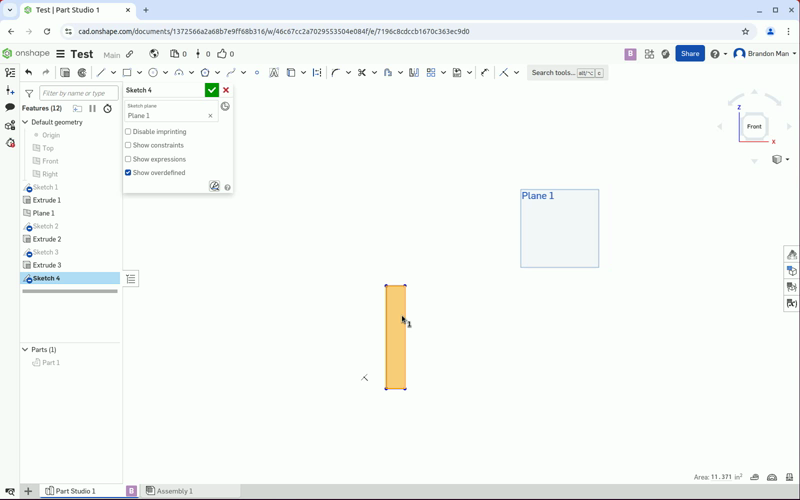
scroll(-6)
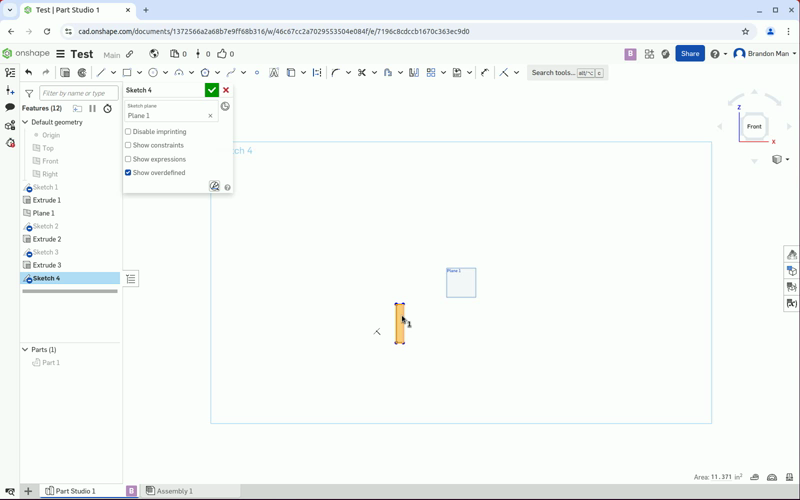
mouse_move(73, 352)
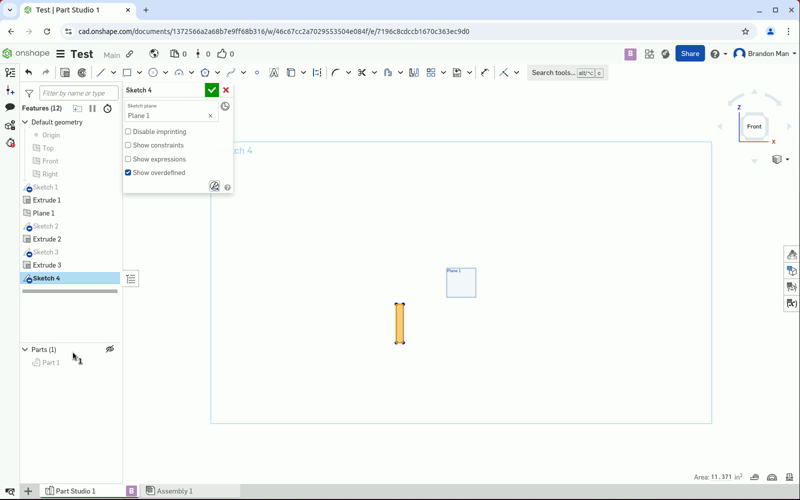
key(shift+y)
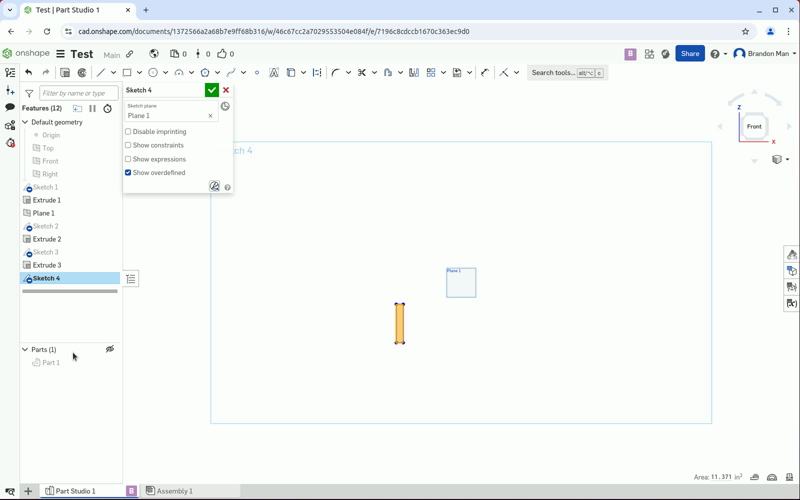
key(shift+e)
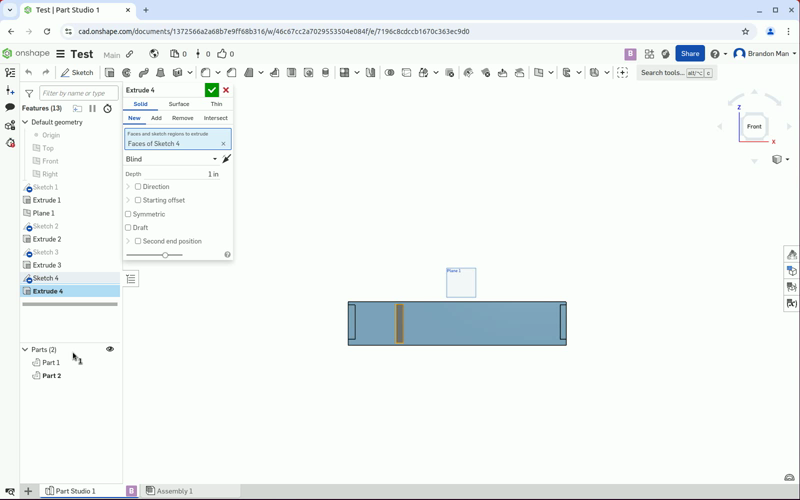
mouse_move(143, 106)
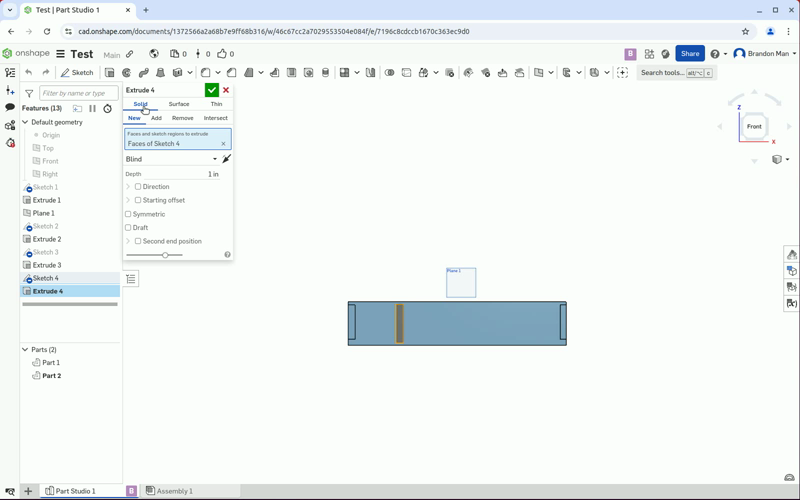
click(143, 106)
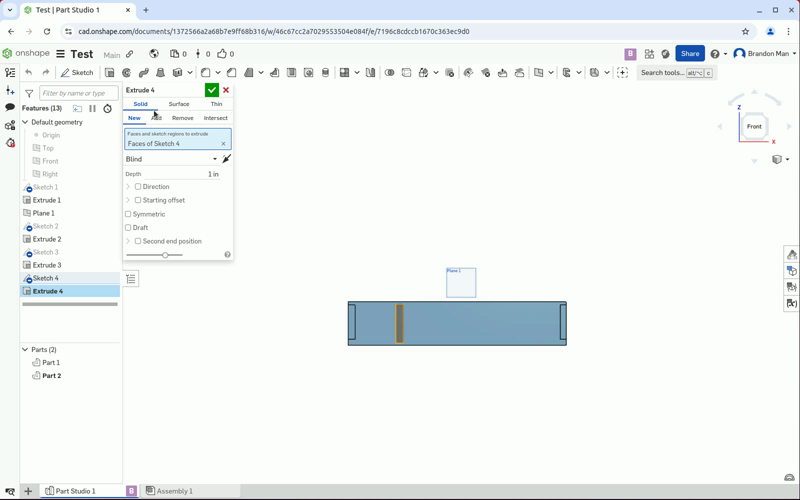
mouse_move(186, 120)
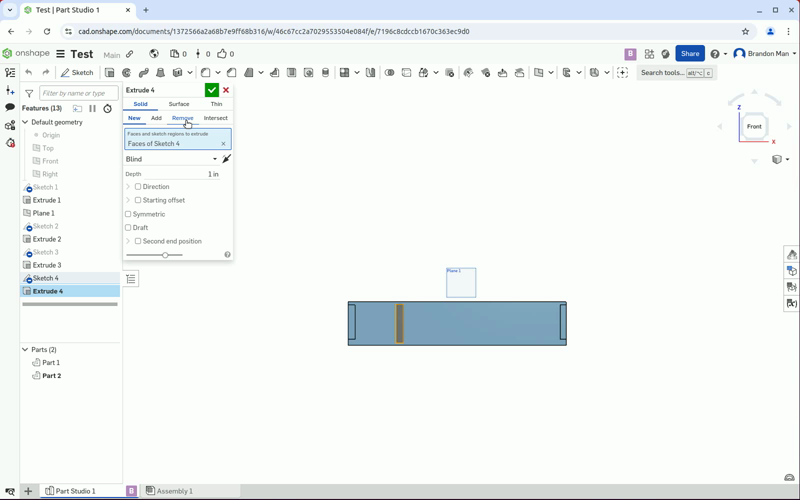
click(186, 120)
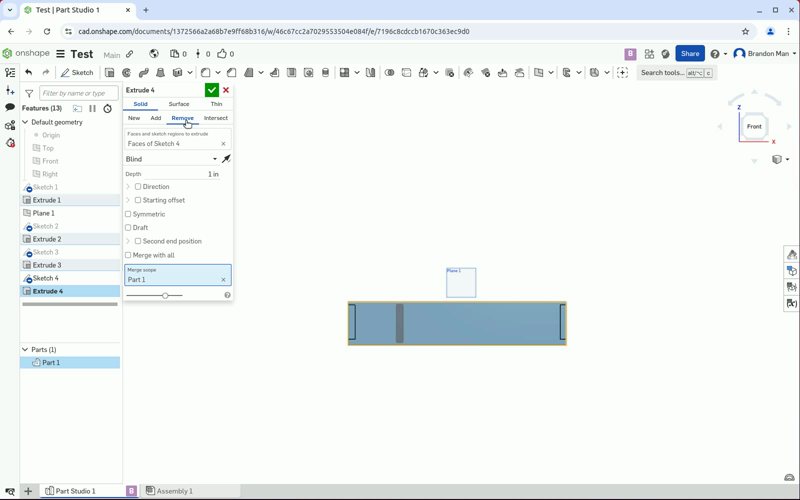
key(tab, 4)
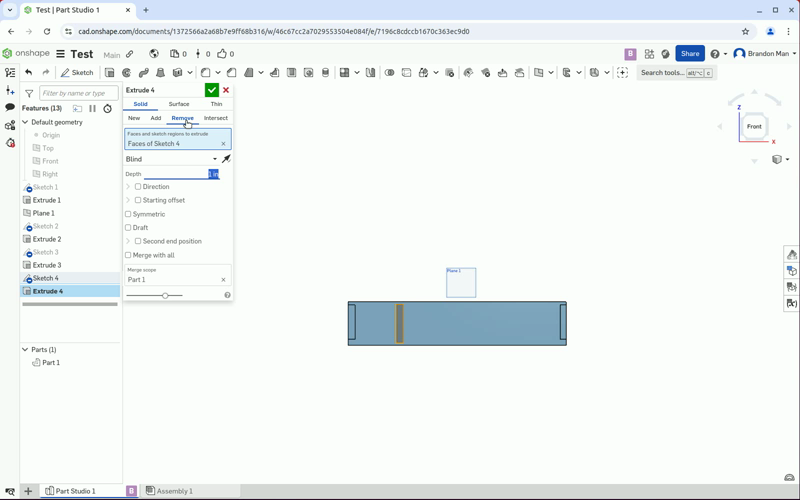
text(1.444)
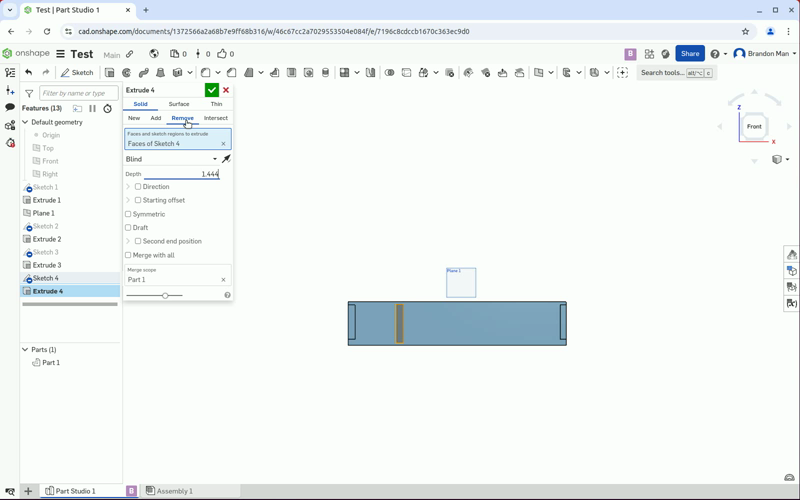
key(tab, 6)
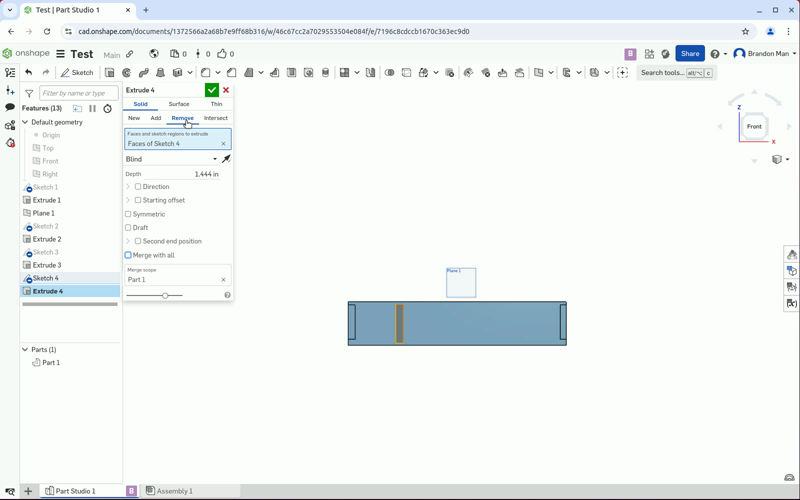
key(space)
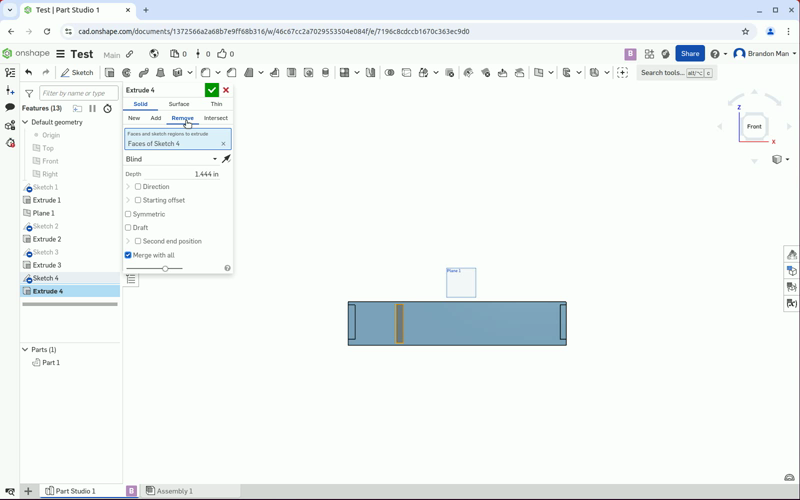
key(enter)
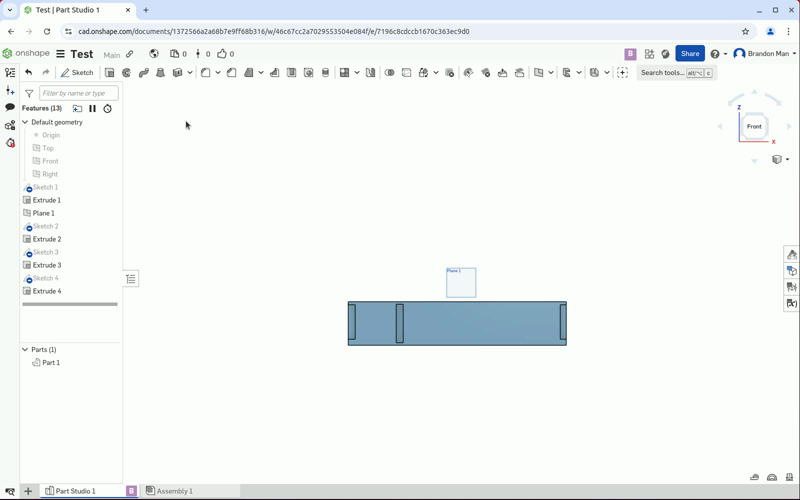
key(shift+h)
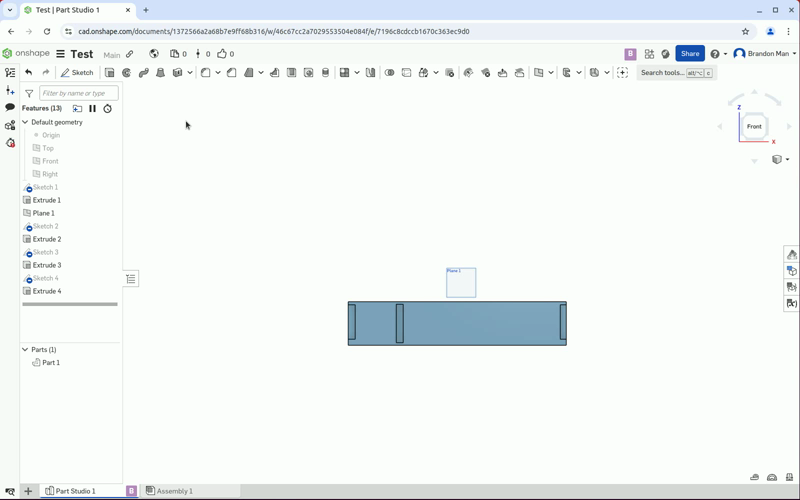
key(shift+h)
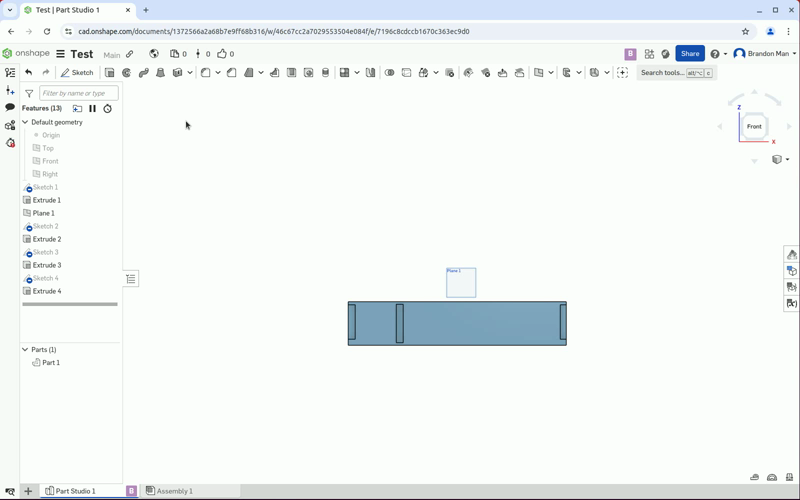
mouse_move(73, 189)
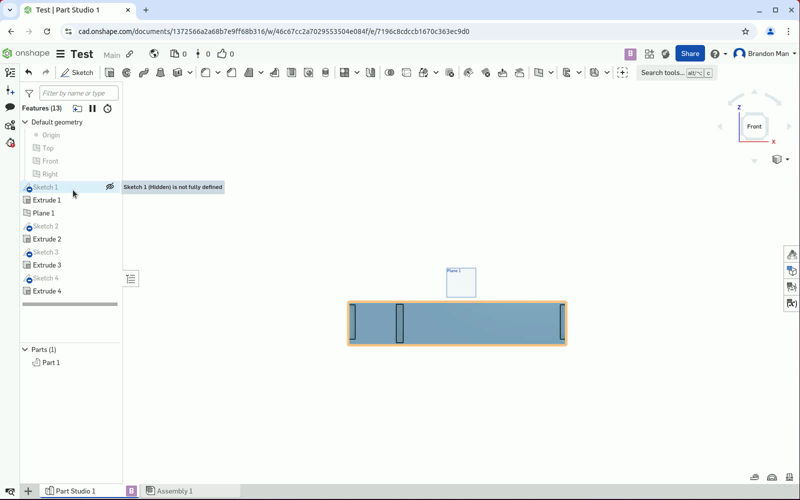
click(73, 189)
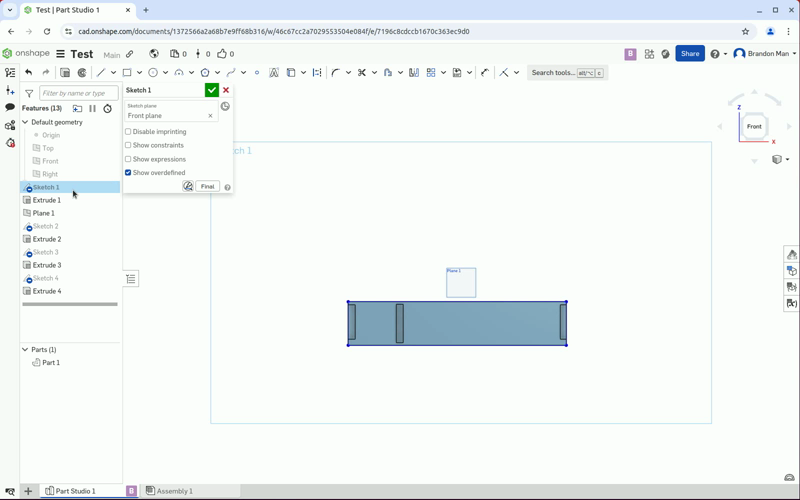
mouse_move(229, 92)
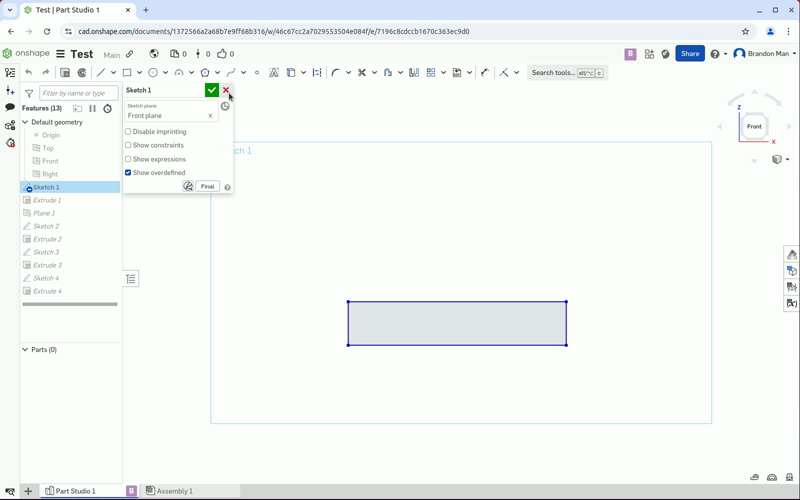
click(229, 92)
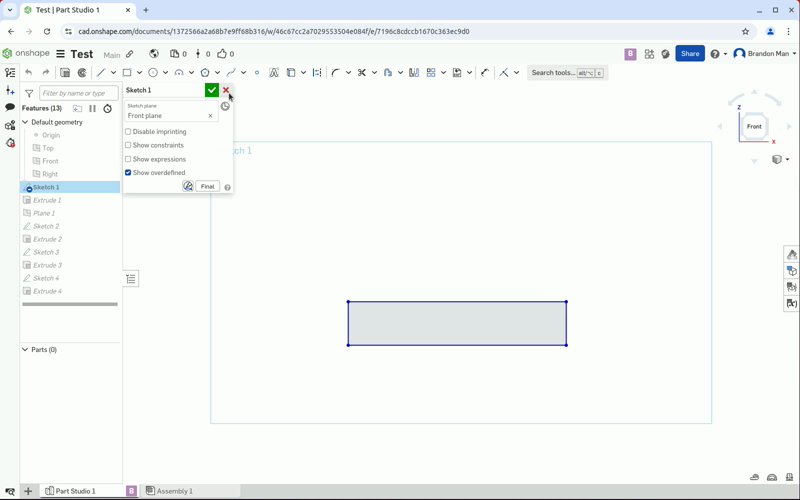
key(shift+s)
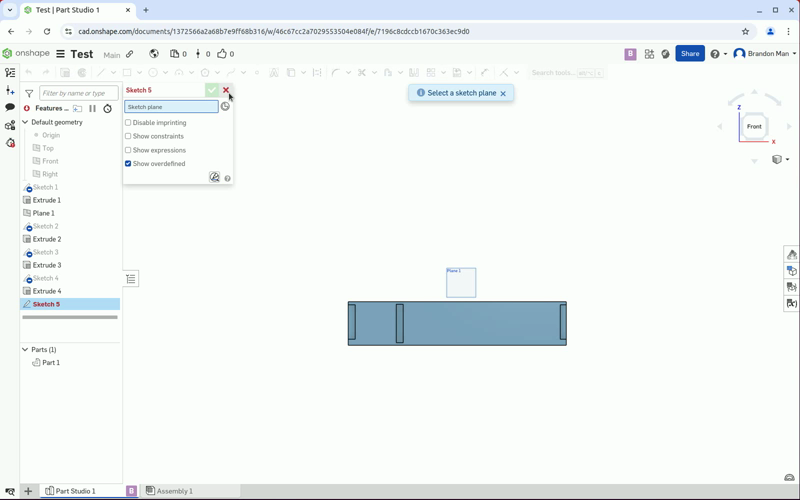
mouse_move(73, 215)
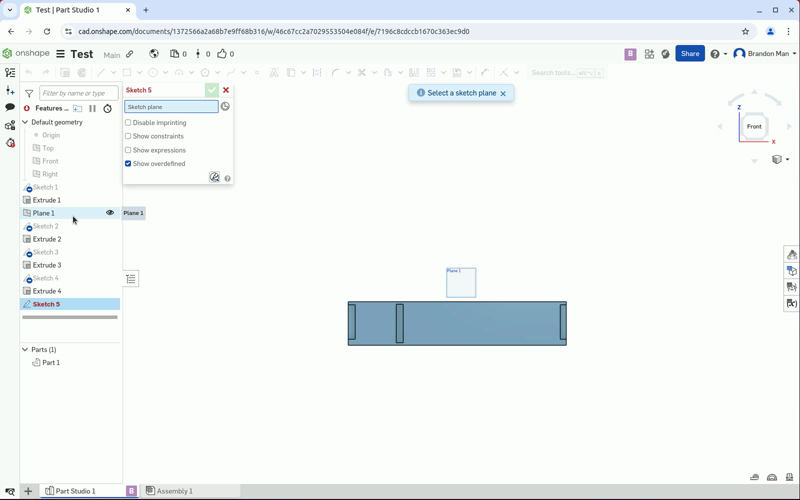
click(73, 215)
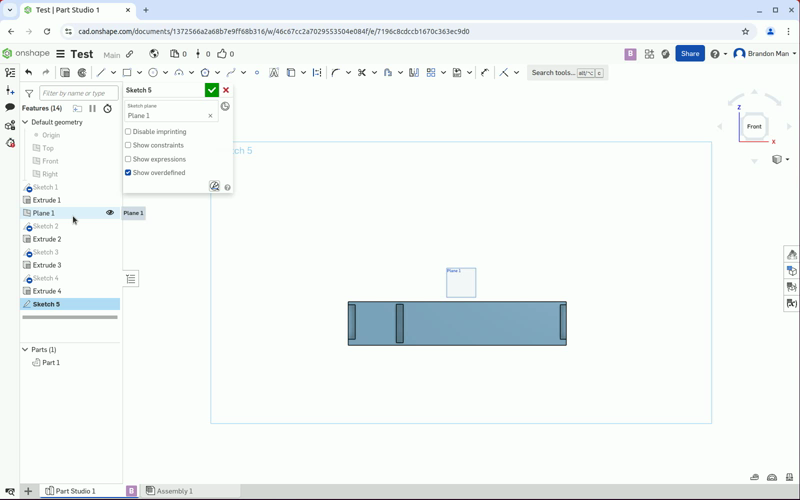
mouse_move(73, 352)
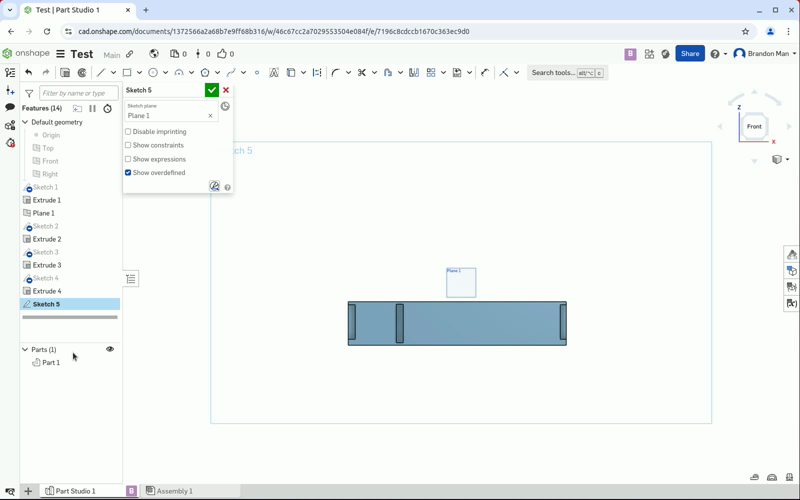
key(y)
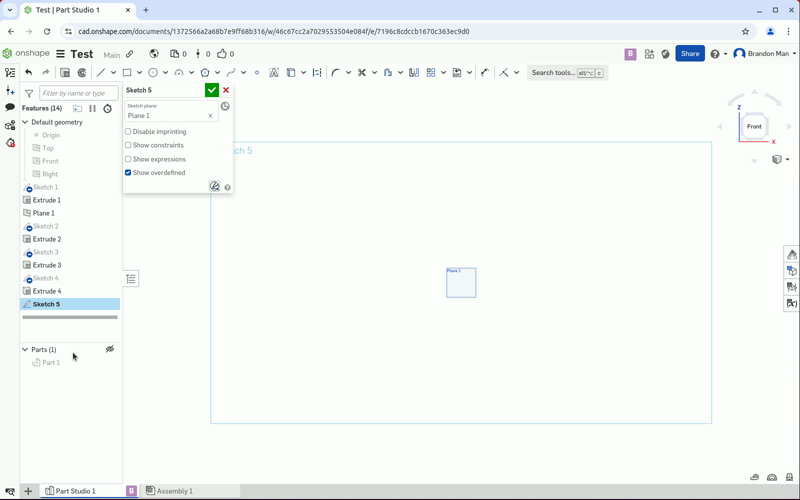
key(l)
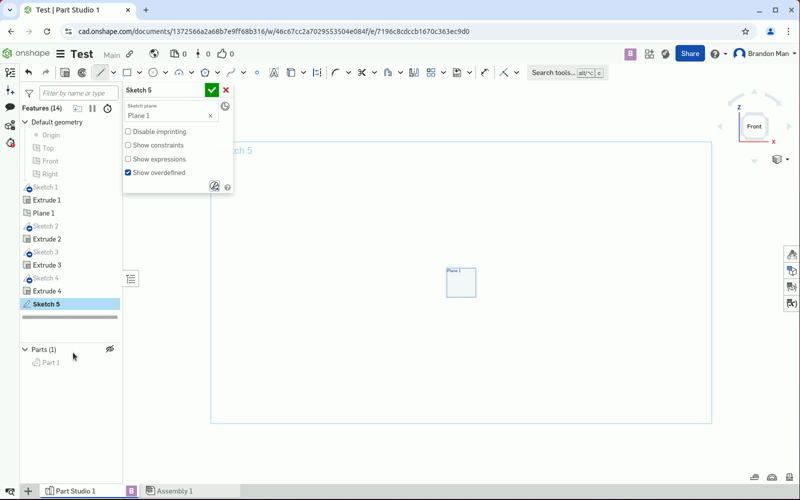
key_down(shift)
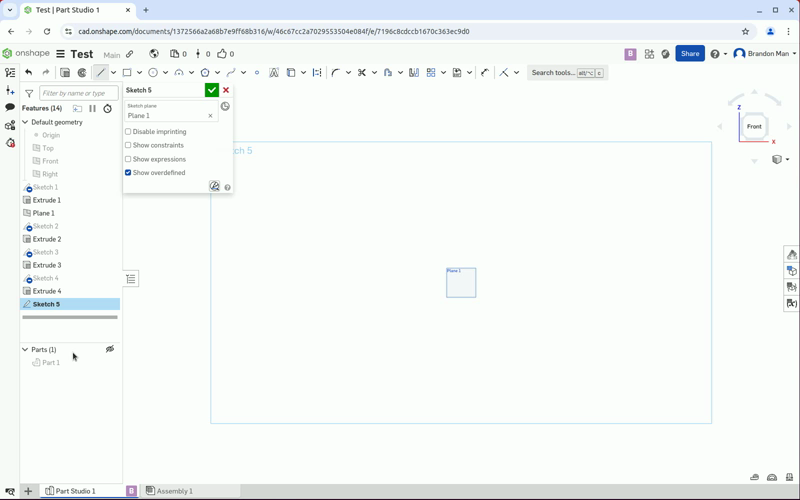
mouse_move(512, 342)
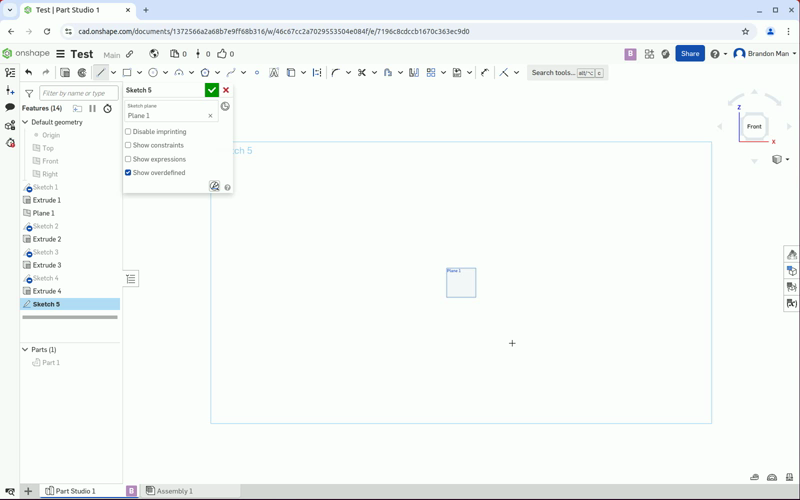
click(512, 342)
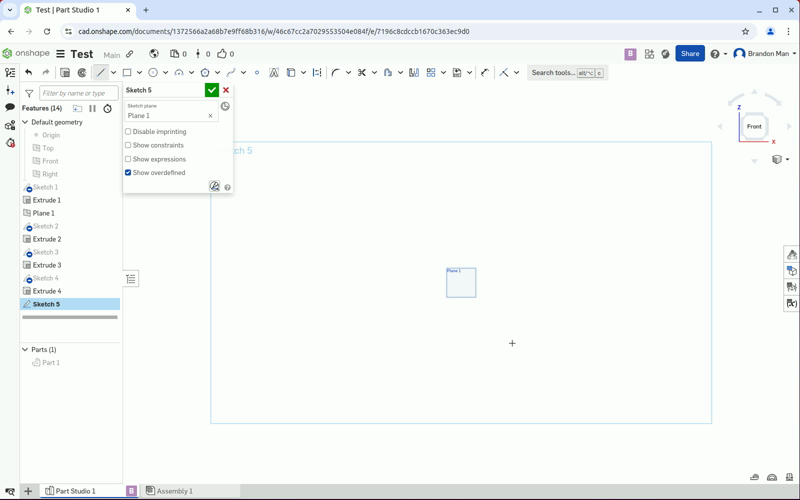
key_up(shift)
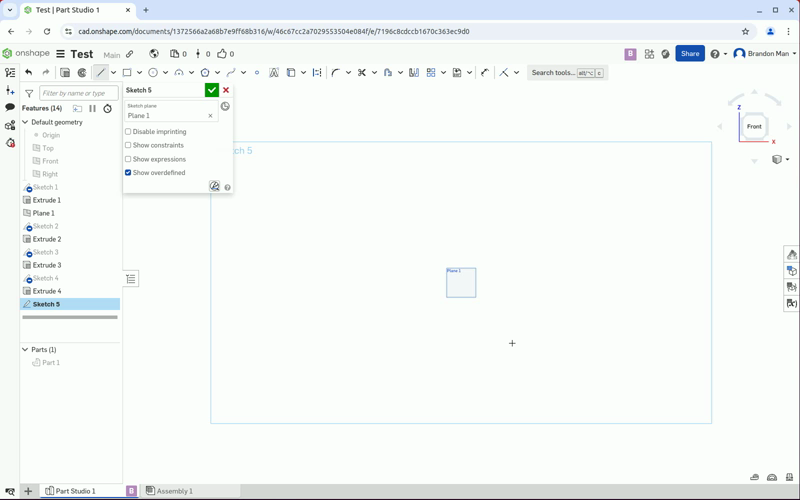
key_down(shift)
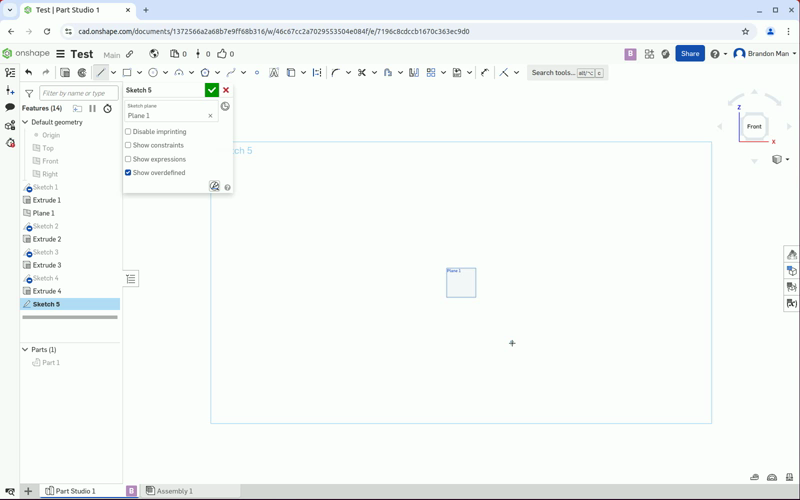
mouse_move(542, 342)
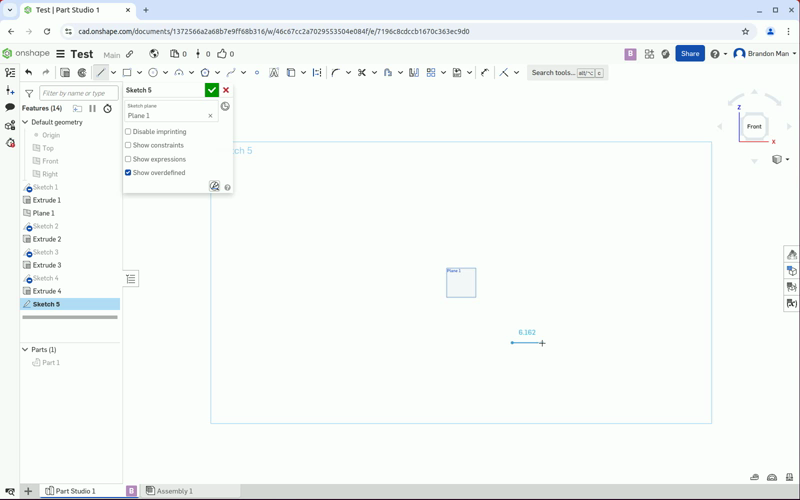
mouse_move(519, 342)
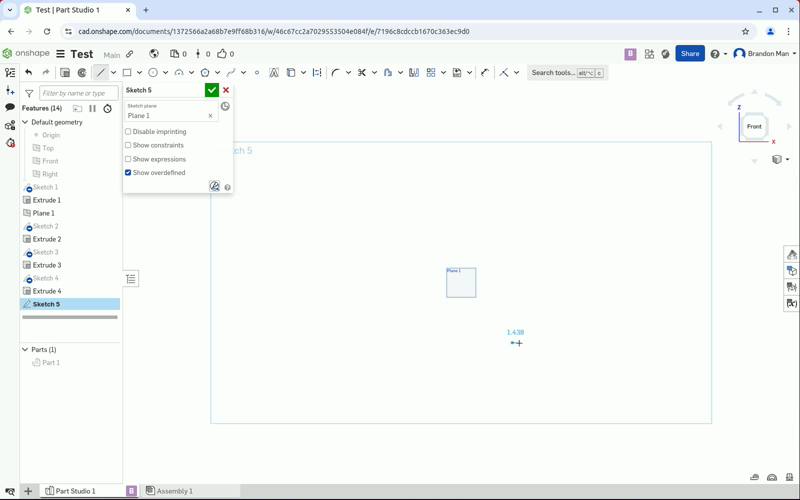
scroll(6)
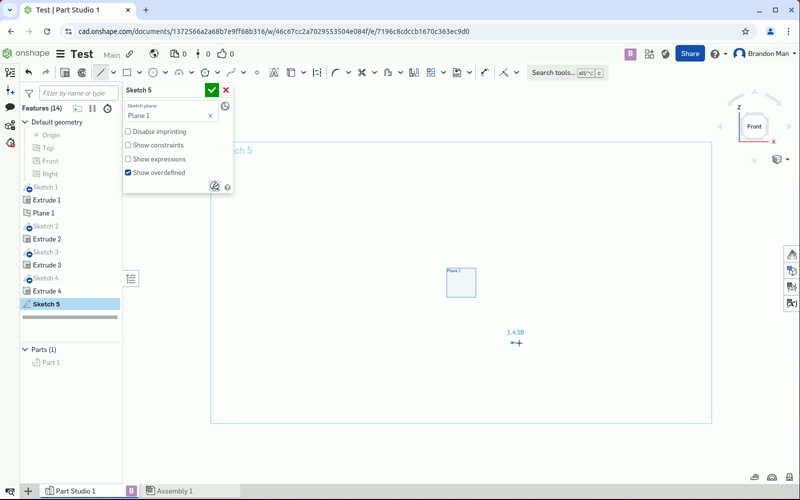
scroll(6)
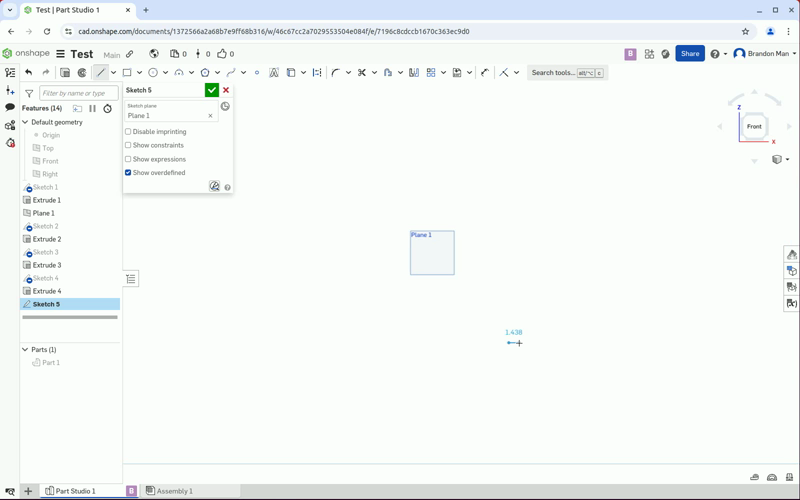
scroll(6)
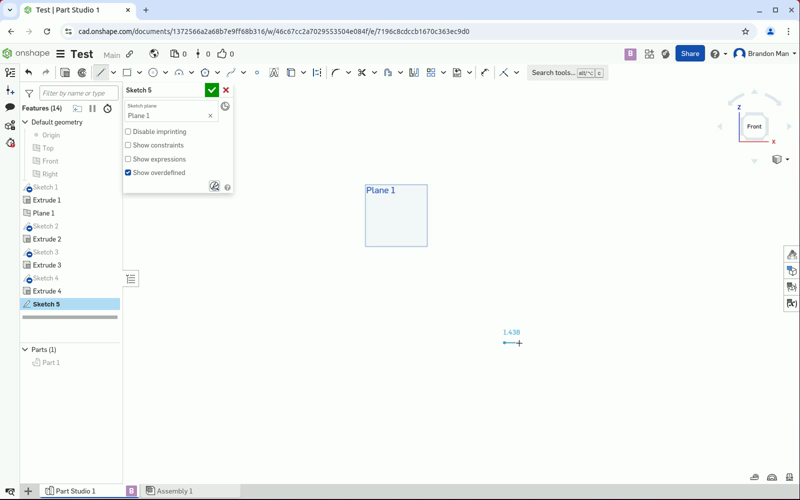
scroll(6)
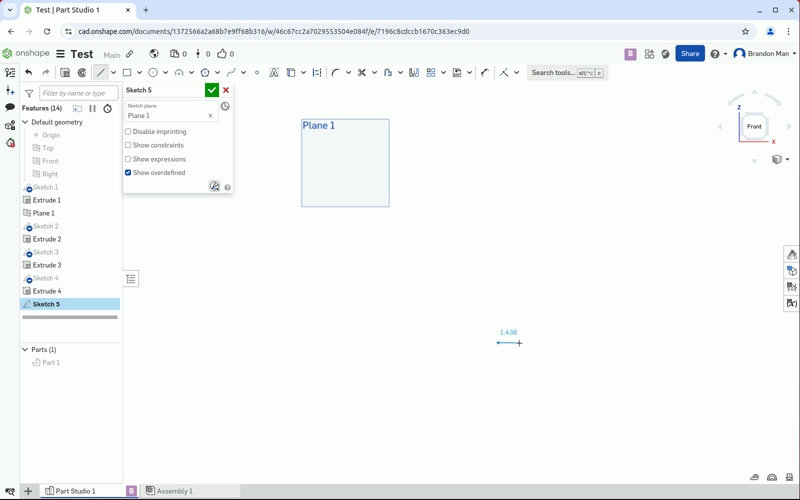
scroll(6)
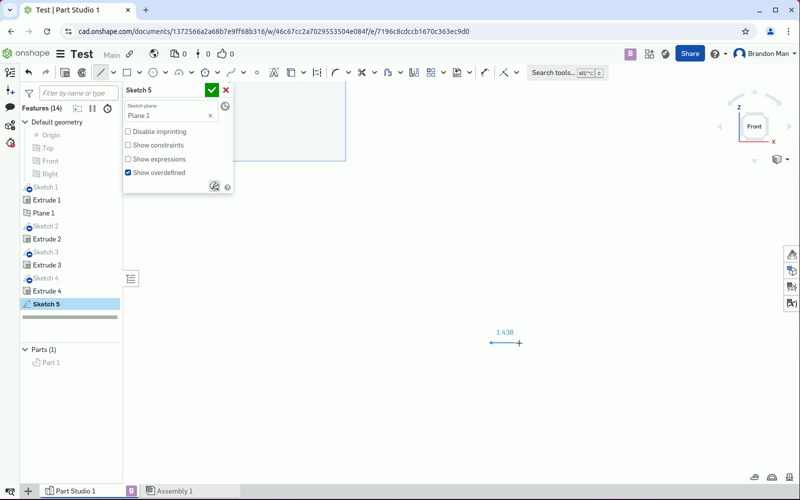
scroll(6)
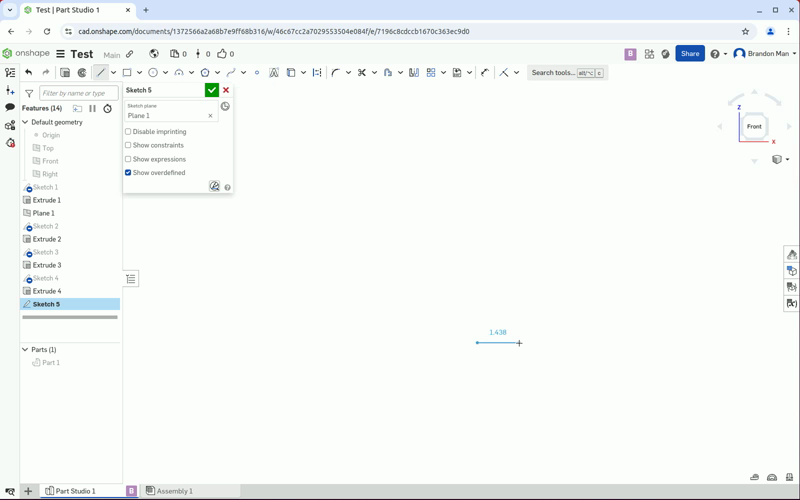
scroll(6)
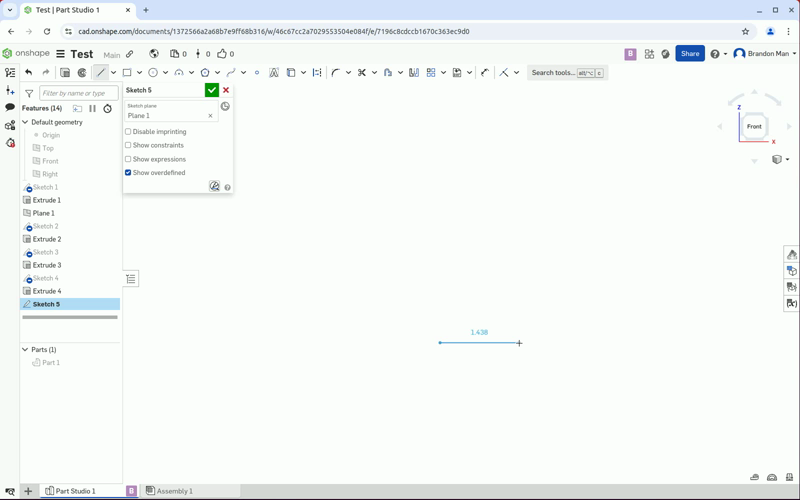
click(519, 342)
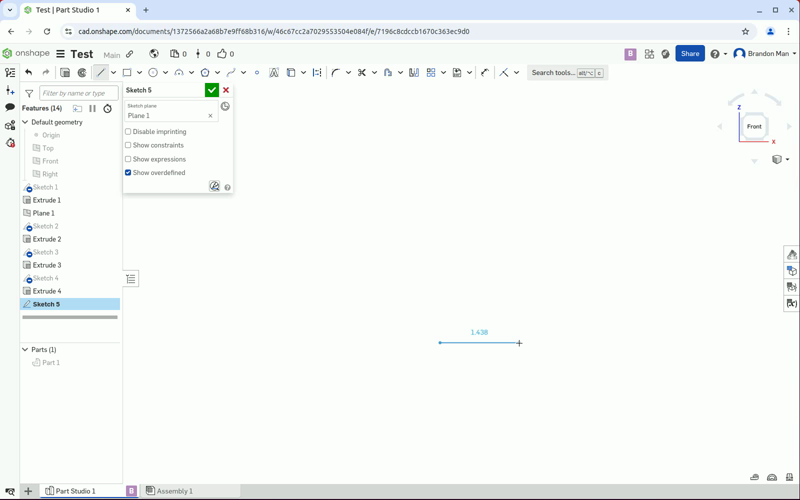
scroll(-6)
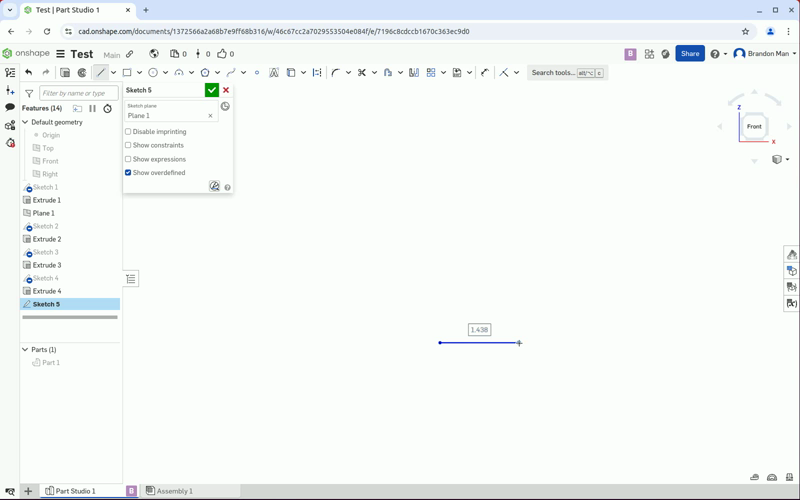
scroll(-6)
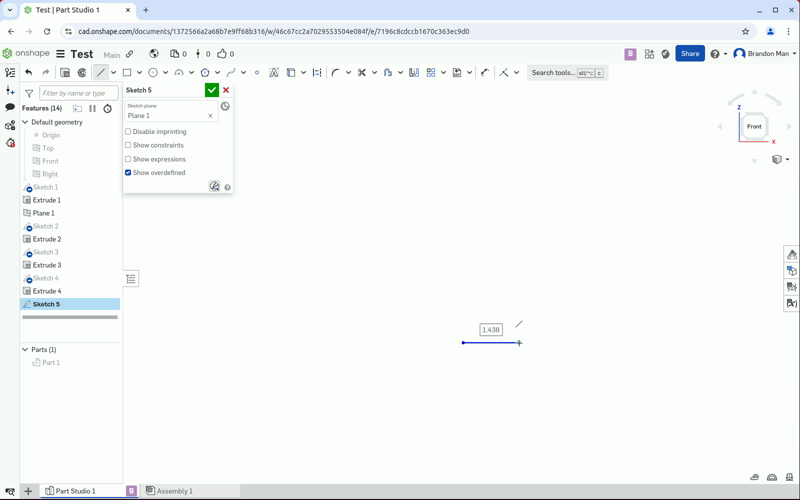
scroll(-6)
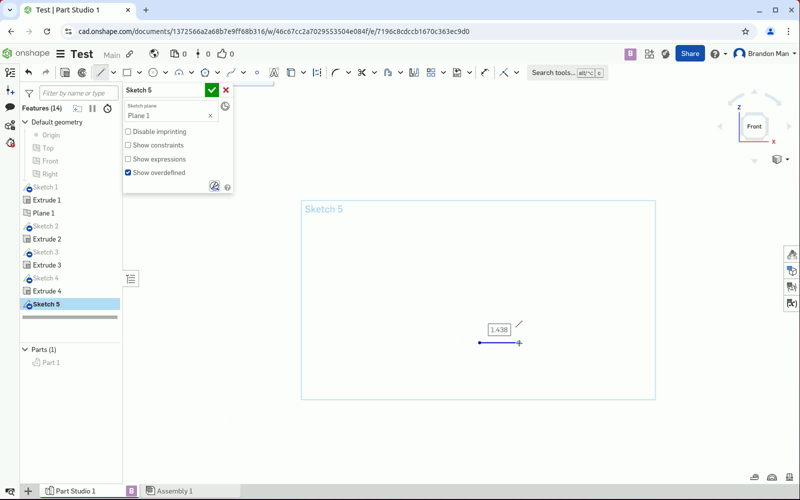
scroll(-6)
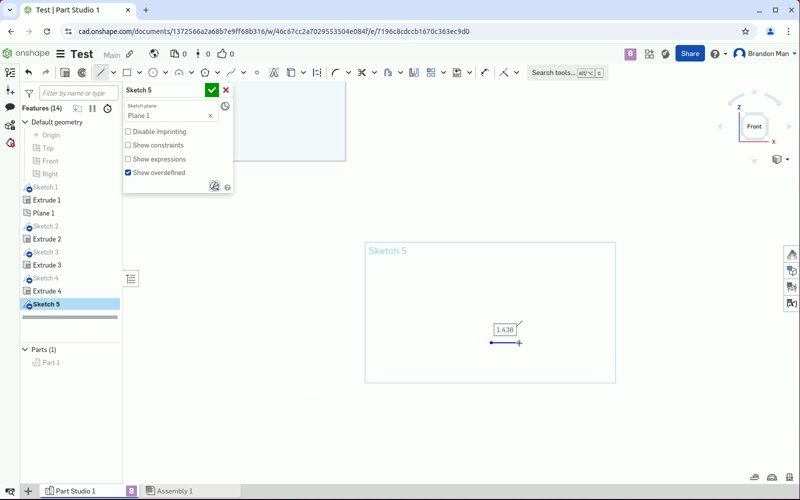
scroll(-6)
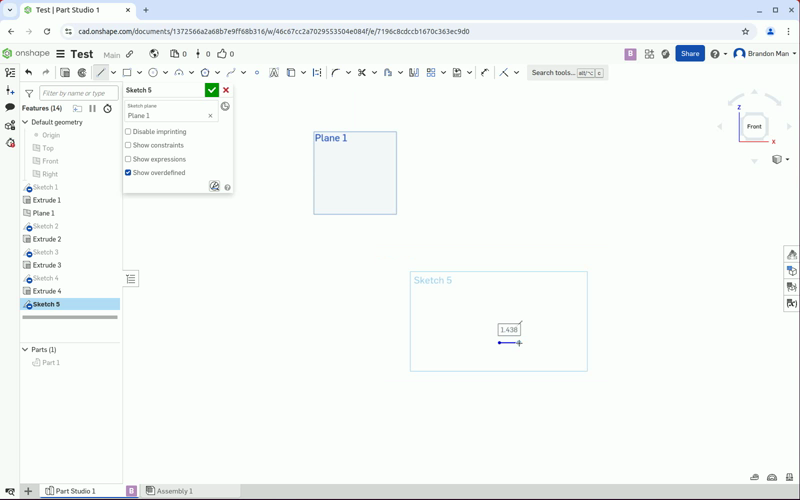
scroll(-6)
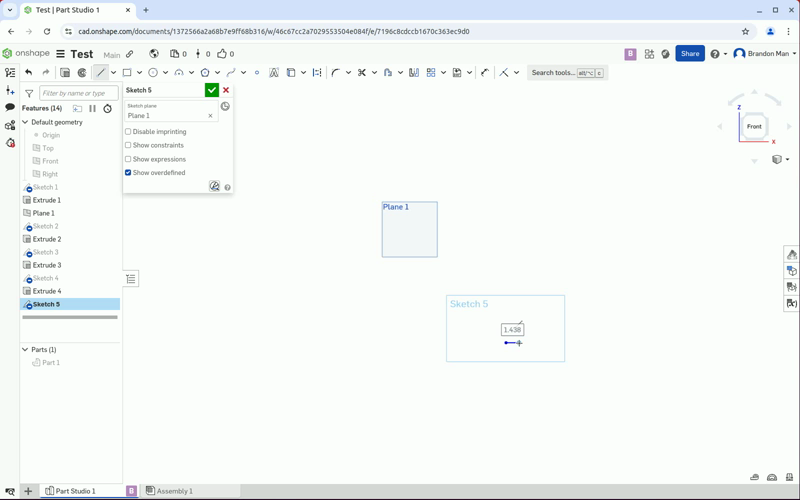
scroll(-6)
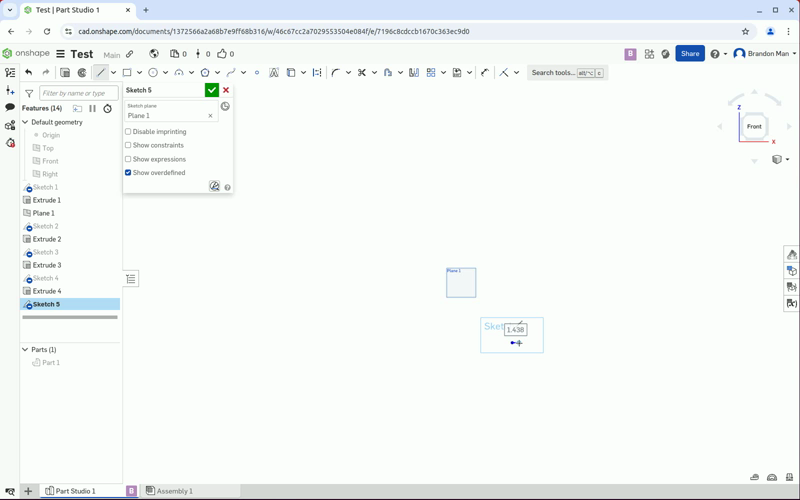
key_up(shift)
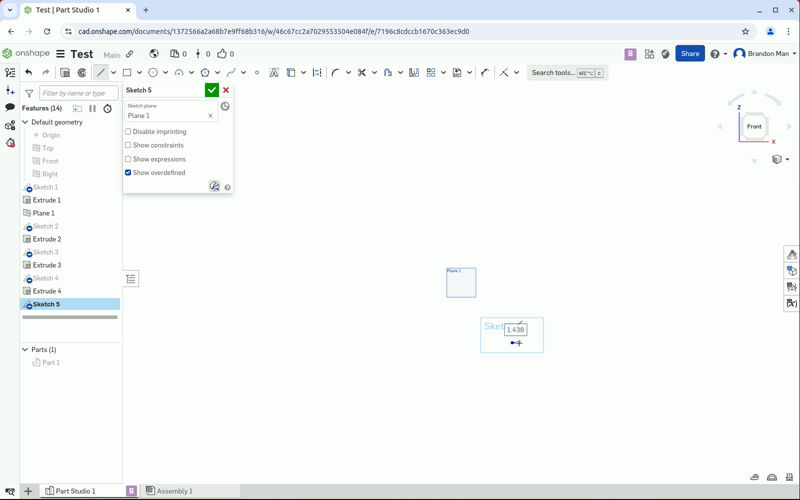
key_down(shift)
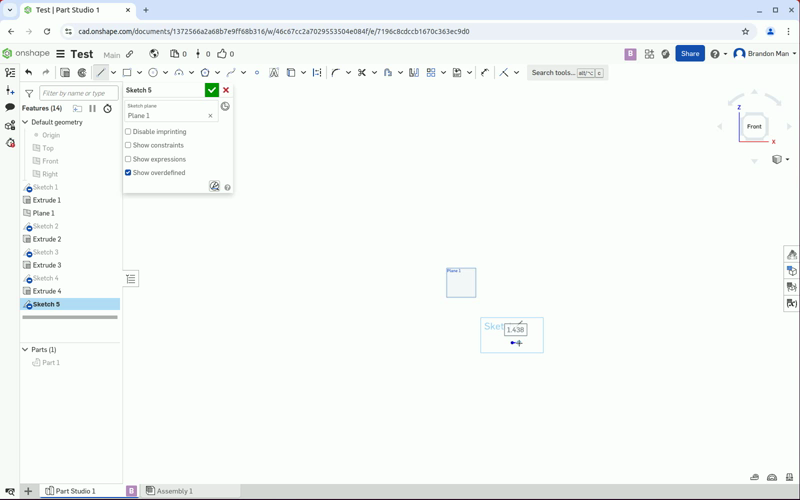
mouse_move(549, 342)
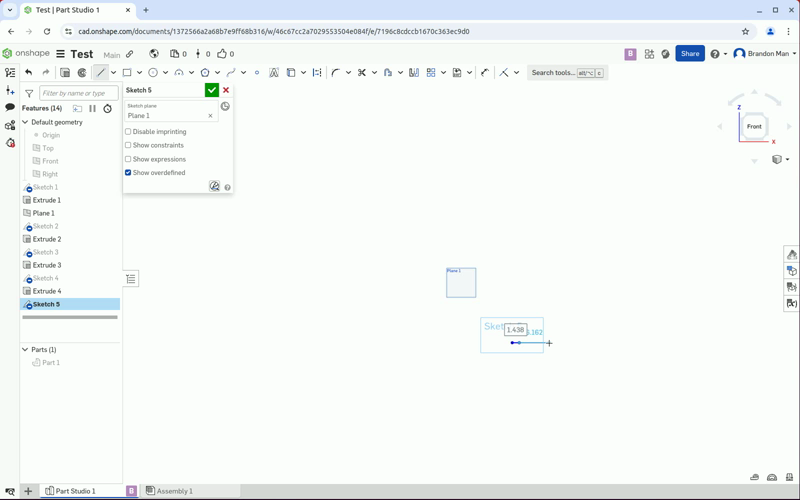
mouse_move(519, 304)
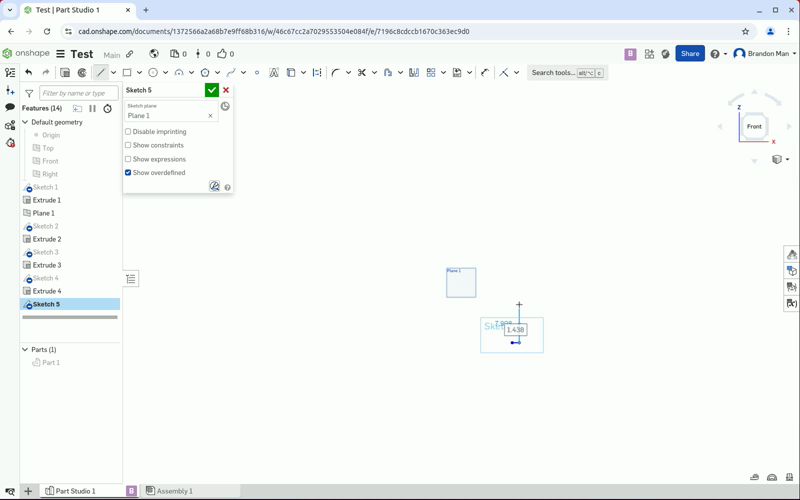
click(519, 304)
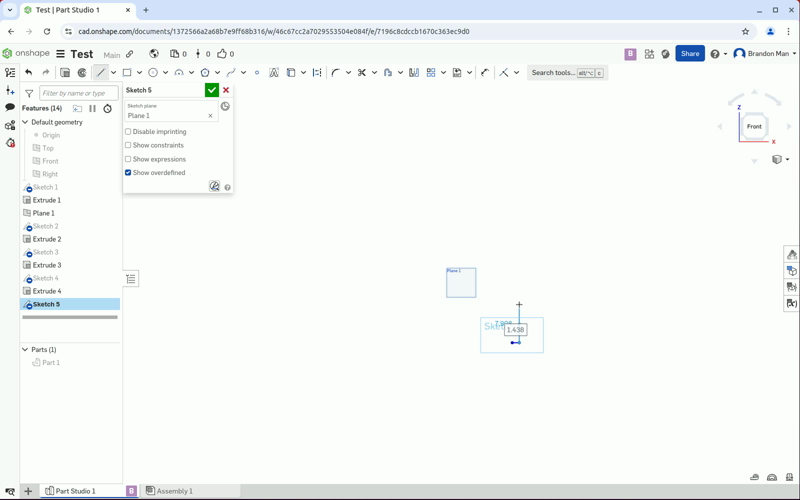
key_up(shift)
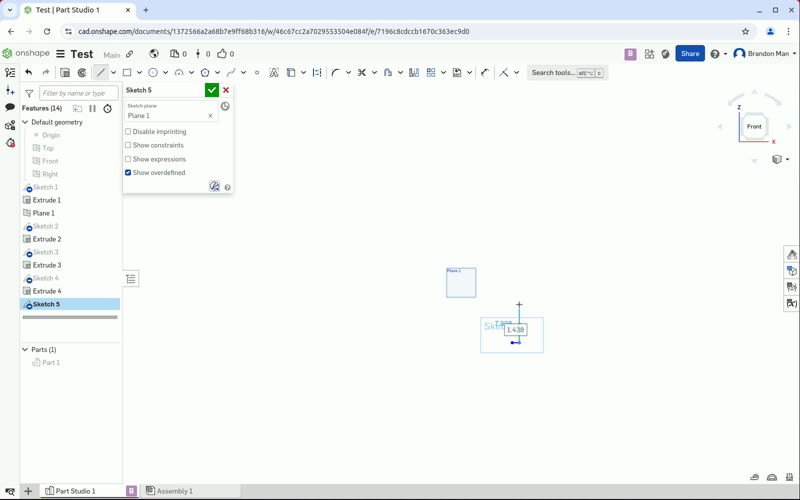
key_down(shift)
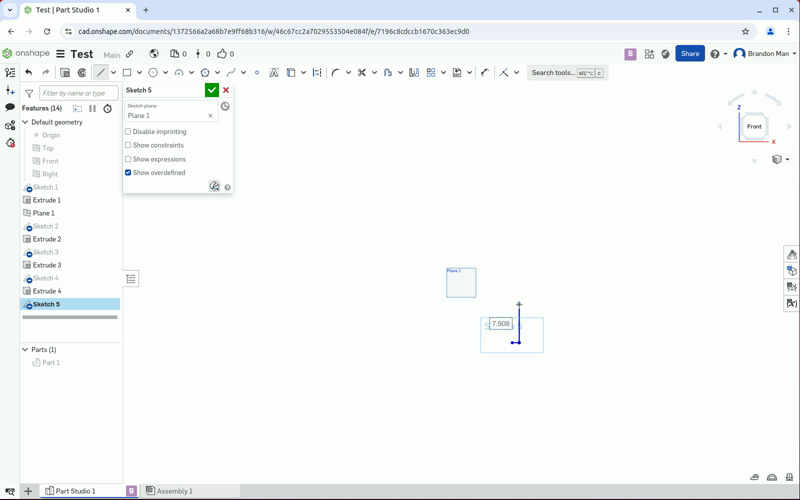
mouse_move(549, 304)
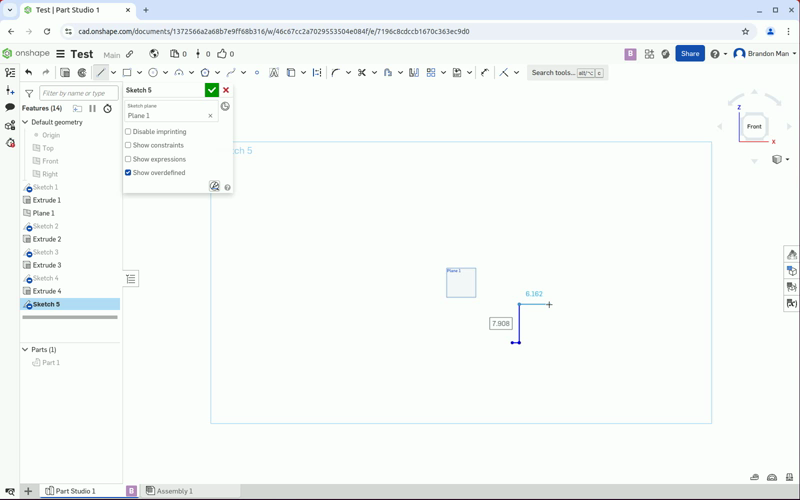
mouse_move(512, 304)
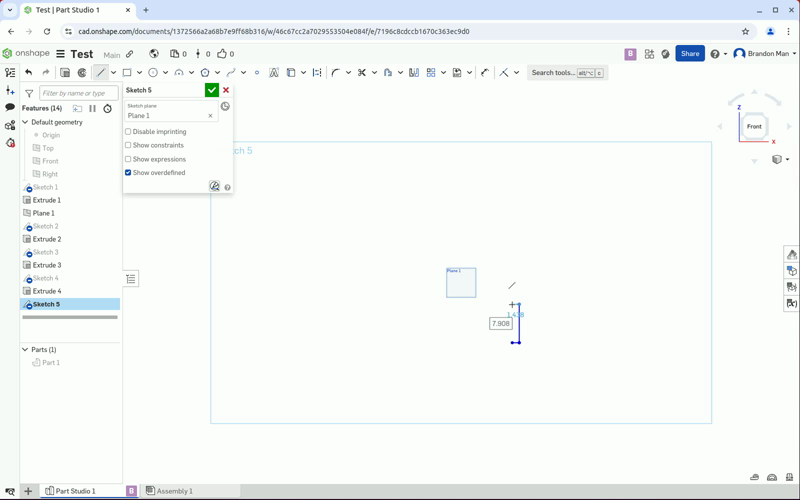
scroll(6)
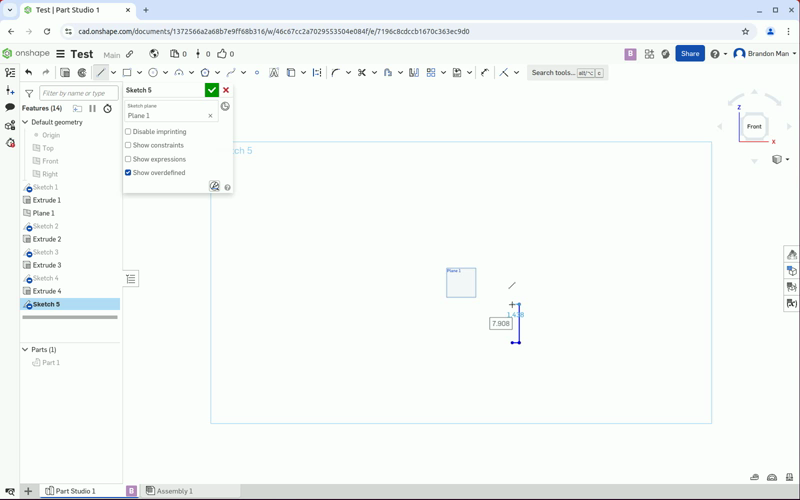
scroll(6)
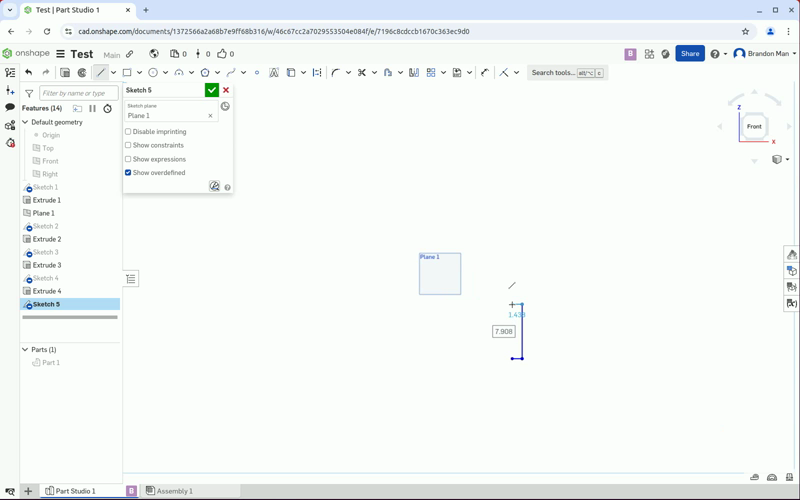
scroll(6)
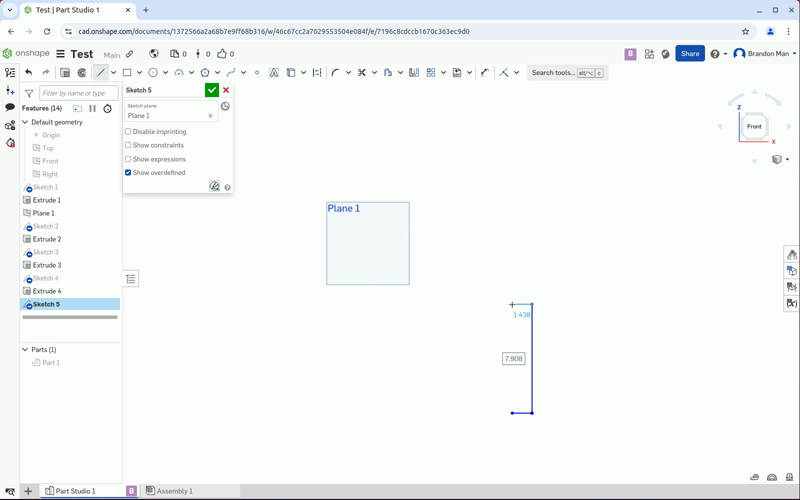
scroll(6)
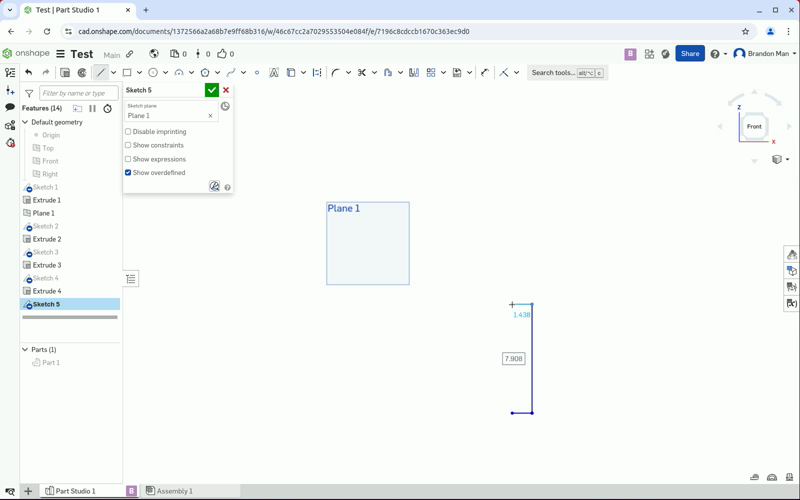
scroll(6)
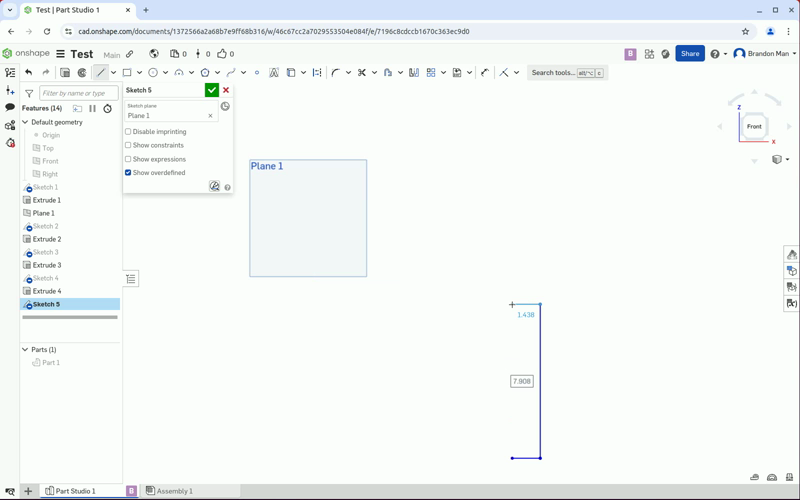
scroll(6)
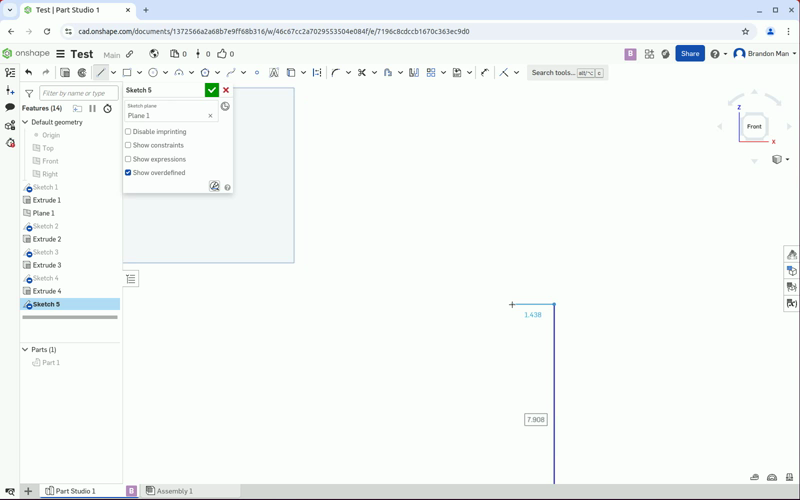
scroll(6)
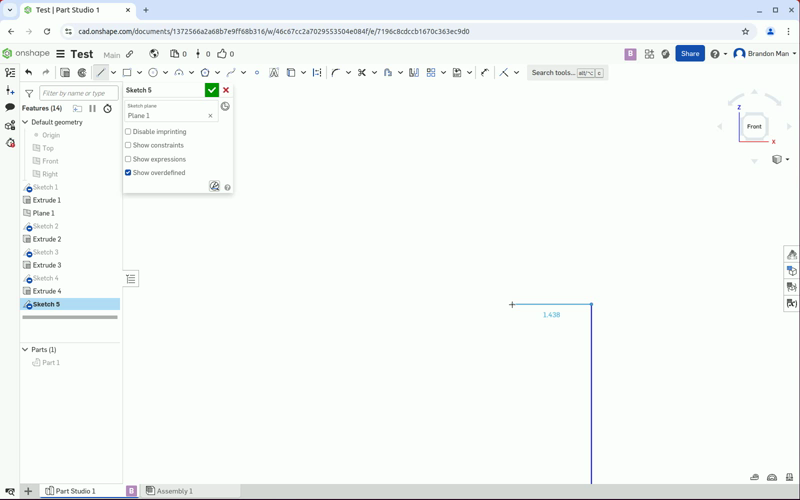
click(512, 304)
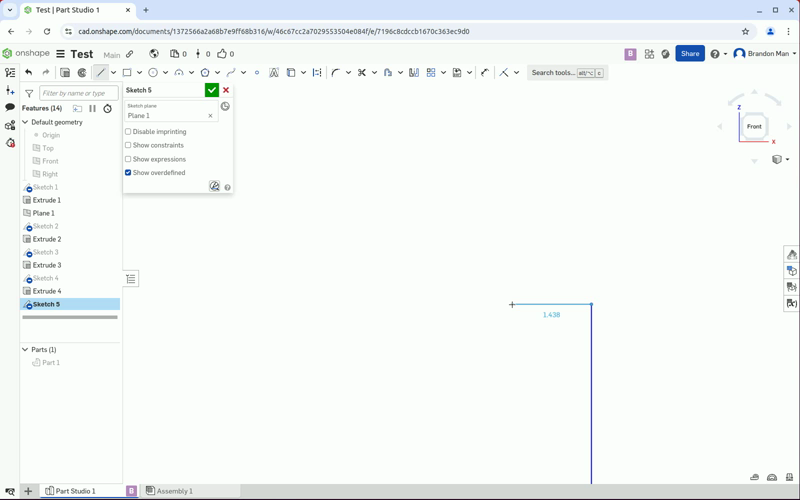
scroll(-6)
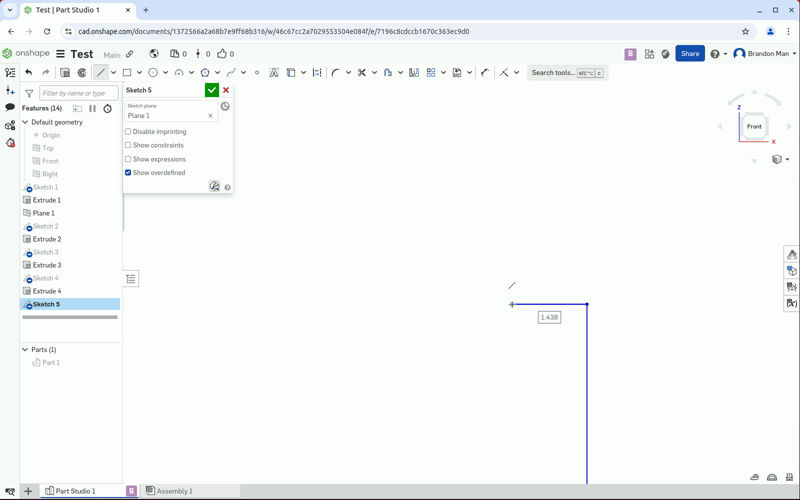
scroll(-6)
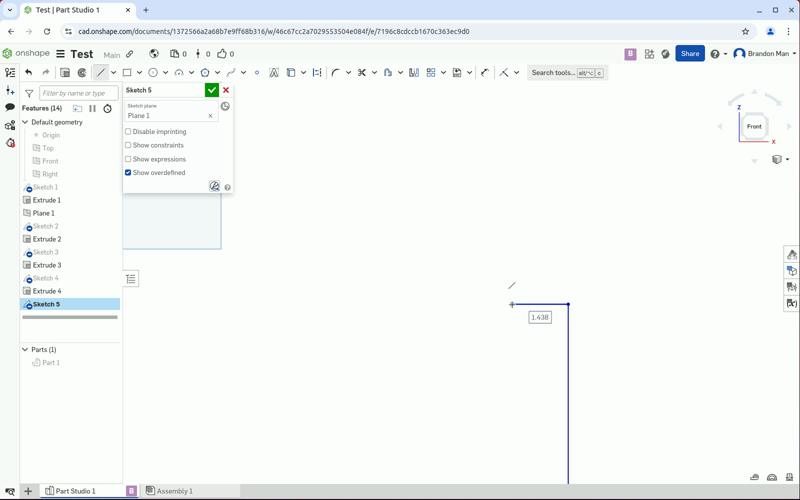
scroll(-6)
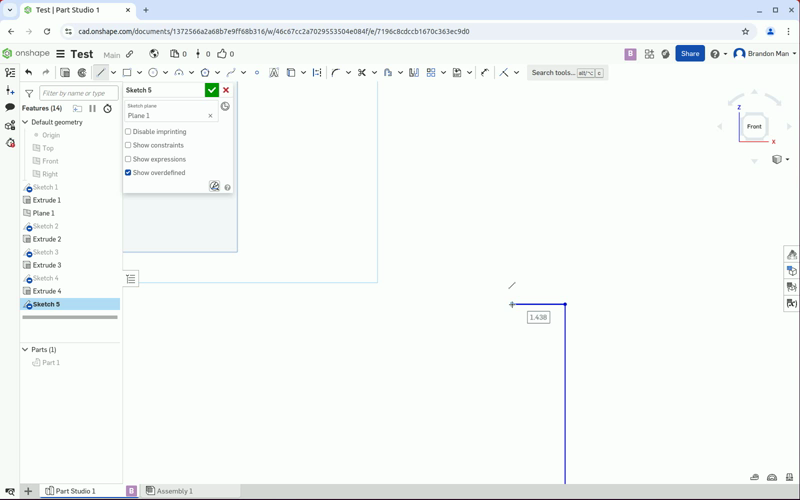
scroll(-6)
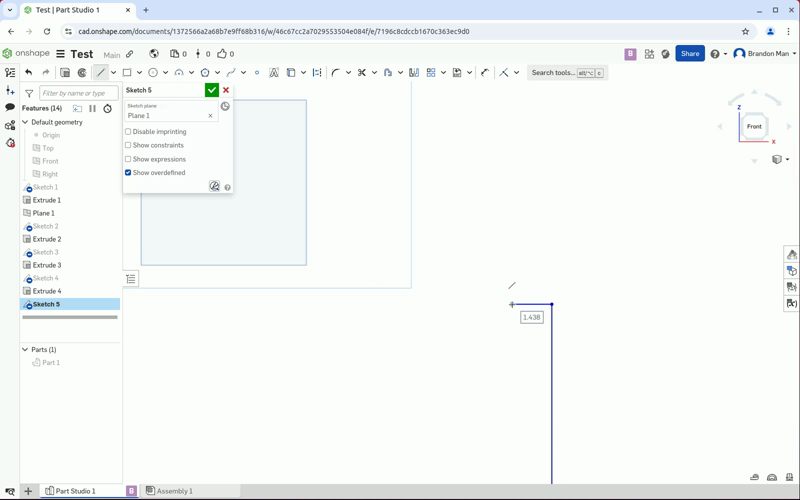
scroll(-6)
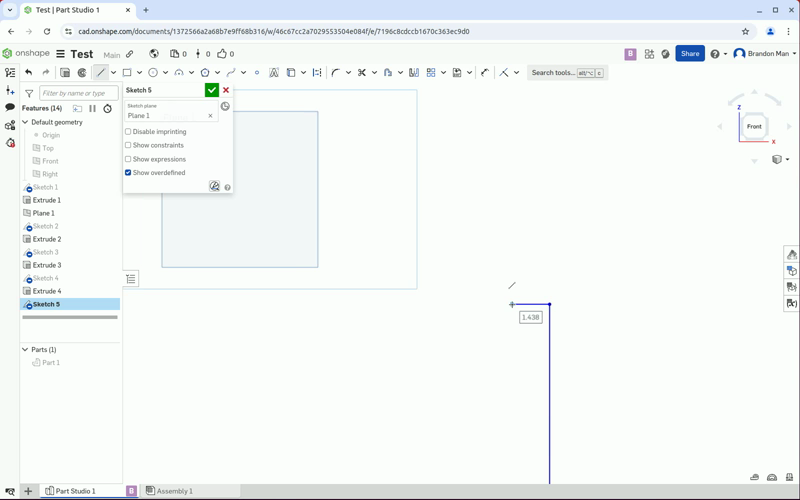
scroll(-6)
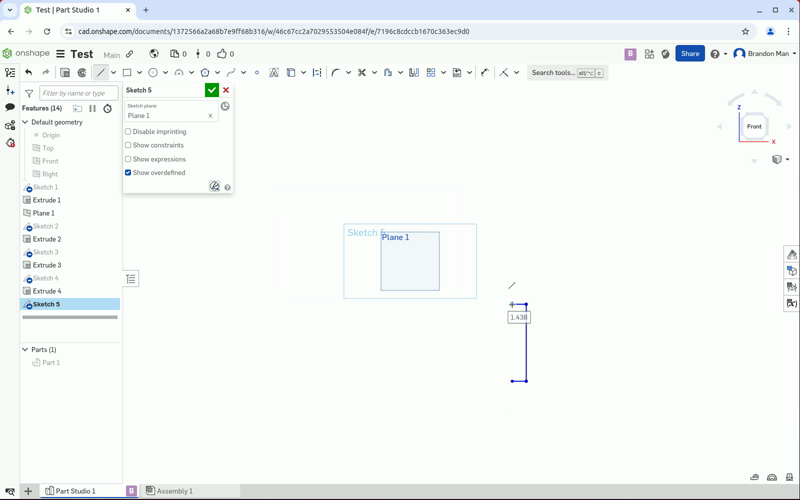
scroll(-6)
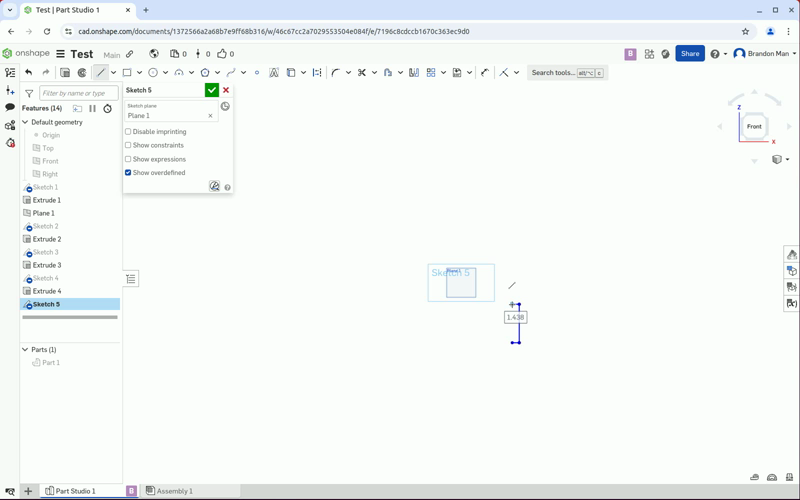
key_up(shift)
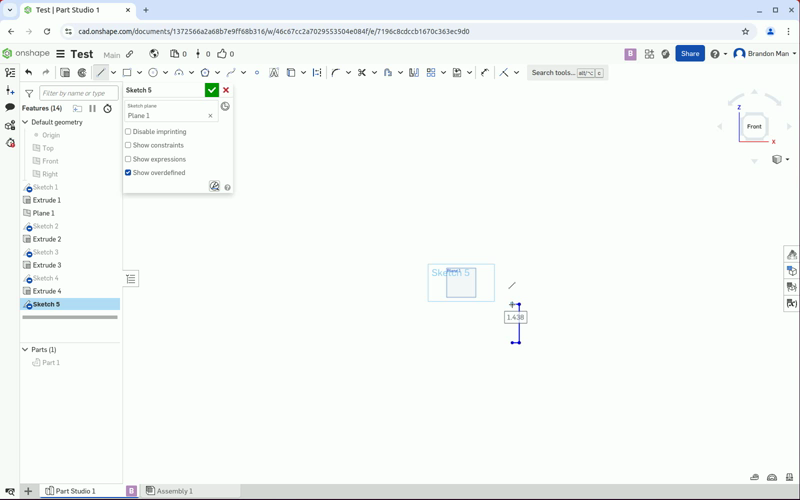
mouse_move(542, 304)
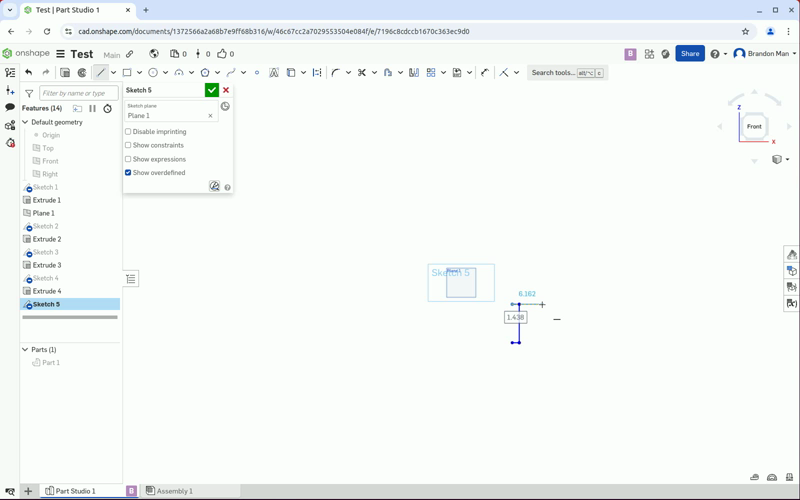
key_down(shift)
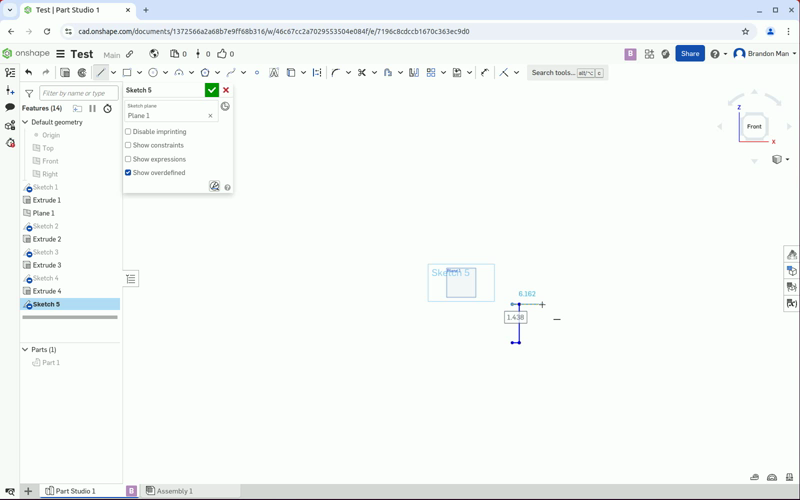
mouse_move(512, 342)
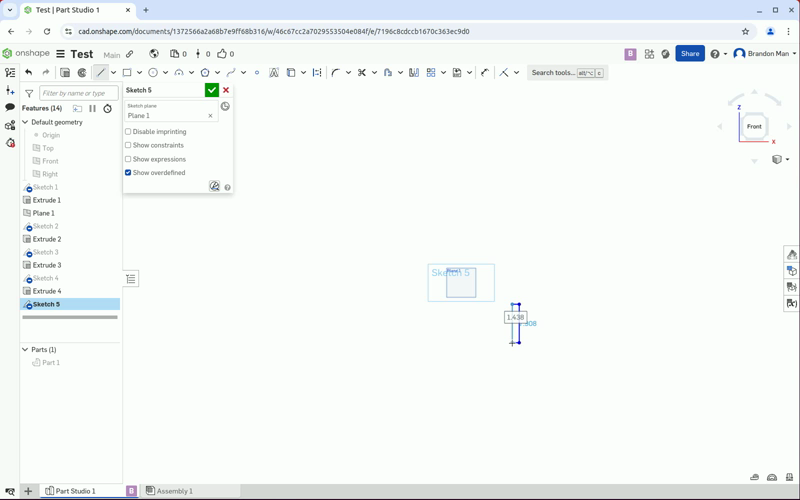
key_up(shift)
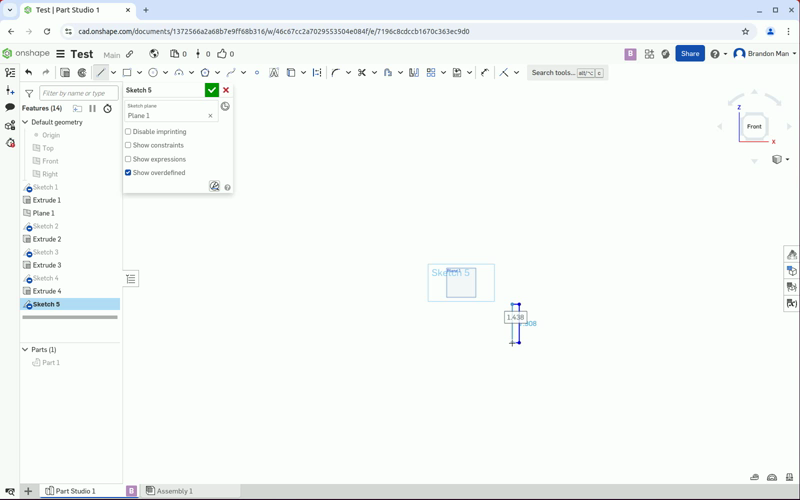
click(512, 342)
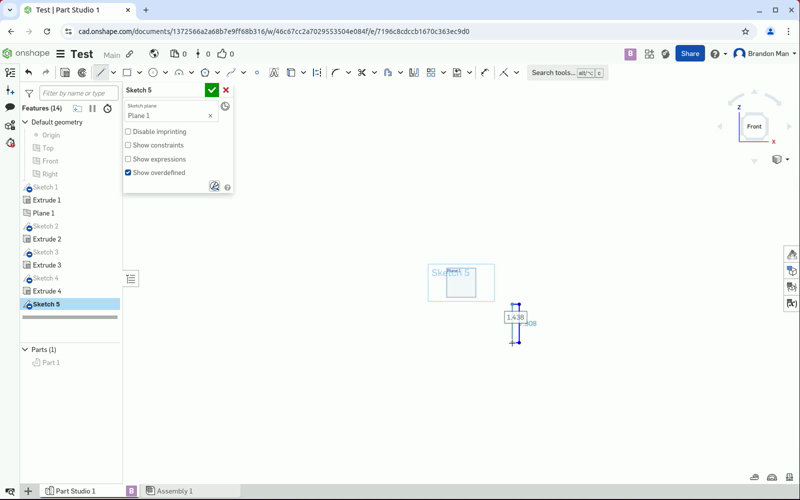
key(esc)
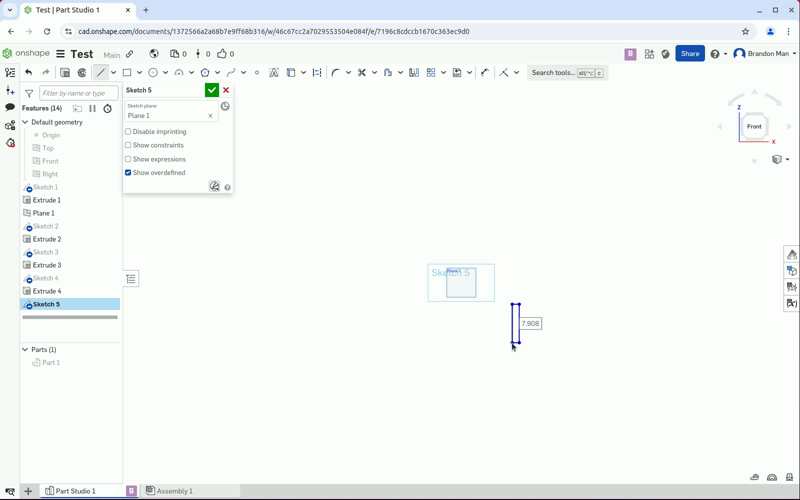
mouse_move(517, 338)
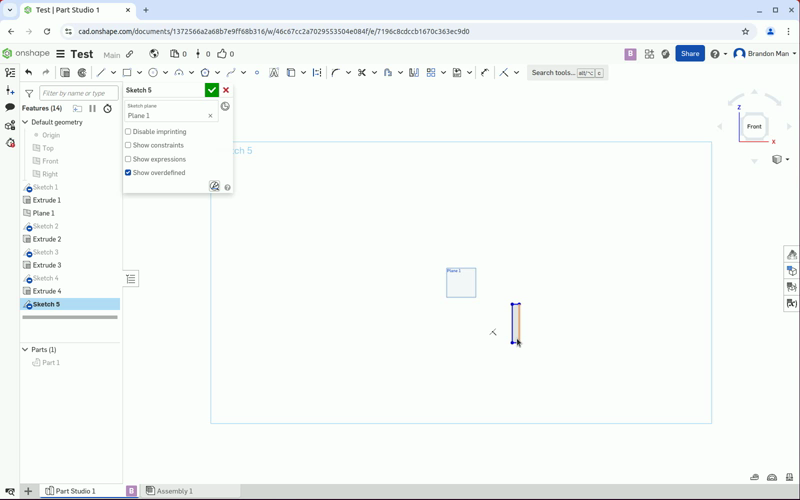
scroll(6)
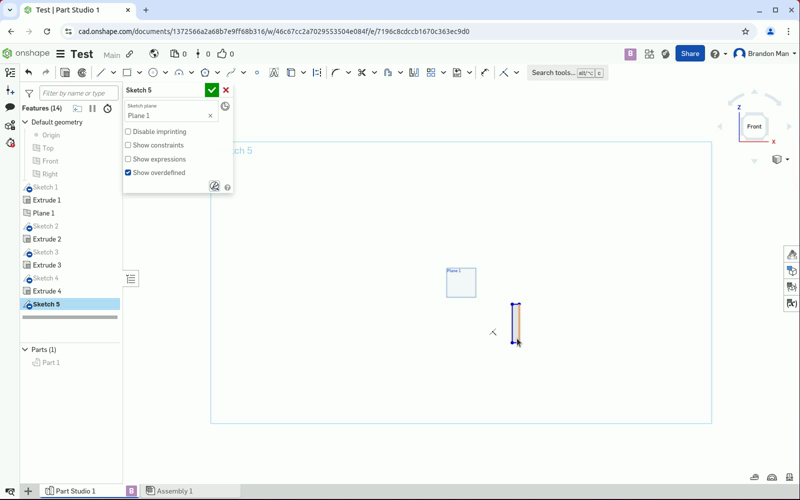
scroll(6)
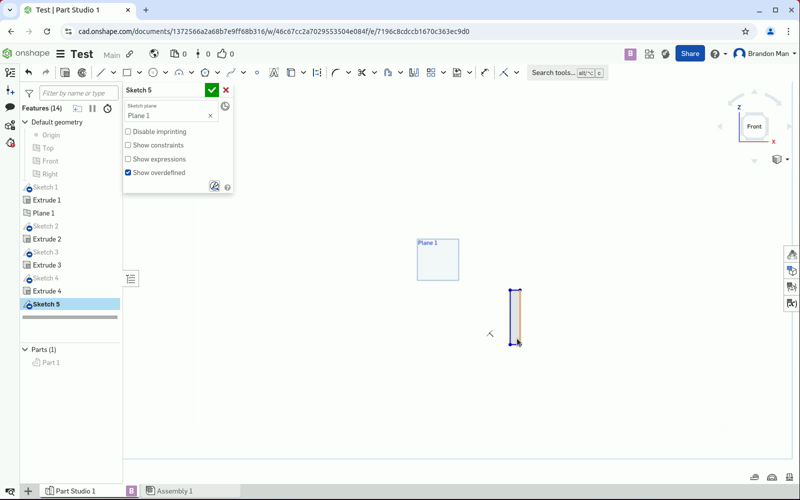
scroll(6)
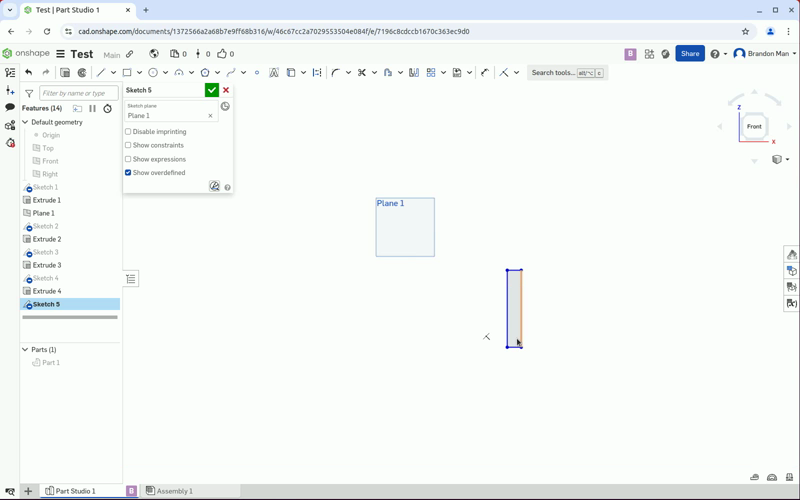
scroll(6)
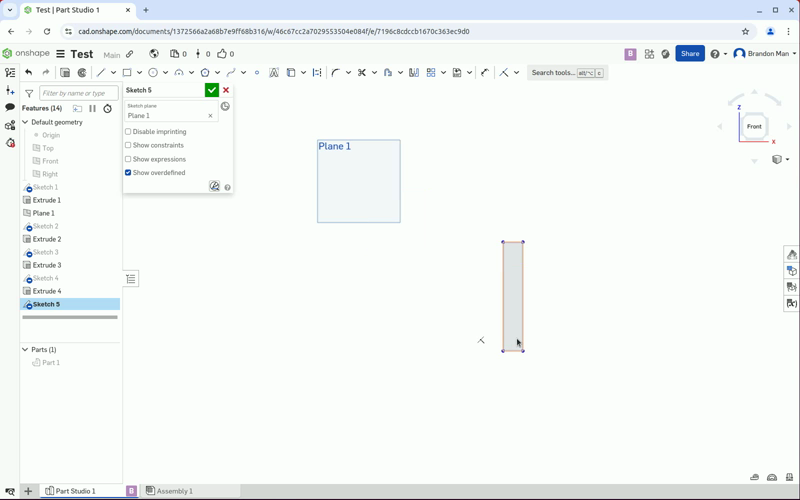
scroll(6)
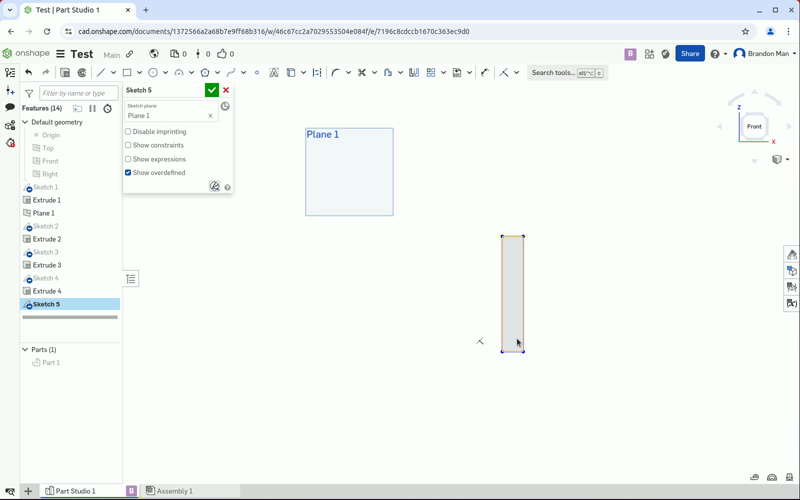
scroll(6)
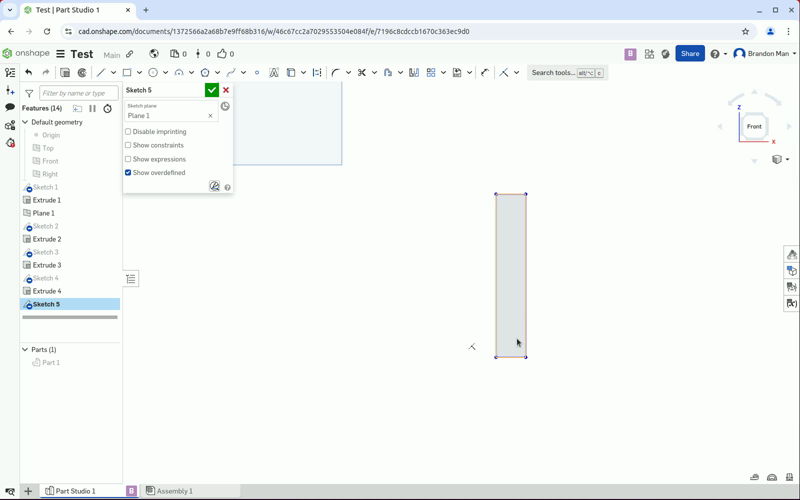
scroll(6)
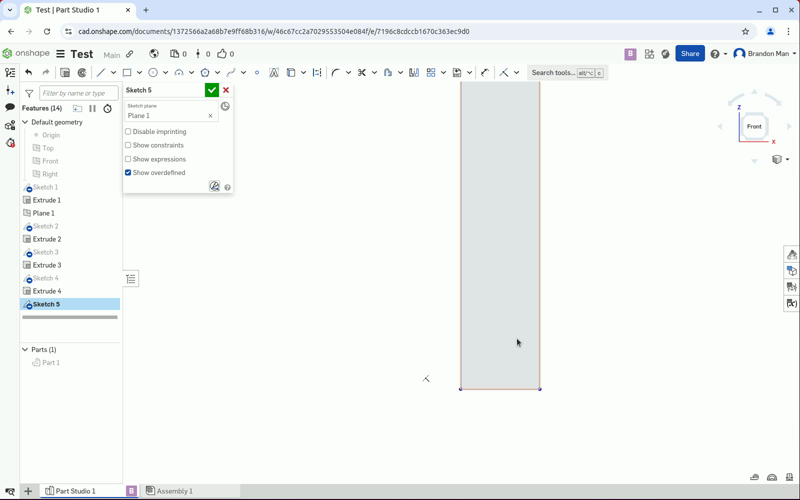
click(517, 338)
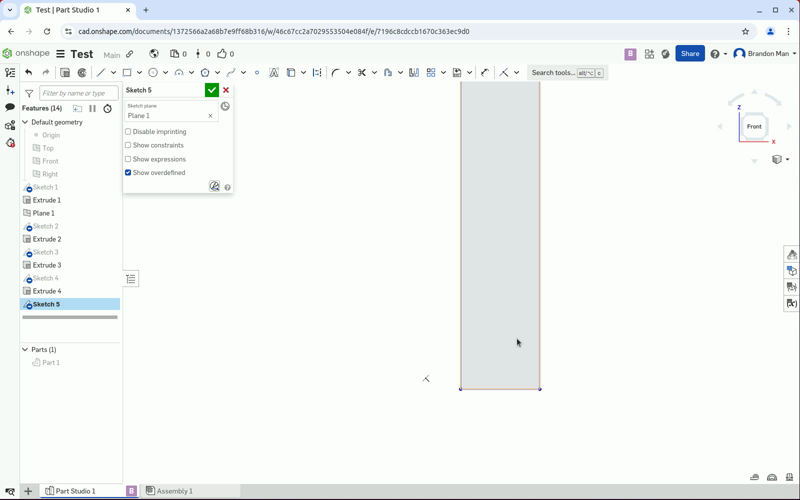
scroll(-6)
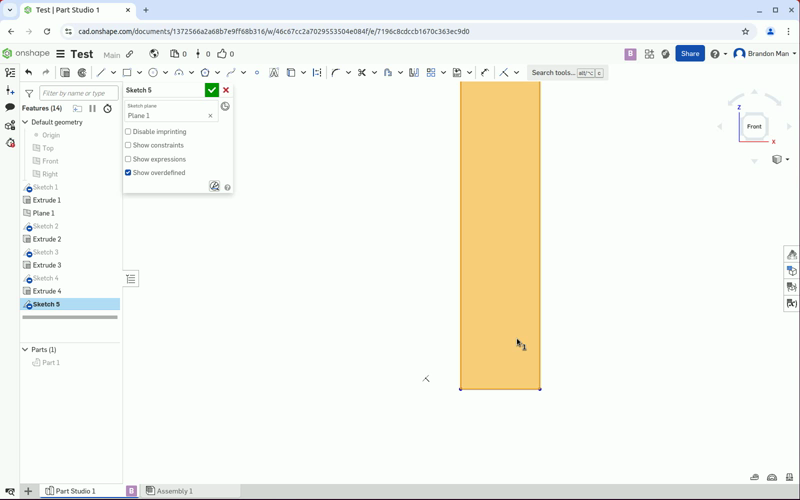
scroll(-6)
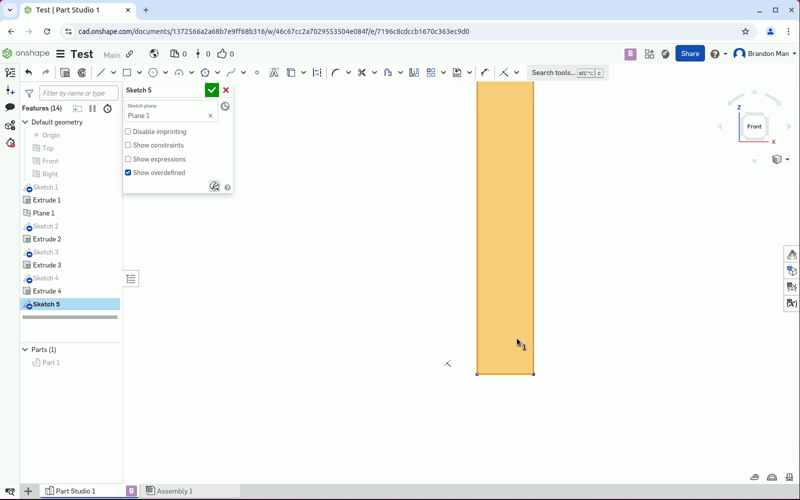
scroll(-6)
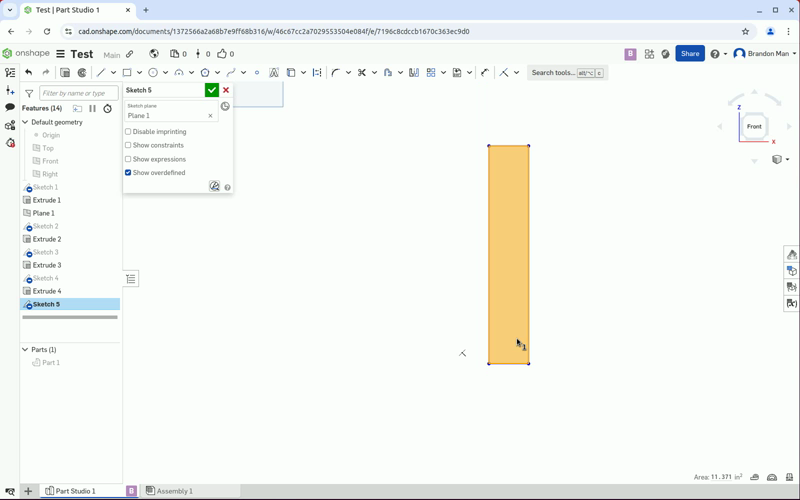
scroll(-6)
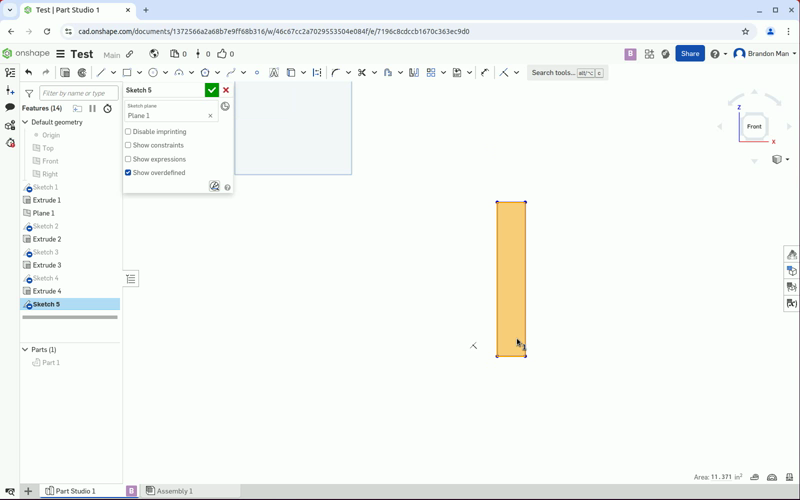
scroll(-6)
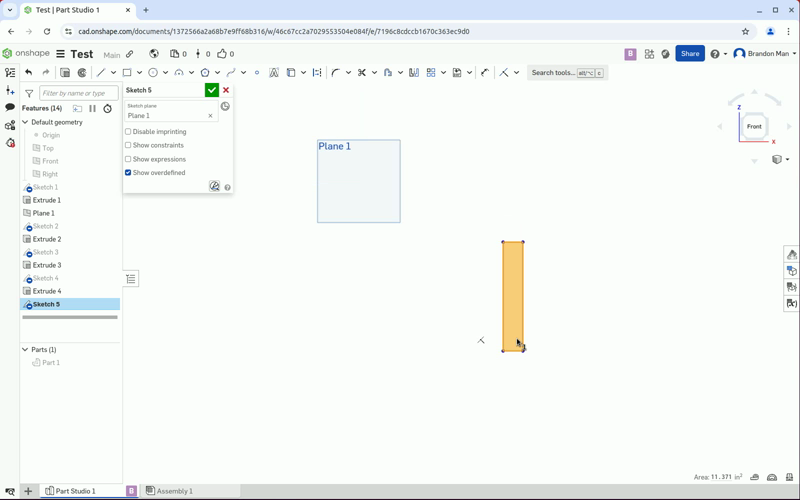
scroll(-6)
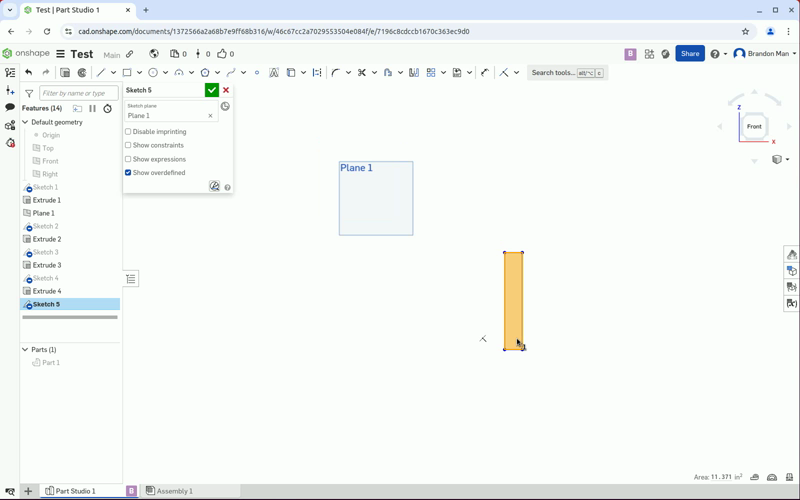
scroll(-6)
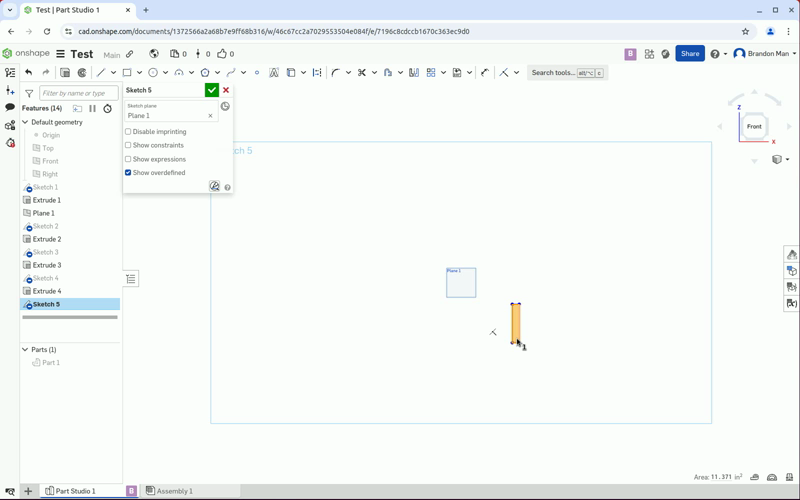
mouse_move(73, 352)
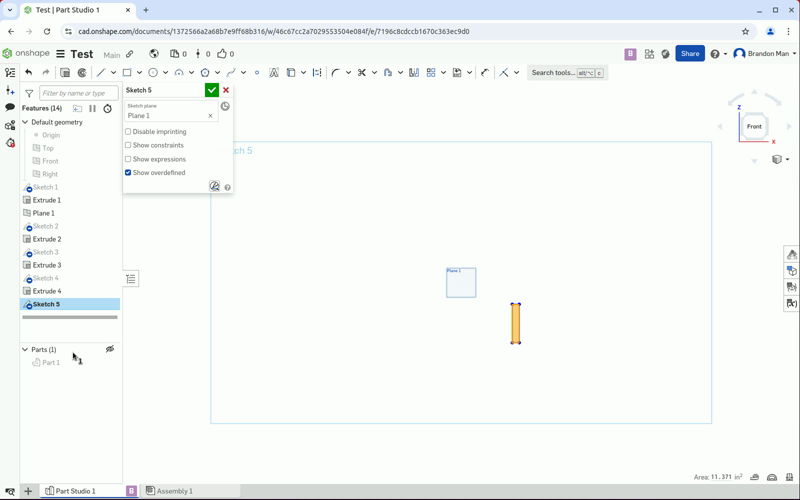
key(shift+y)
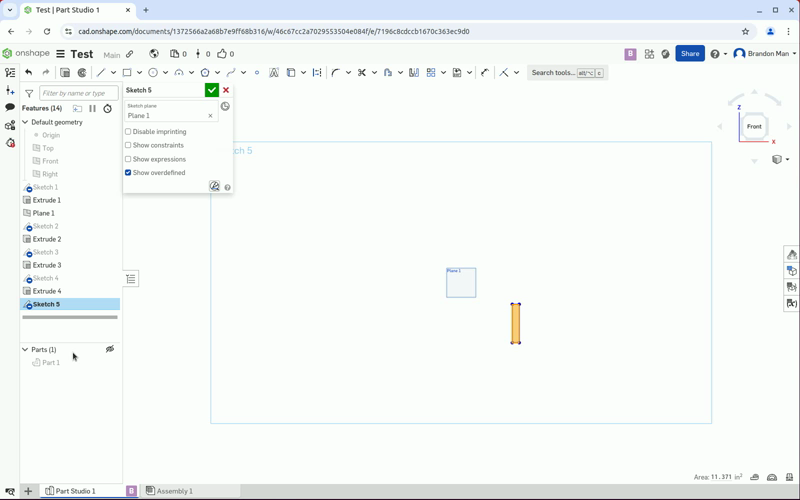
key(shift+e)
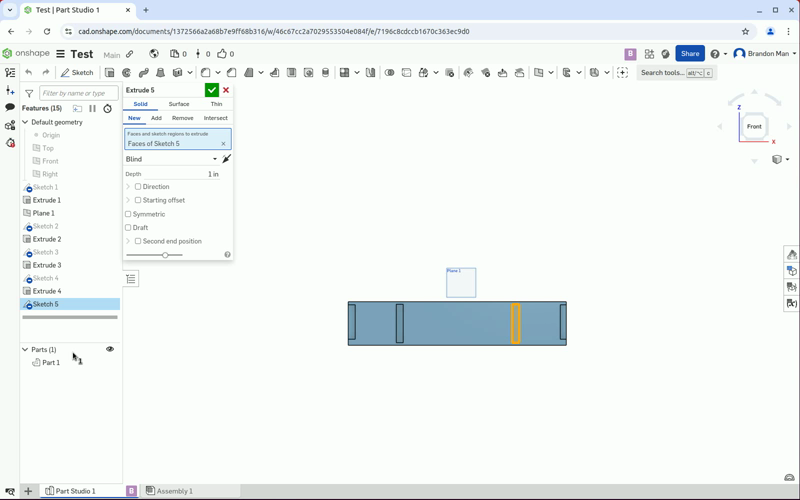
mouse_move(143, 106)
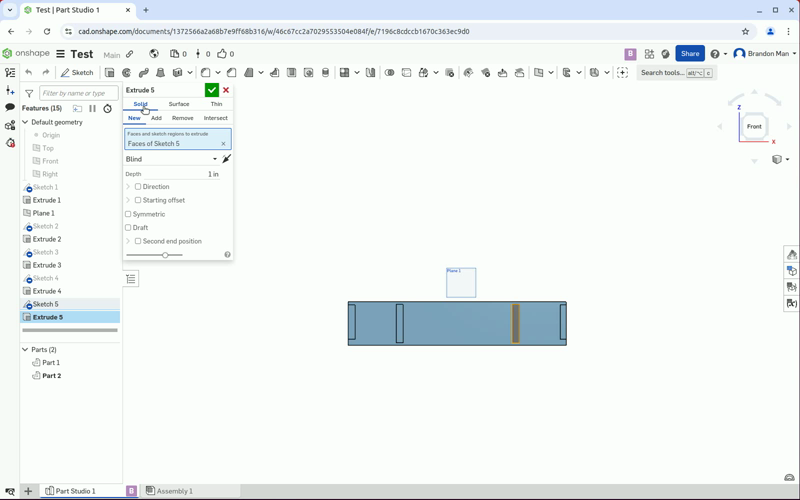
click(143, 106)
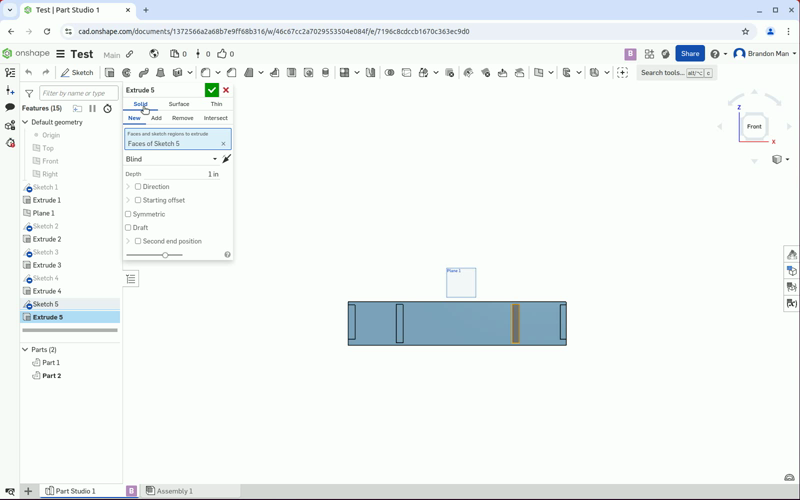
mouse_move(186, 120)
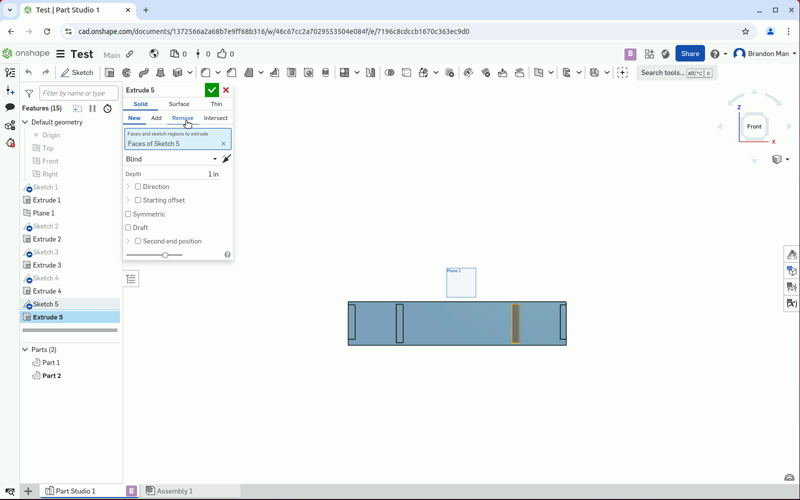
click(186, 120)
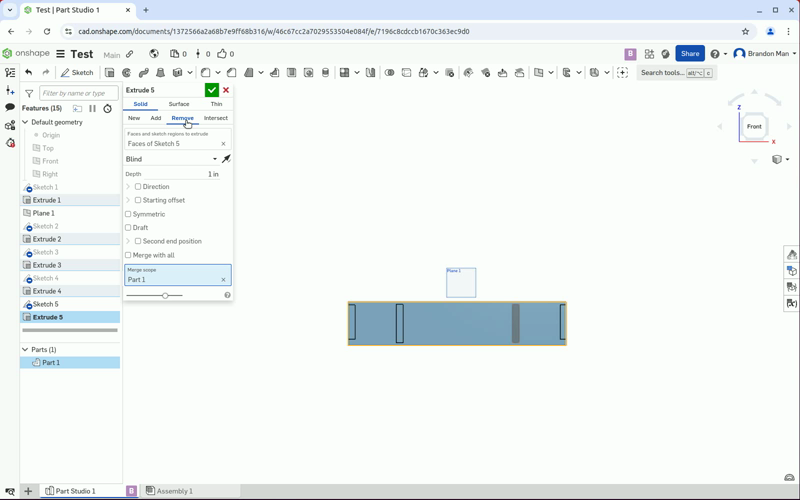
key(tab, 4)
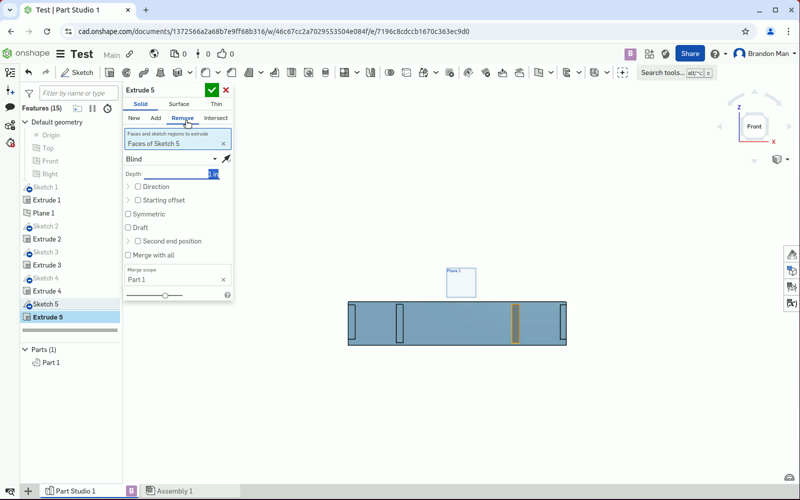
text(1.444)
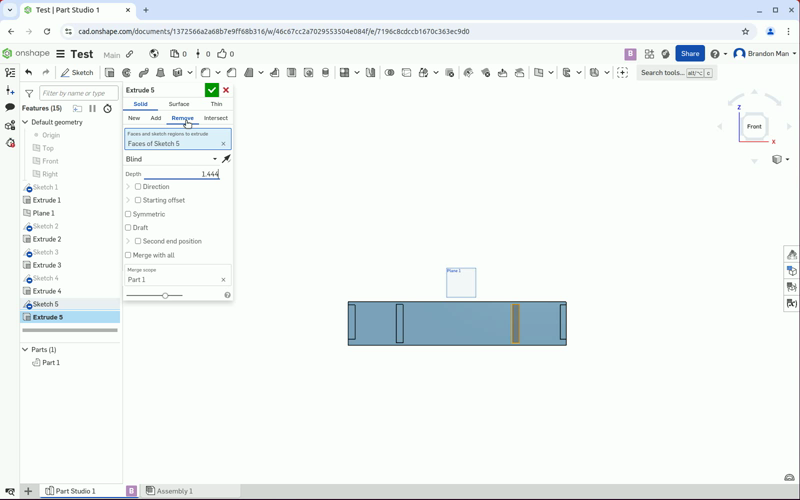
key(tab, 6)
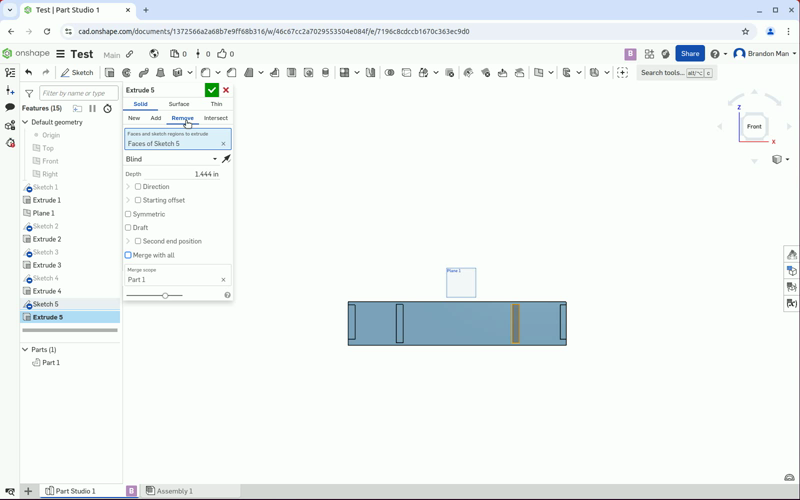
key(space)
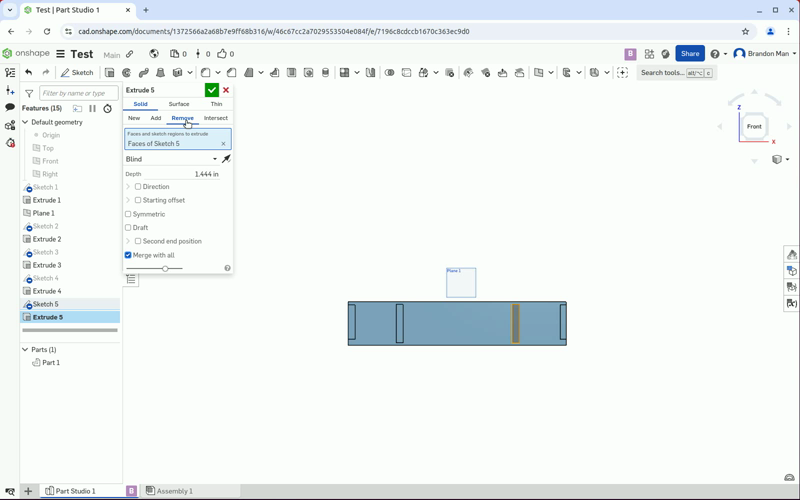
key(enter)
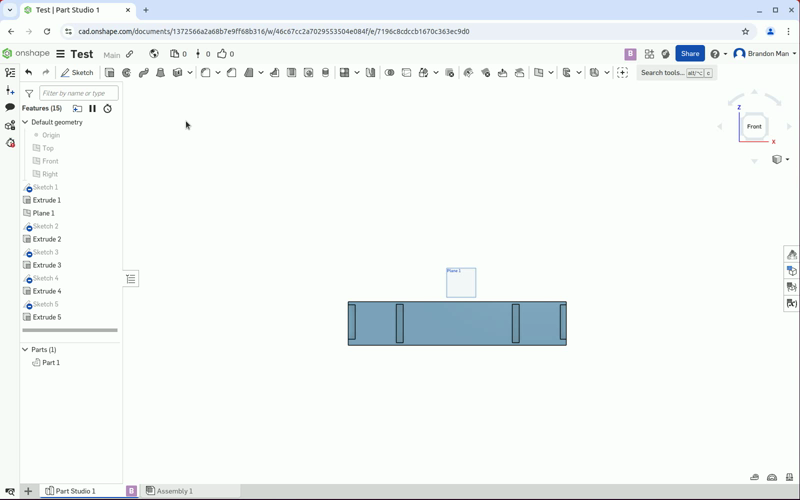
key(shift+h)
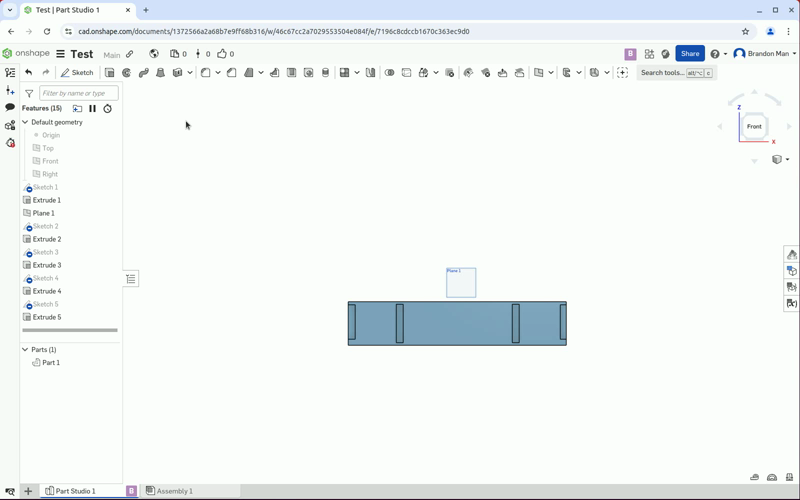
key(shift+h)
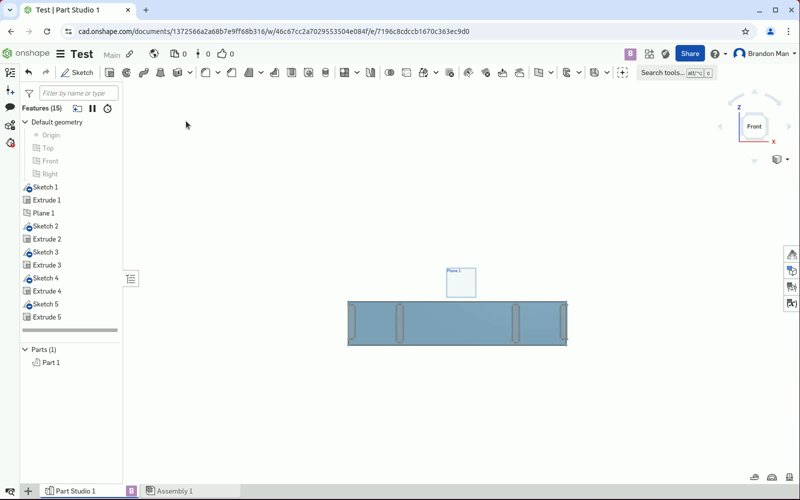
key(shift+7)
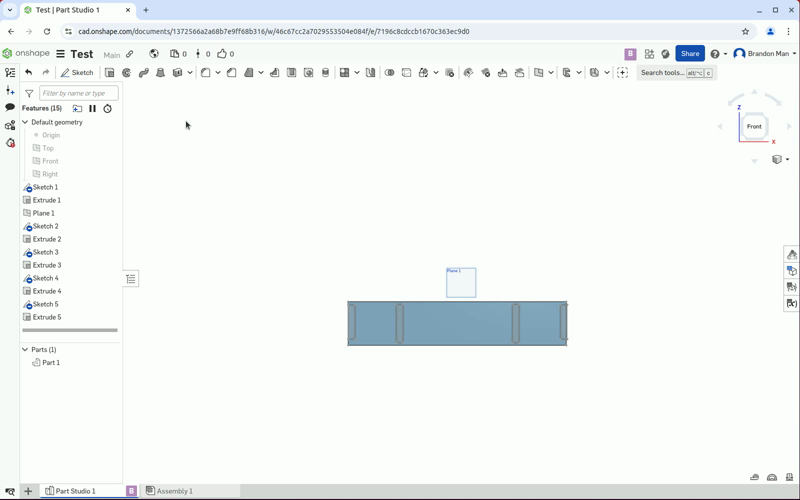
key(left, 2)
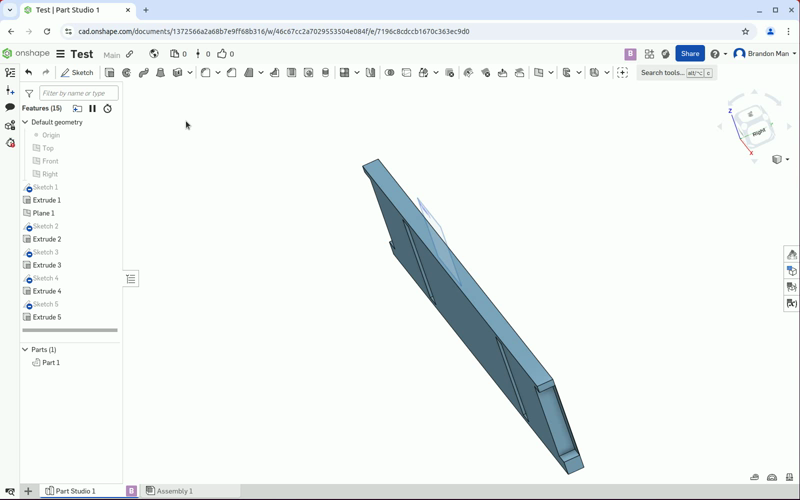
key(down, 2)
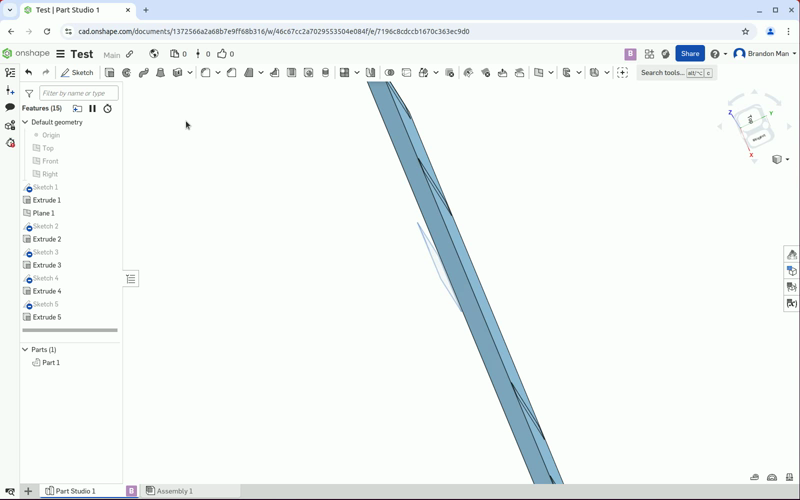
key(up, 2)
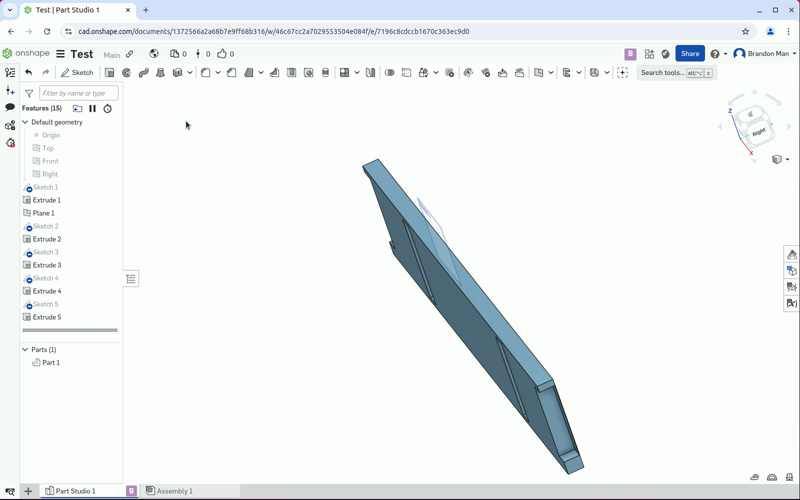
key(right, 2)
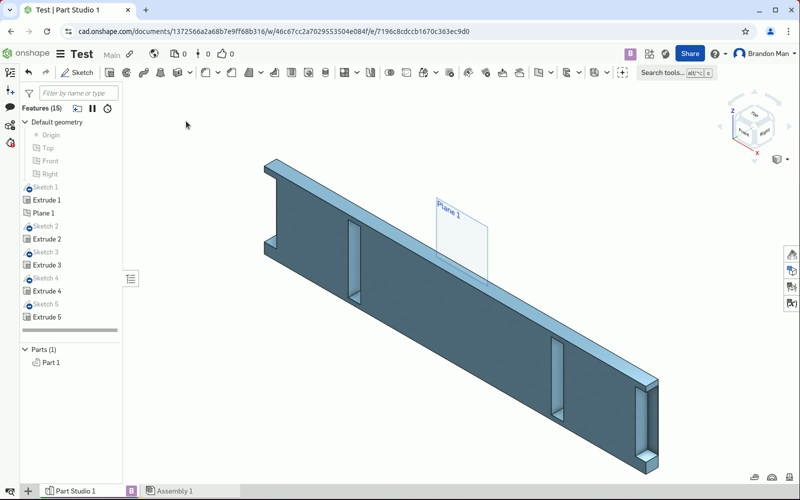
mouse_move(73, 189)
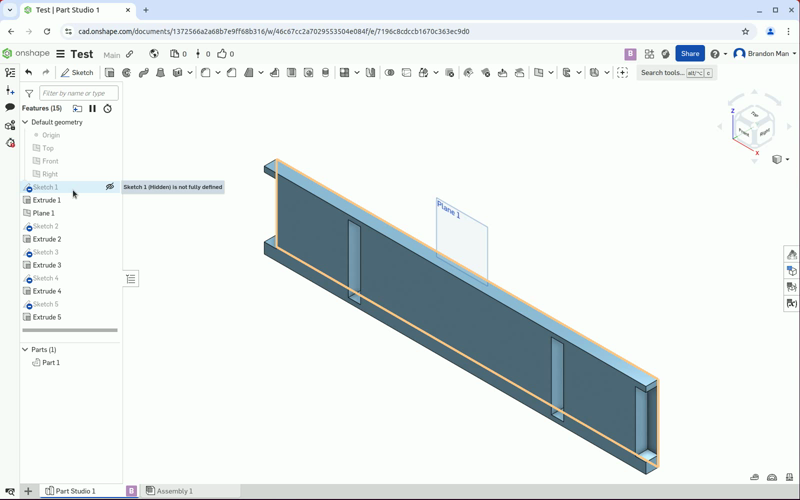
click(73, 189)